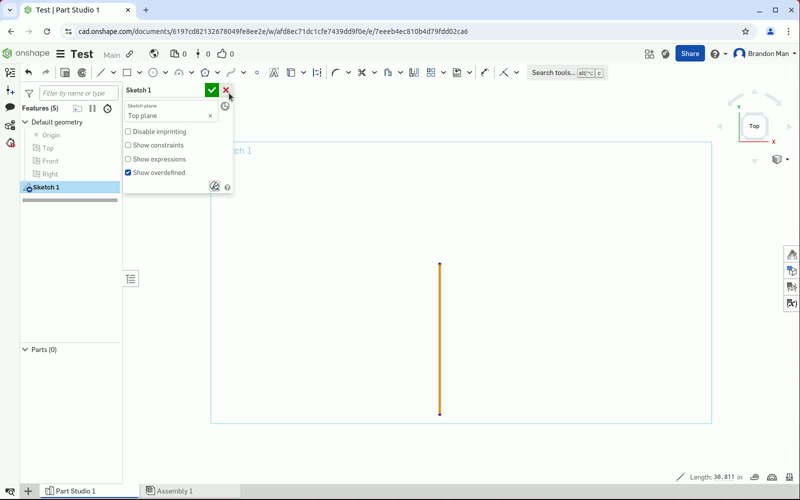
key(shift+h)
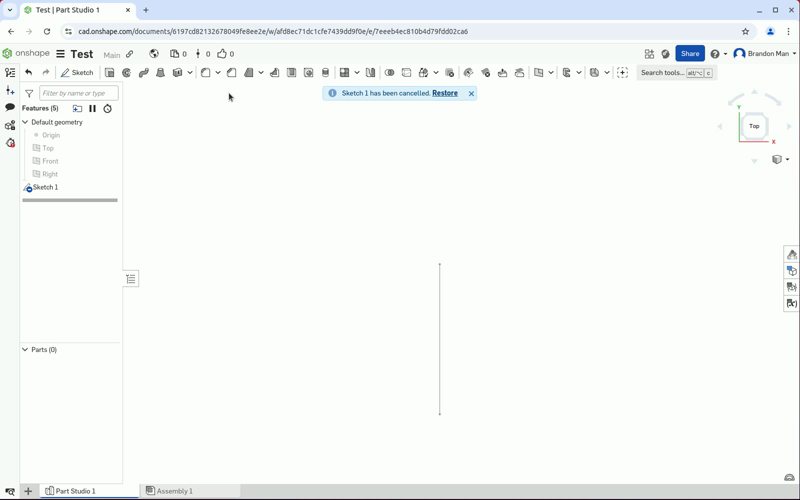
mouse_move(73, 352)
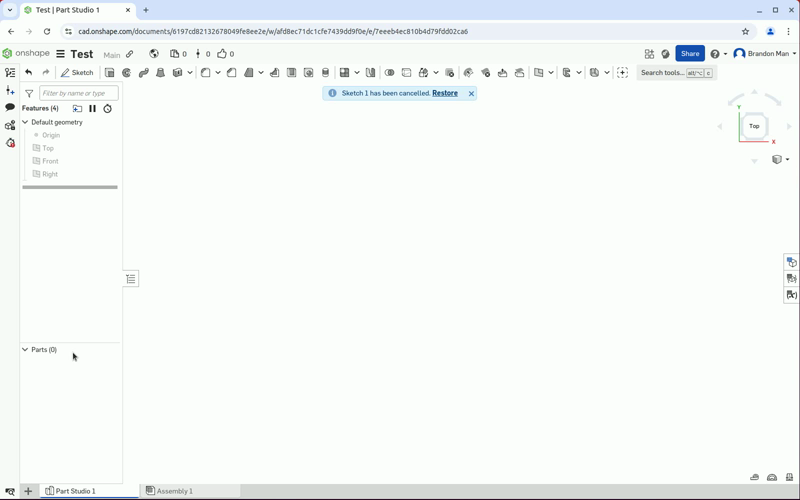
key(y)
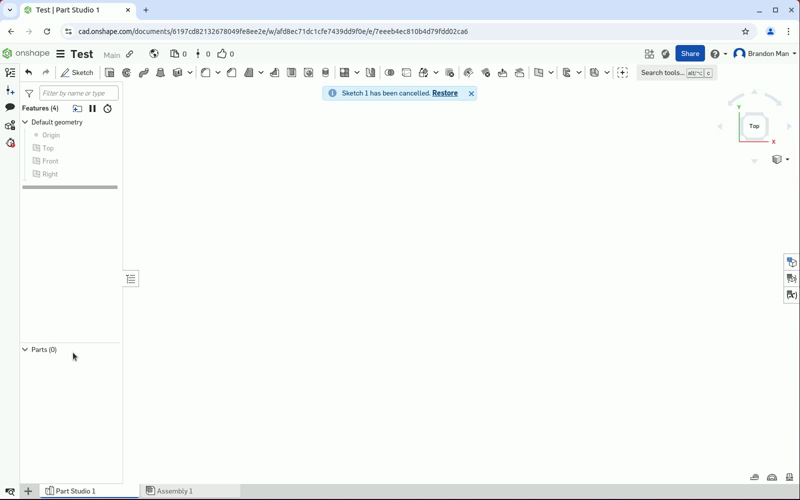
key(shift+p)
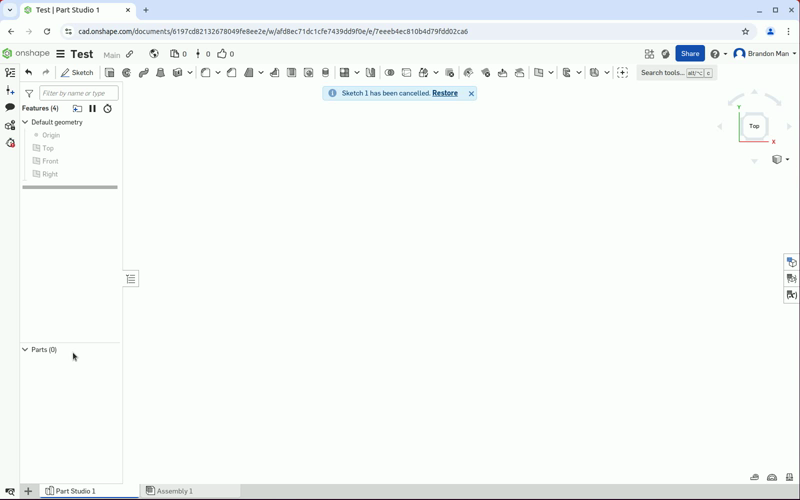
key(space)
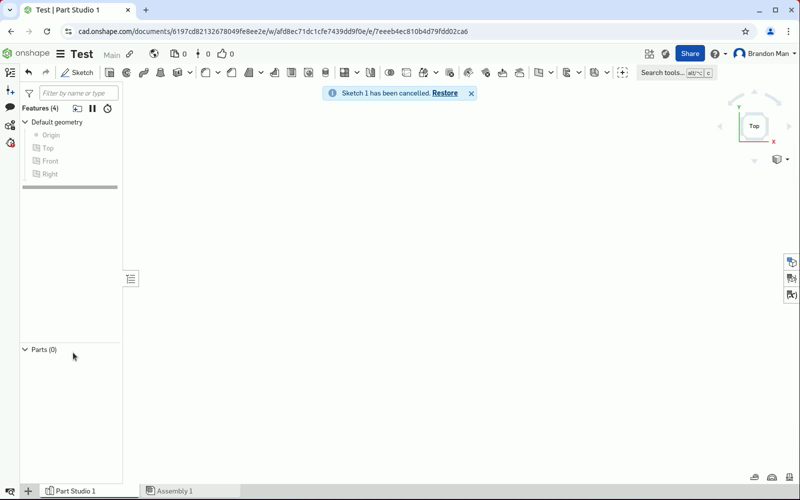
key_down(shift)
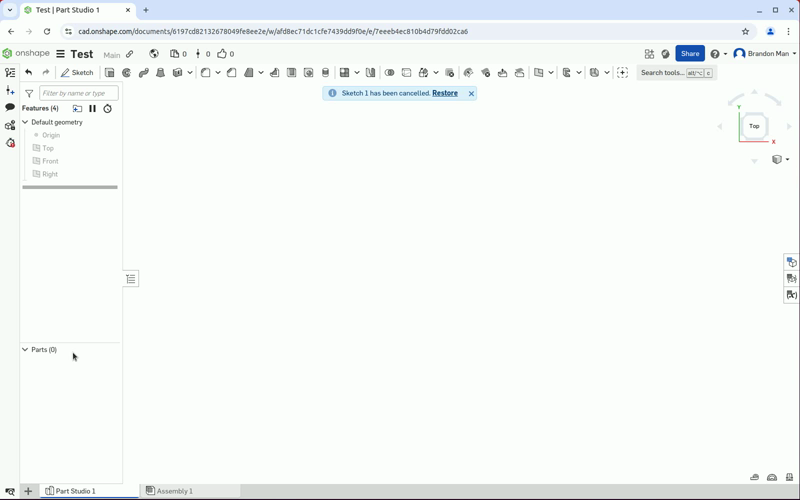
key(up)
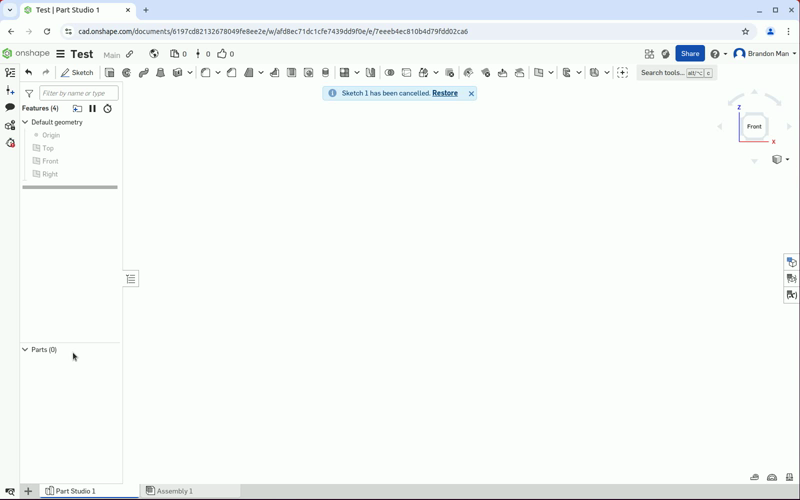
key_up(shift)
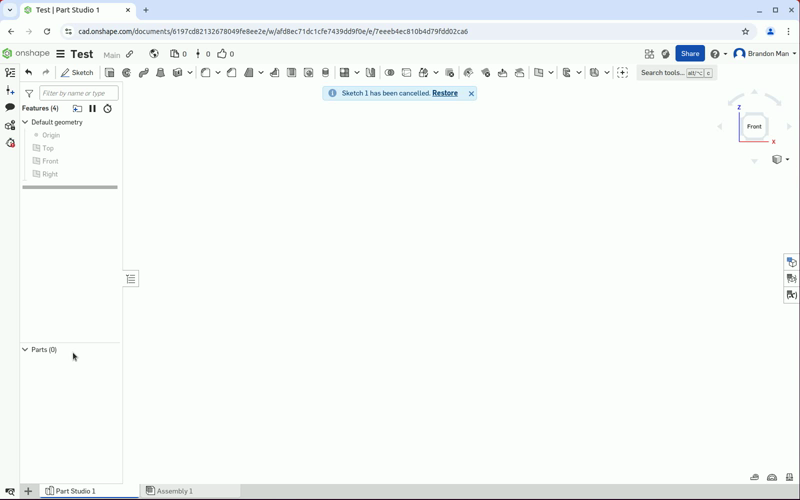
mouse_move(73, 352)
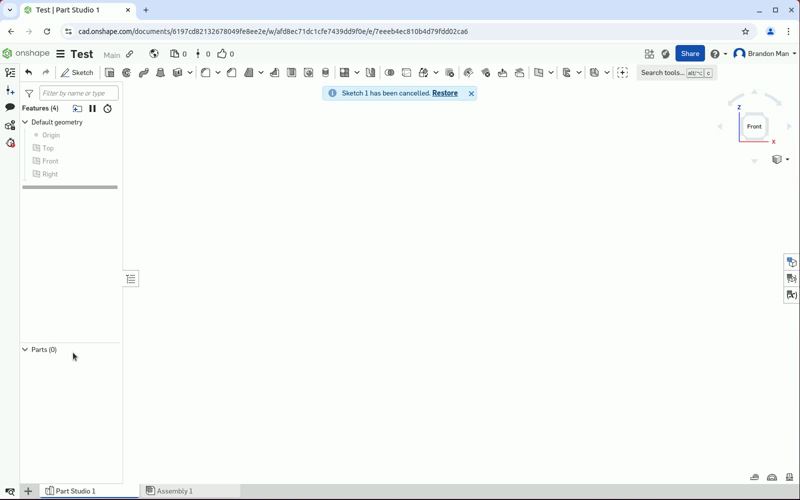
key(shift+y)
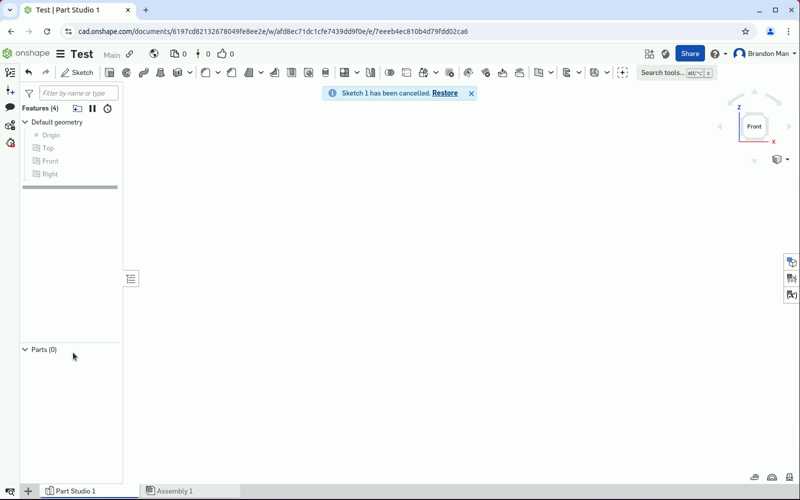
key(shift+s)
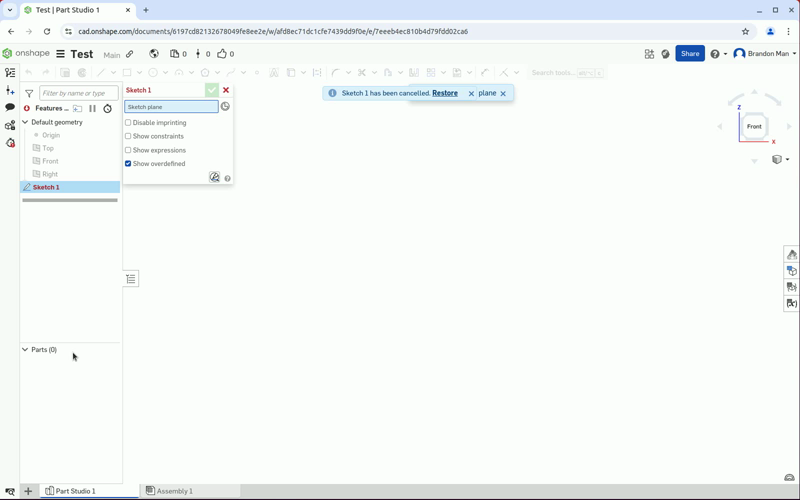
mouse_move(73, 163)
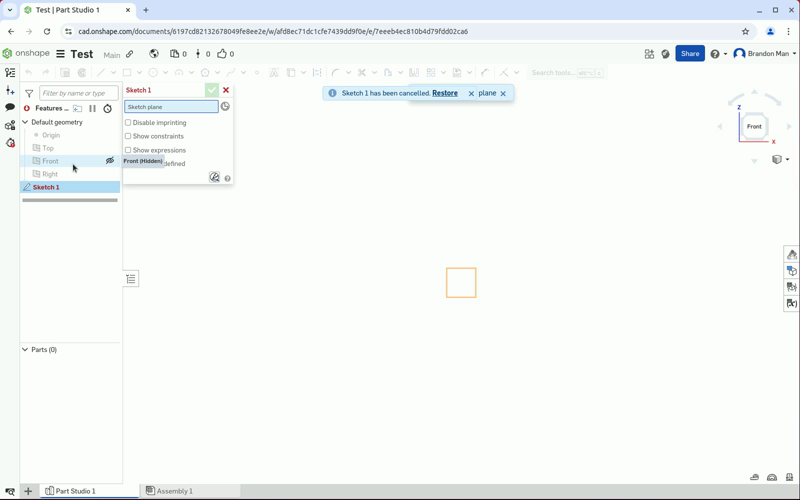
click(73, 163)
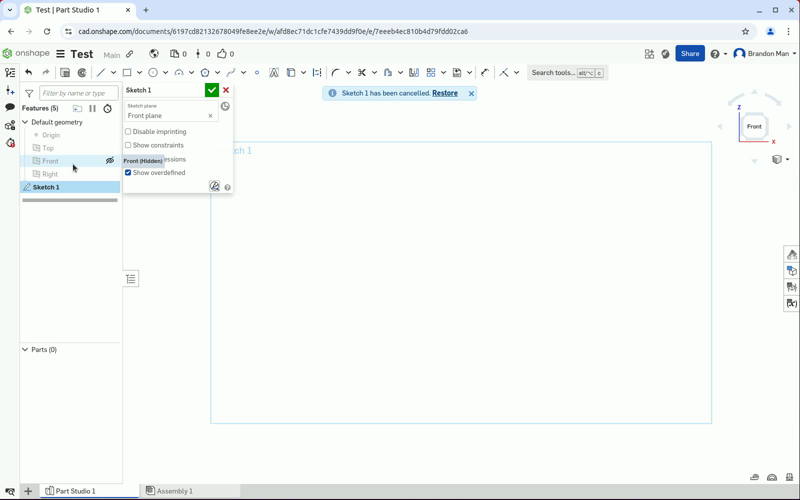
mouse_move(73, 352)
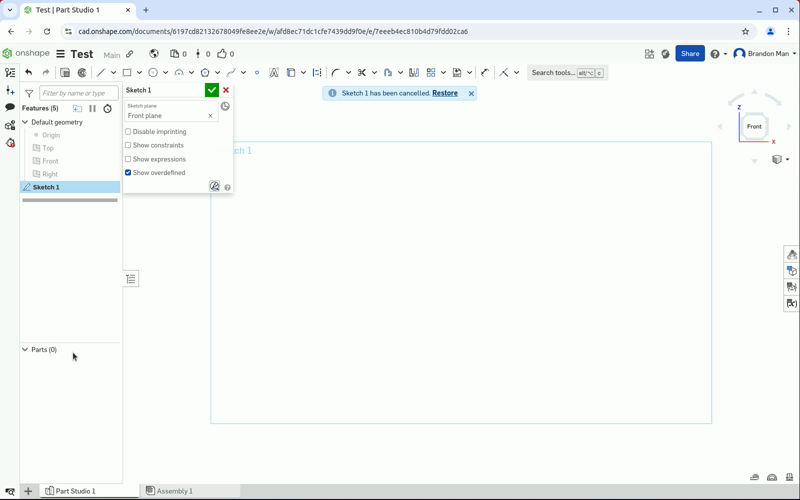
key(y)
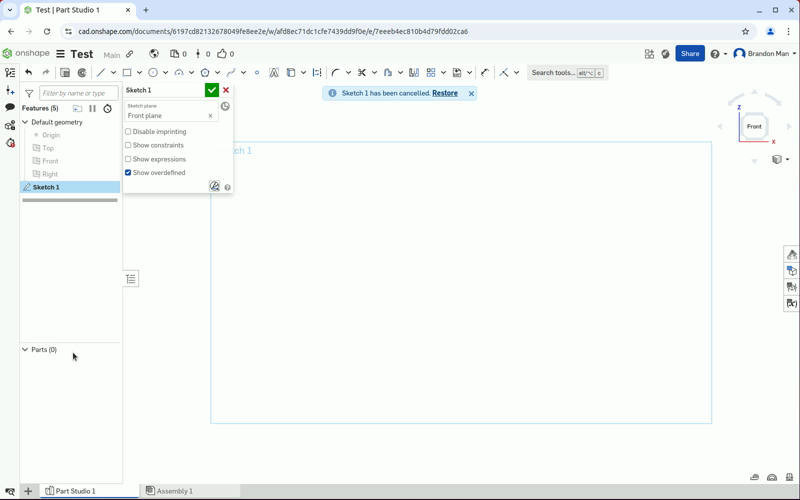
key(l)
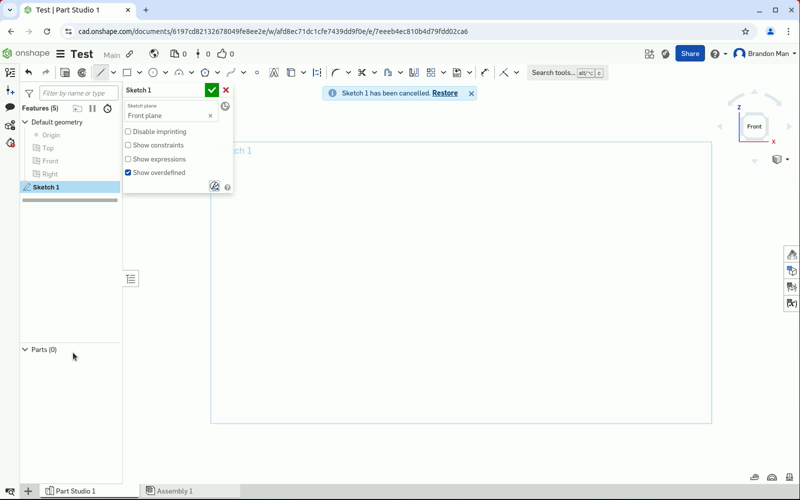
key_down(shift)
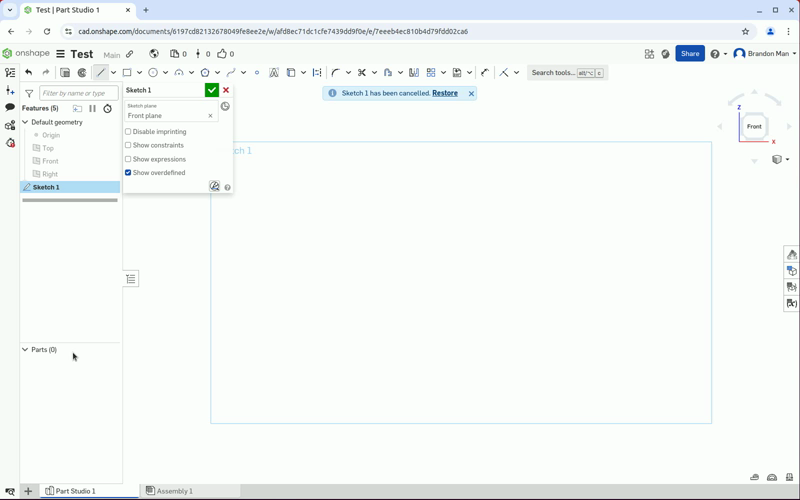
mouse_move(348, 312)
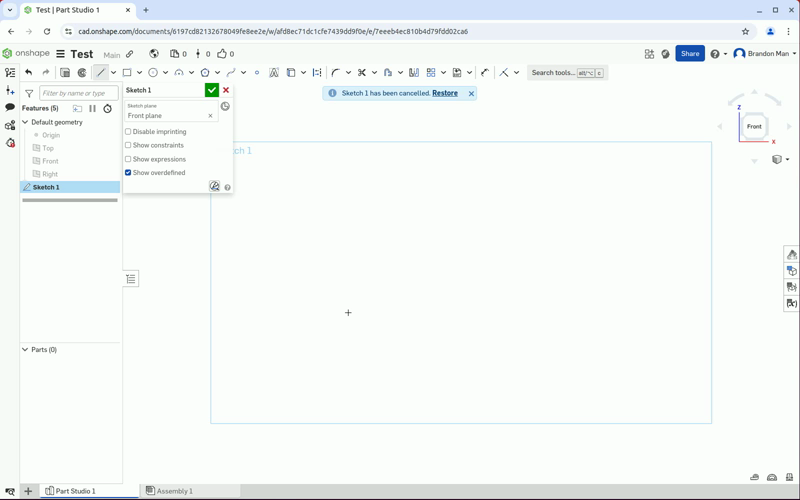
click(348, 312)
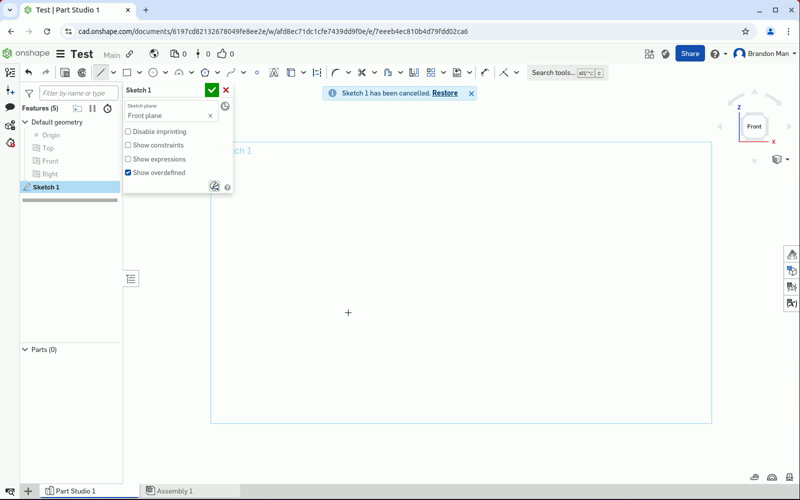
key_up(shift)
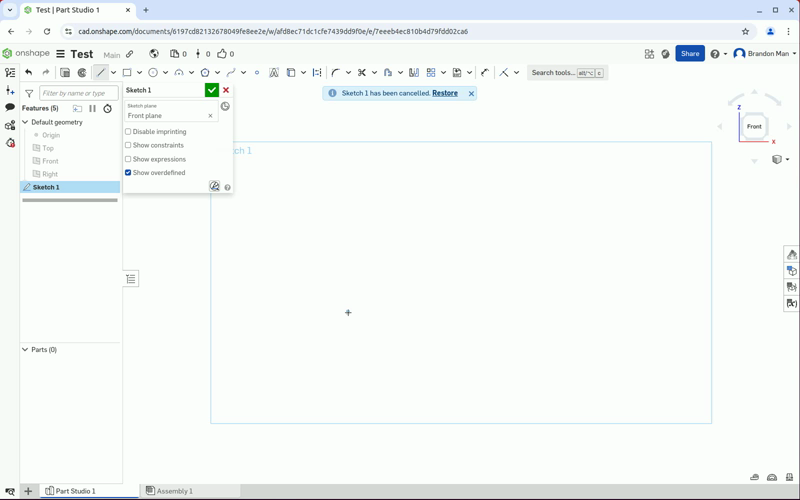
key_down(shift)
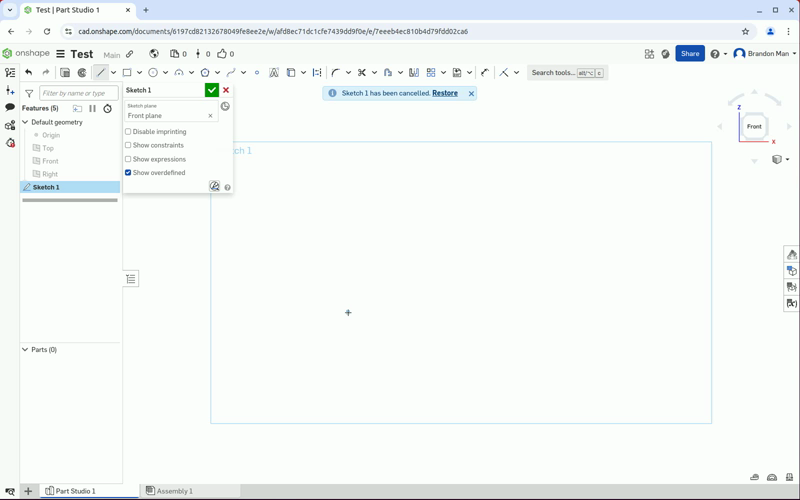
mouse_move(572, 312)
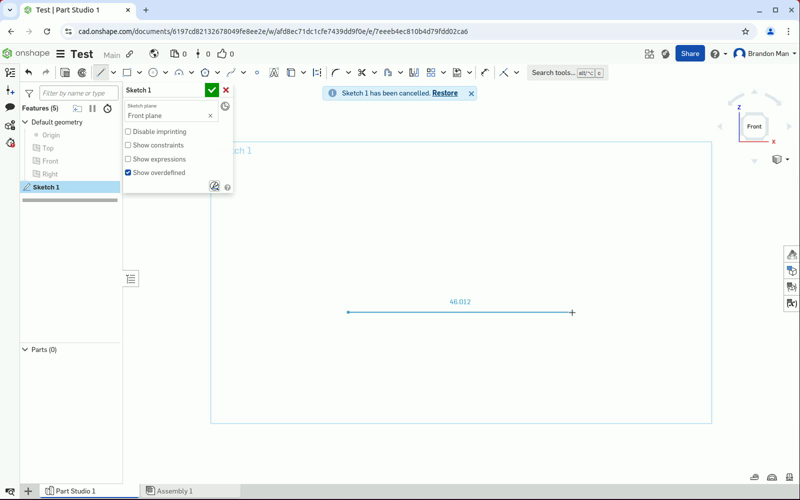
click(572, 312)
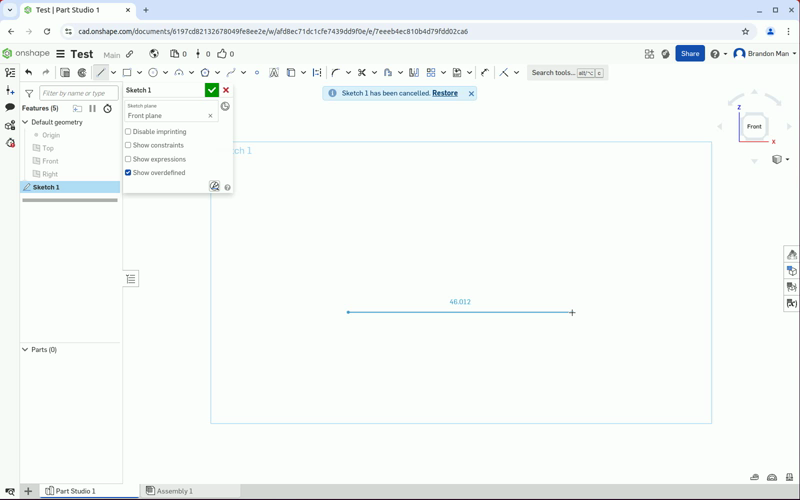
key_up(shift)
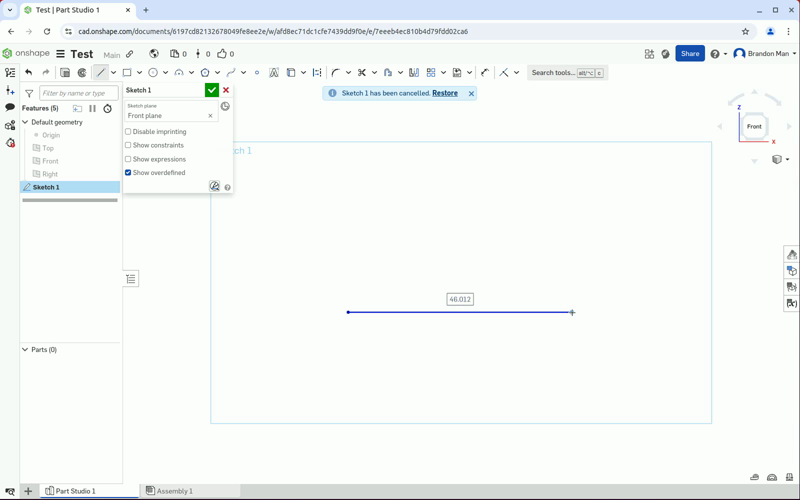
key_down(shift)
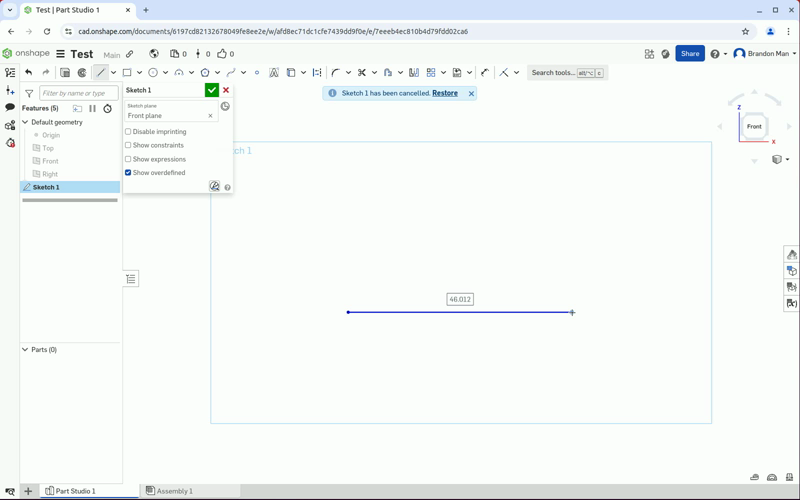
mouse_move(589, 312)
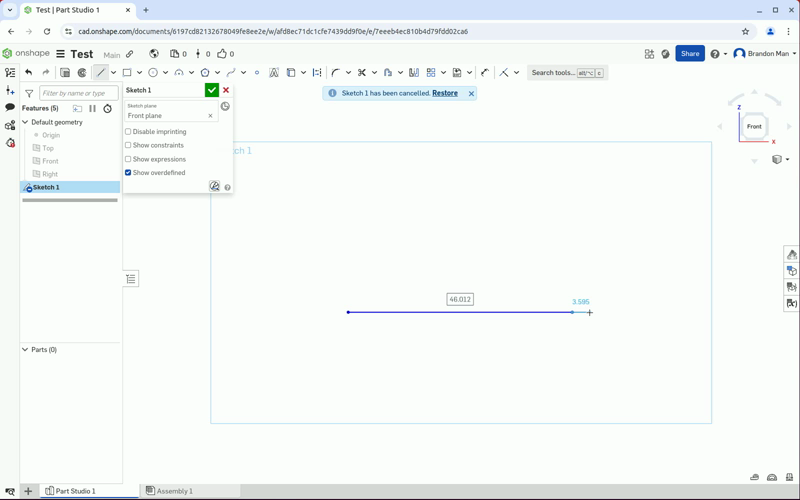
mouse_move(572, 255)
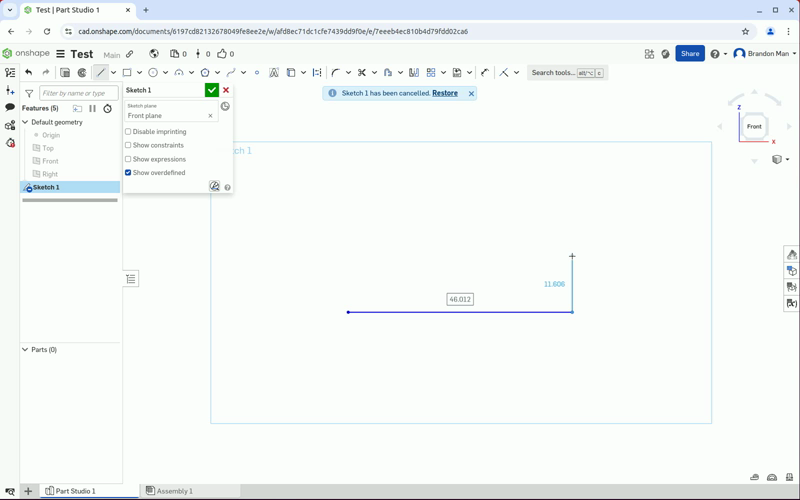
click(572, 255)
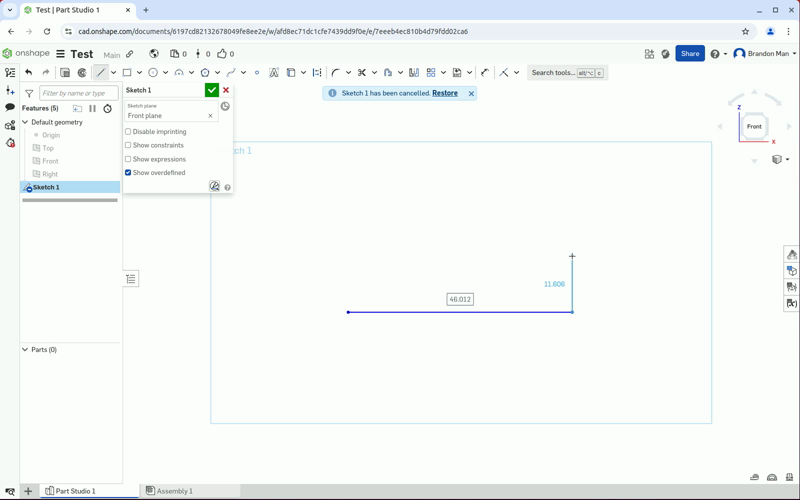
key_up(shift)
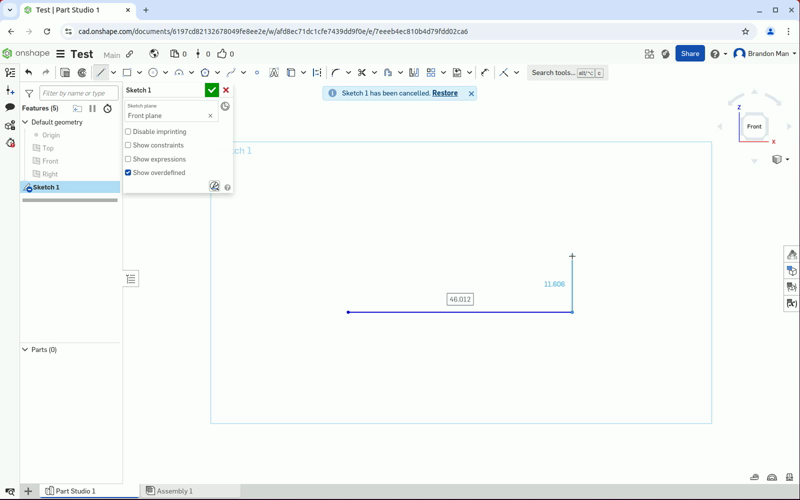
key_down(shift)
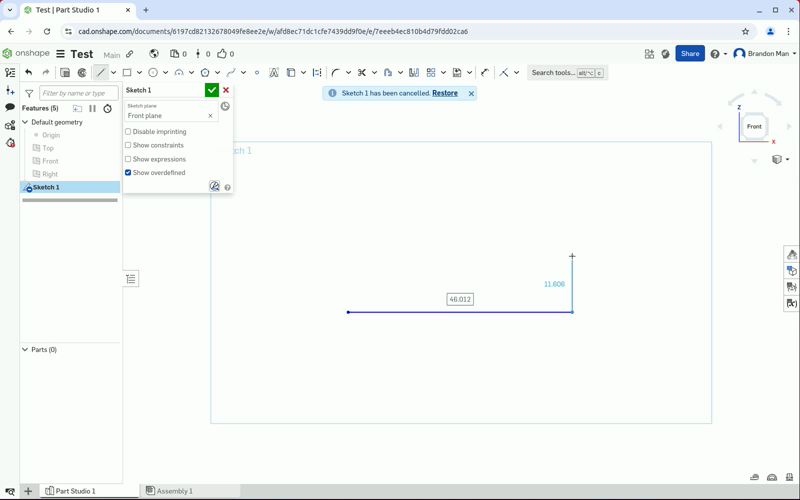
mouse_move(348, 255)
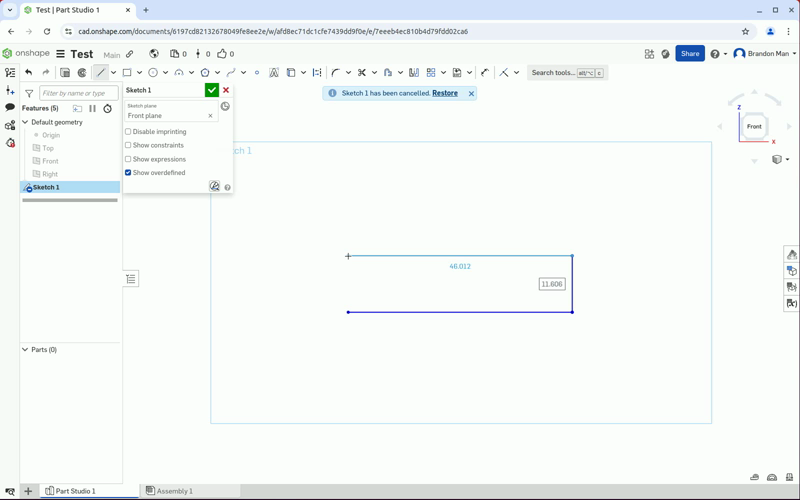
click(348, 255)
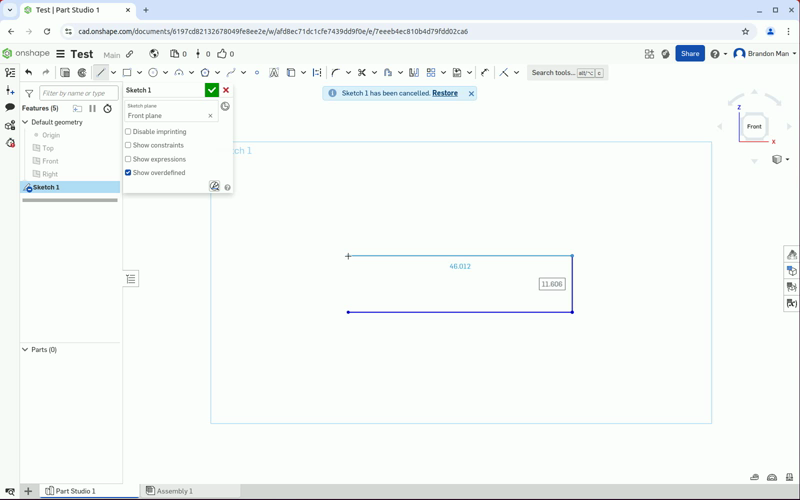
key_up(shift)
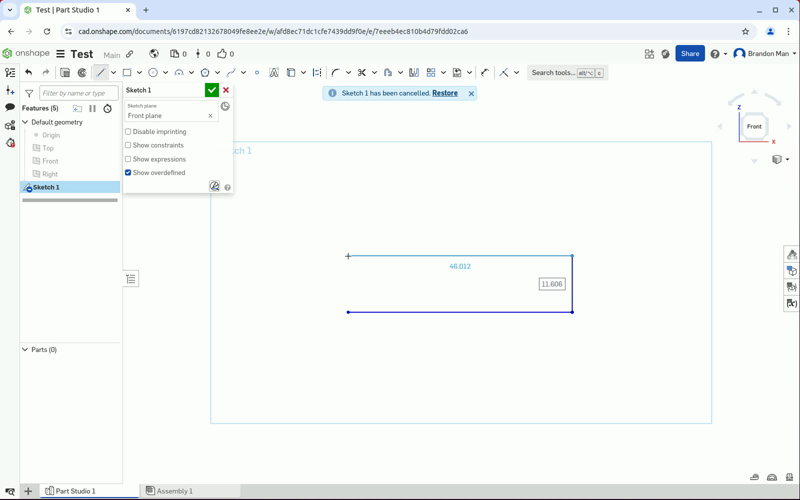
mouse_move(378, 255)
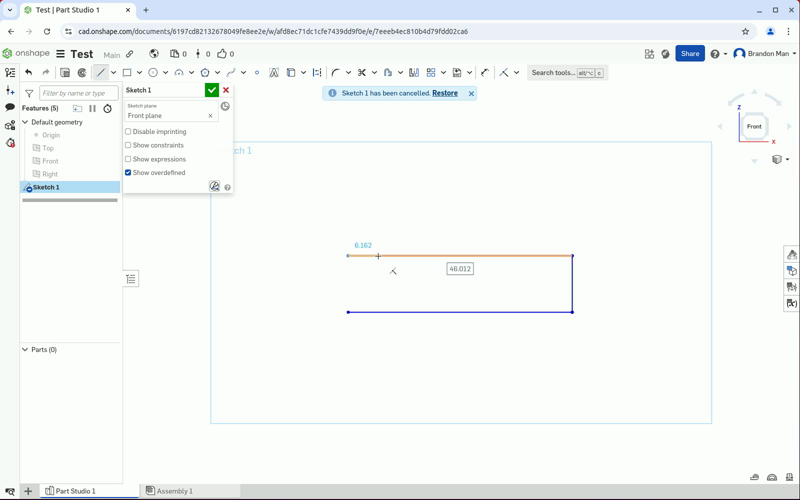
key_down(shift)
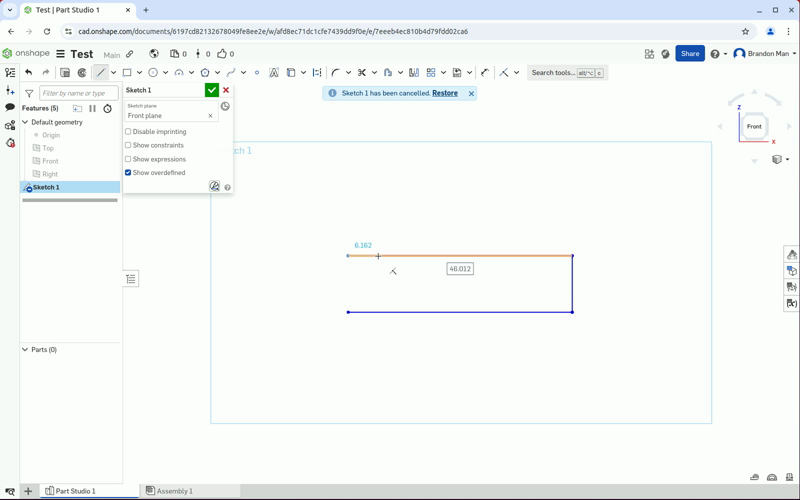
mouse_move(348, 312)
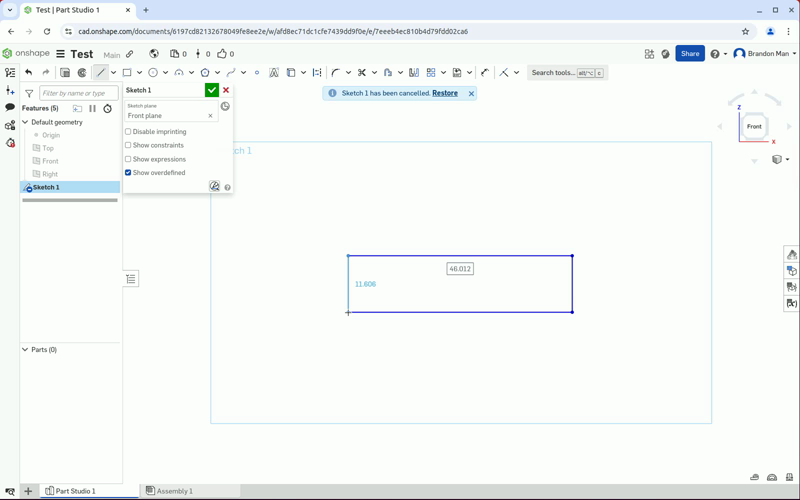
key_up(shift)
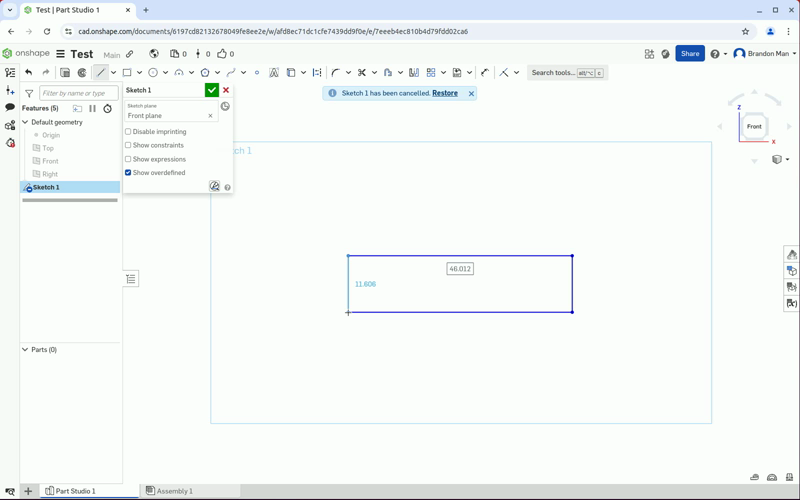
click(348, 312)
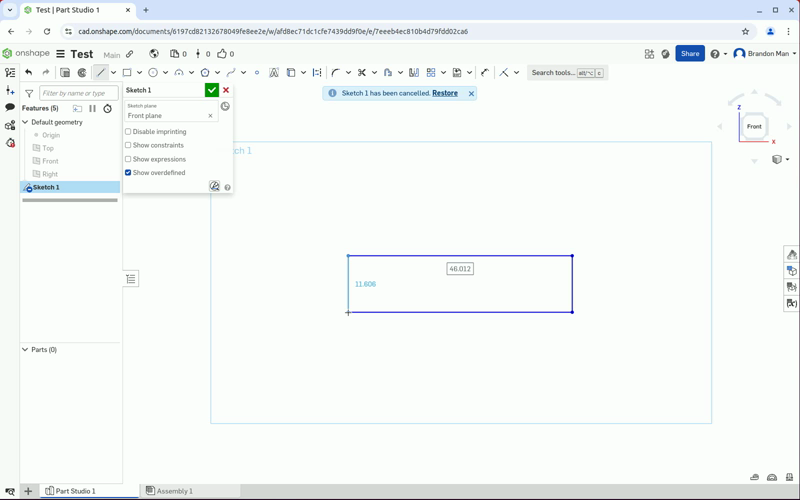
key(esc)
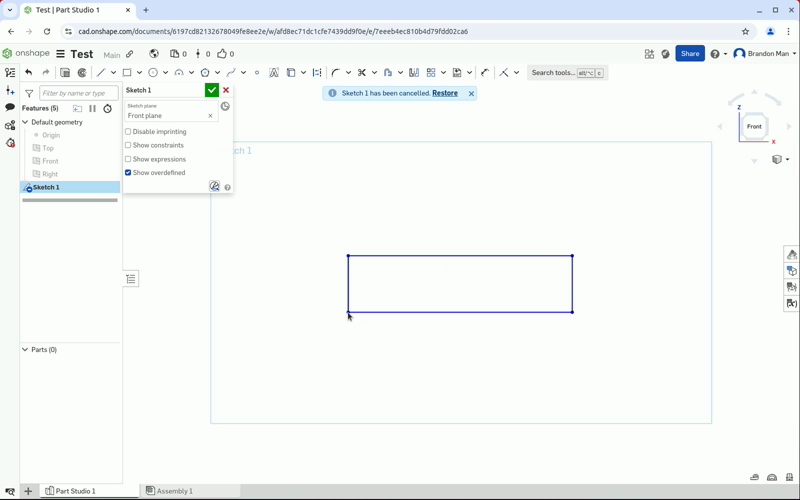
key(c)
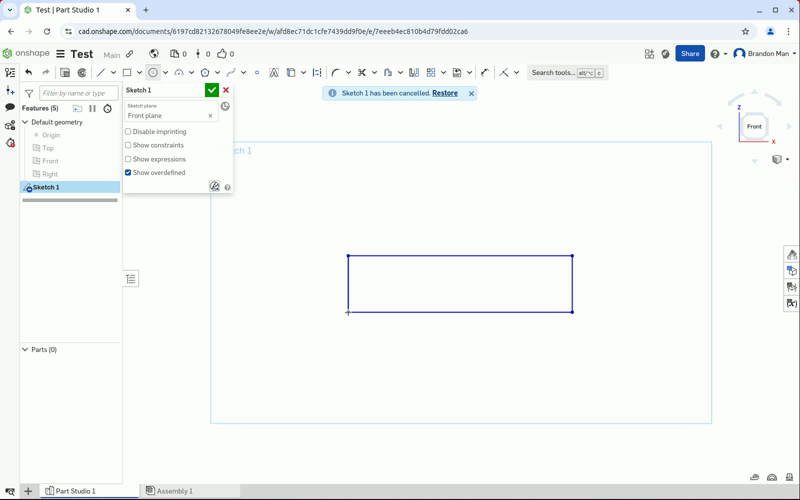
key_down(shift)
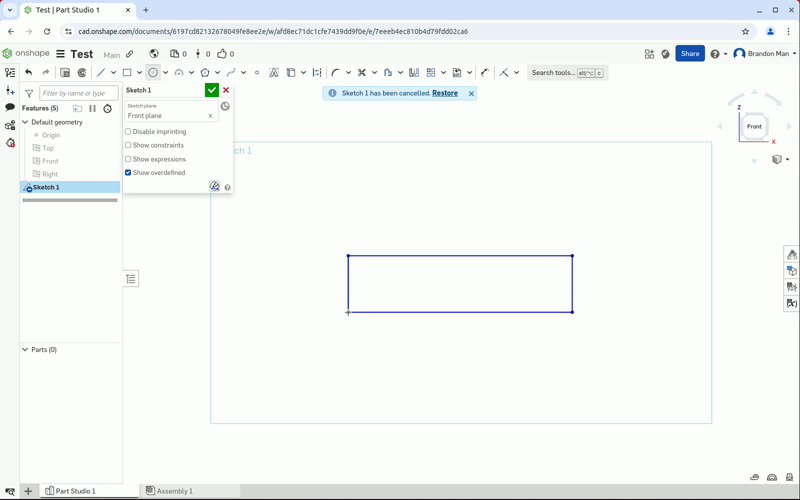
mouse_move(374, 309)
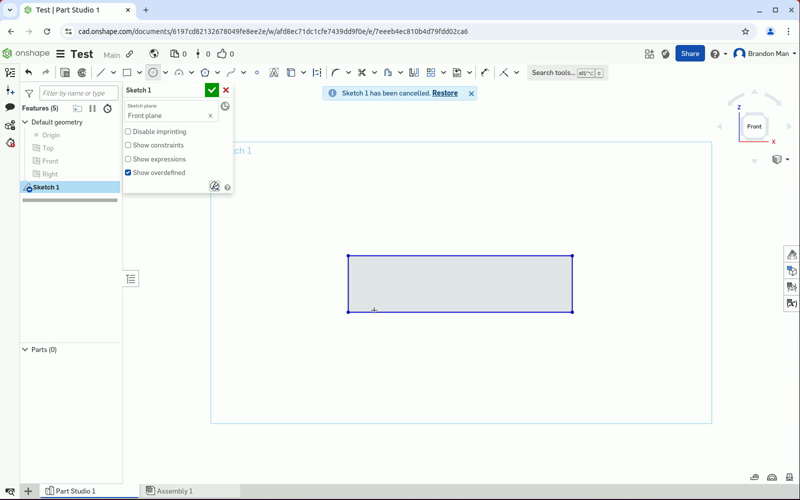
click(374, 309)
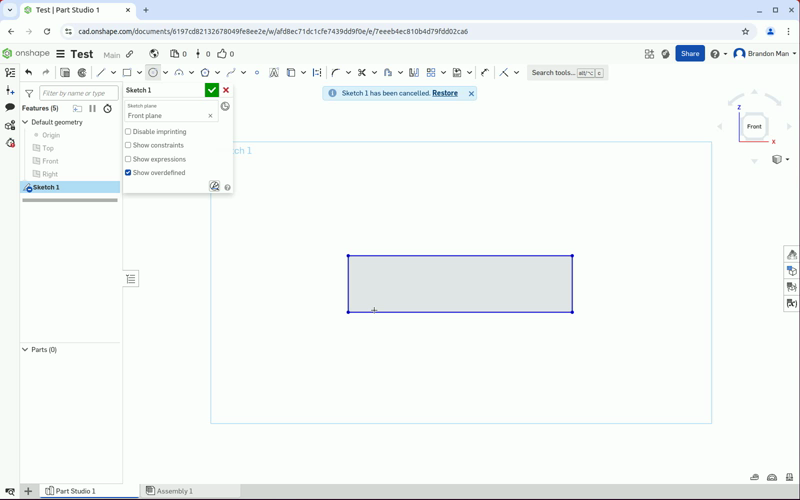
key_up(shift)
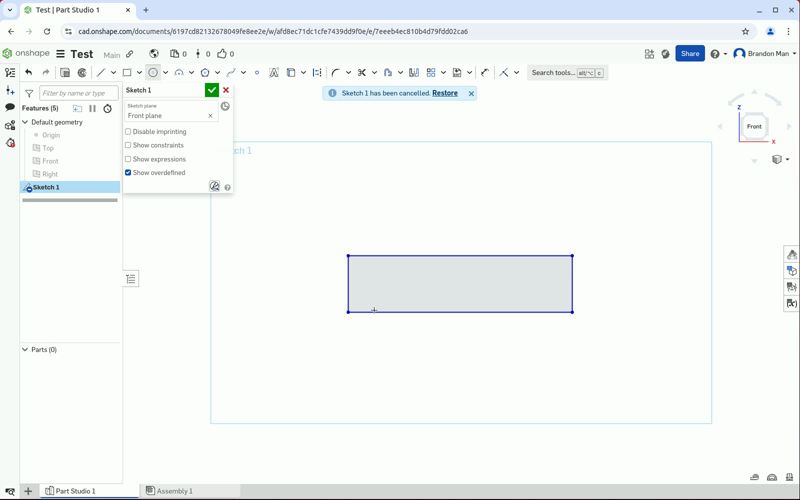
mouse_move(376, 309)
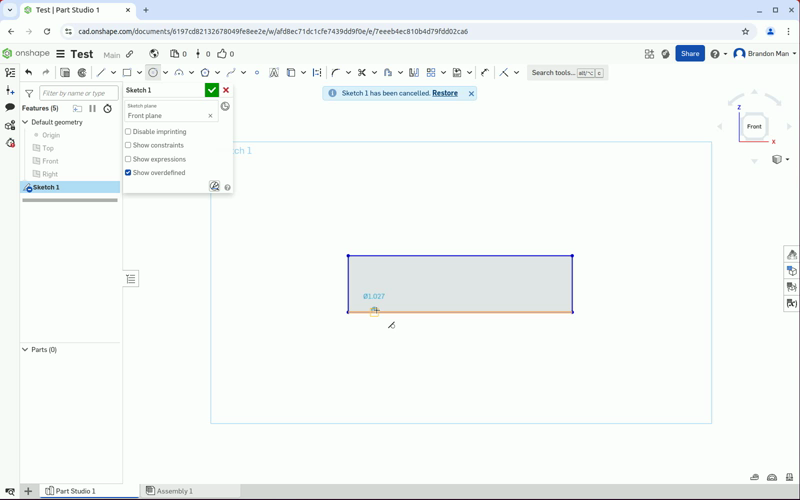
scroll(6)
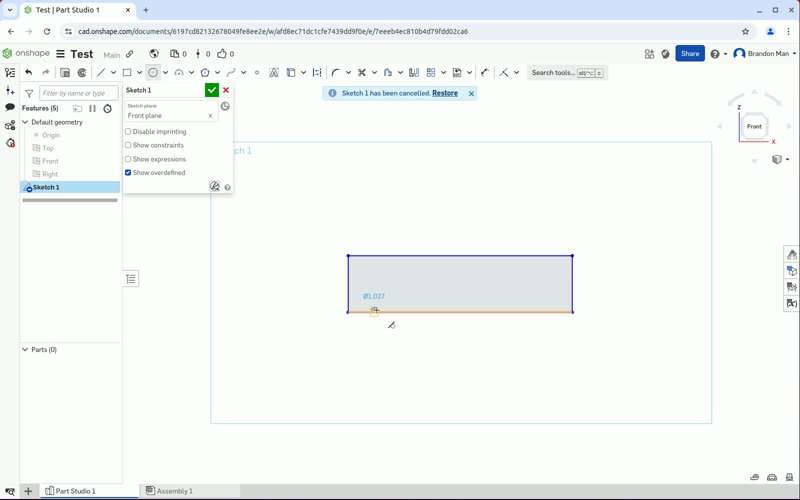
scroll(6)
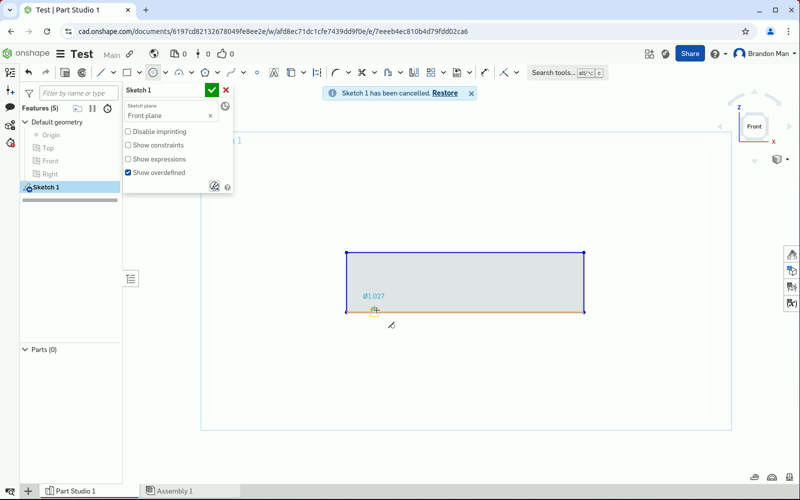
scroll(6)
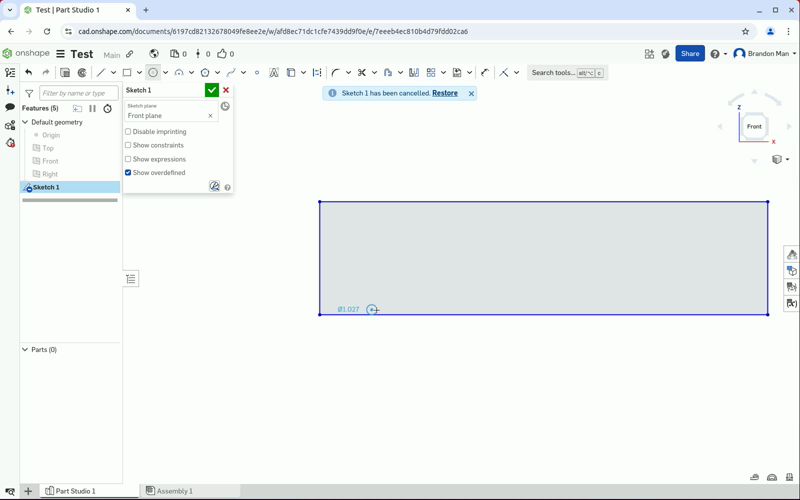
scroll(6)
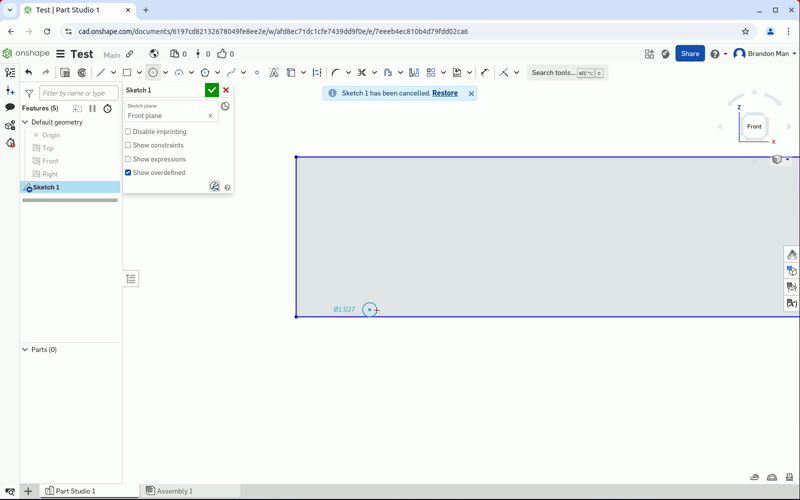
scroll(6)
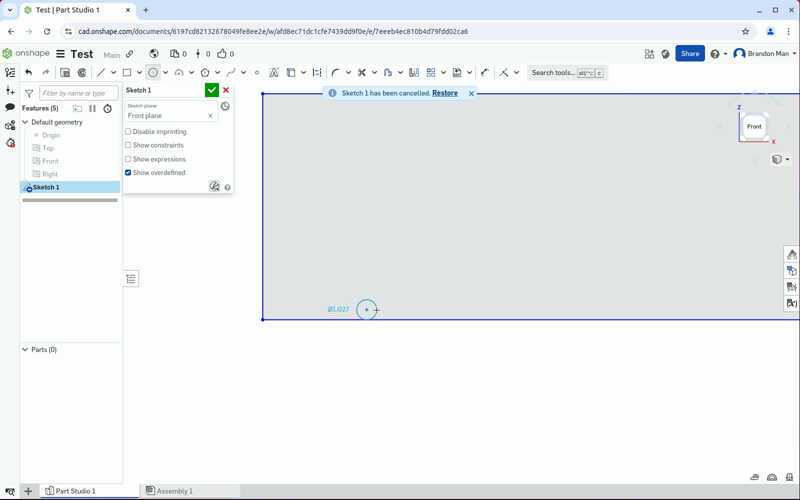
scroll(6)
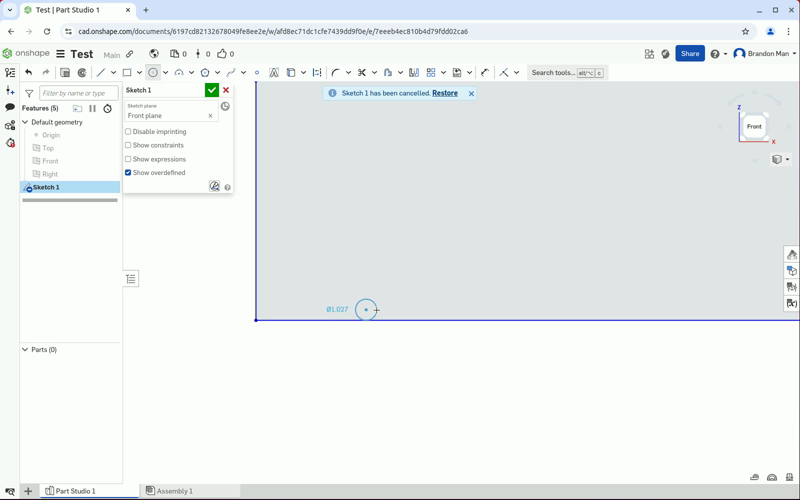
scroll(6)
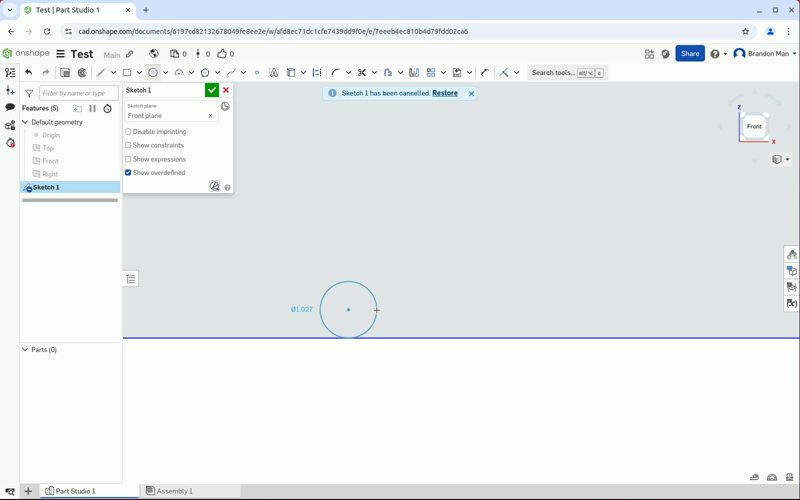
click(376, 309)
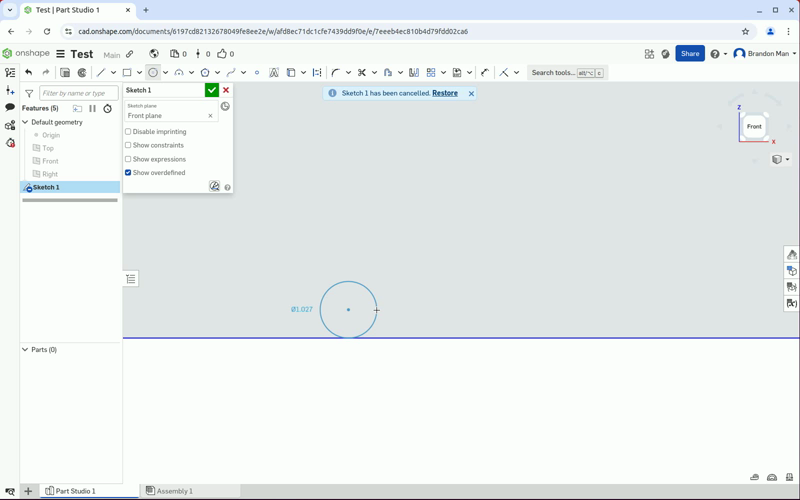
scroll(-6)
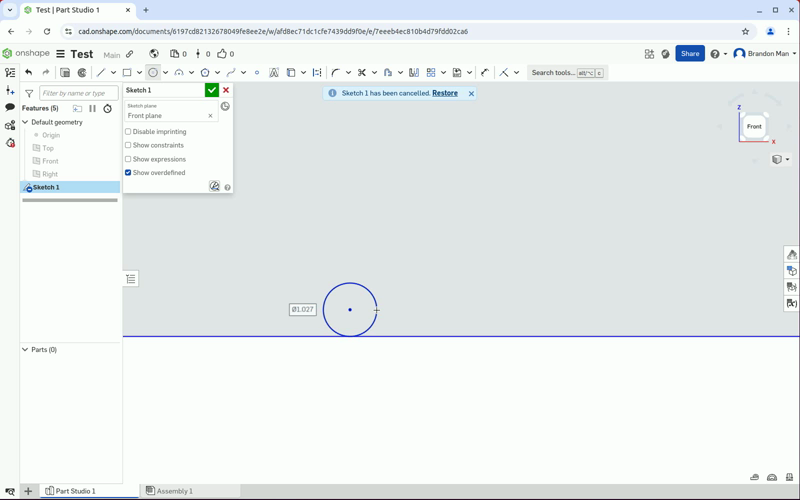
scroll(-6)
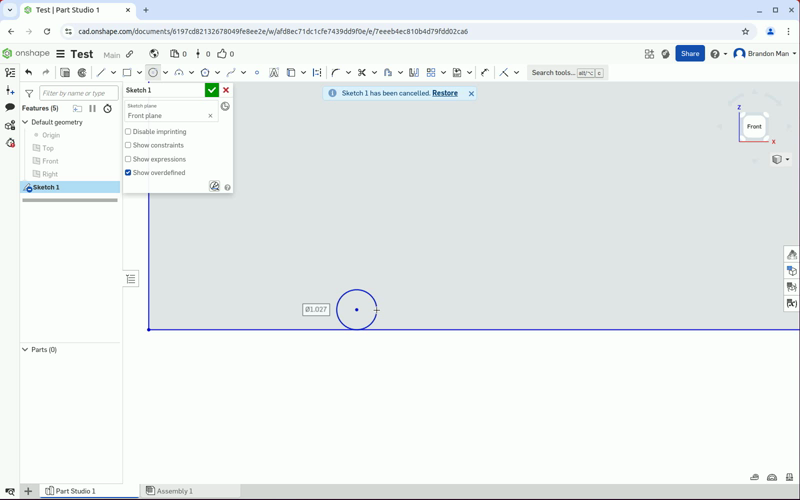
scroll(-6)
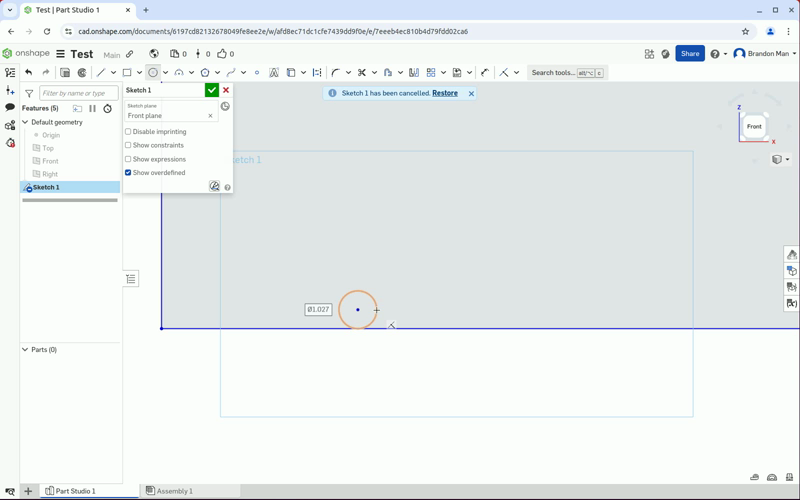
scroll(-6)
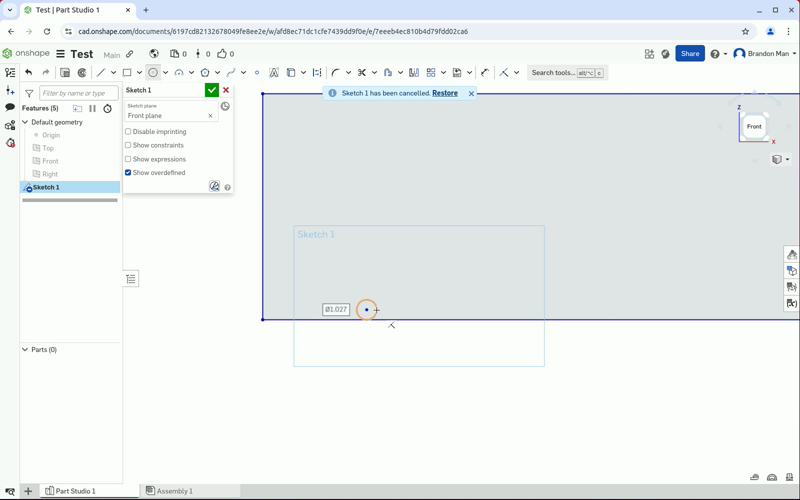
scroll(-6)
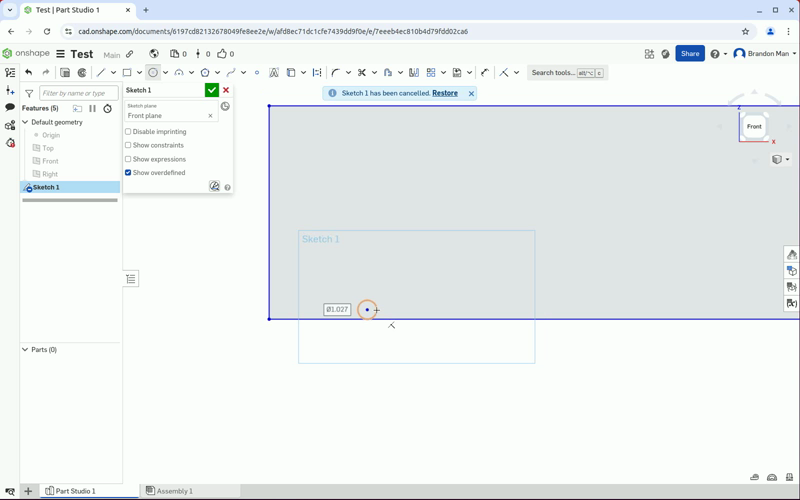
scroll(-6)
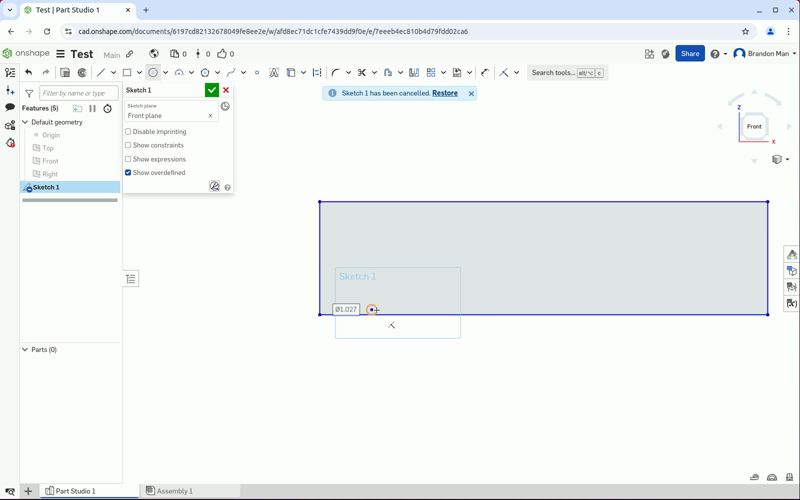
scroll(-6)
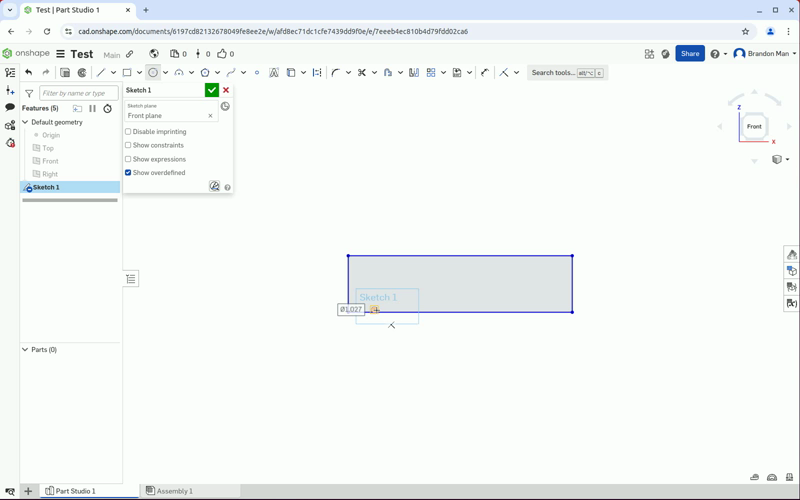
key(esc)
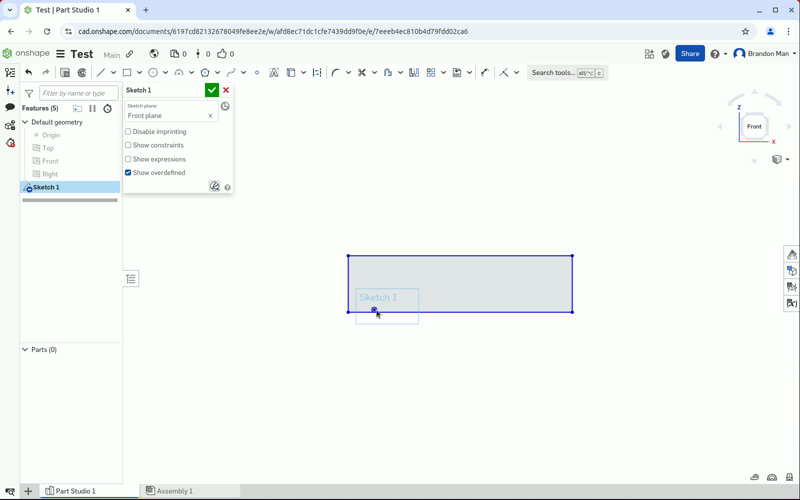
key(c)
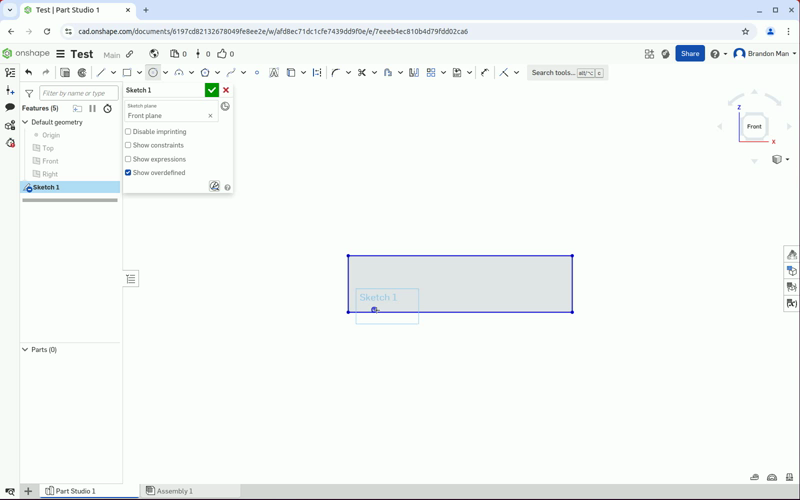
key_down(shift)
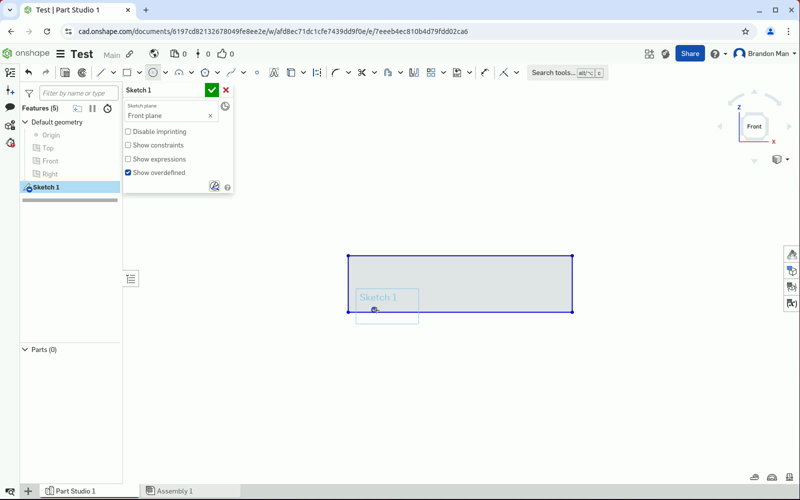
mouse_move(411, 288)
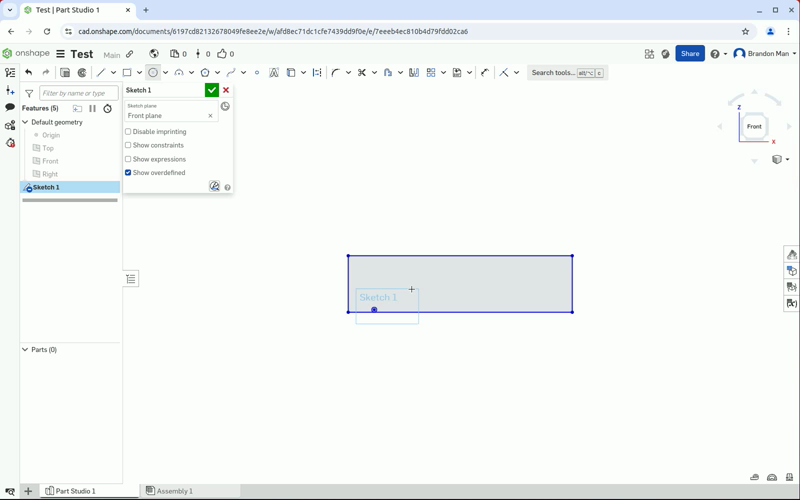
click(411, 288)
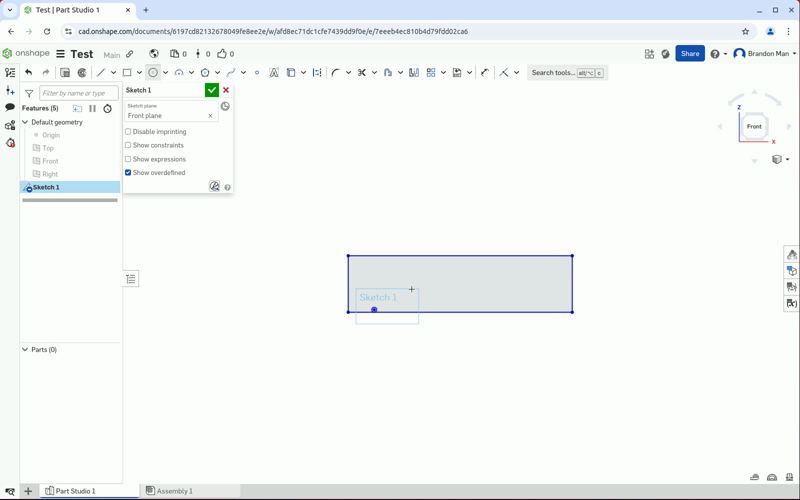
key_up(shift)
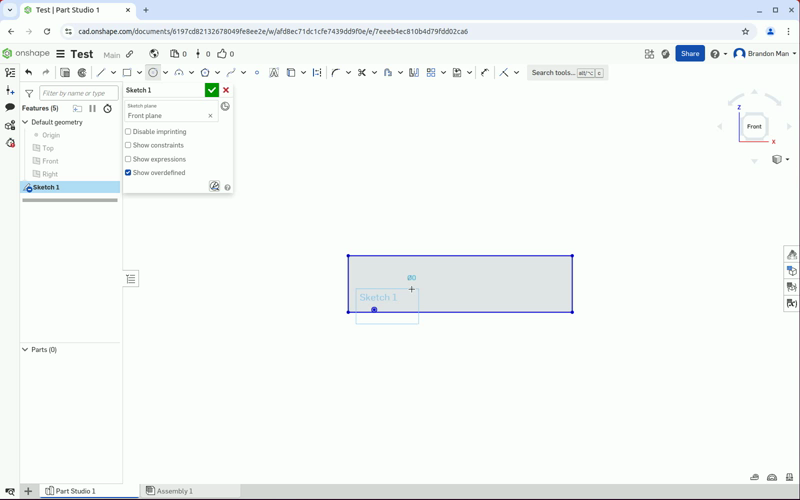
mouse_move(414, 288)
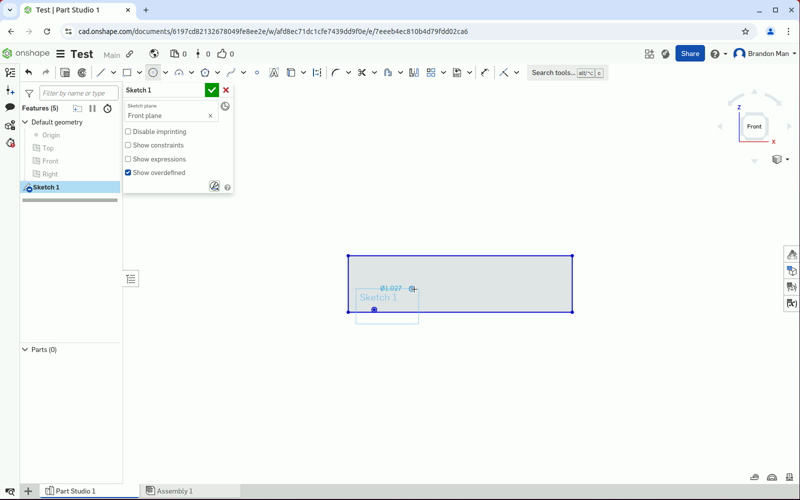
scroll(6)
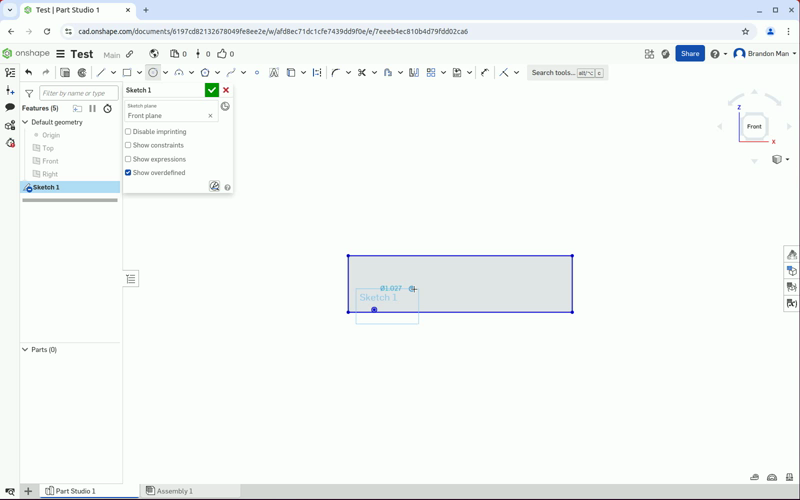
scroll(6)
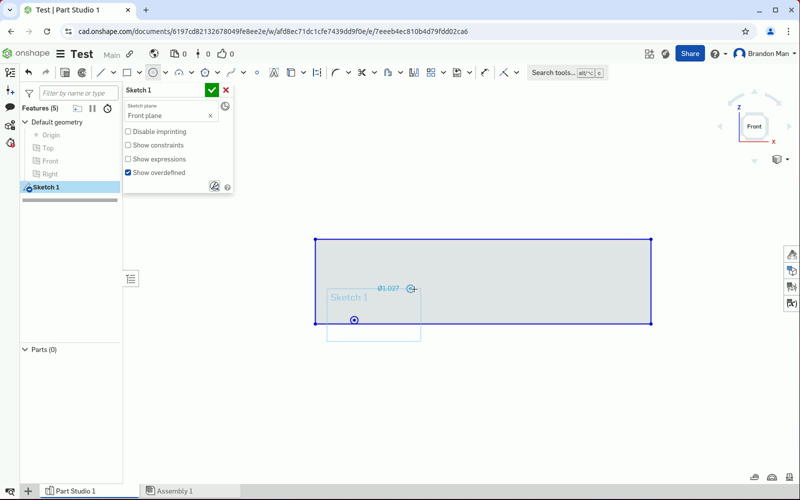
scroll(6)
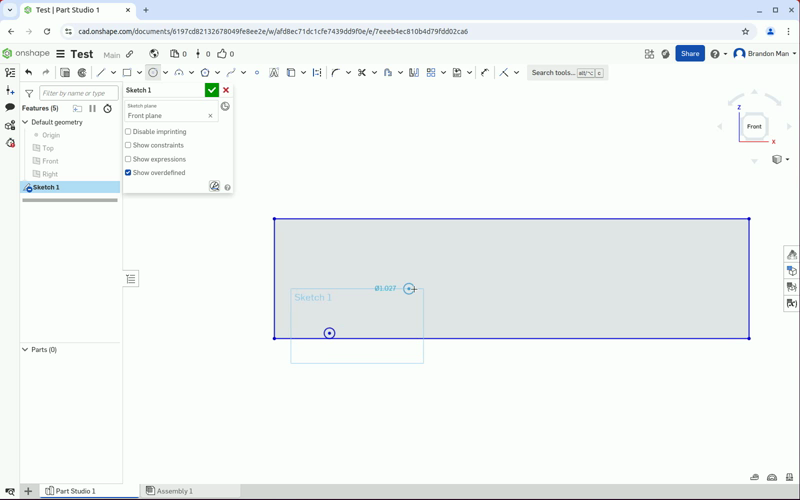
scroll(6)
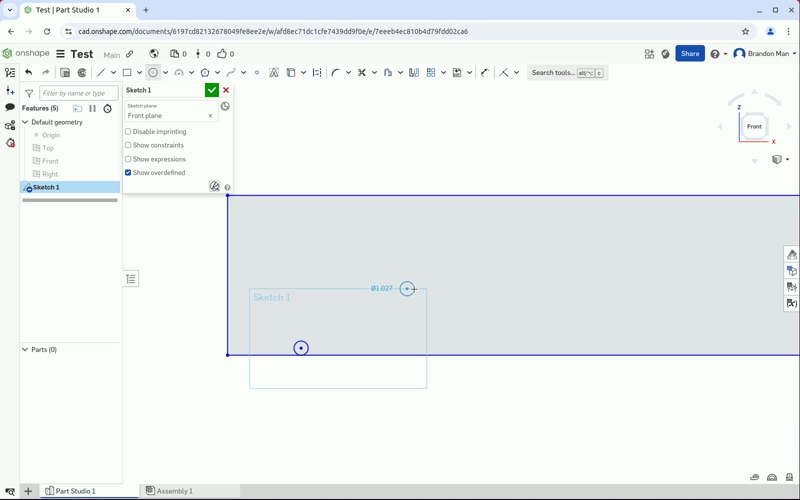
scroll(6)
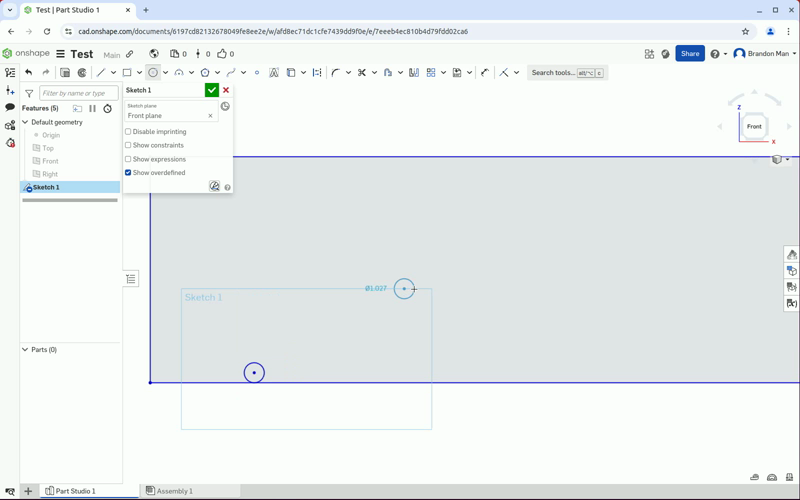
scroll(6)
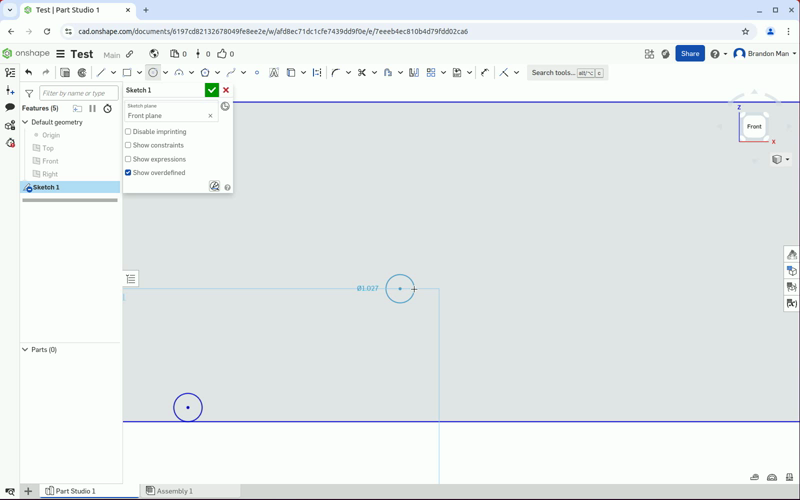
scroll(6)
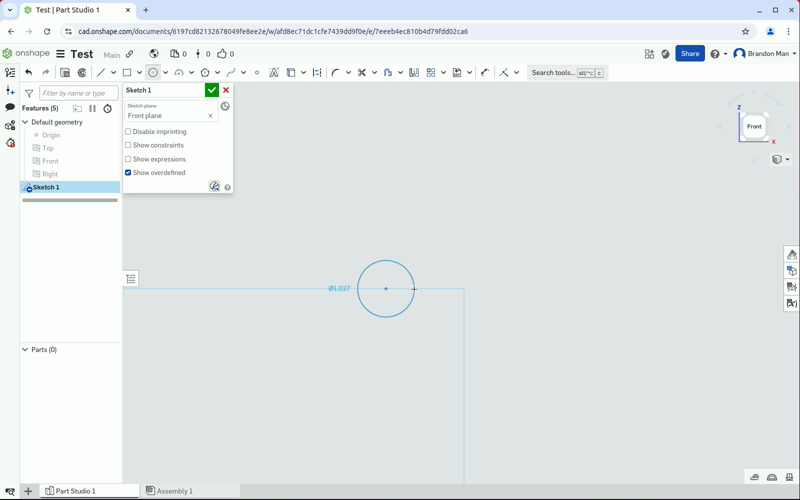
click(414, 288)
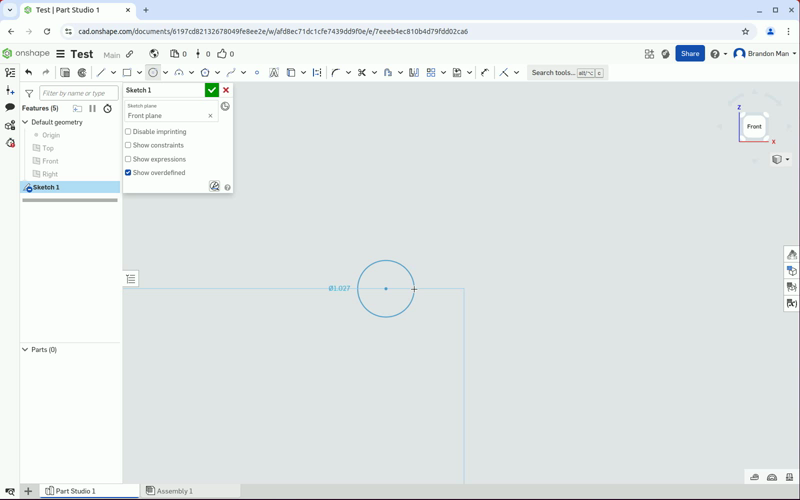
scroll(-6)
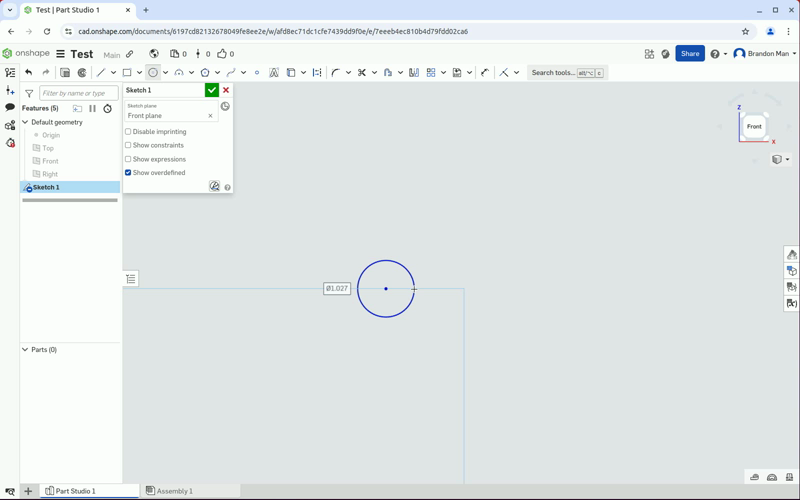
scroll(-6)
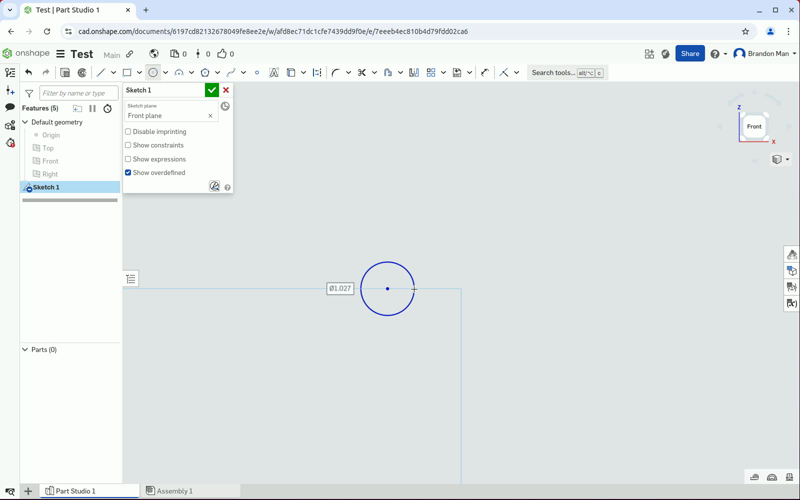
scroll(-6)
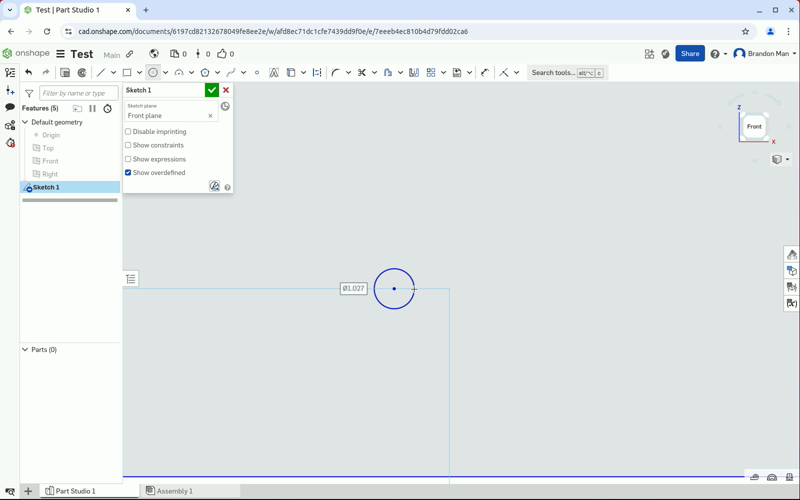
scroll(-6)
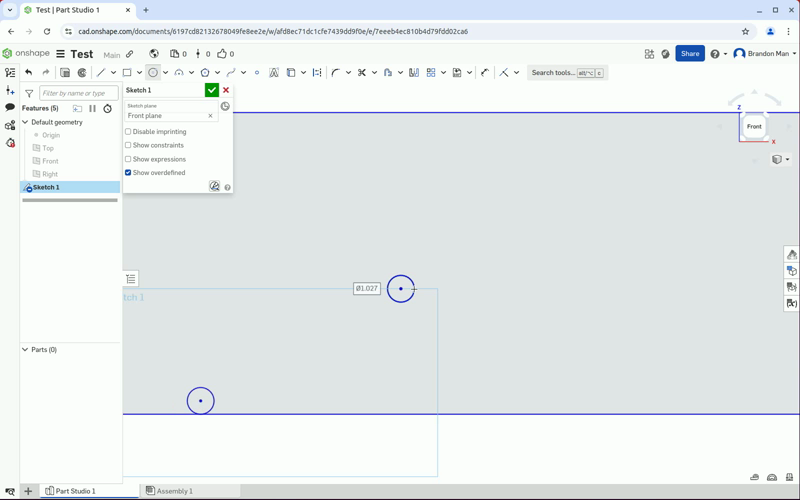
scroll(-6)
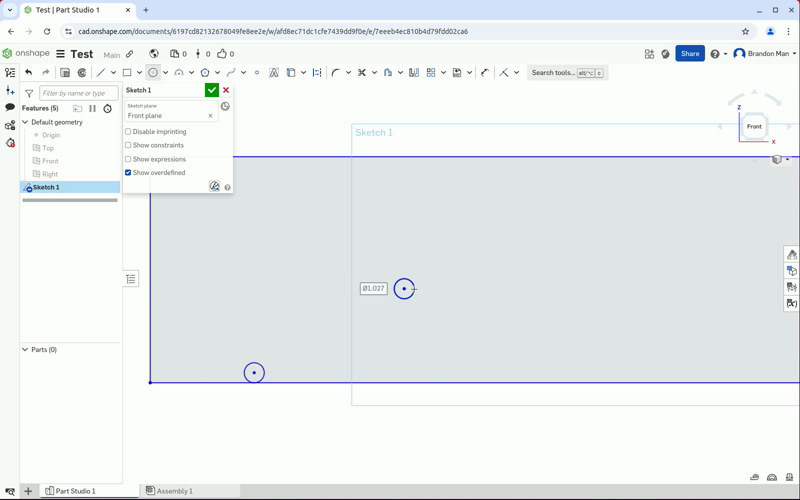
scroll(-6)
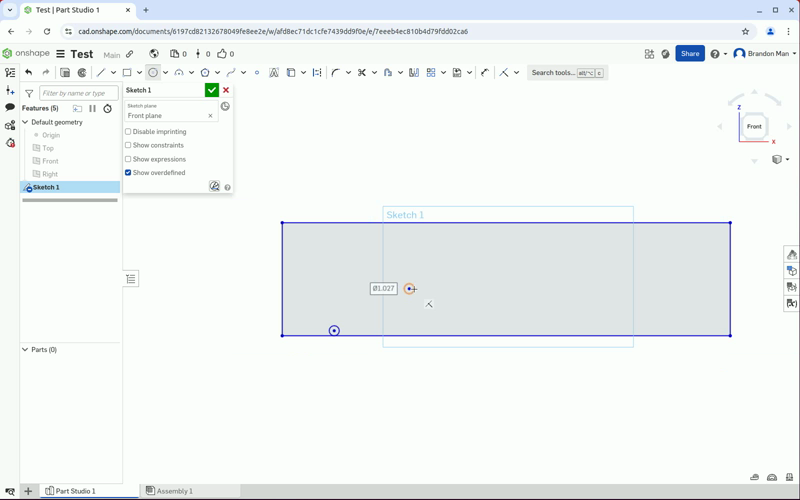
scroll(-6)
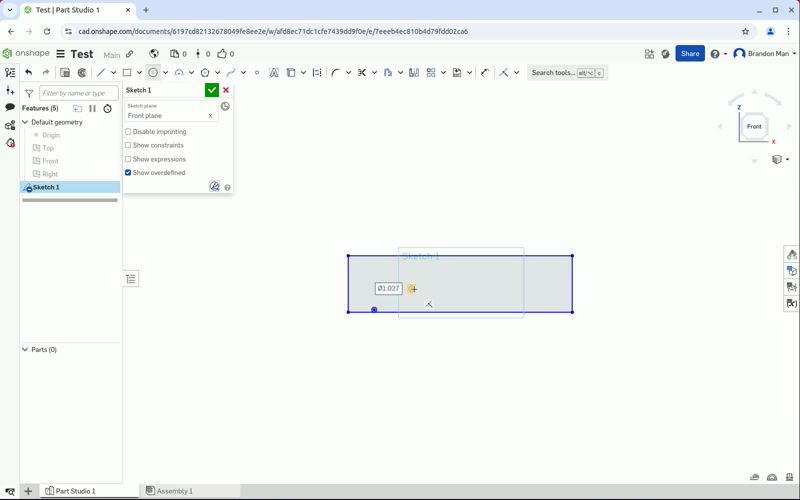
key(esc)
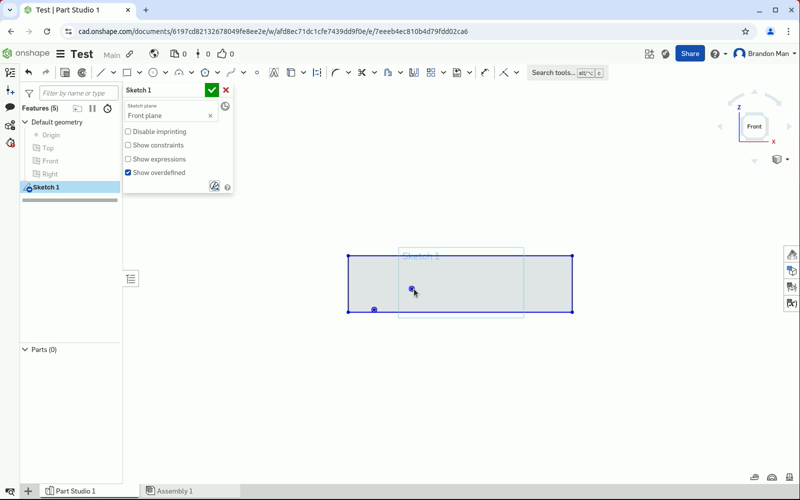
key(c)
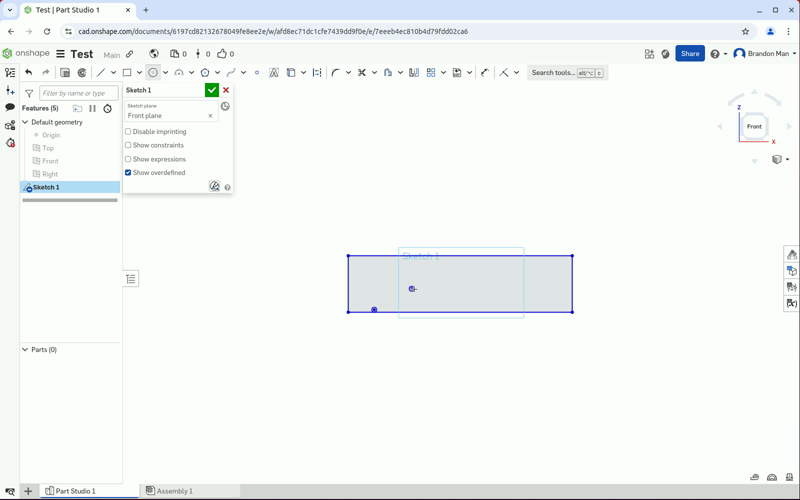
key_down(shift)
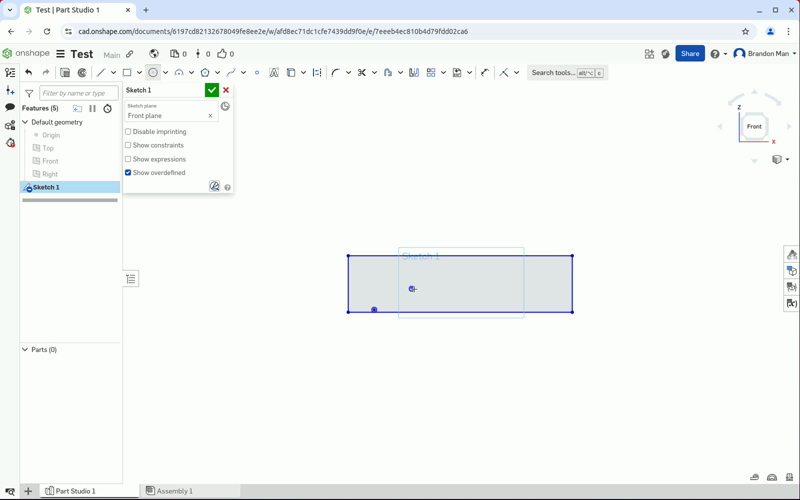
mouse_move(468, 288)
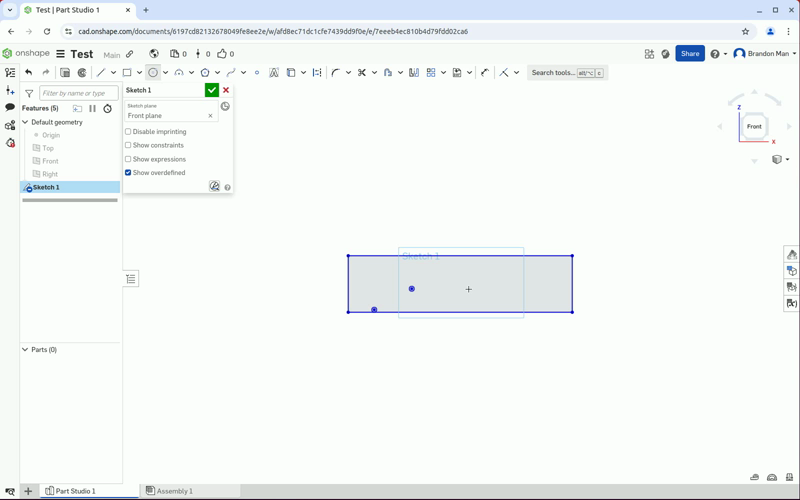
click(468, 288)
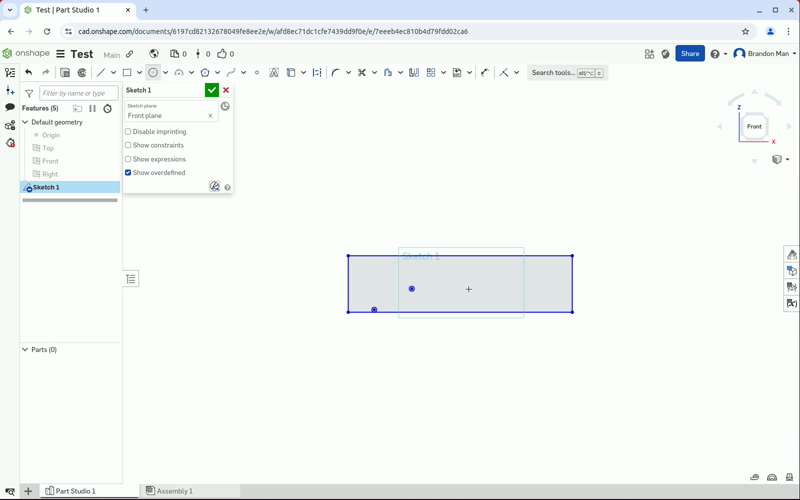
key_up(shift)
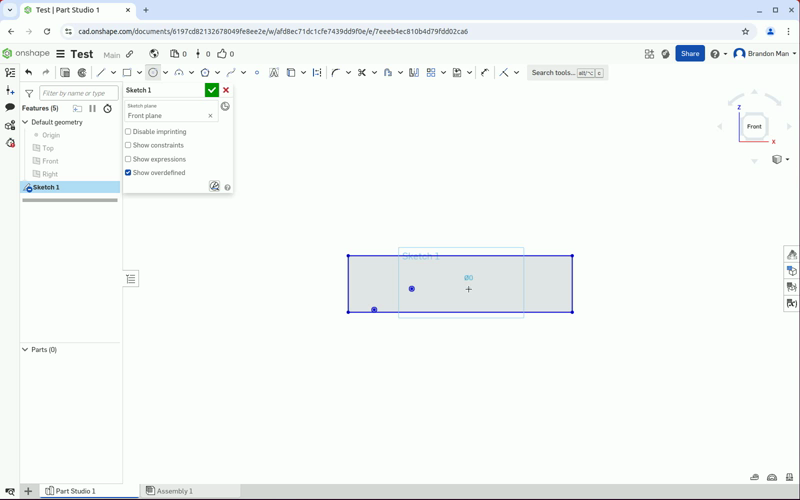
mouse_move(470, 288)
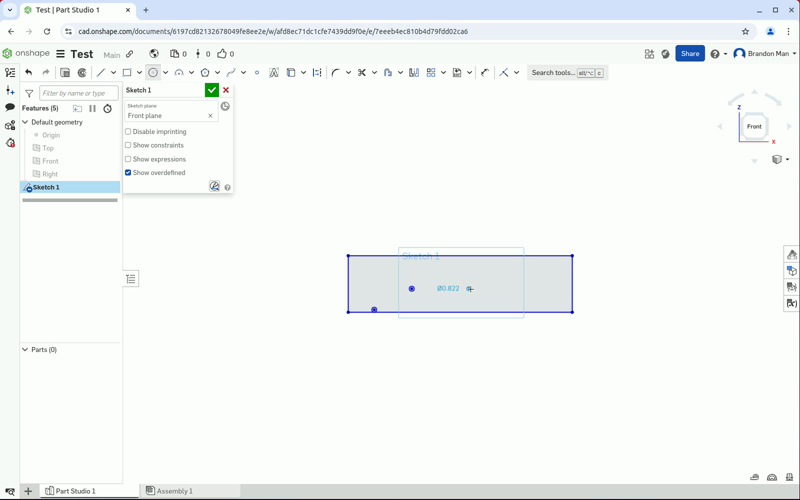
scroll(6)
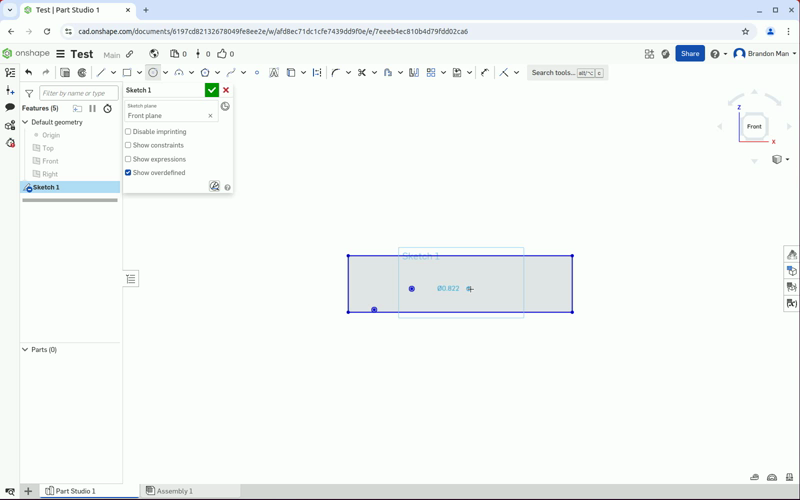
scroll(6)
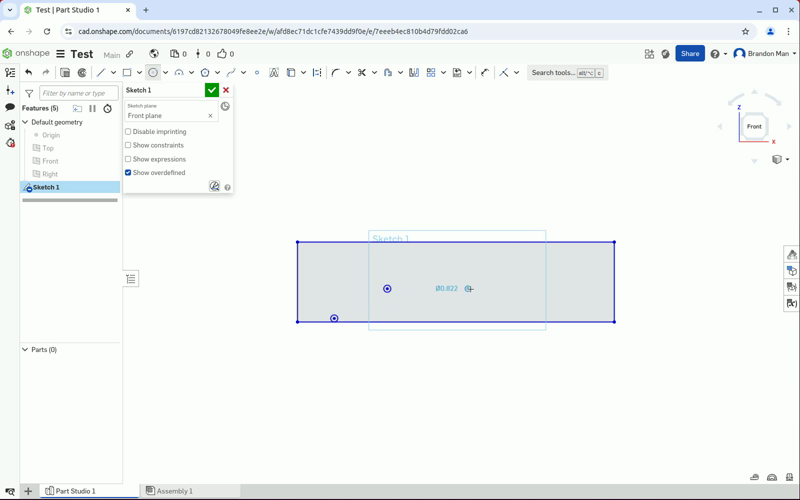
scroll(6)
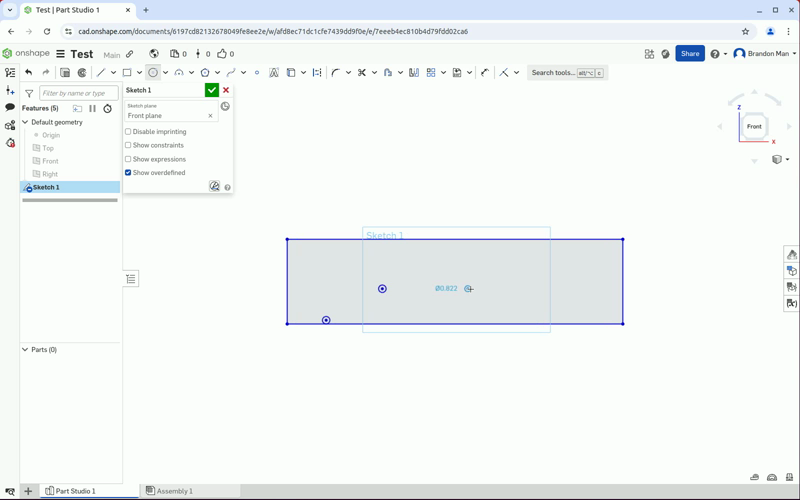
scroll(6)
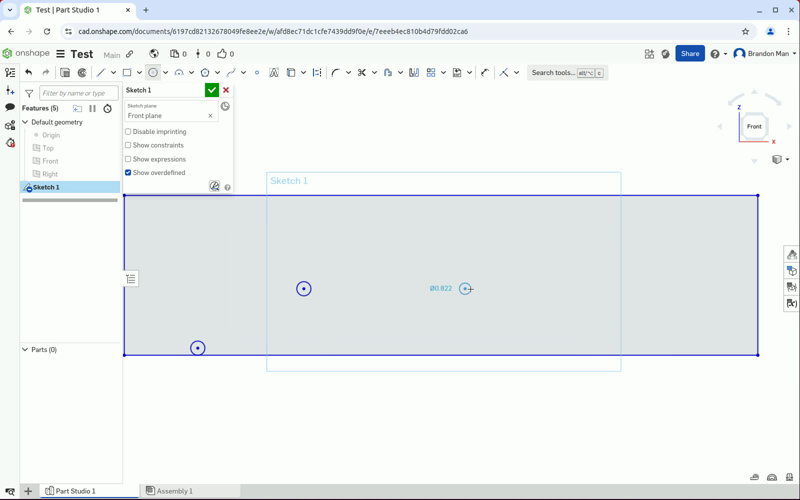
scroll(6)
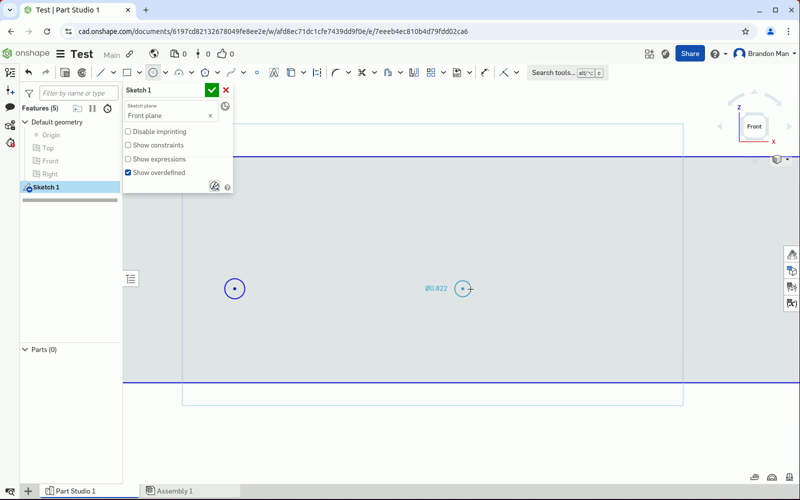
scroll(6)
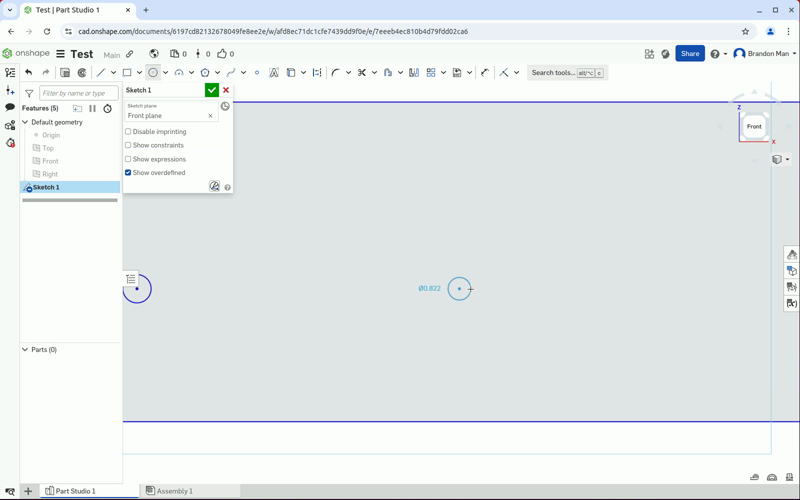
scroll(6)
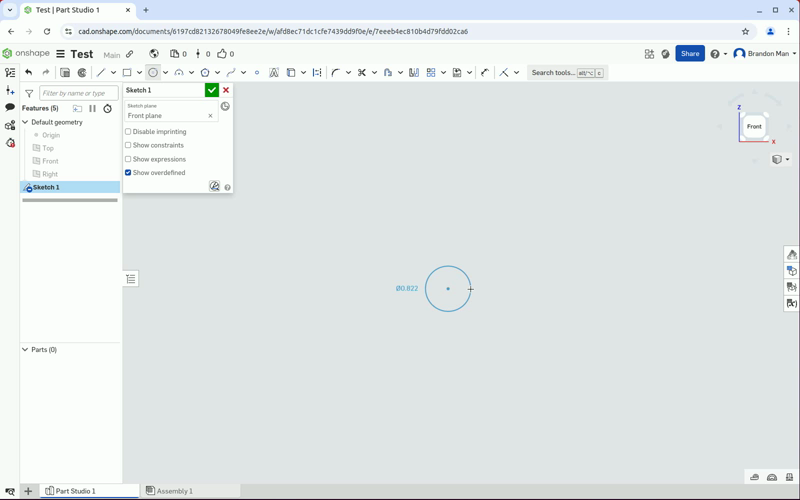
click(470, 288)
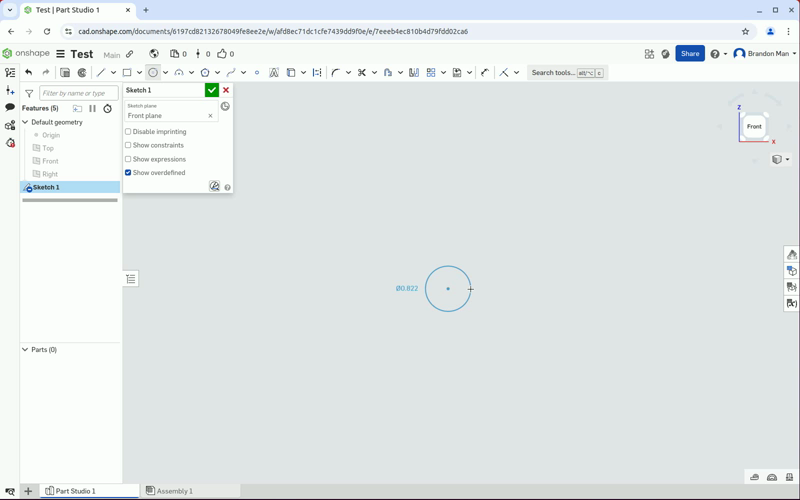
scroll(-6)
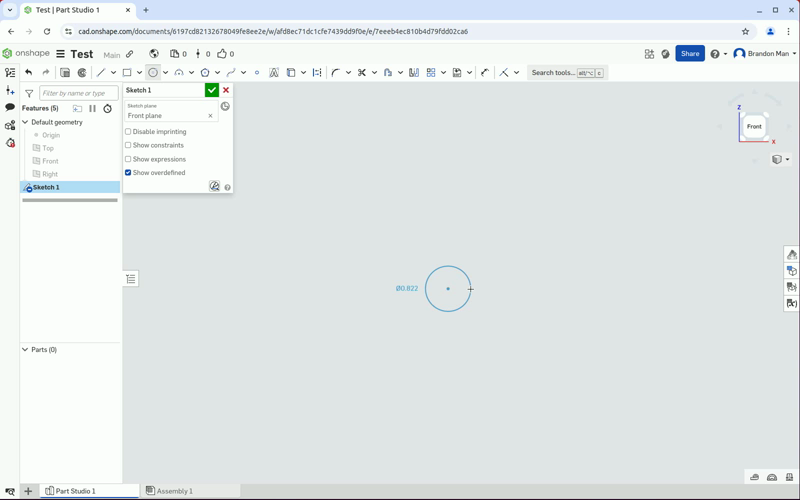
scroll(-6)
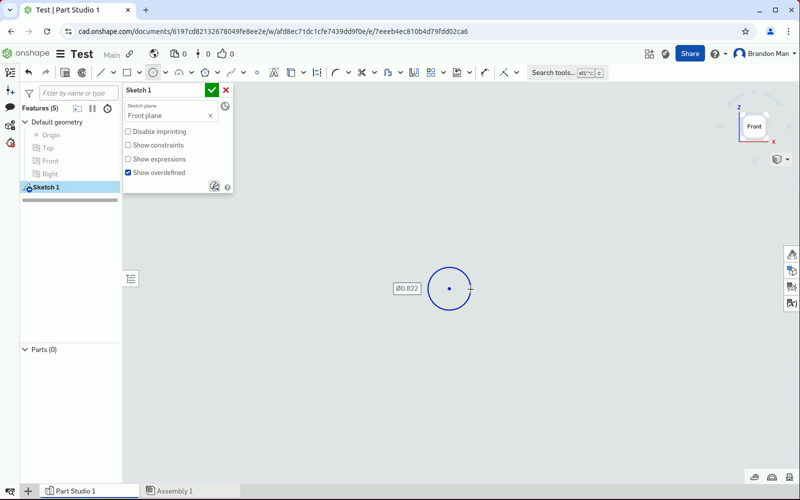
scroll(-6)
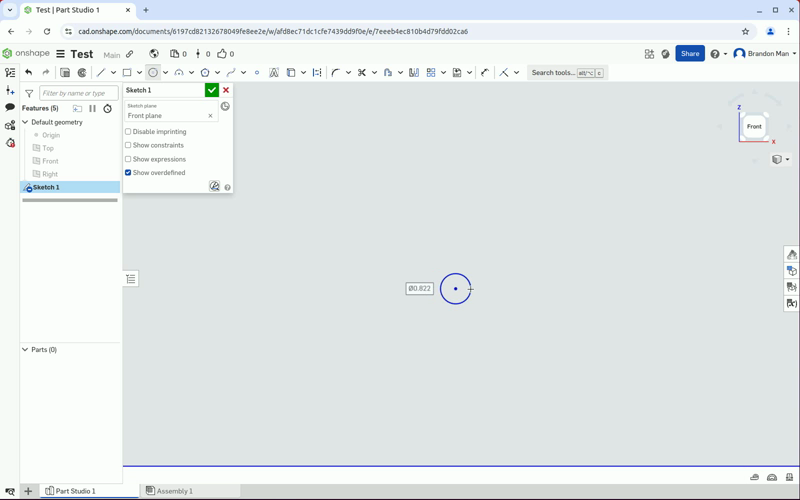
scroll(-6)
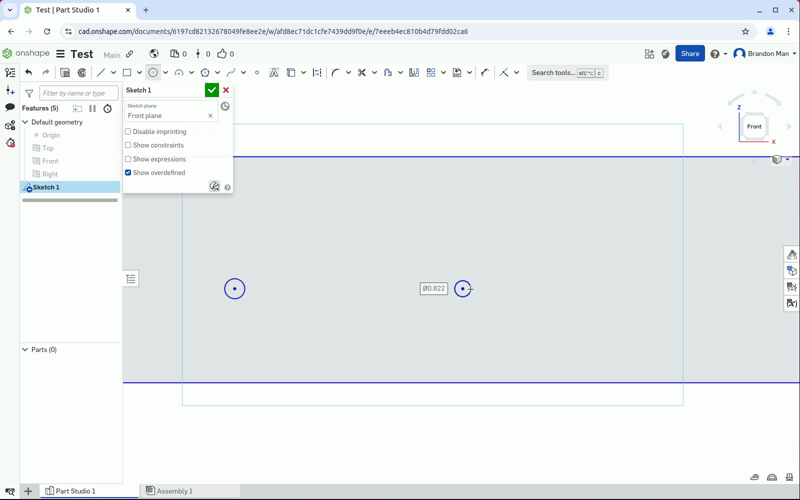
scroll(-6)
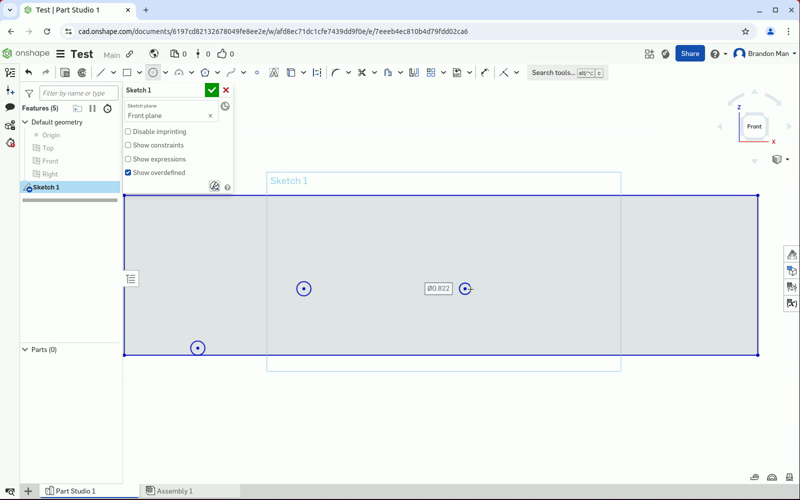
scroll(-6)
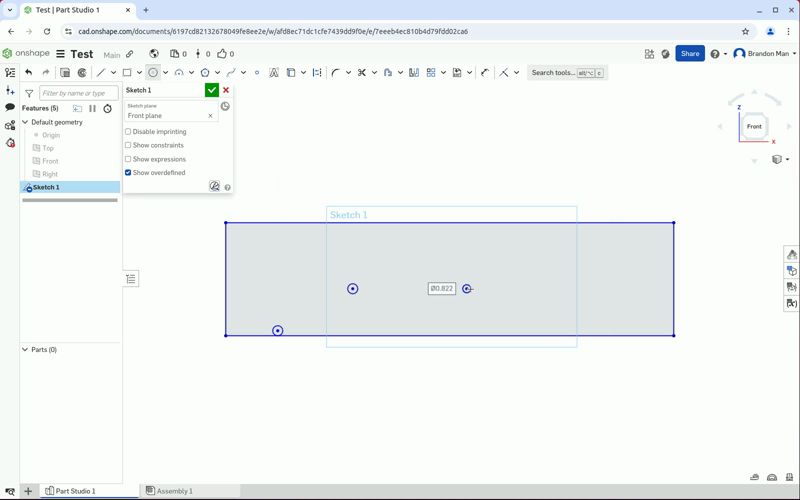
scroll(-6)
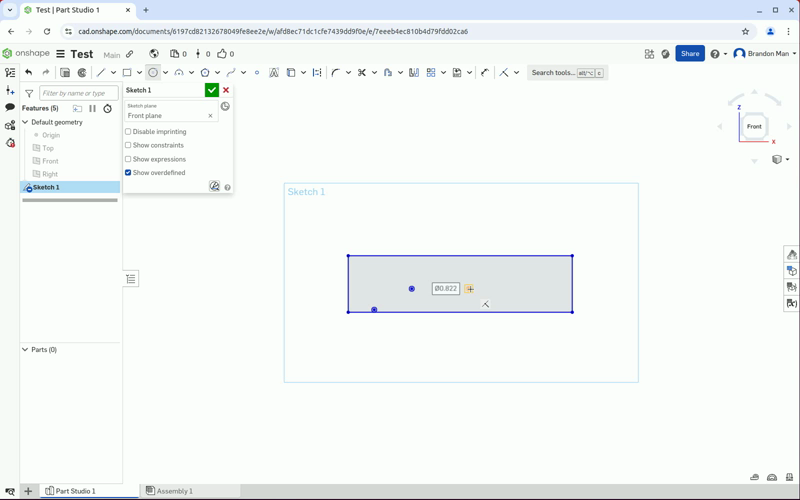
key(esc)
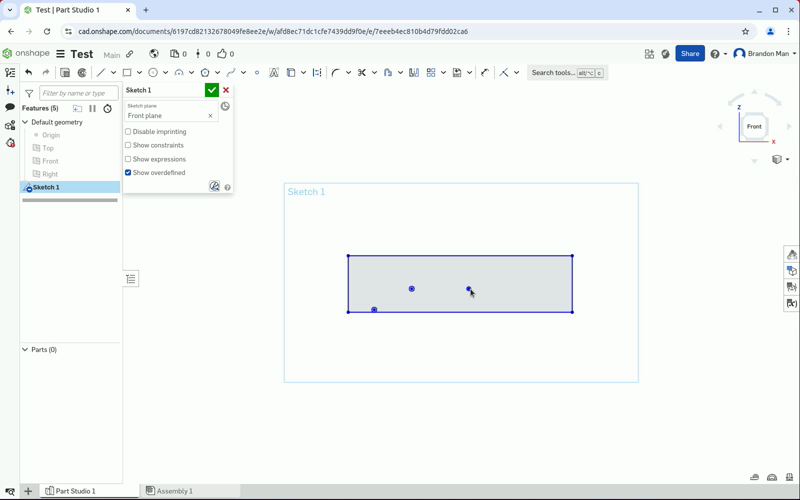
key(c)
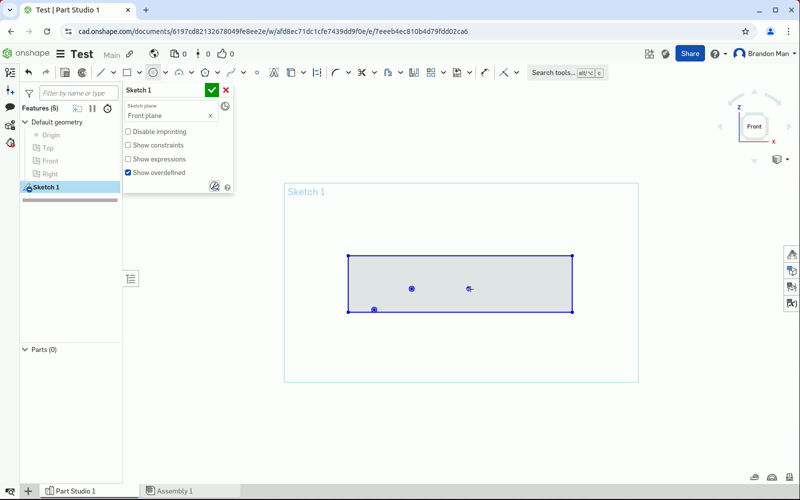
key_down(shift)
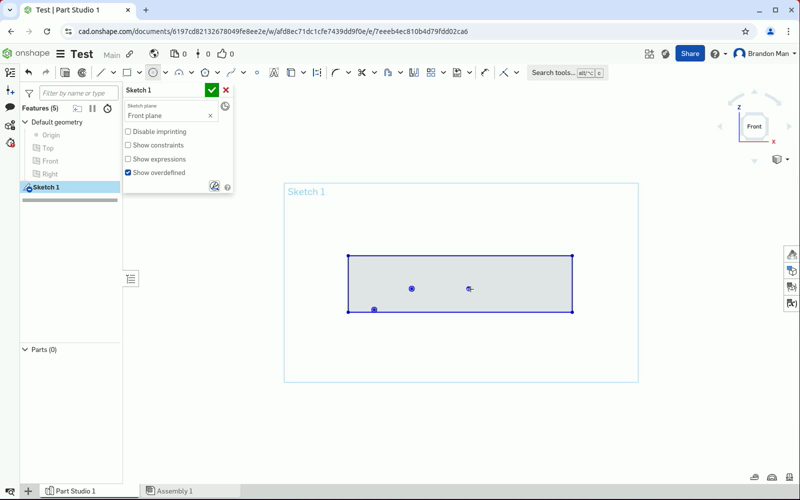
mouse_move(527, 288)
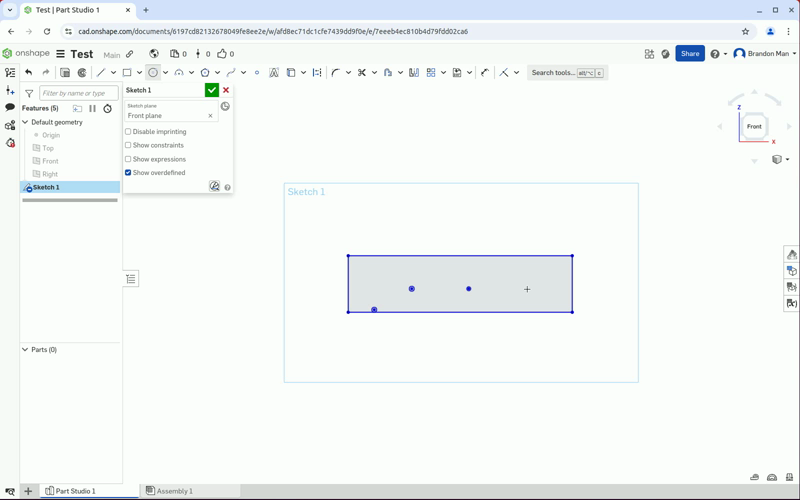
click(527, 288)
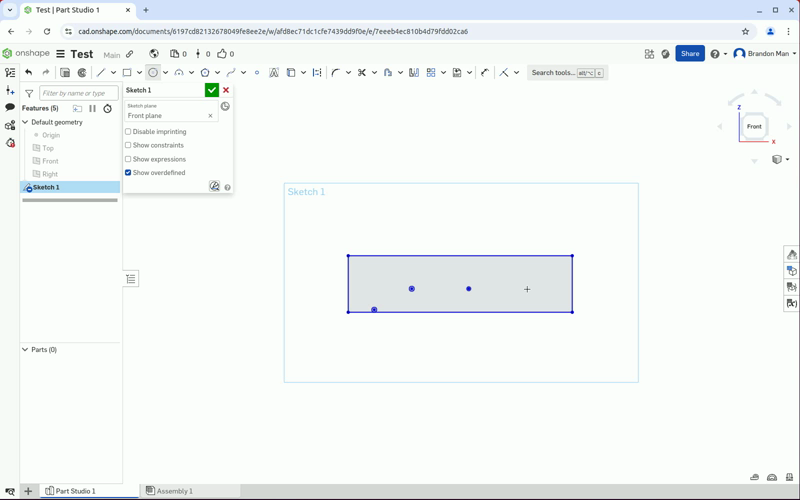
key_up(shift)
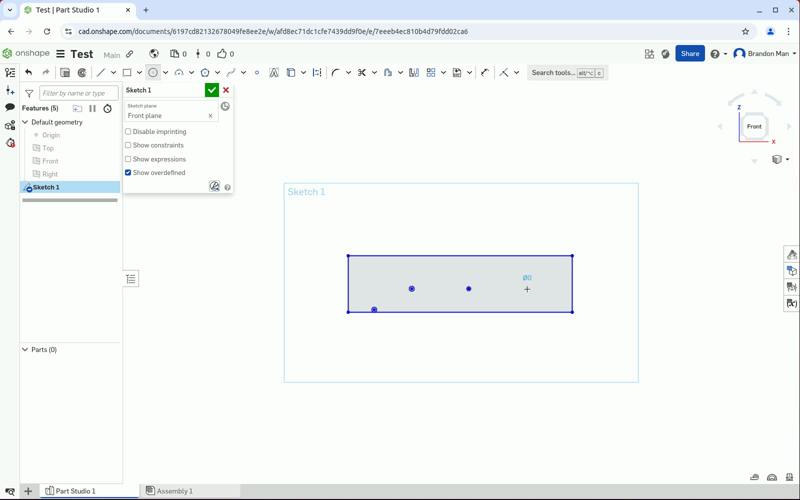
mouse_move(529, 288)
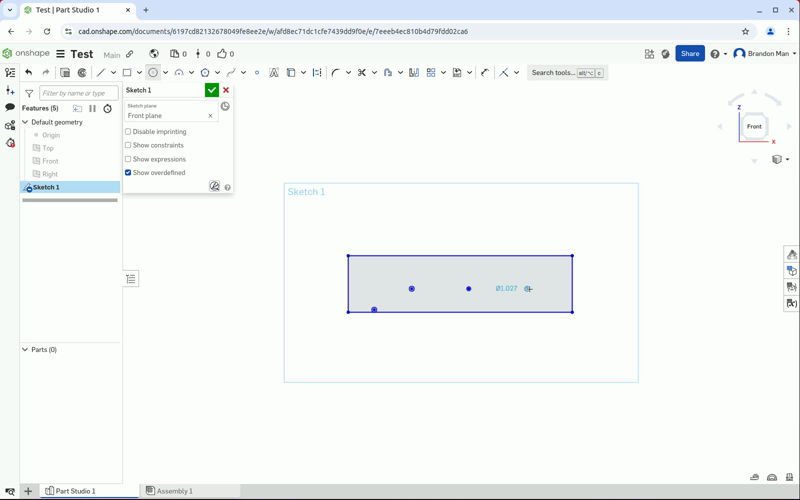
scroll(6)
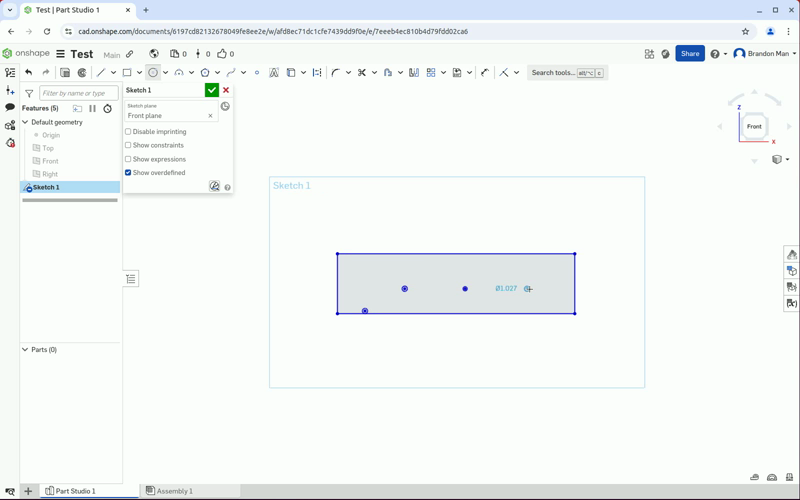
scroll(6)
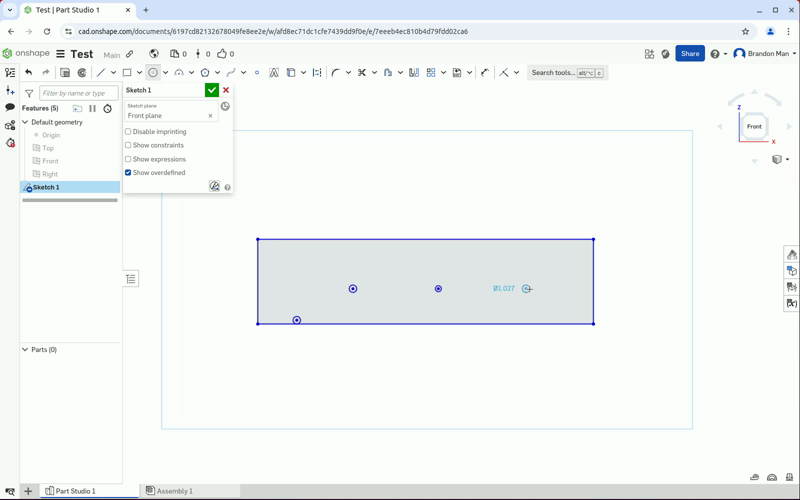
scroll(6)
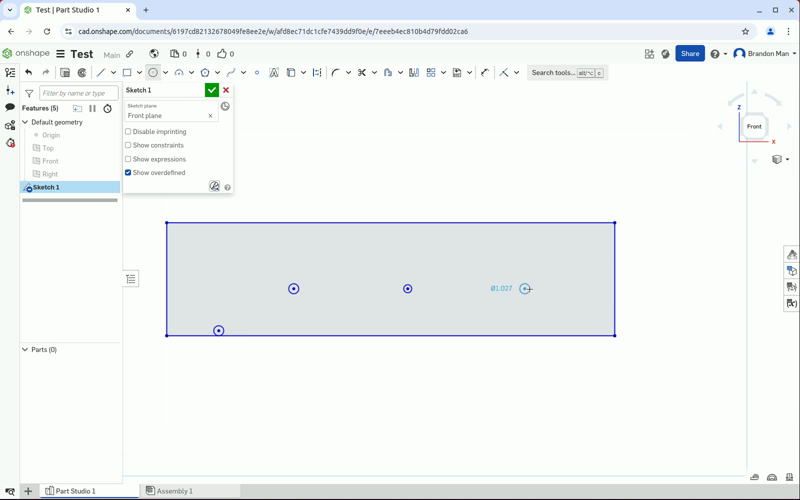
scroll(6)
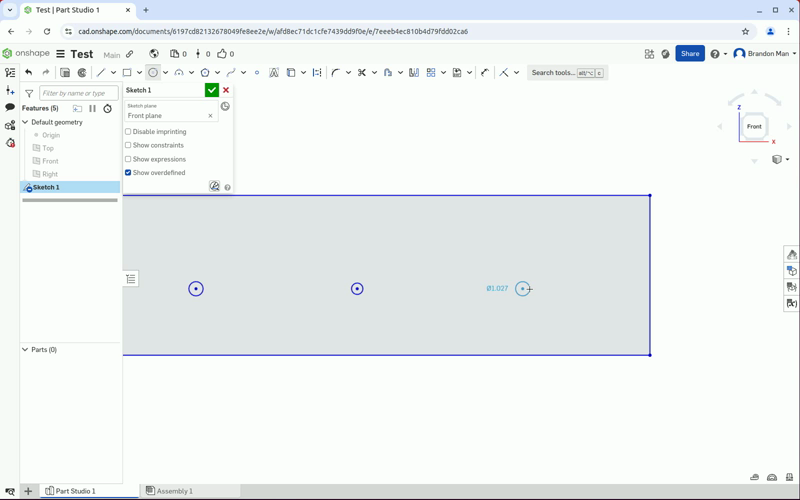
scroll(6)
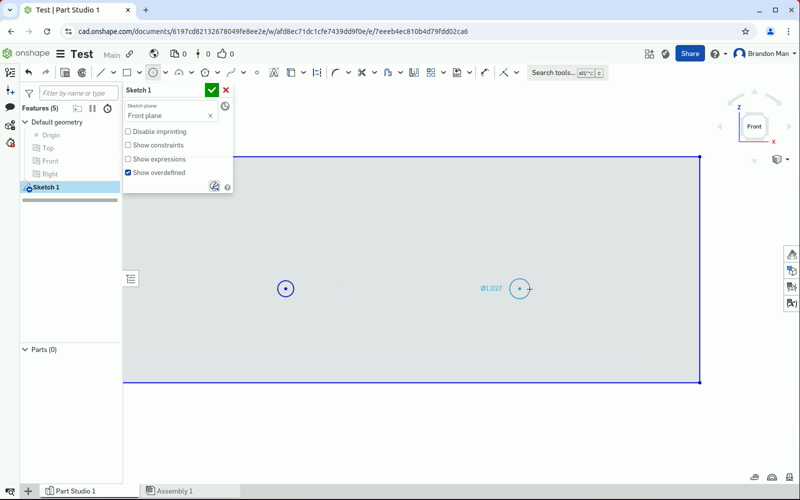
scroll(6)
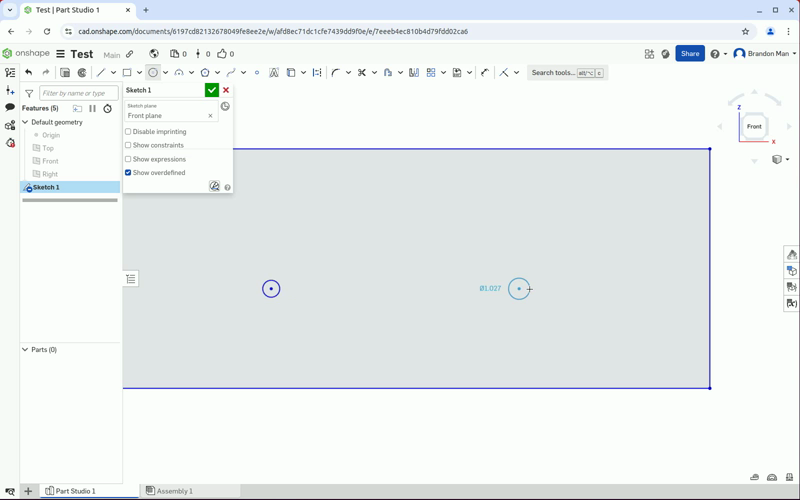
scroll(6)
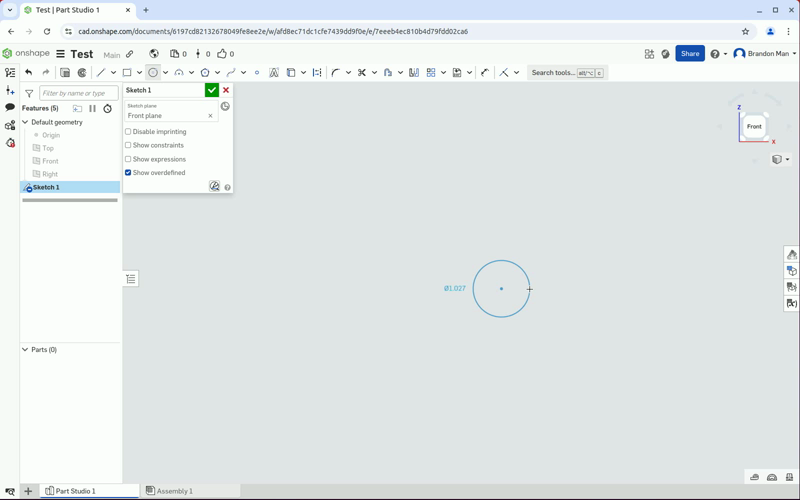
click(529, 288)
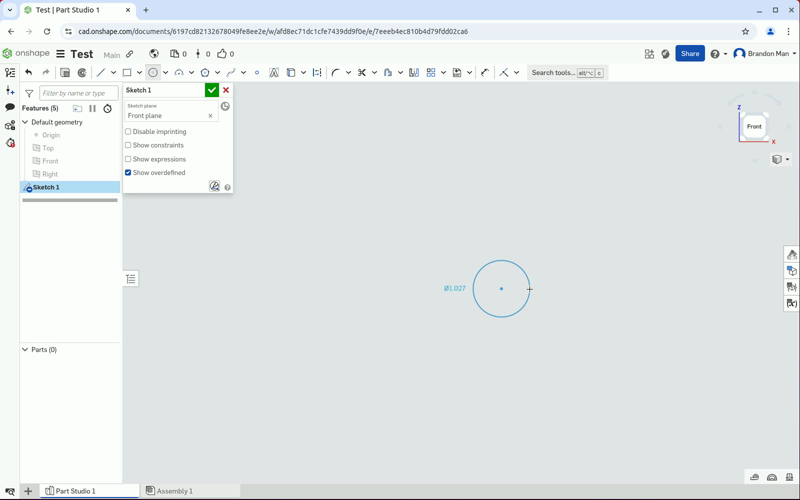
scroll(-6)
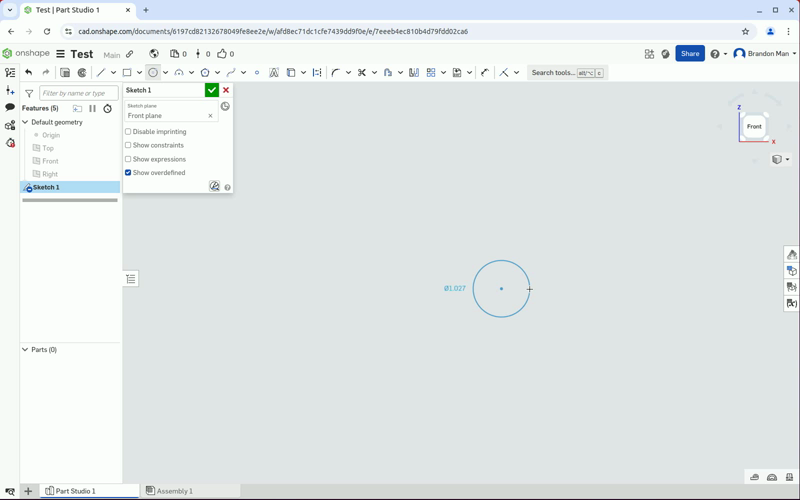
scroll(-6)
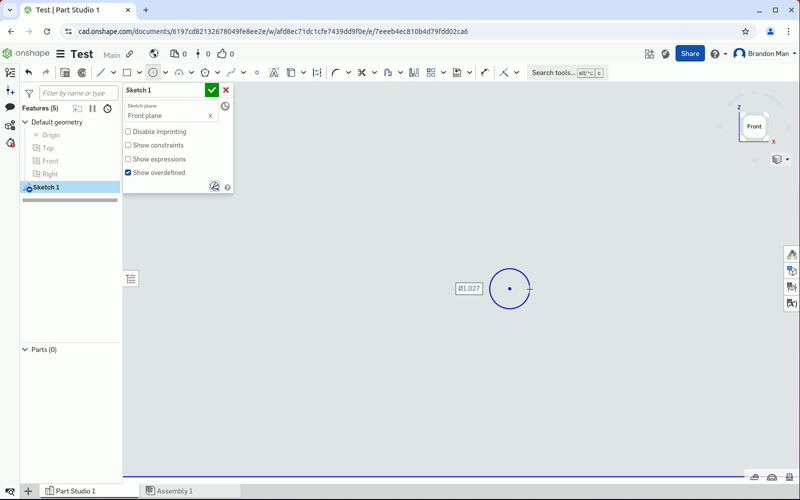
scroll(-6)
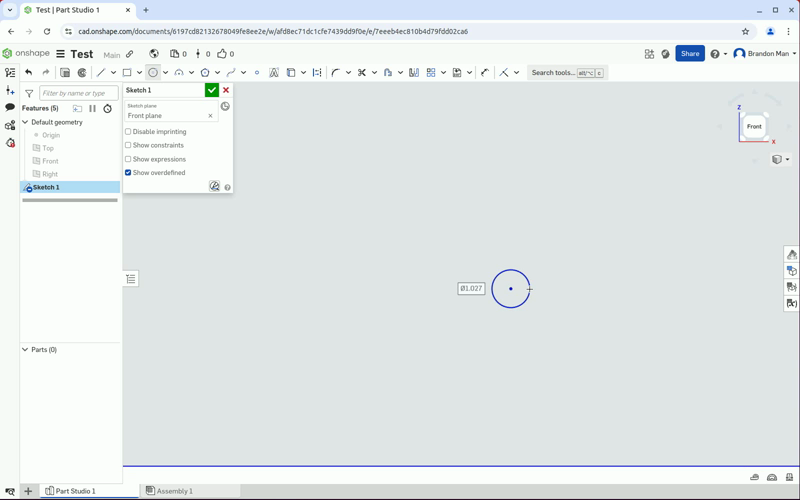
scroll(-6)
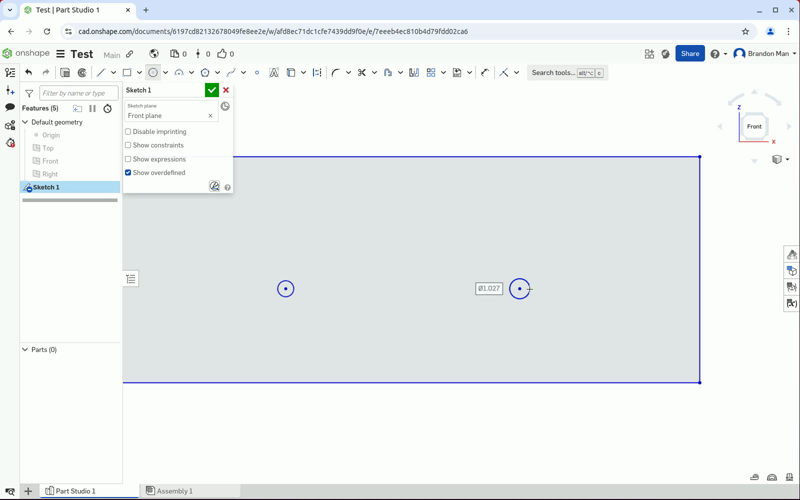
scroll(-6)
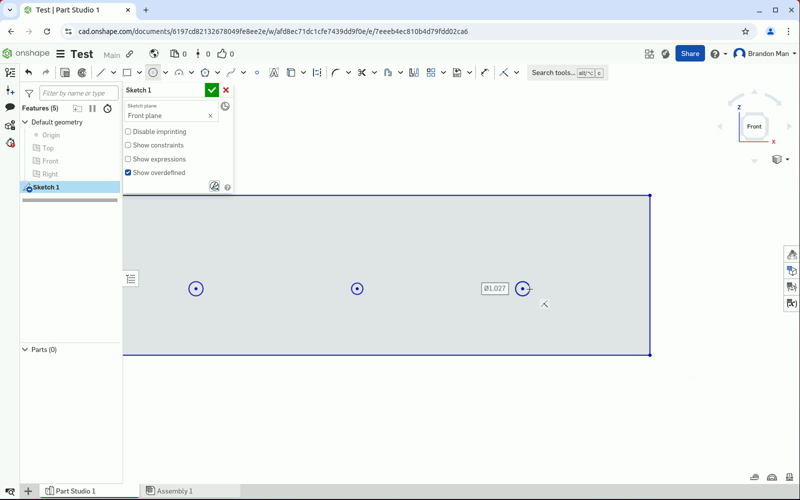
scroll(-6)
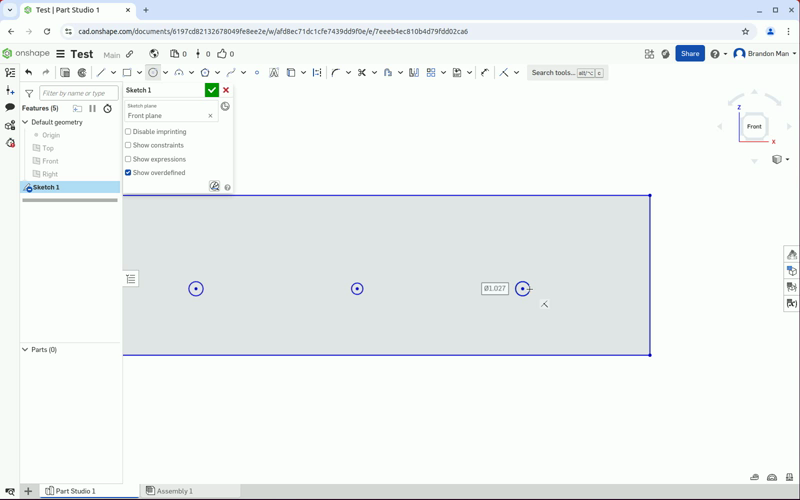
scroll(-6)
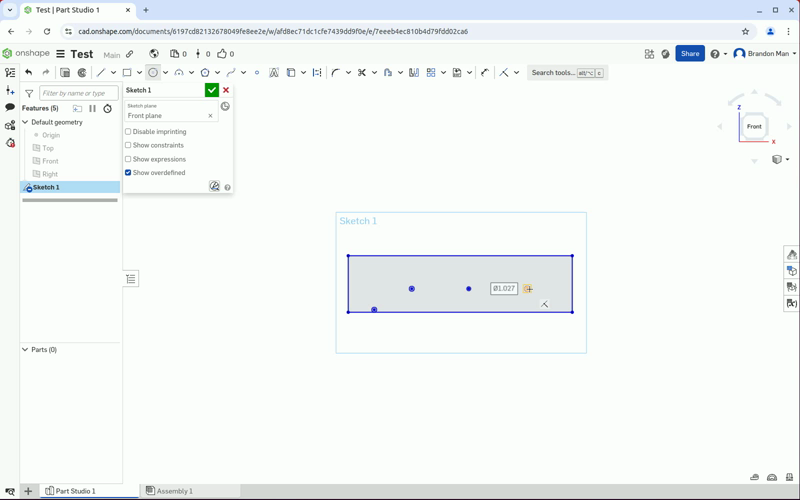
key(esc)
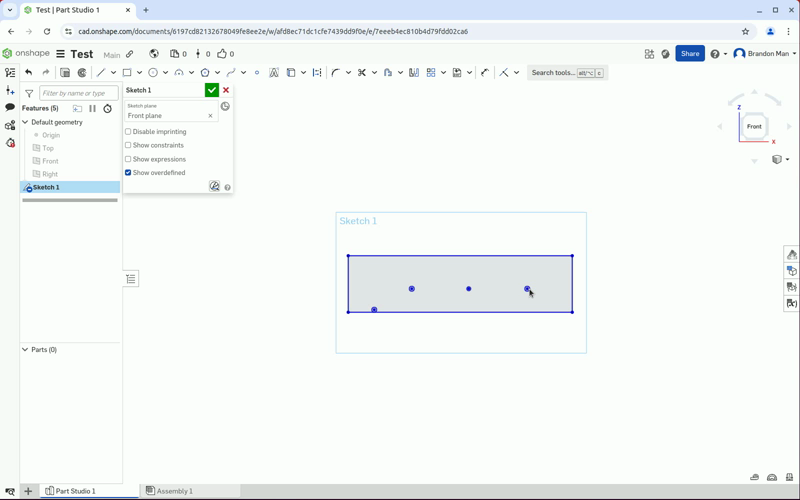
key(c)
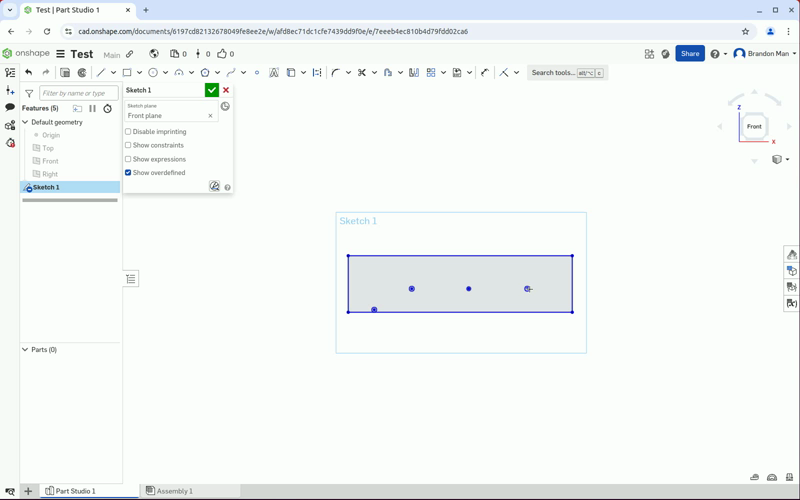
key_down(shift)
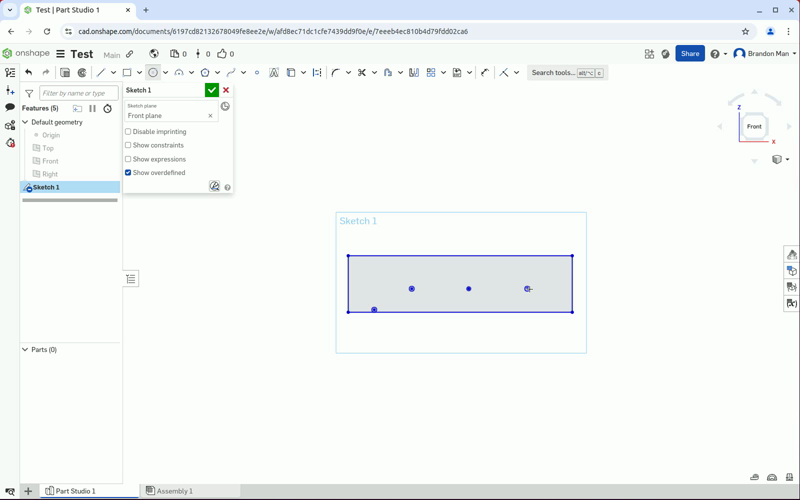
mouse_move(546, 309)
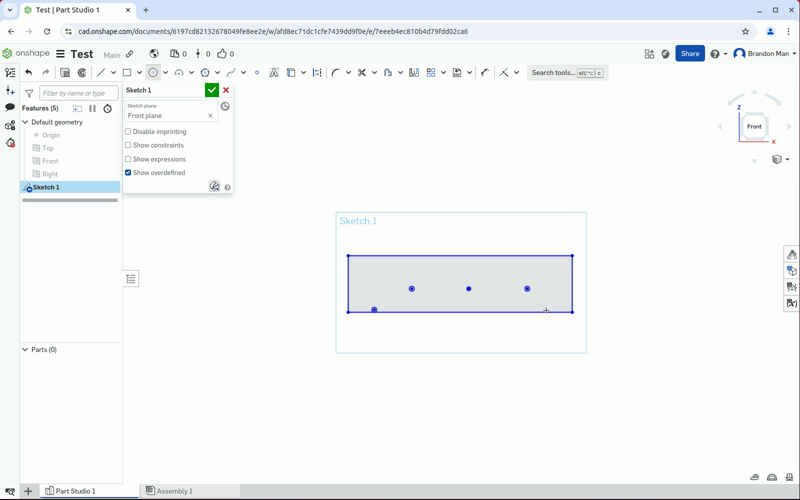
click(546, 309)
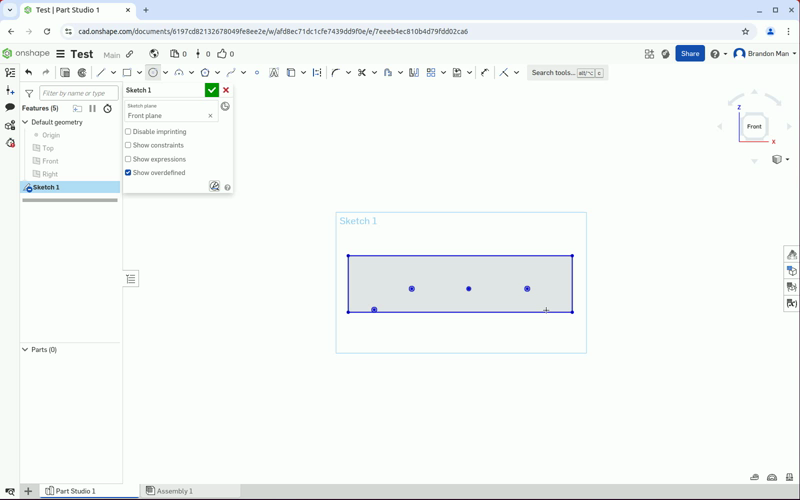
key_up(shift)
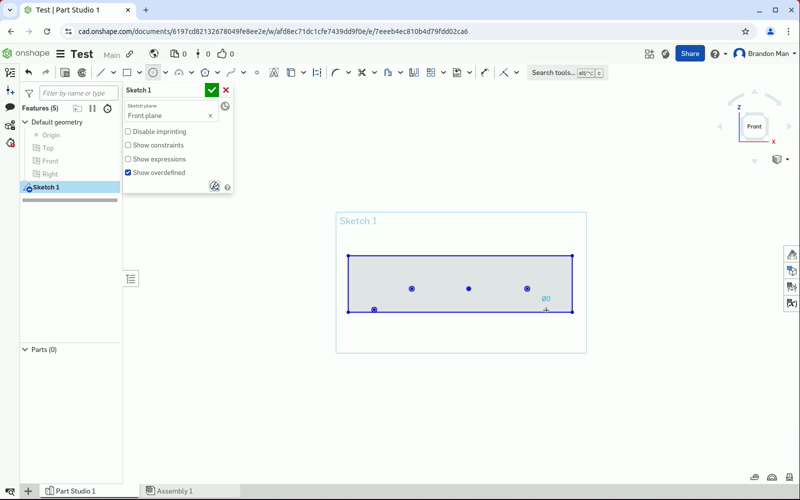
mouse_move(548, 309)
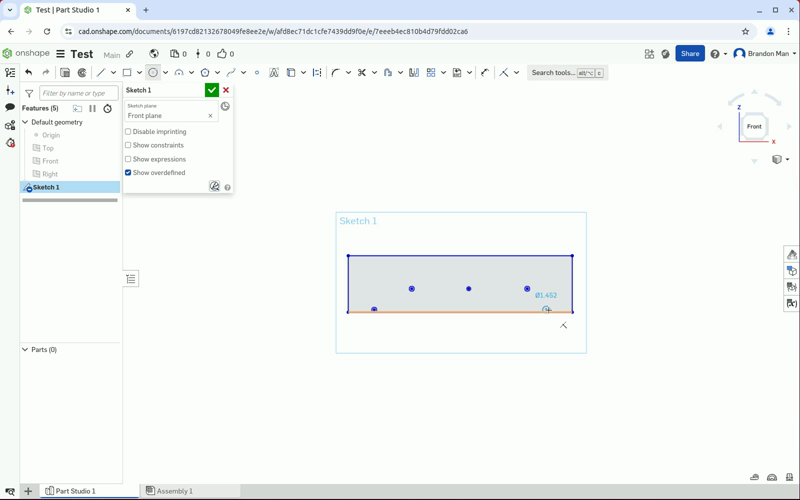
scroll(6)
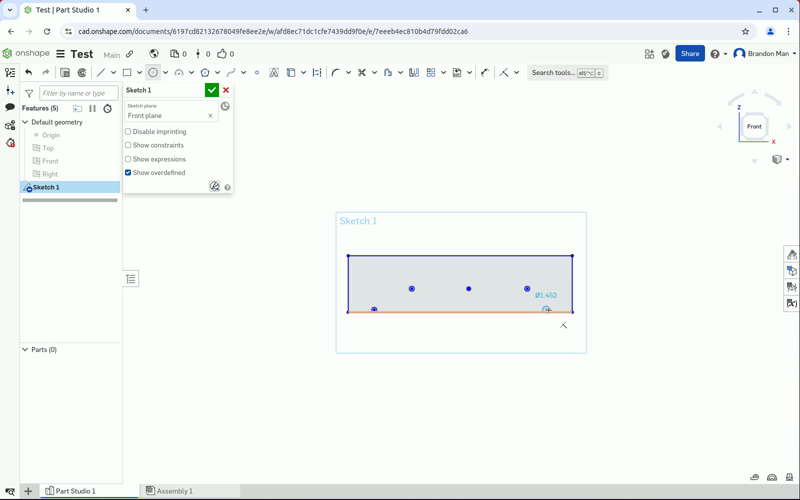
scroll(6)
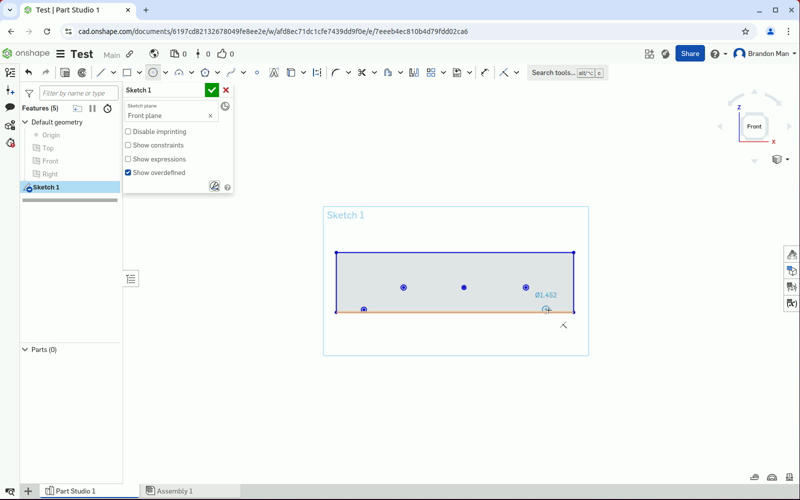
scroll(6)
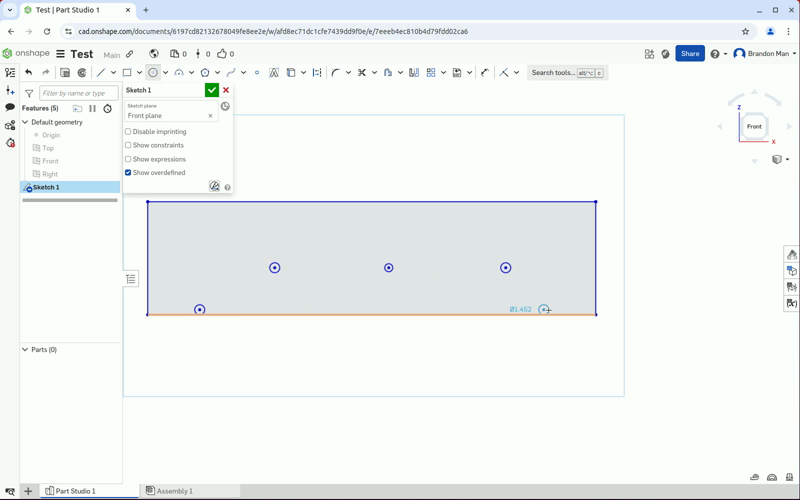
scroll(6)
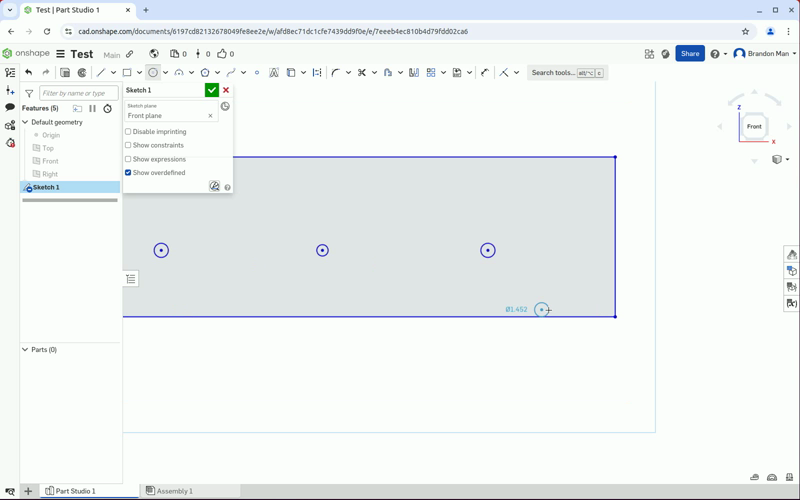
scroll(6)
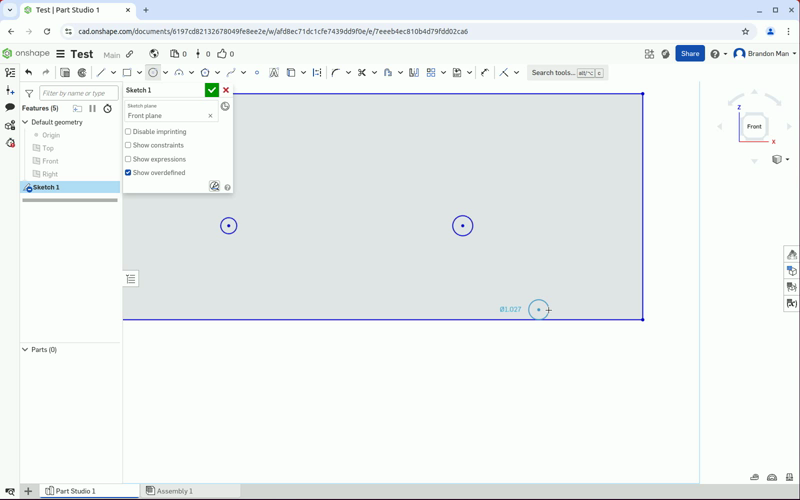
scroll(6)
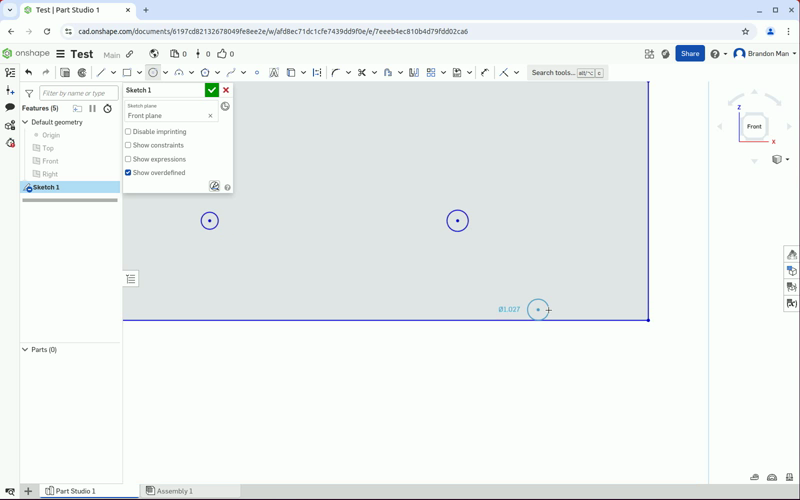
scroll(6)
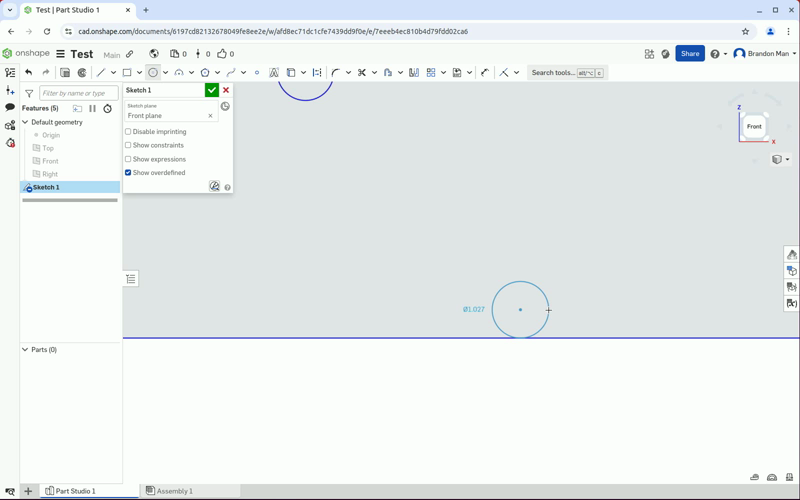
click(548, 309)
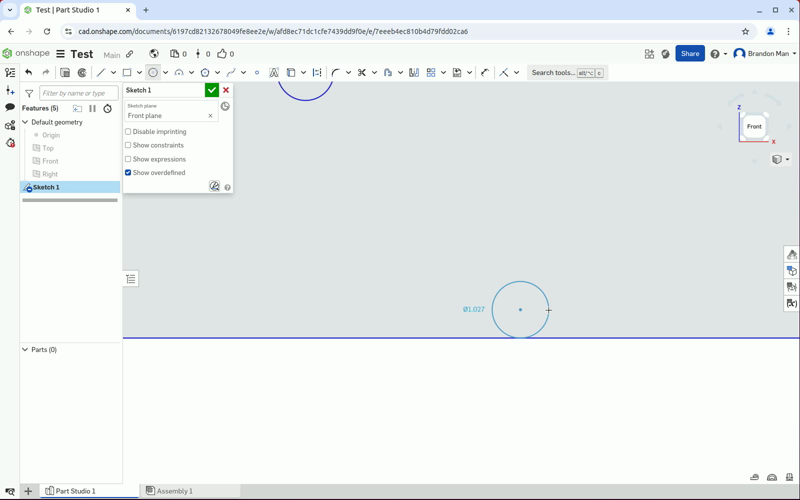
scroll(-6)
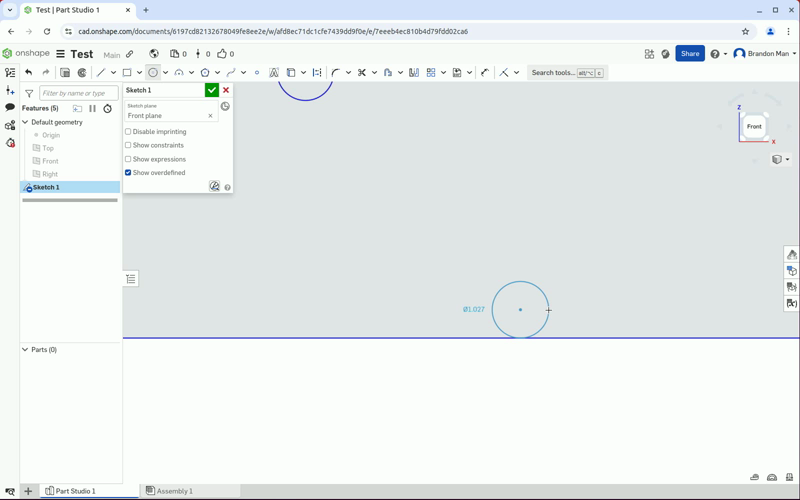
scroll(-6)
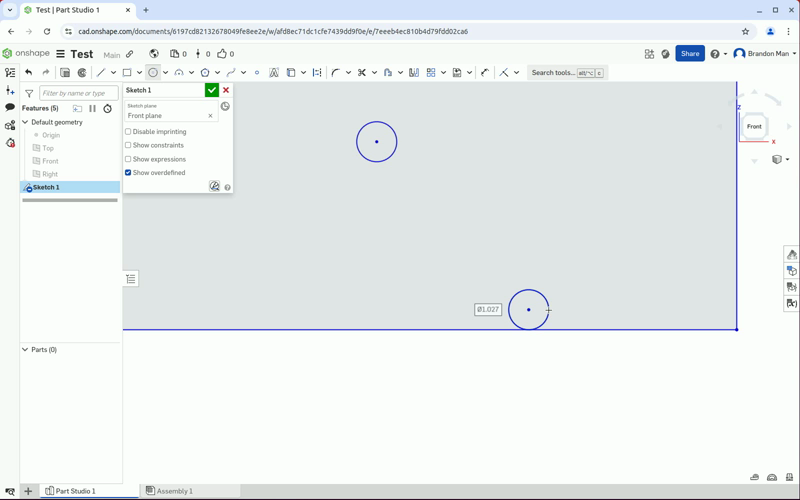
scroll(-6)
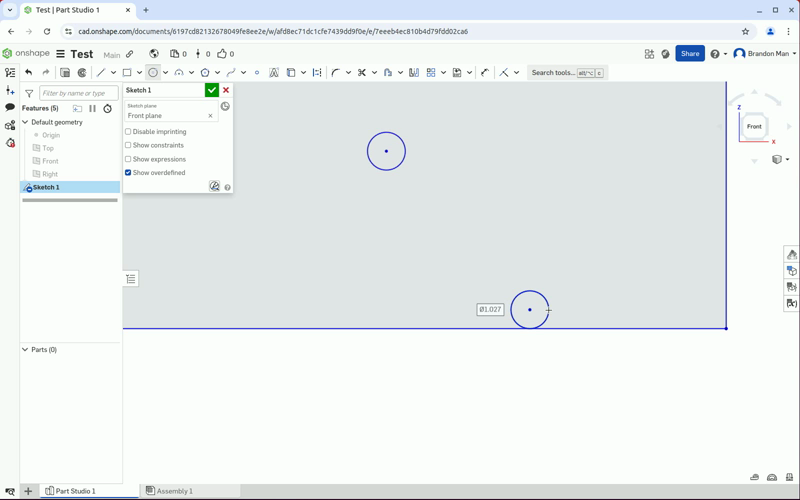
scroll(-6)
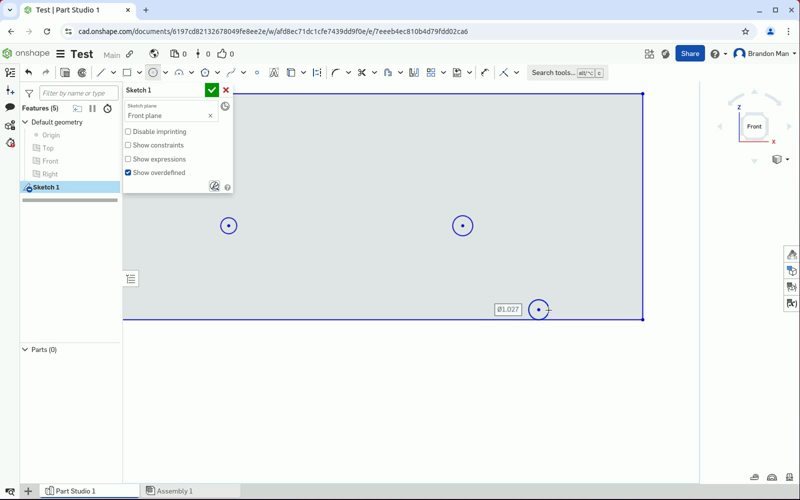
scroll(-6)
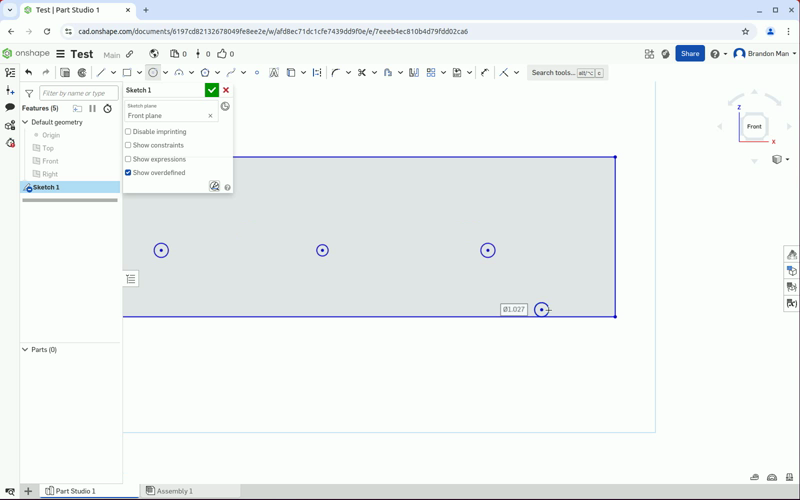
scroll(-6)
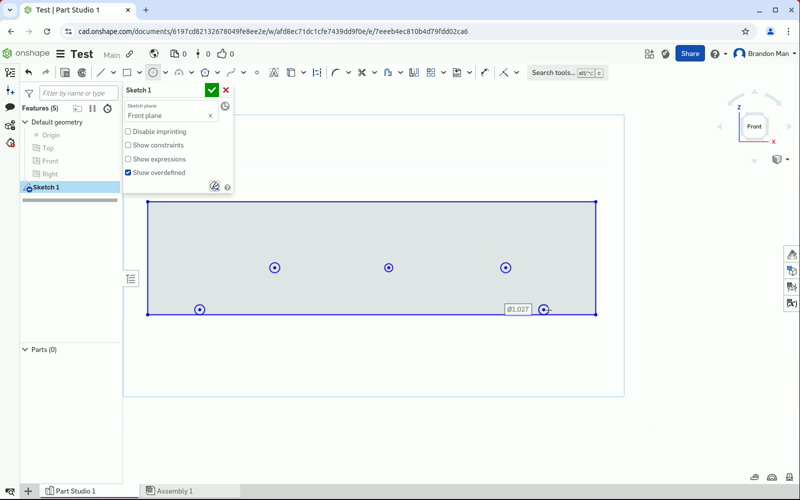
scroll(-6)
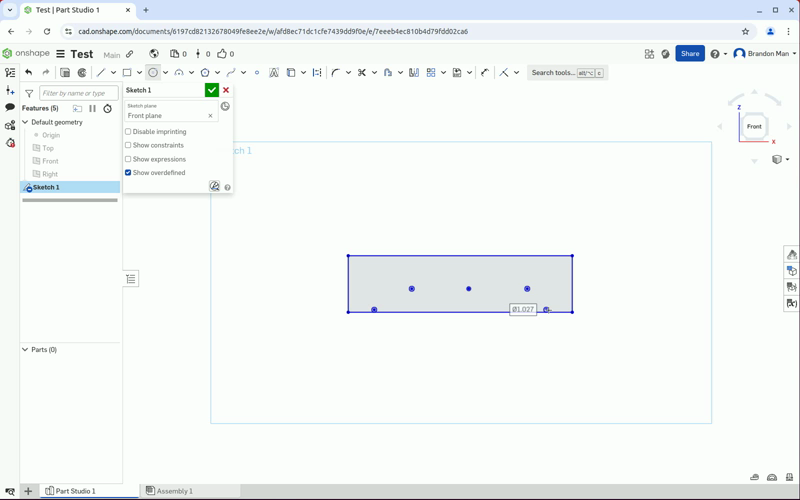
key(esc)
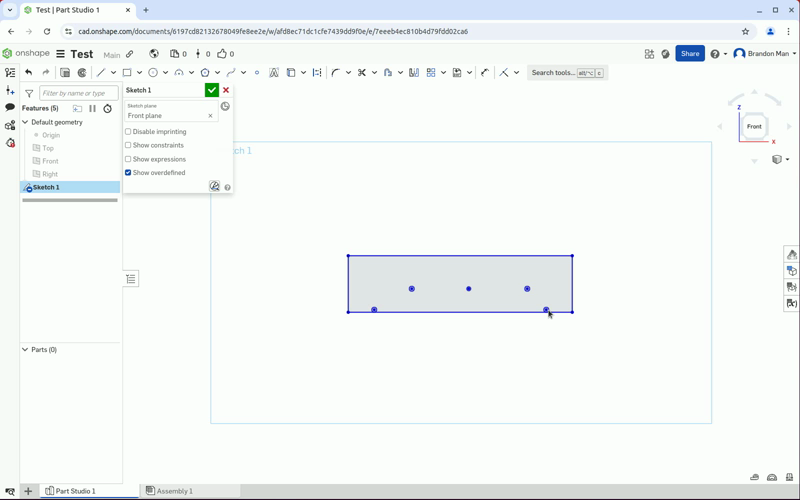
mouse_move(365, 298)
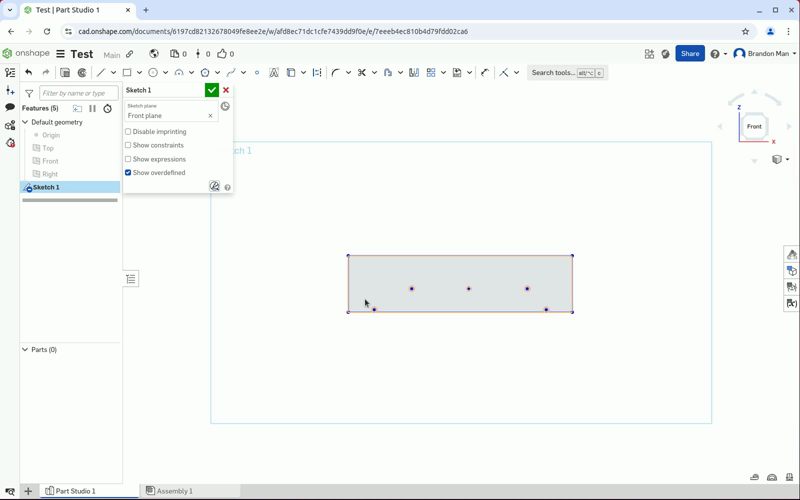
click(365, 298)
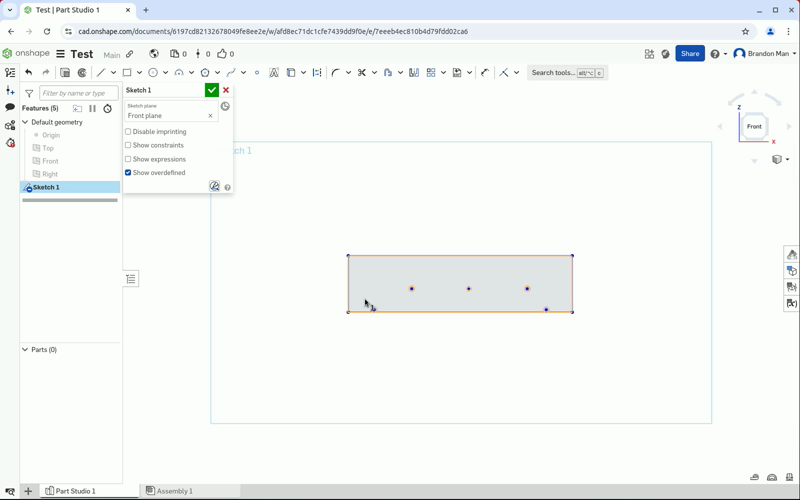
mouse_move(73, 352)
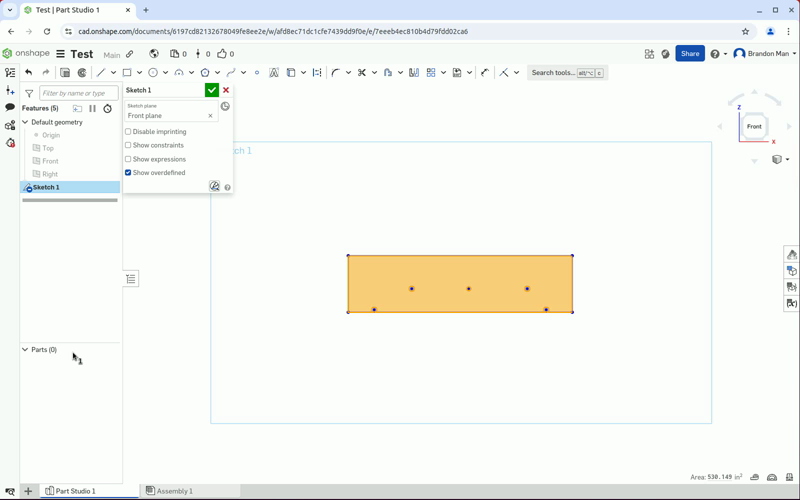
key(shift+y)
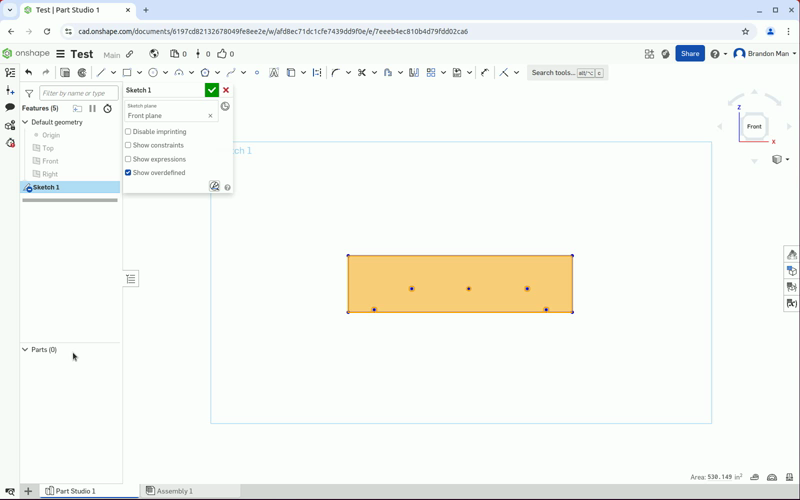
key(shift+e)
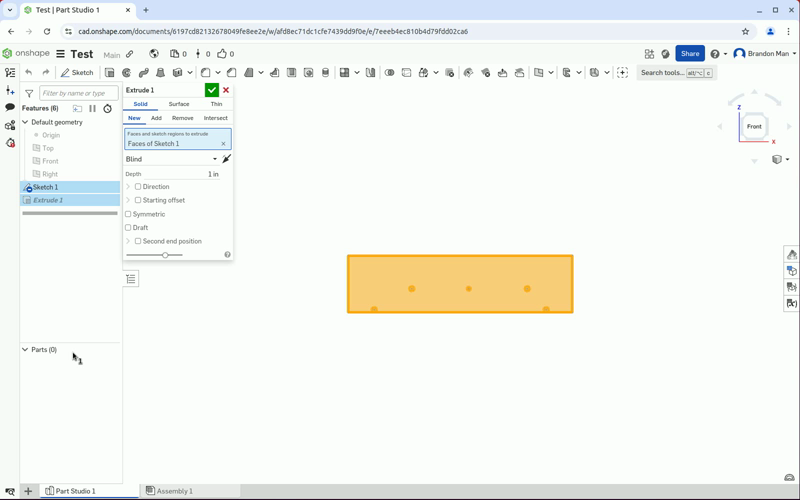
mouse_move(143, 106)
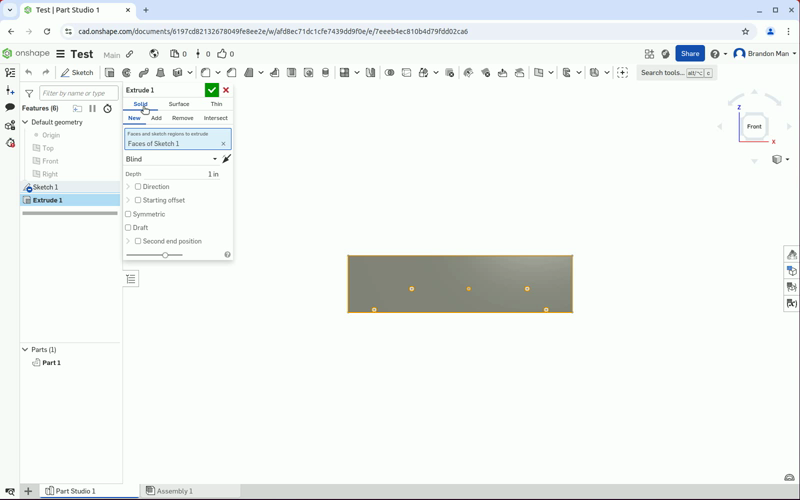
click(143, 106)
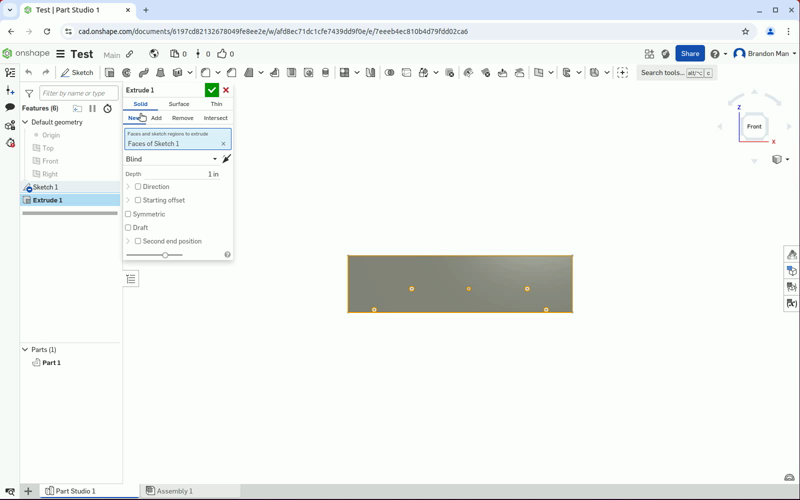
mouse_move(137, 120)
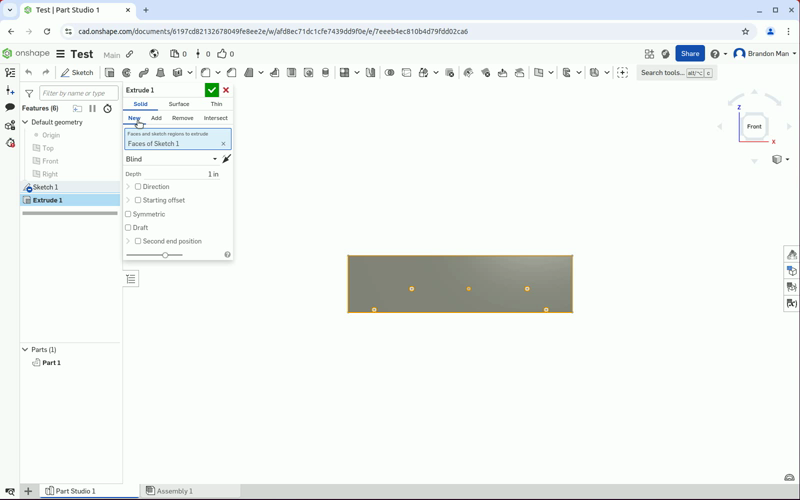
click(137, 120)
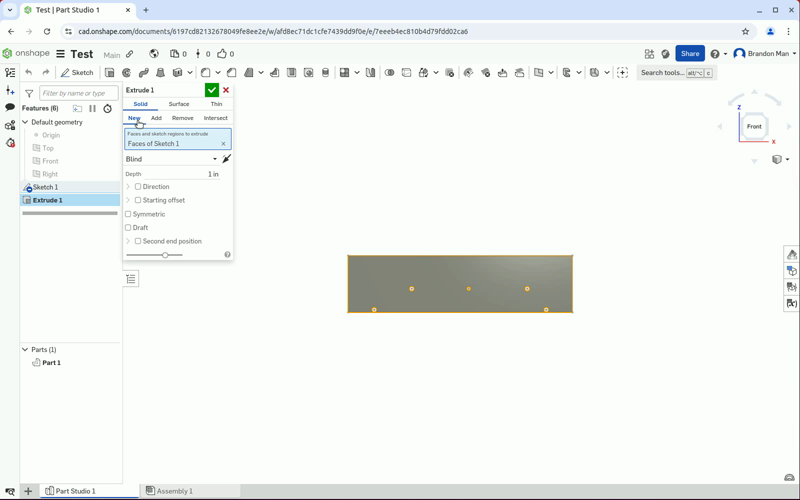
key(tab, 4)
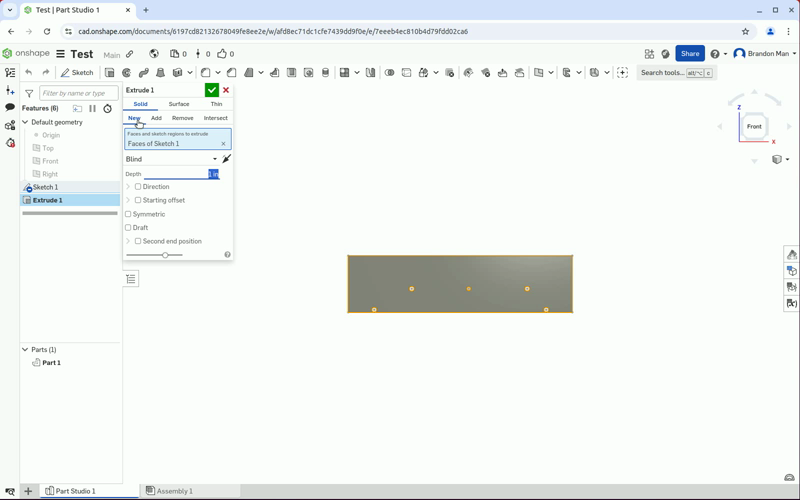
text(1.204)
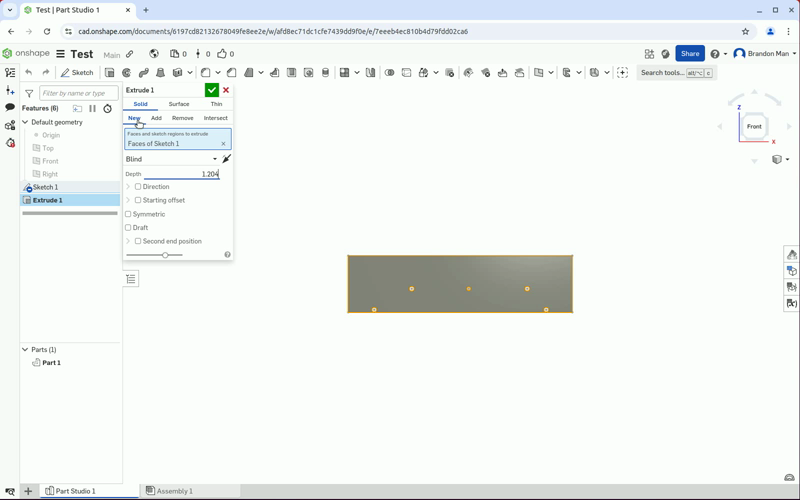
key(enter)
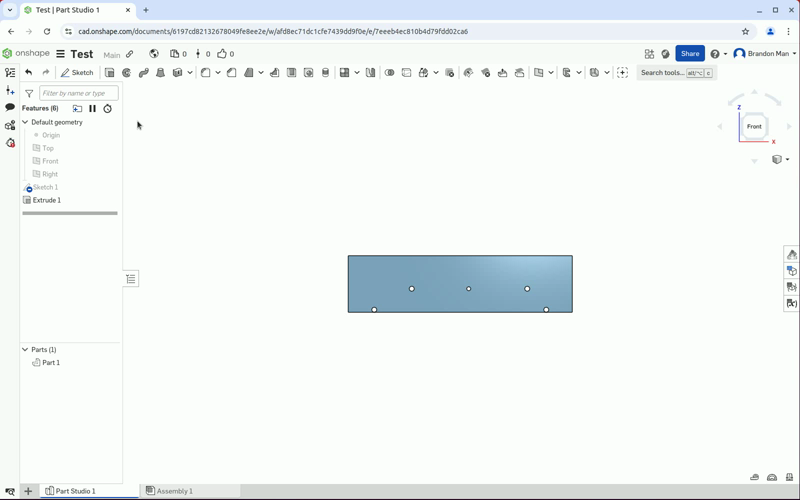
key(shift+h)
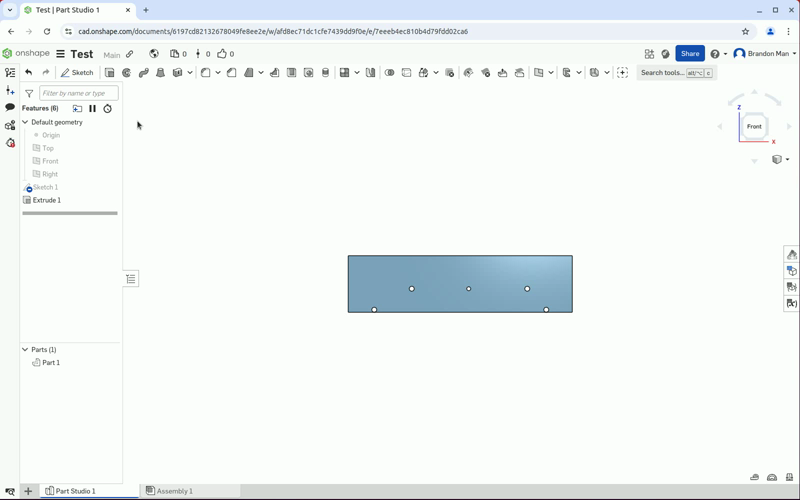
key(shift+h)
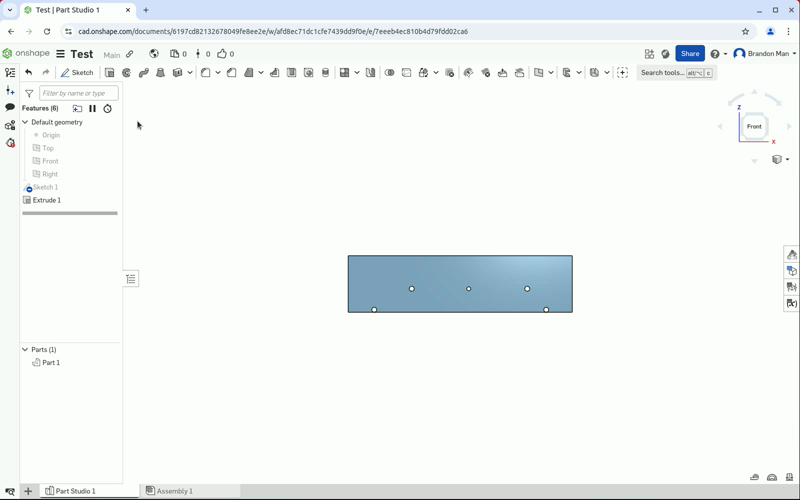
mouse_move(73, 189)
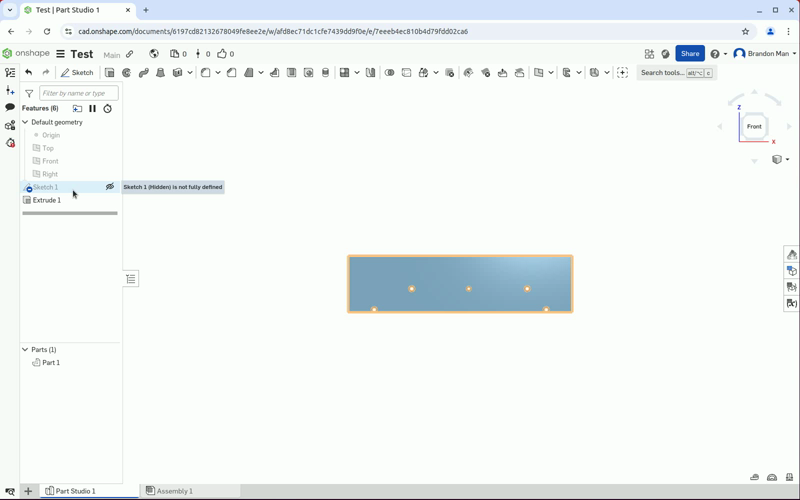
click(73, 189)
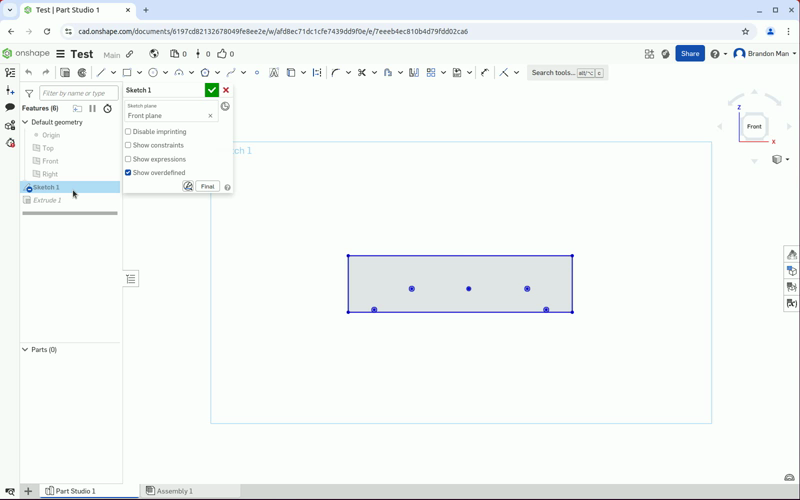
mouse_move(229, 92)
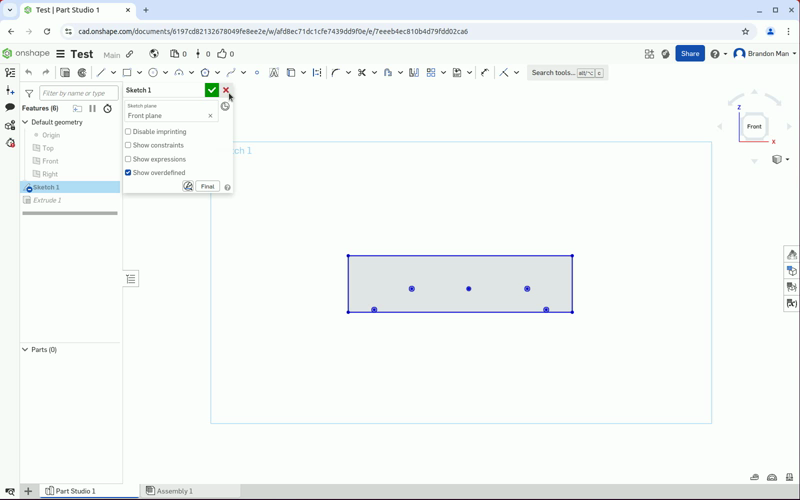
click(229, 92)
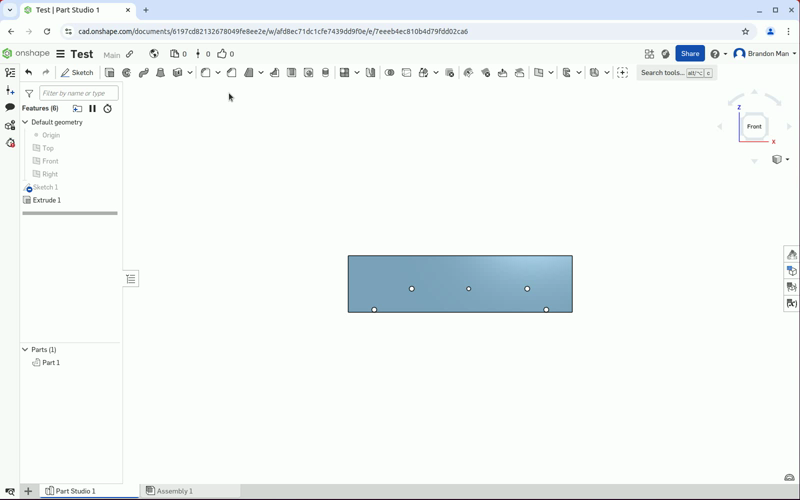
mouse_move(541, 75)
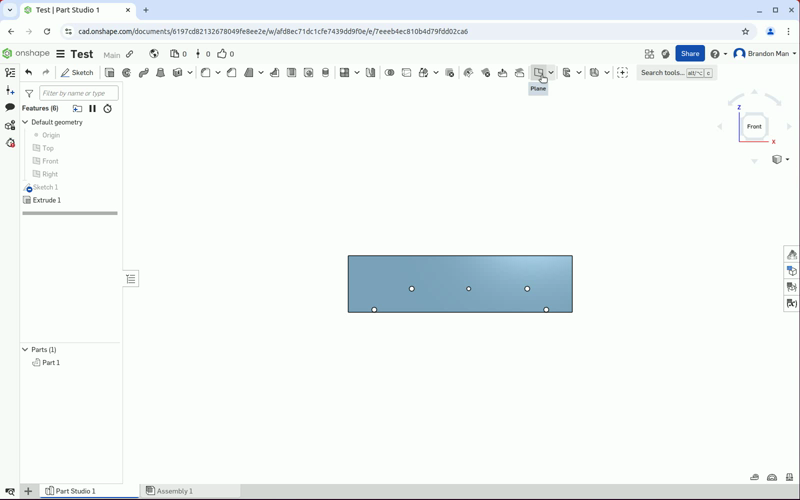
click(541, 75)
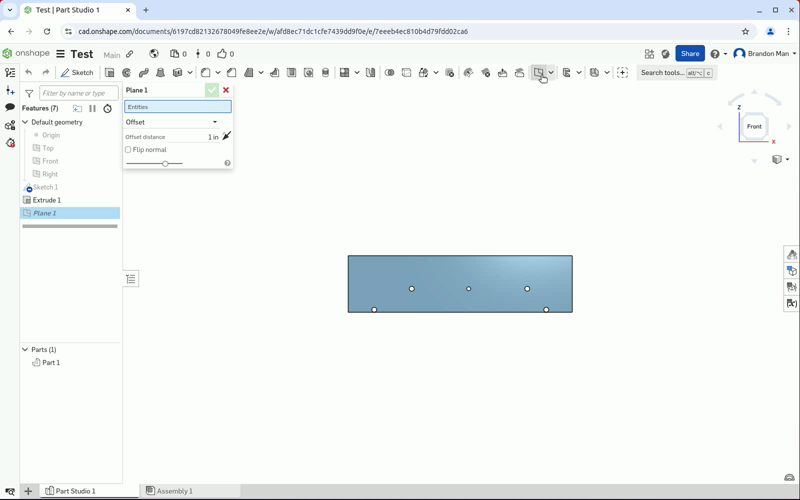
mouse_move(73, 163)
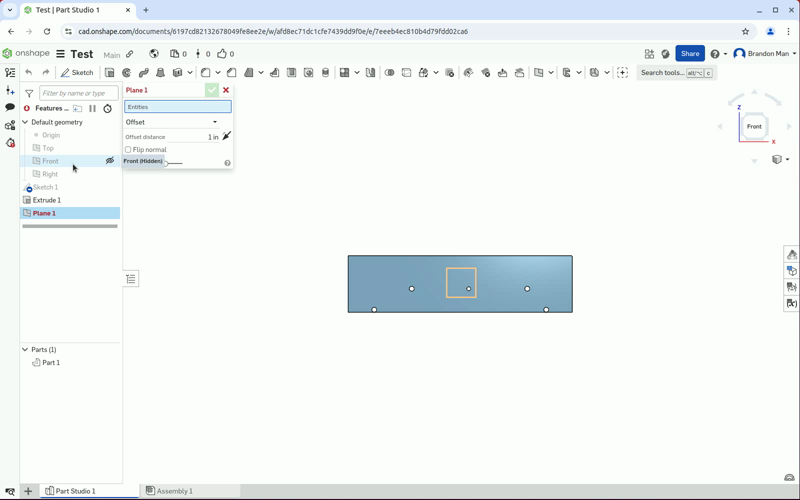
click(73, 163)
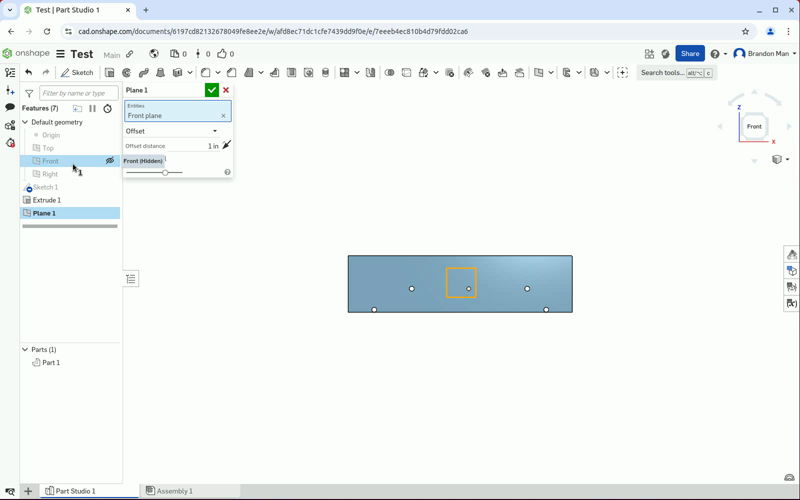
key(tab, 2)
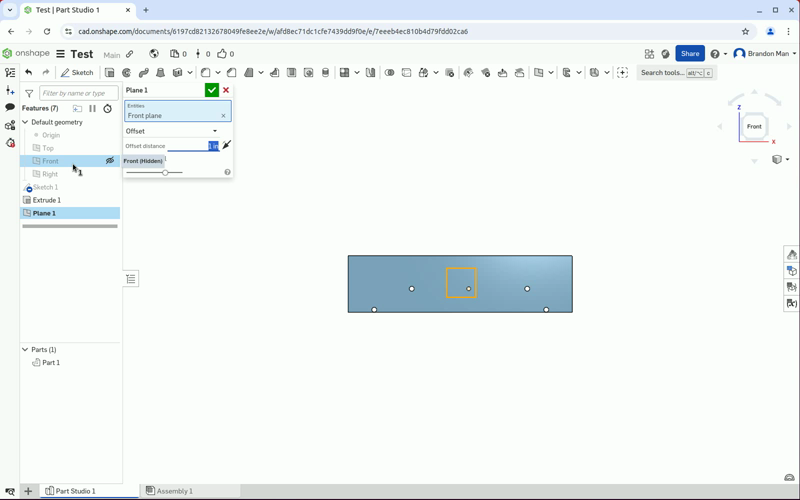
text(1.202)
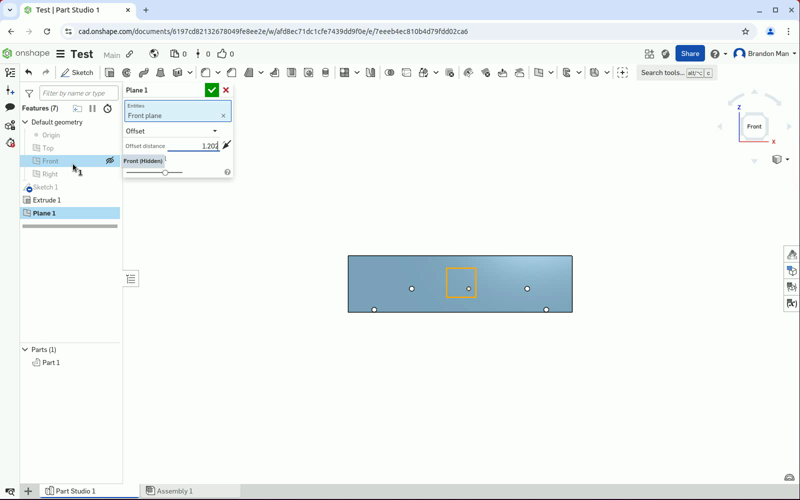
key(enter, 2)
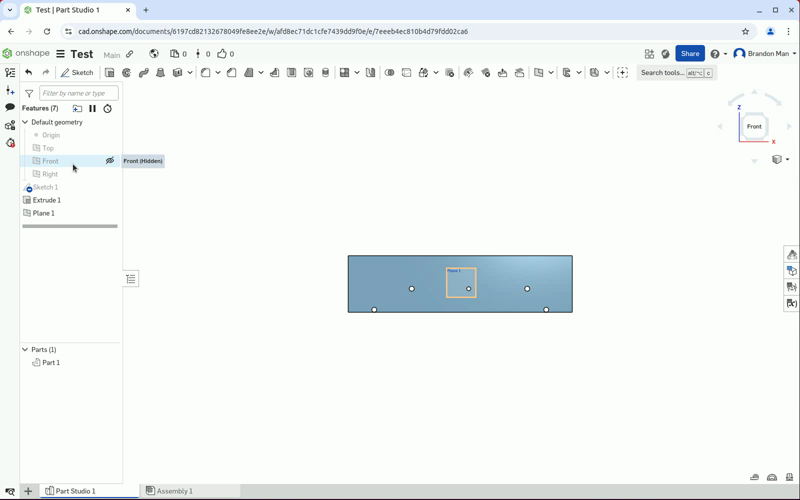
key(shift+s)
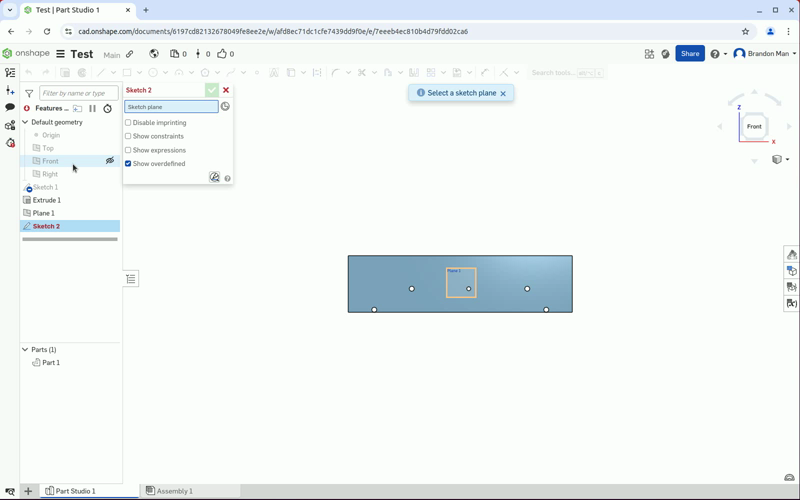
mouse_move(73, 215)
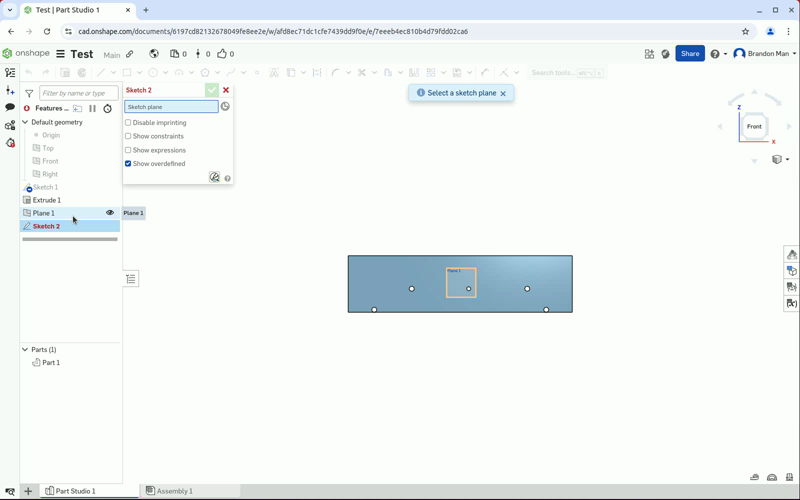
click(73, 215)
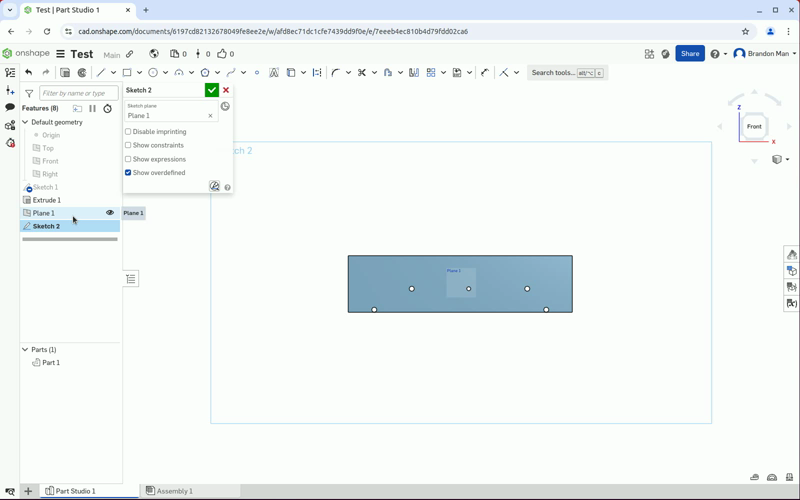
mouse_move(73, 352)
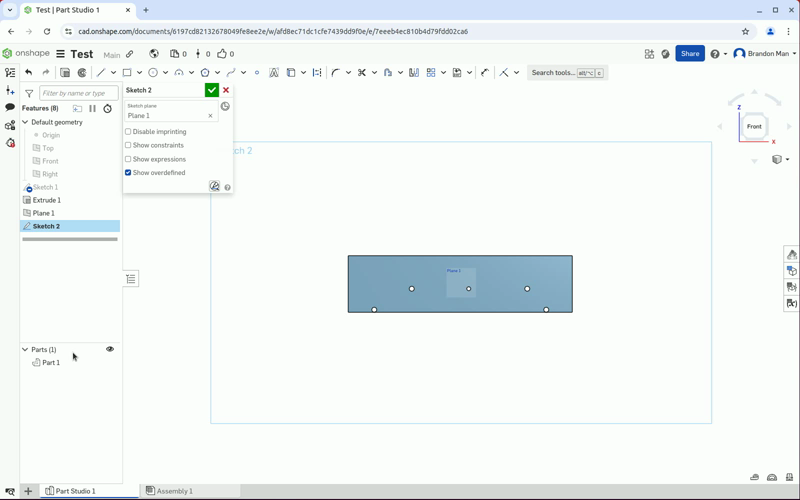
key(y)
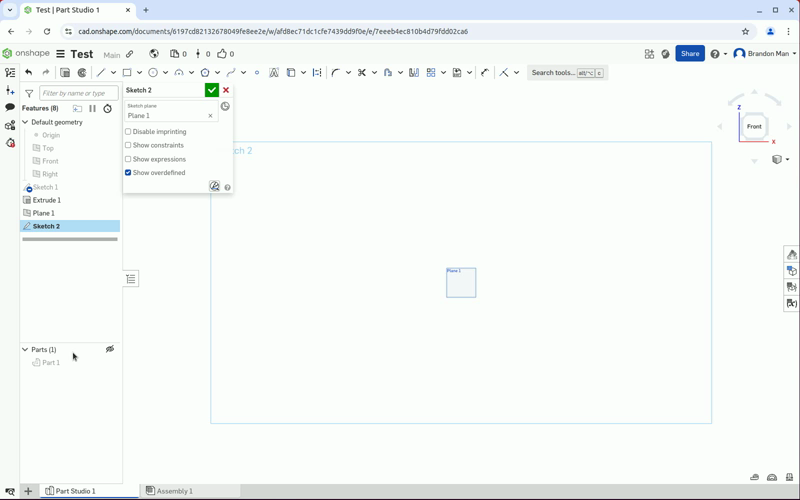
key(c)
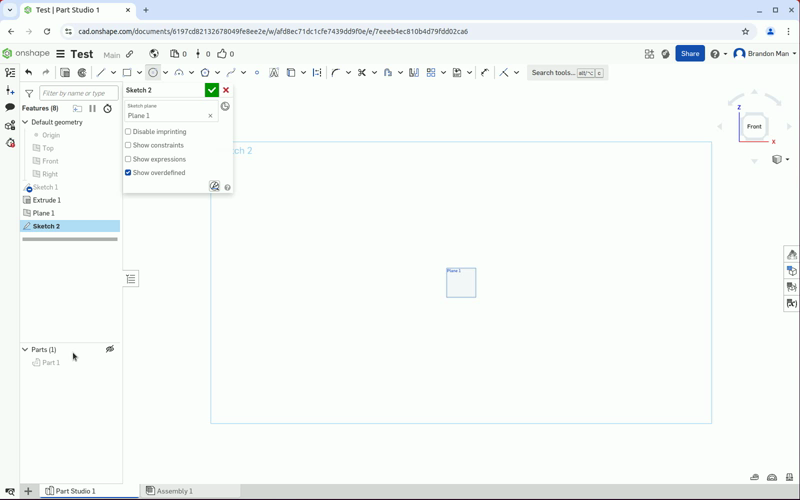
key_down(shift)
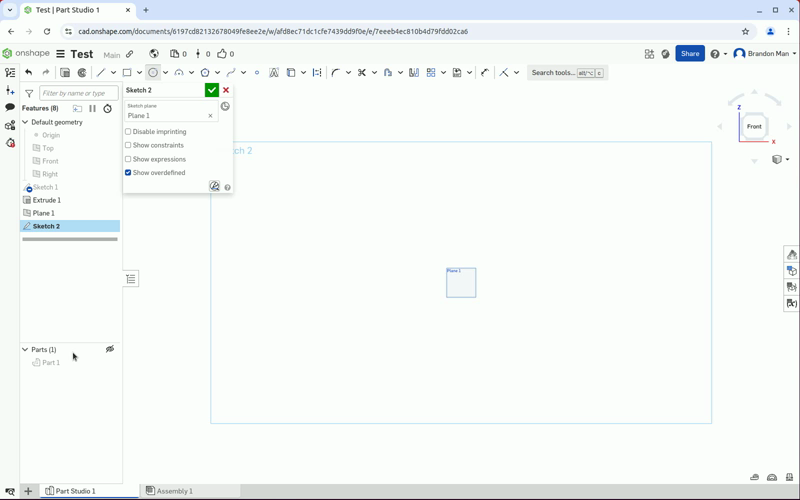
mouse_move(457, 268)
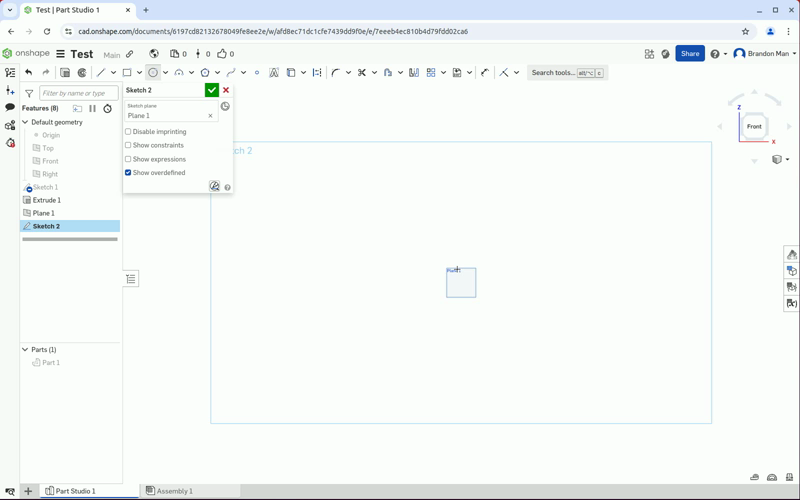
click(457, 268)
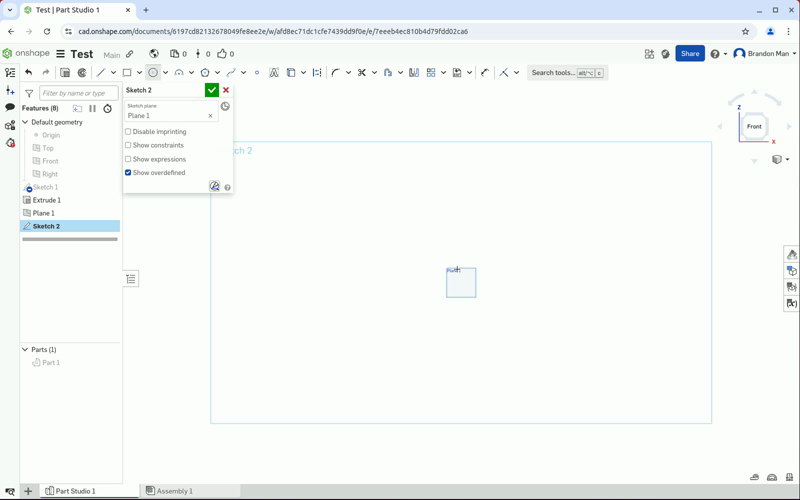
key_up(shift)
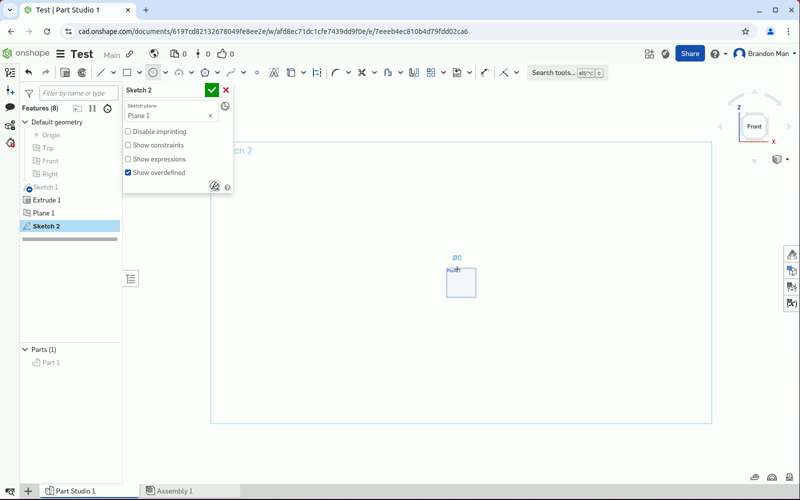
mouse_move(459, 268)
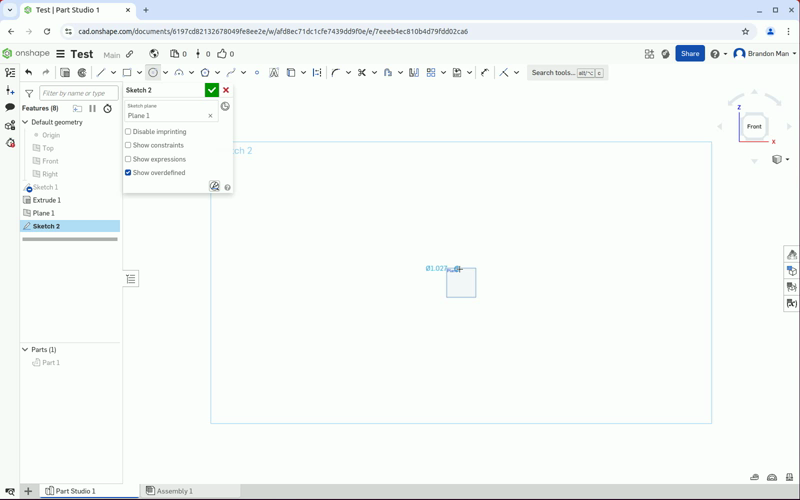
scroll(6)
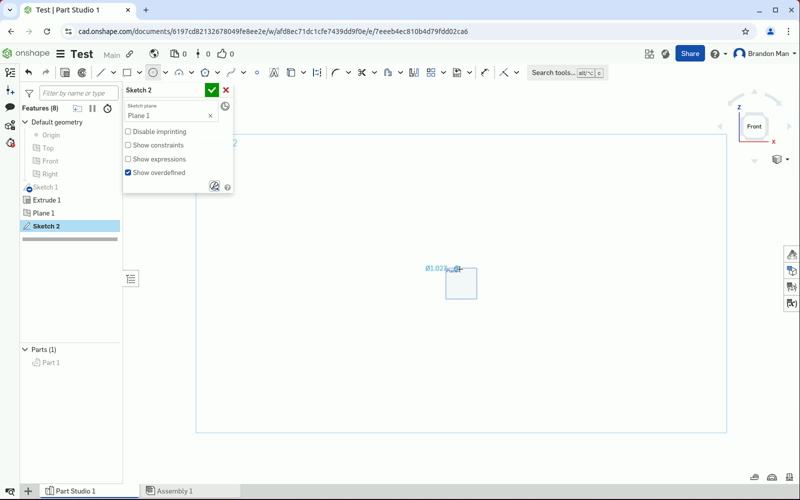
scroll(6)
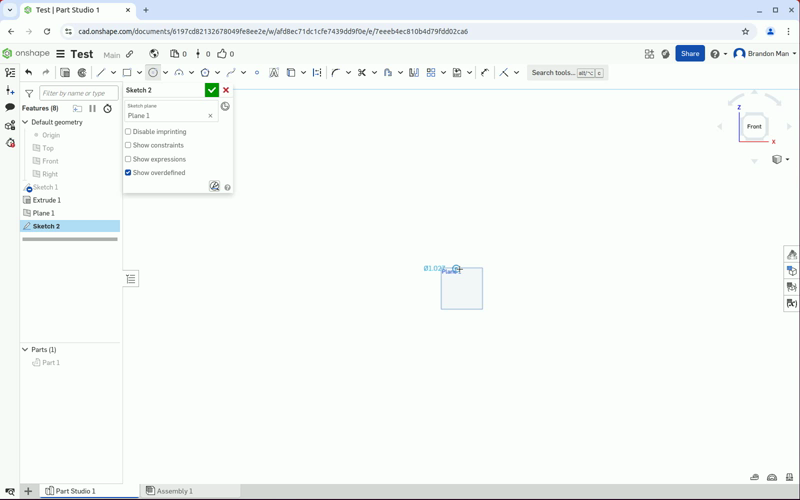
scroll(6)
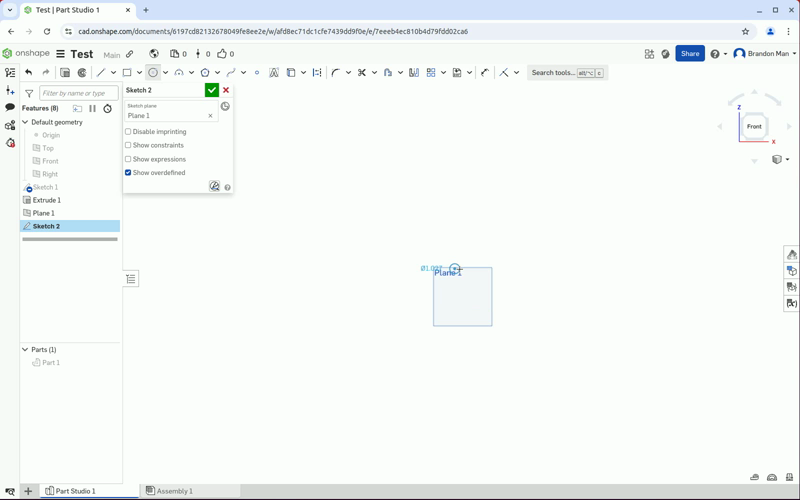
scroll(6)
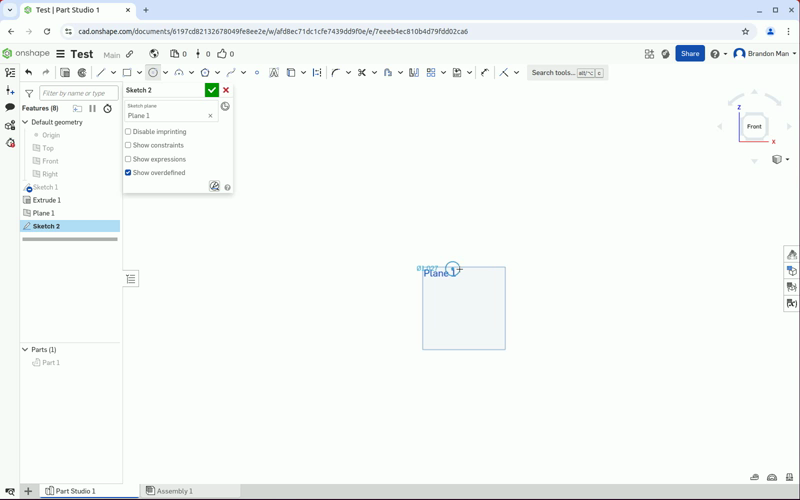
scroll(6)
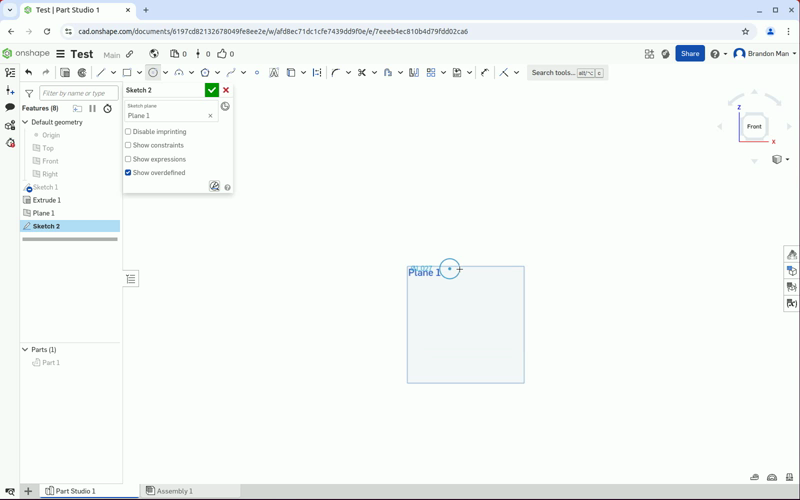
scroll(6)
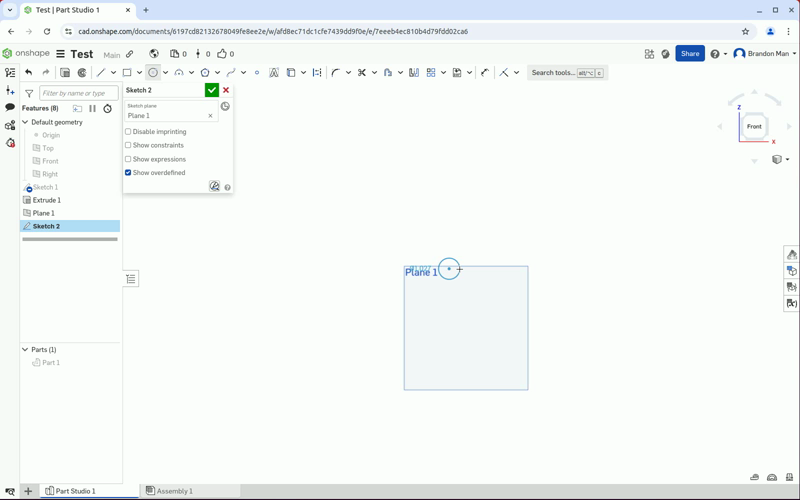
scroll(6)
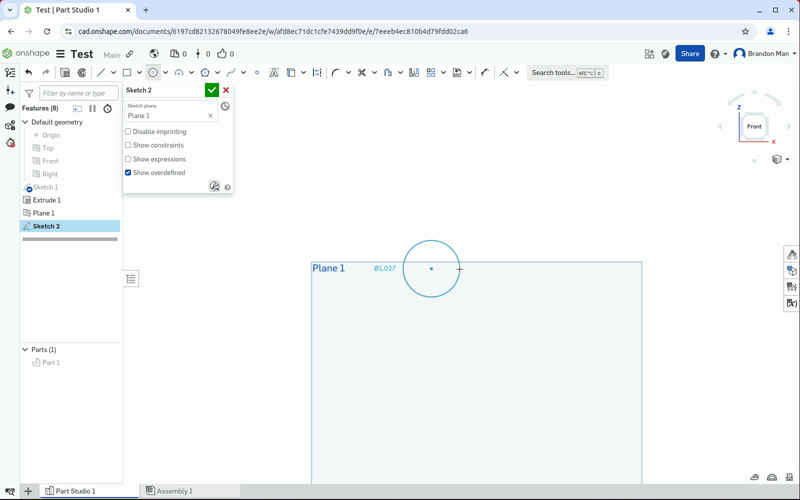
click(459, 268)
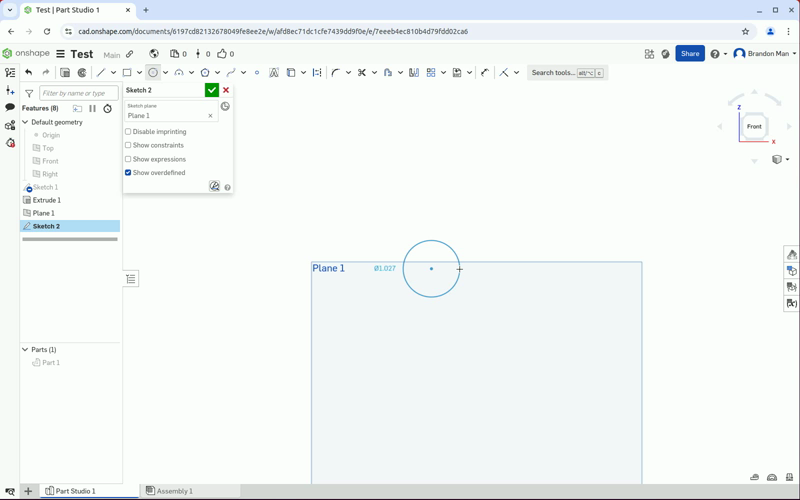
scroll(-6)
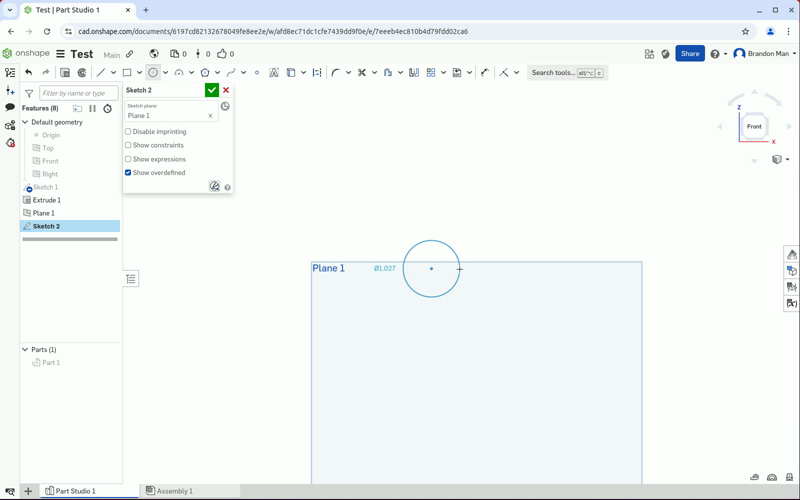
scroll(-6)
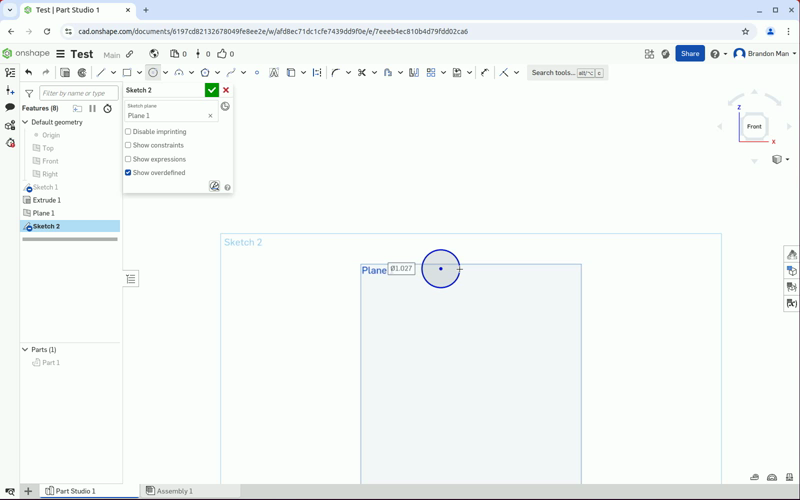
scroll(-6)
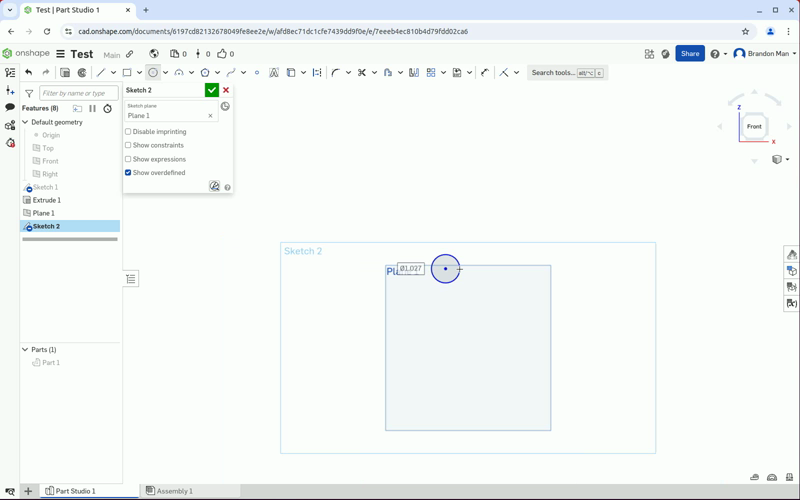
scroll(-6)
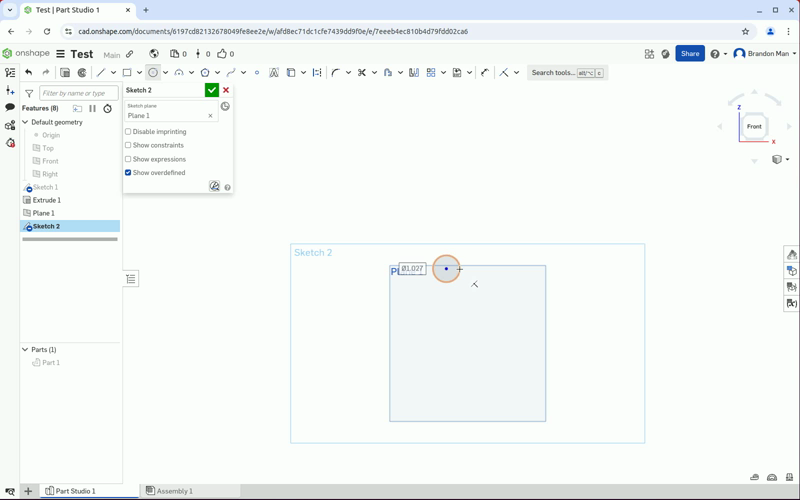
scroll(-6)
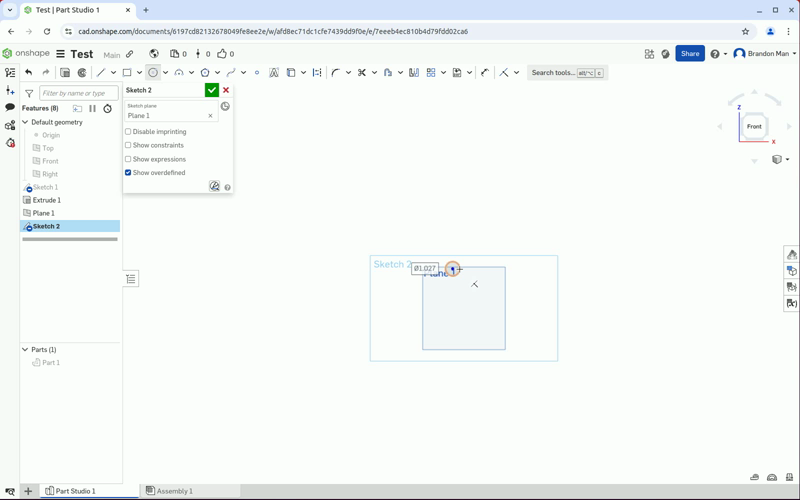
scroll(-6)
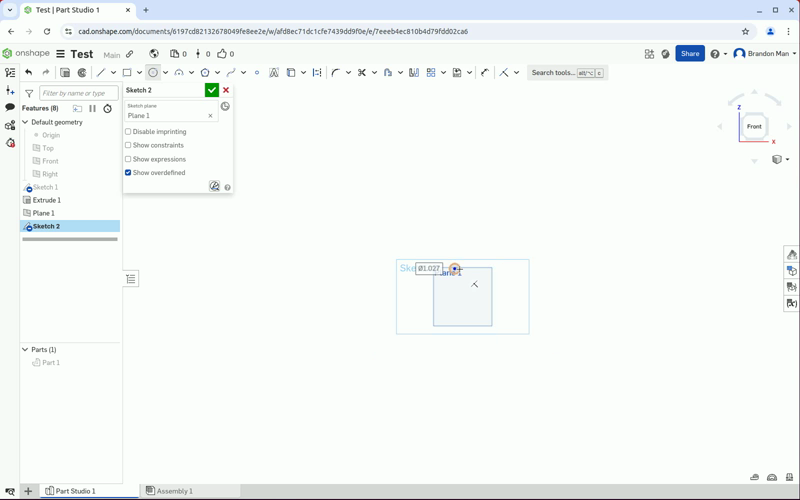
scroll(-6)
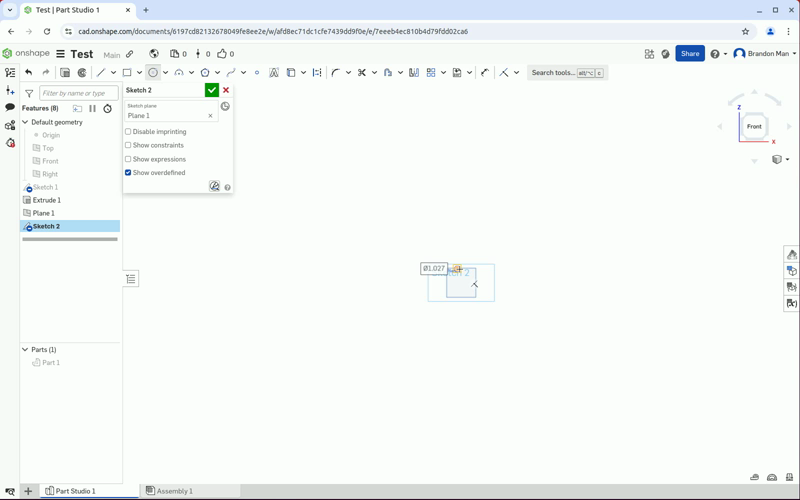
key(esc)
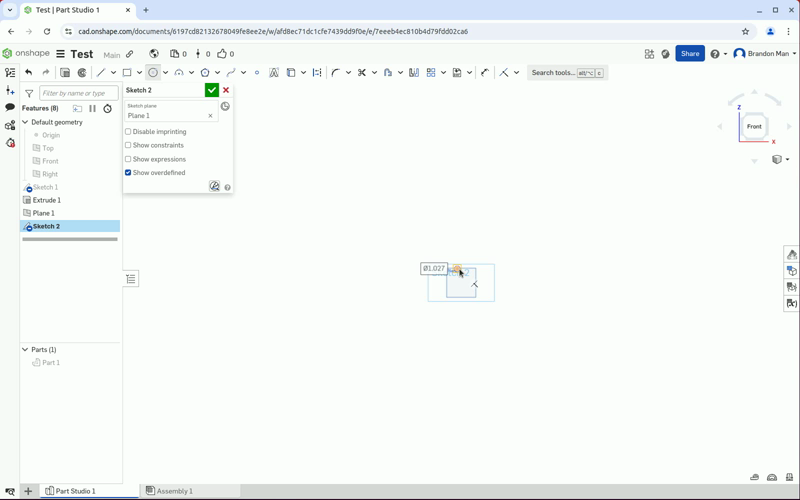
mouse_move(457, 267)
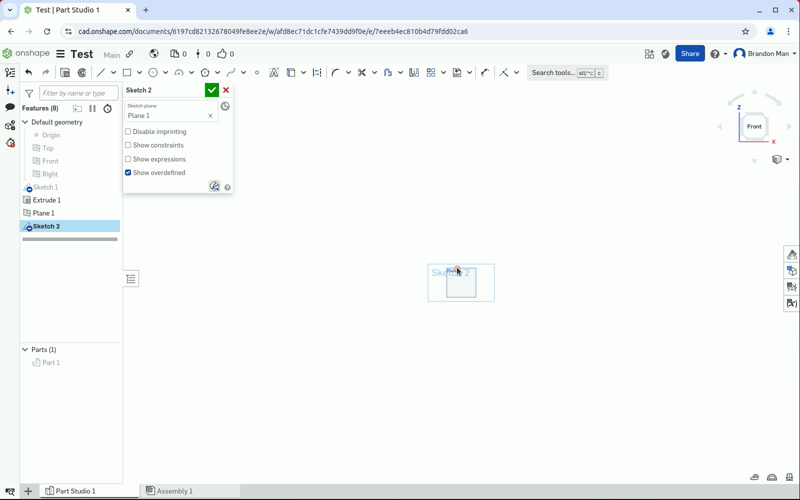
scroll(6)
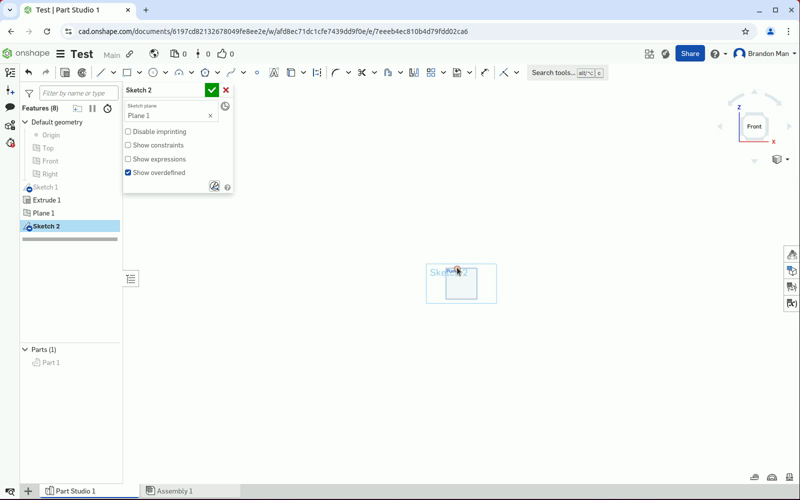
scroll(6)
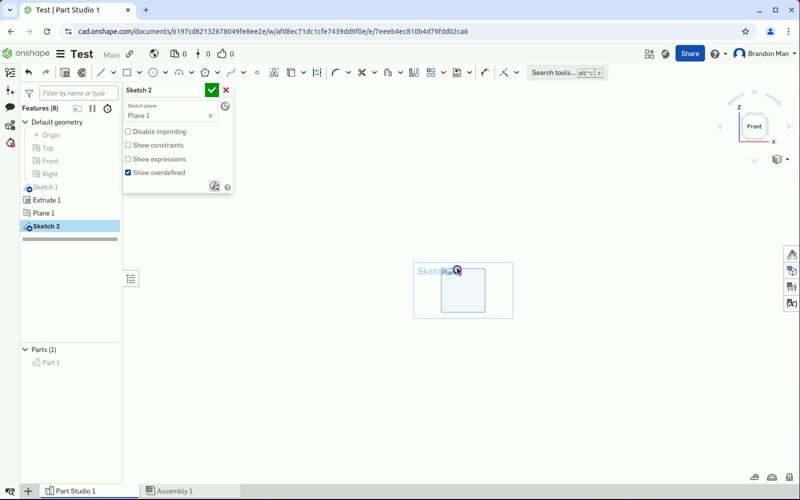
scroll(6)
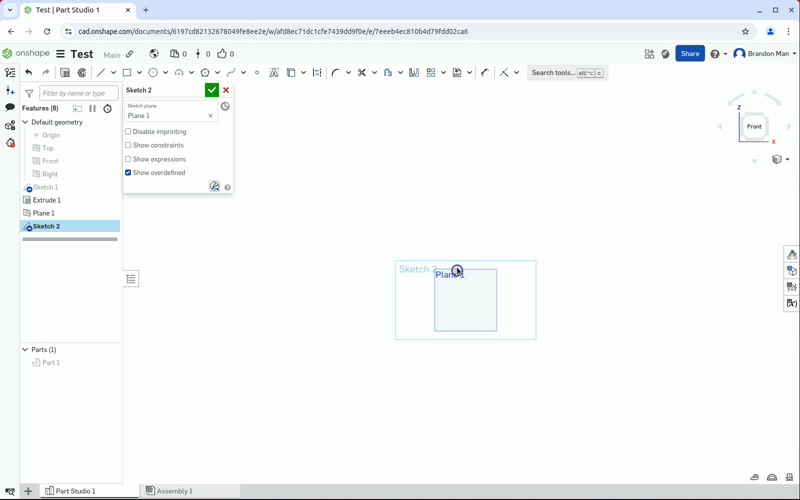
scroll(6)
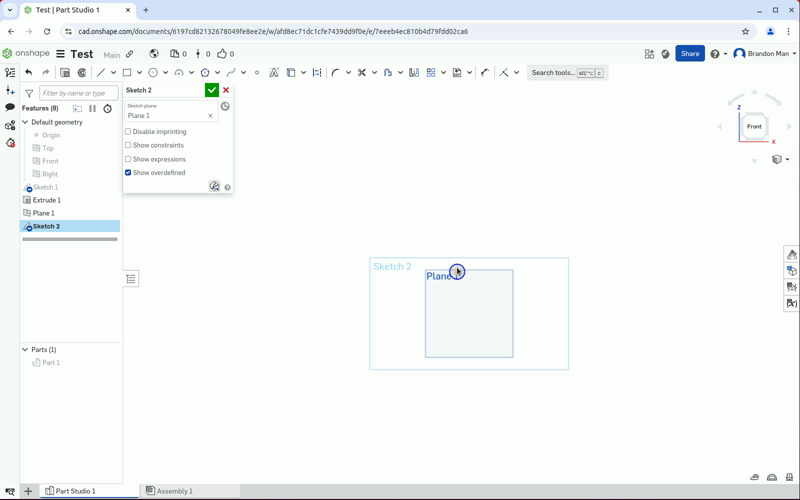
scroll(6)
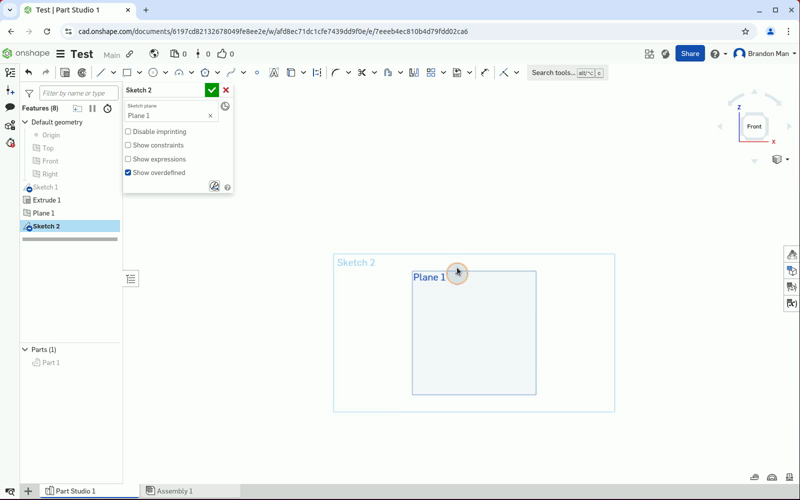
scroll(6)
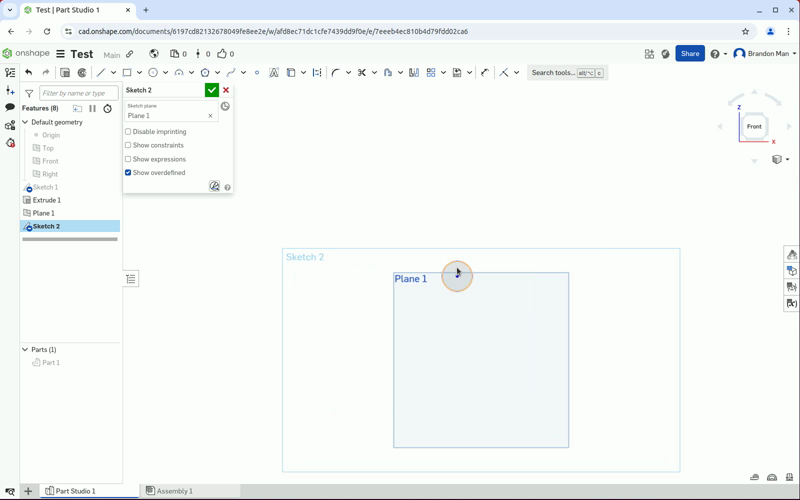
scroll(6)
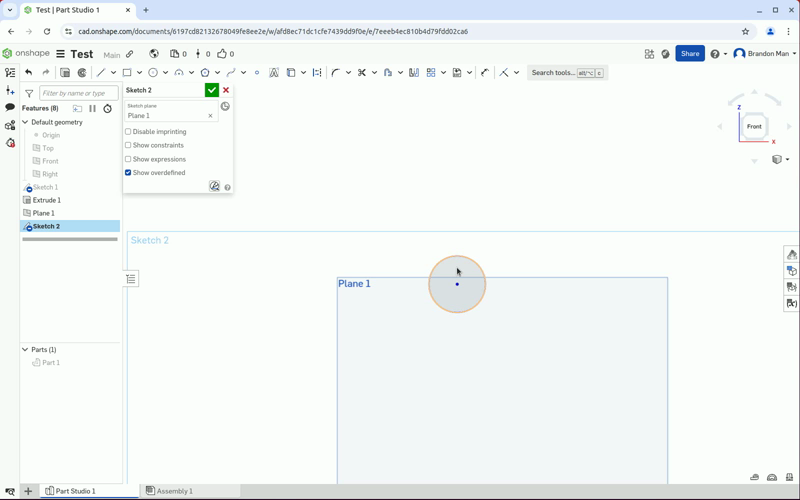
click(457, 267)
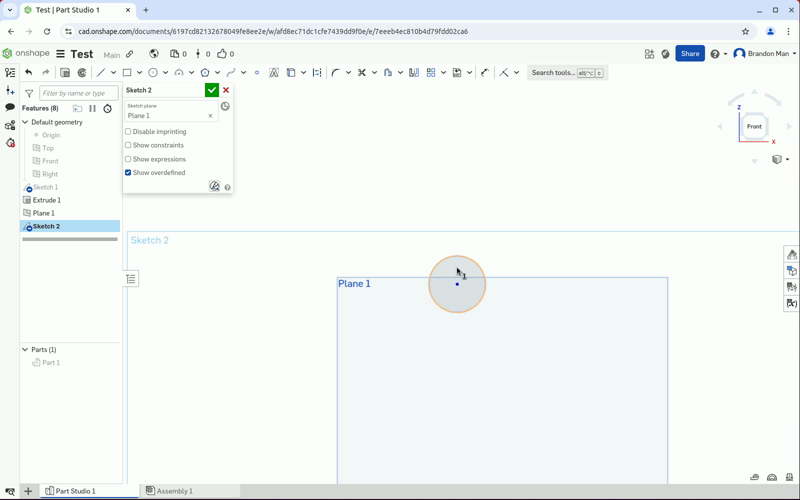
scroll(-6)
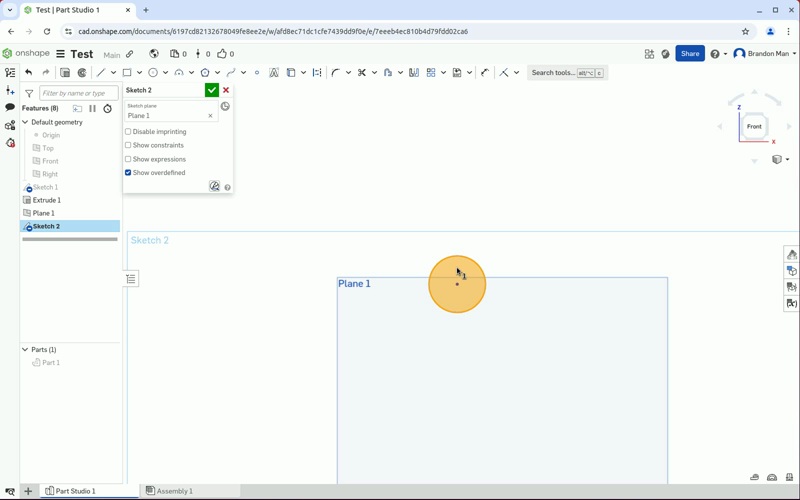
scroll(-6)
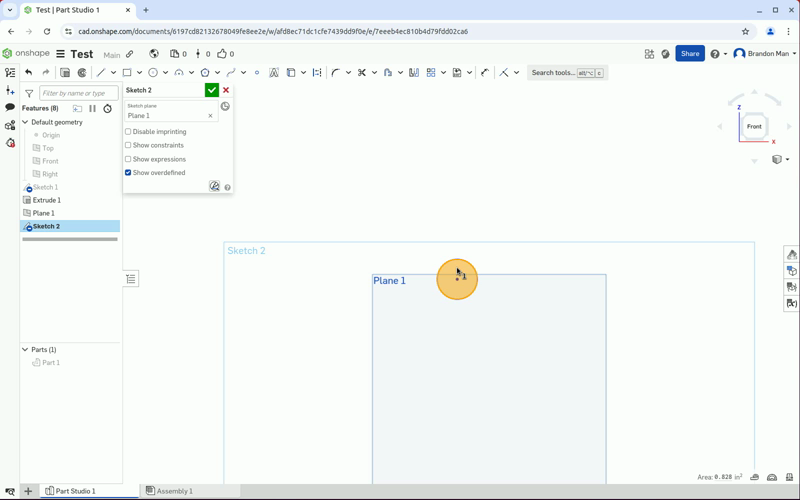
scroll(-6)
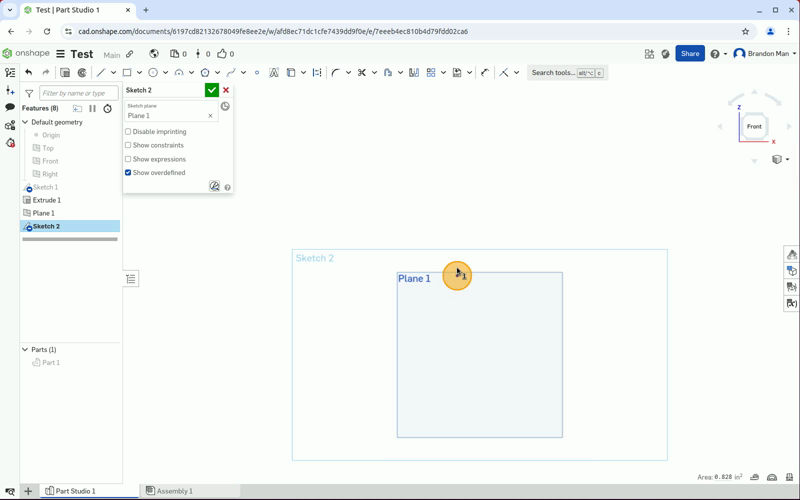
scroll(-6)
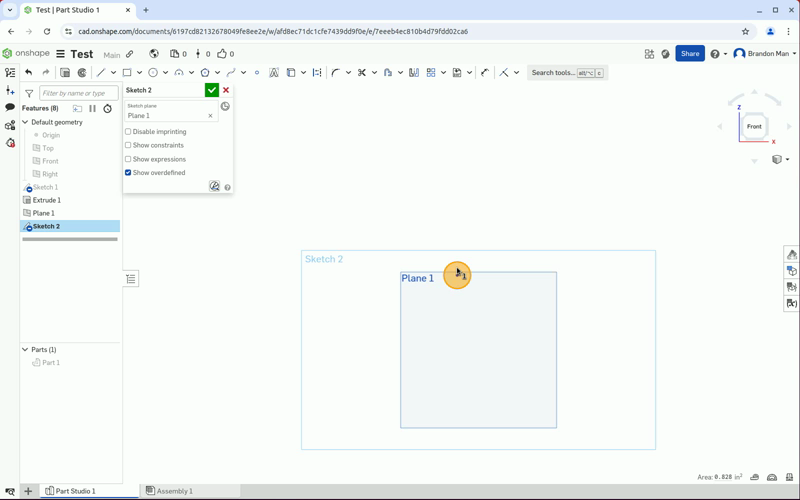
scroll(-6)
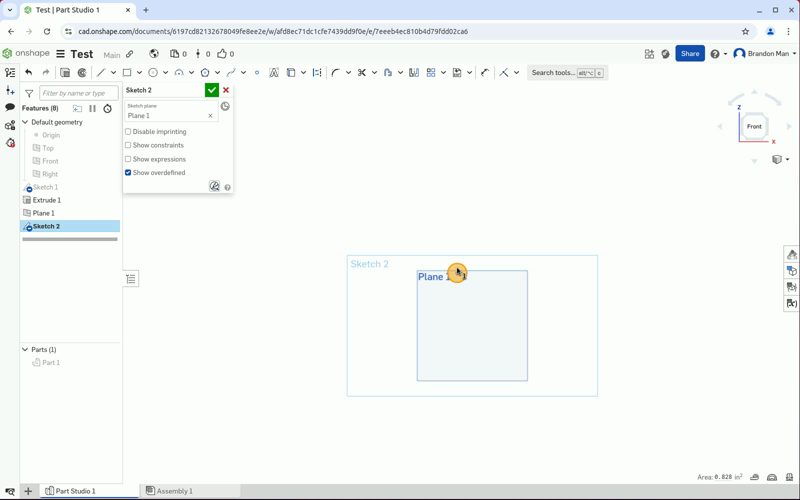
scroll(-6)
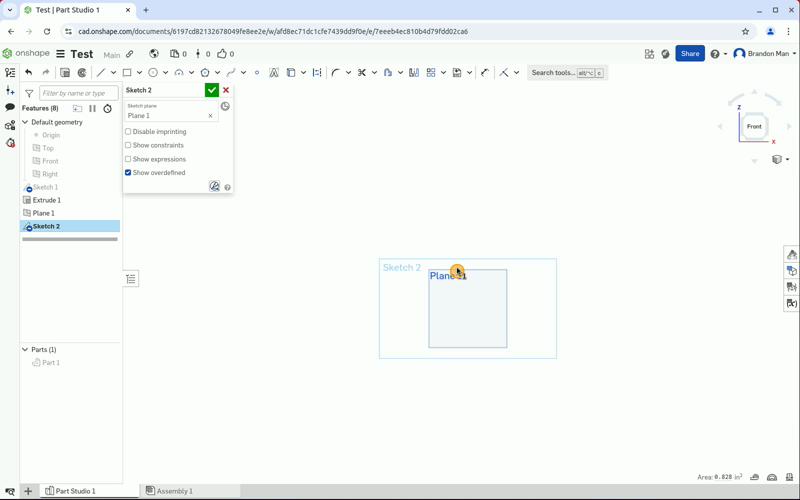
scroll(-6)
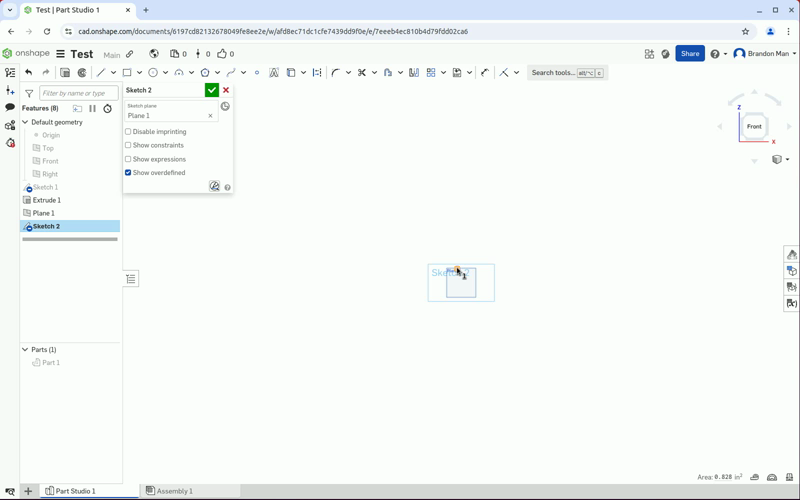
mouse_move(73, 352)
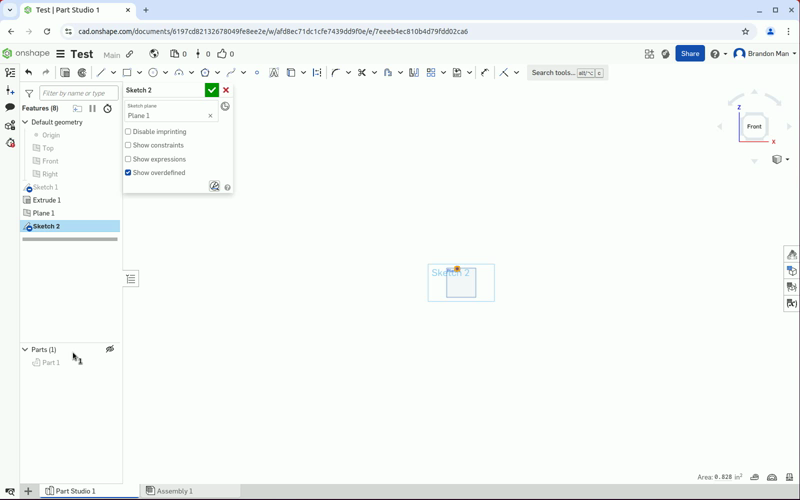
key(shift+y)
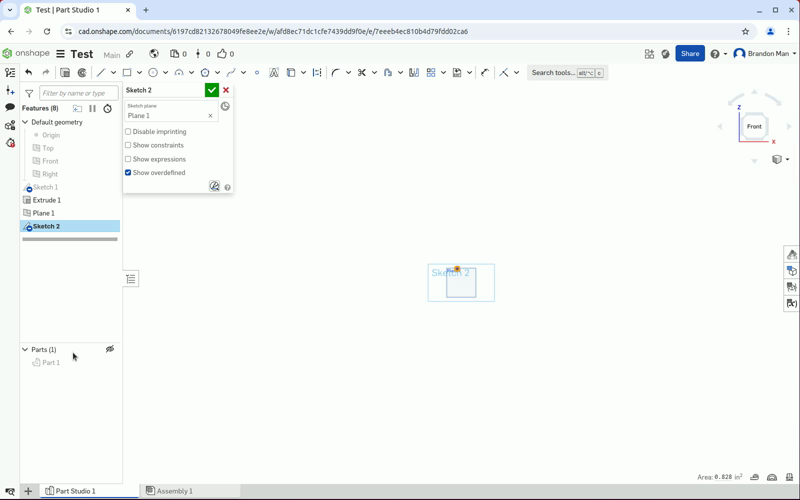
key(shift+e)
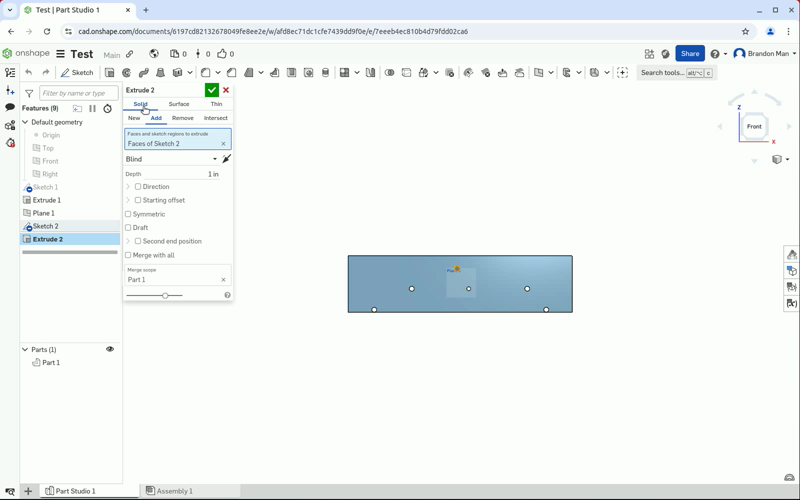
mouse_move(143, 106)
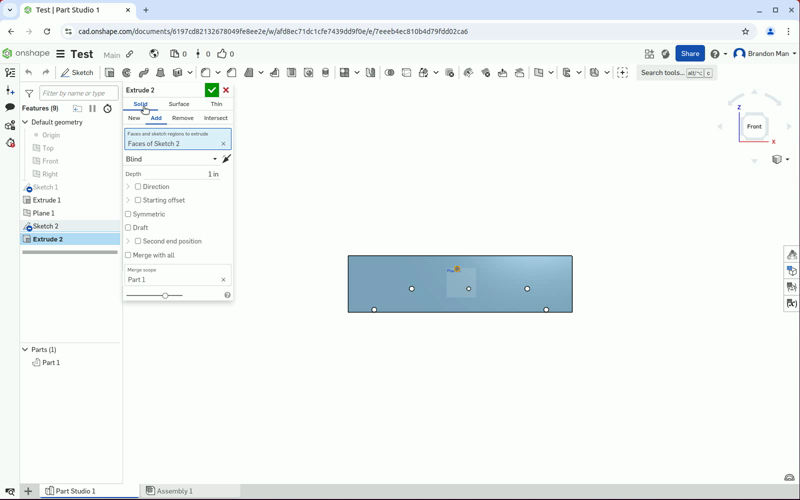
click(143, 106)
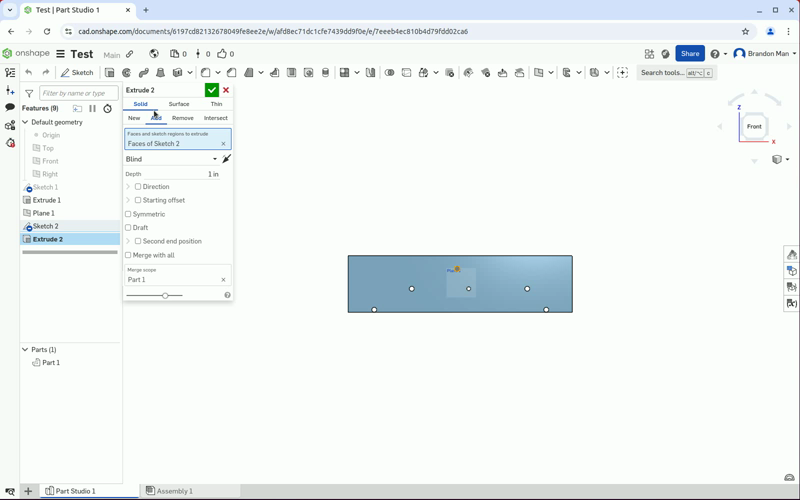
mouse_move(186, 120)
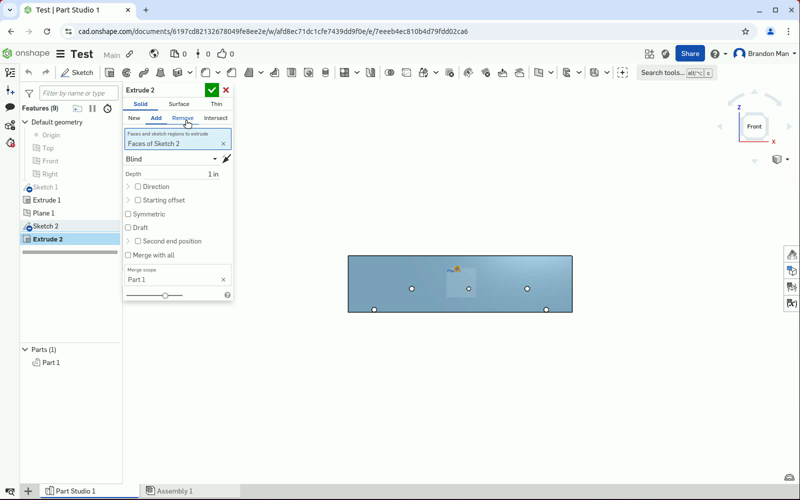
click(186, 120)
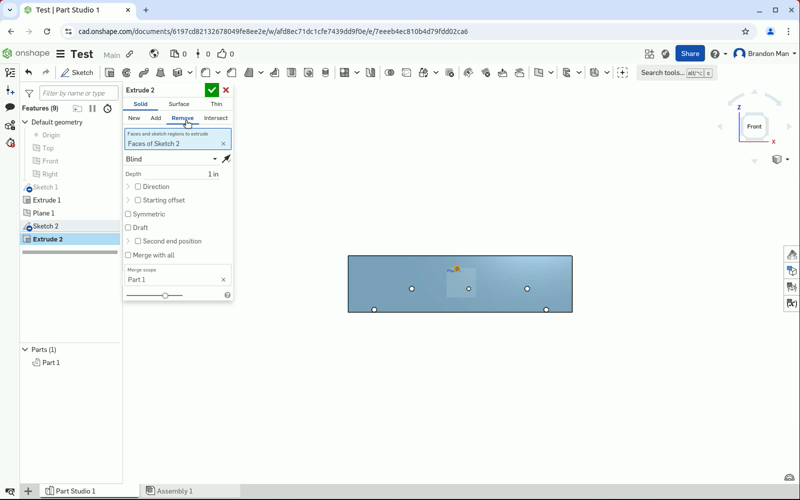
key(tab, 4)
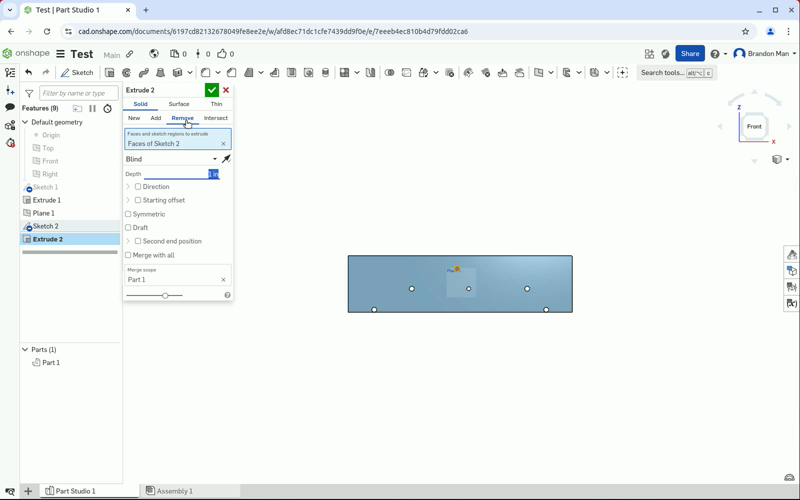
text(2.889)
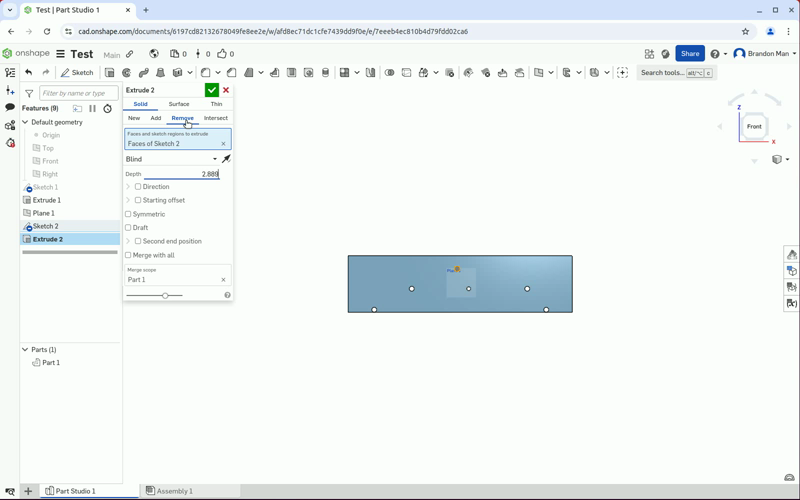
key(tab, 6)
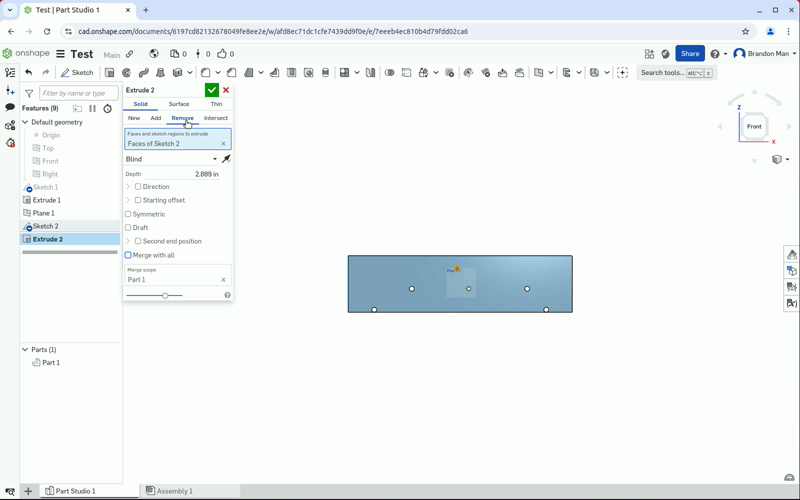
key(space)
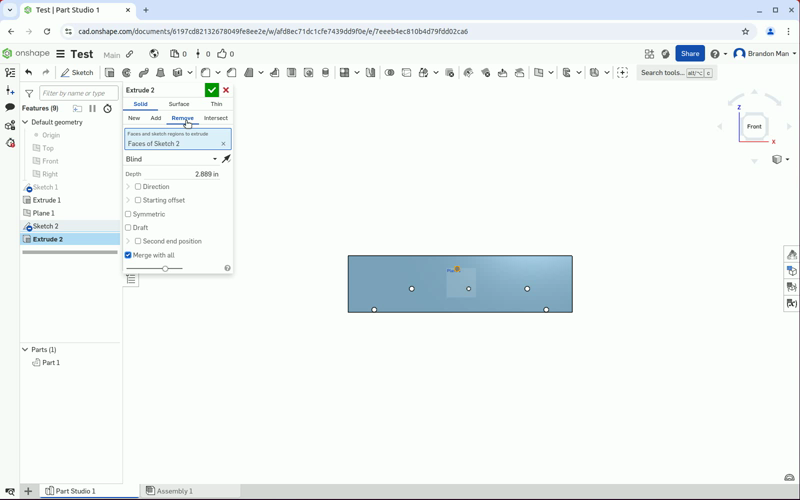
key(enter)
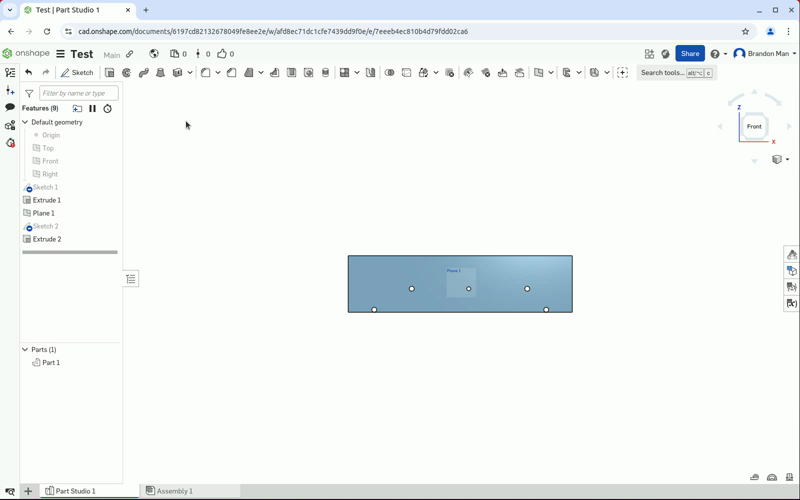
key(shift+h)
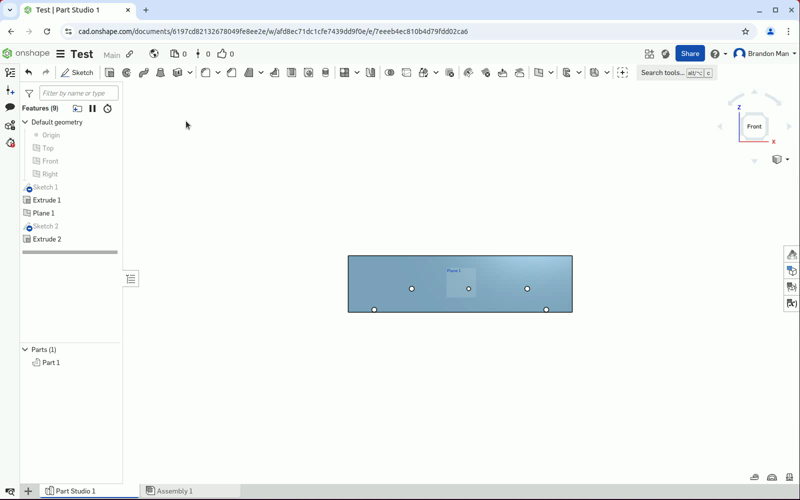
key(shift+h)
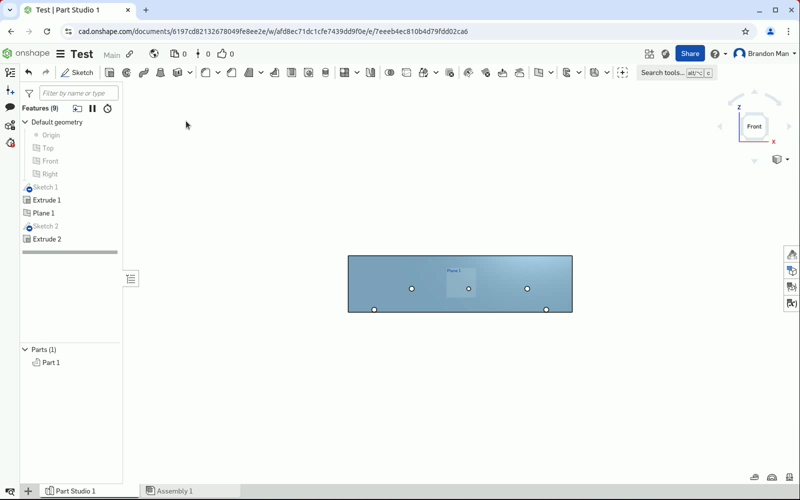
mouse_move(73, 189)
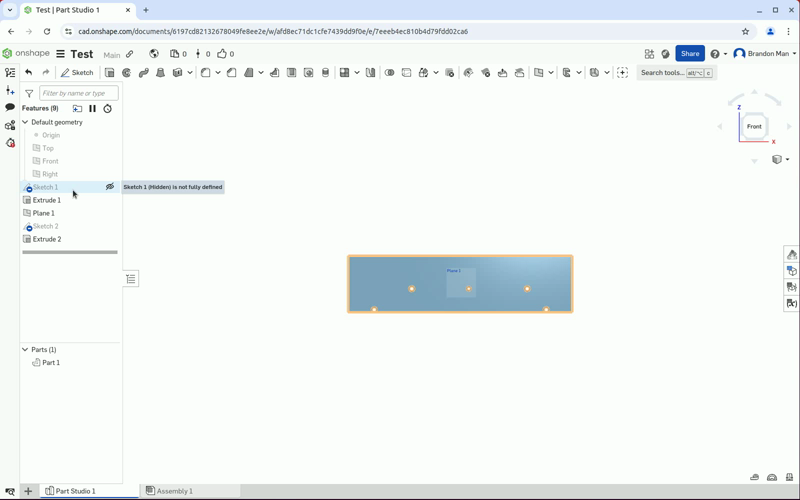
click(73, 189)
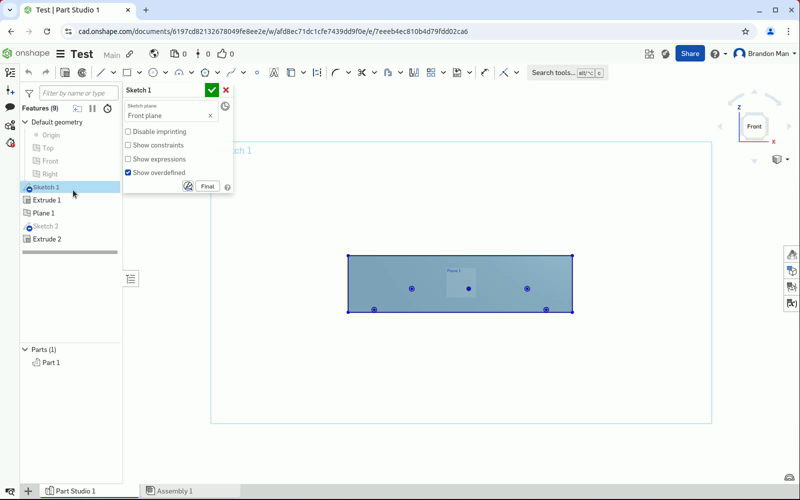
mouse_move(229, 92)
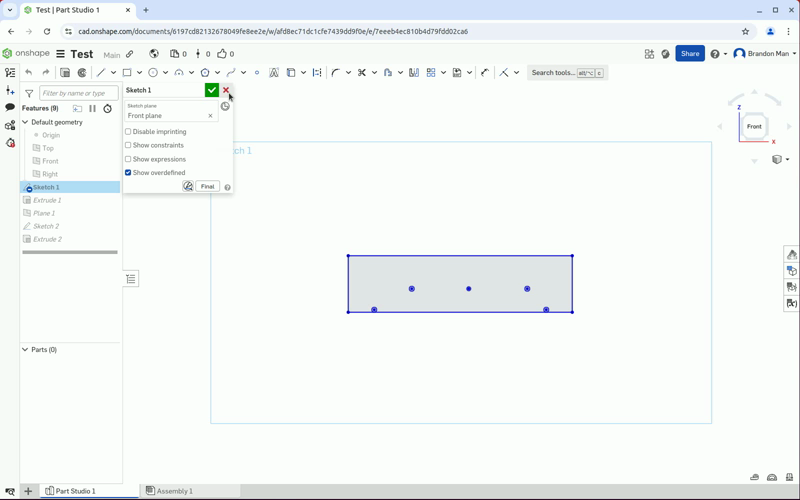
click(229, 92)
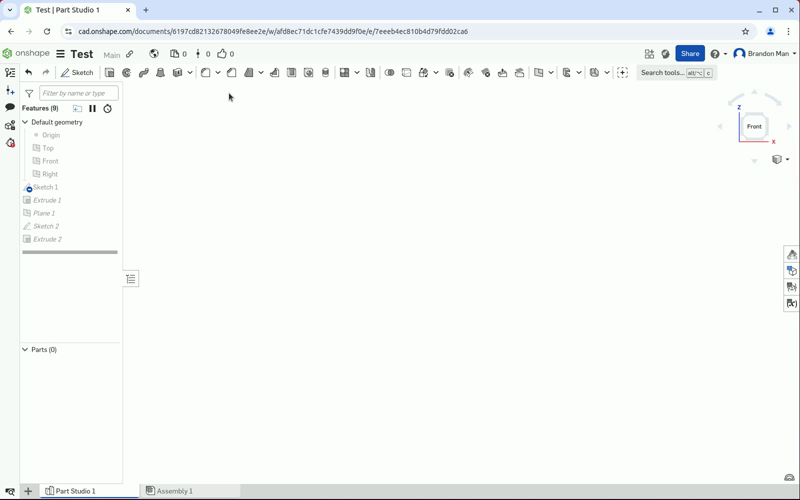
key(shift+s)
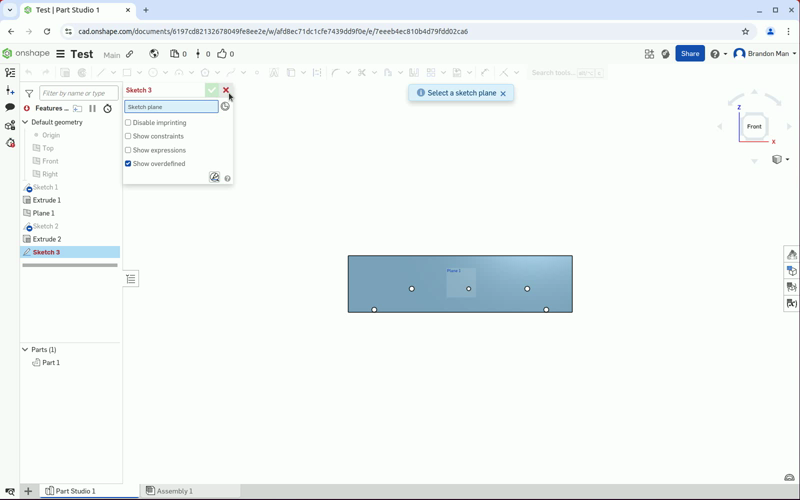
mouse_move(73, 215)
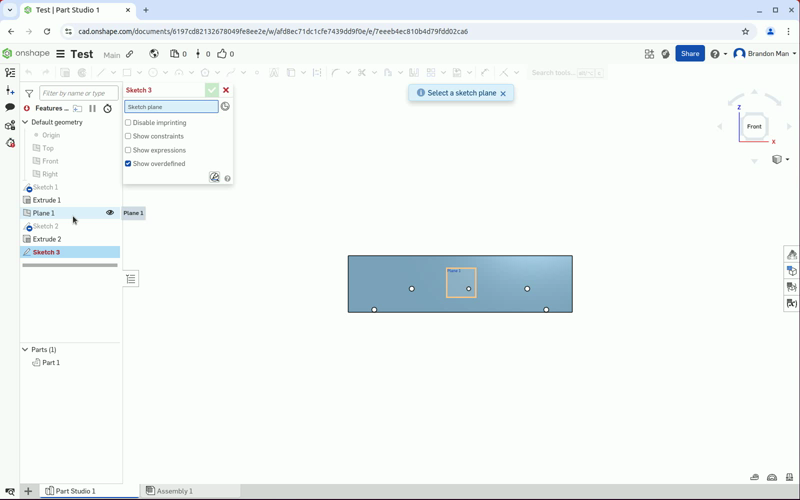
click(73, 215)
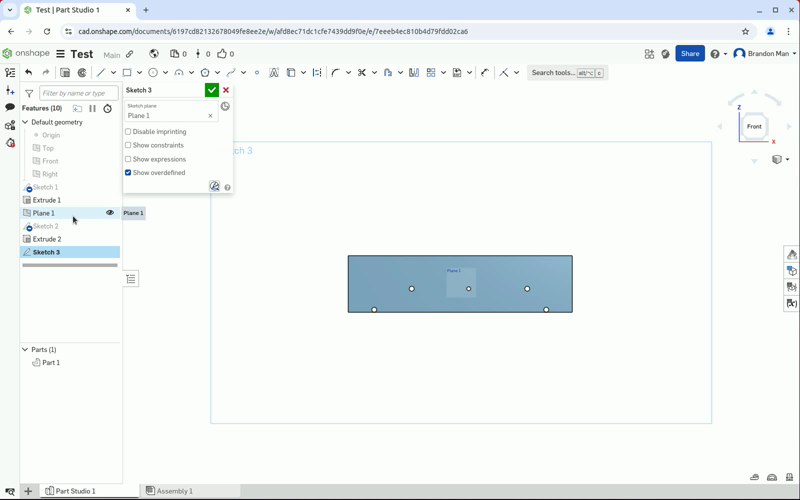
mouse_move(73, 352)
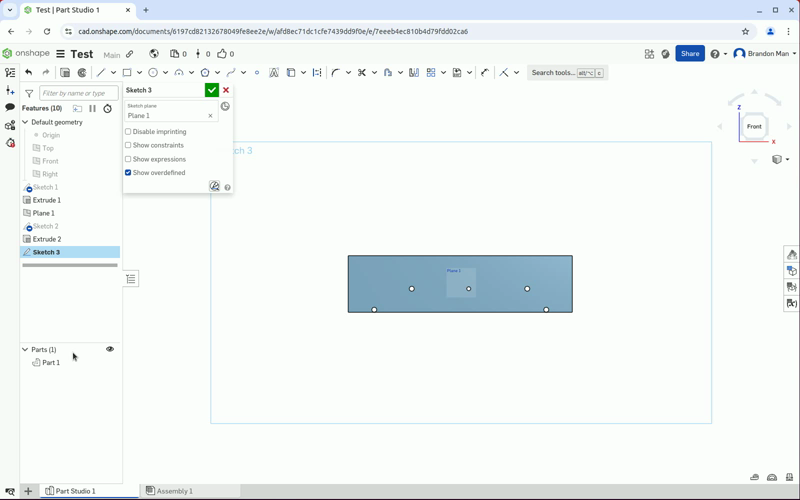
key(y)
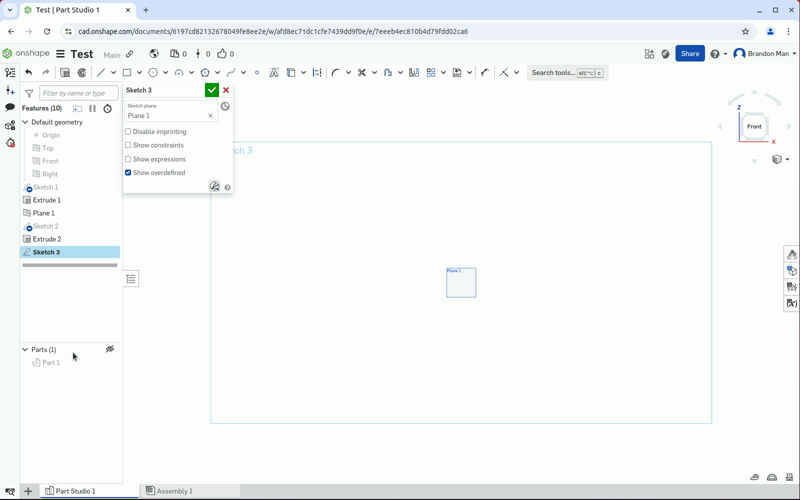
key(c)
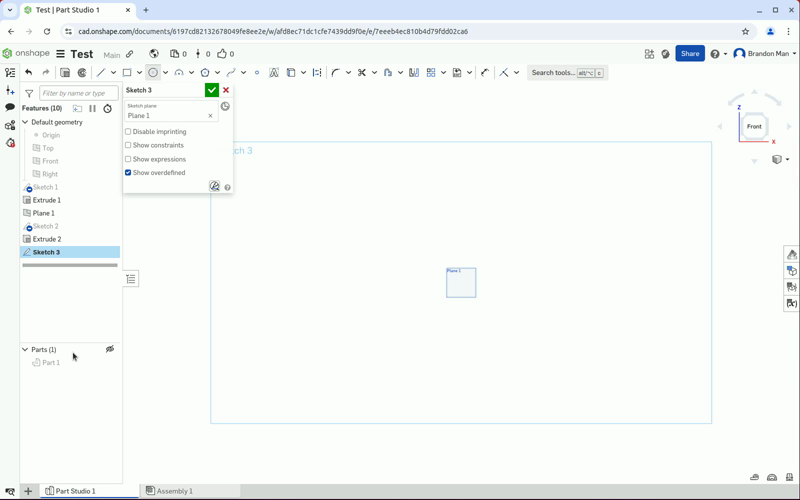
key_down(shift)
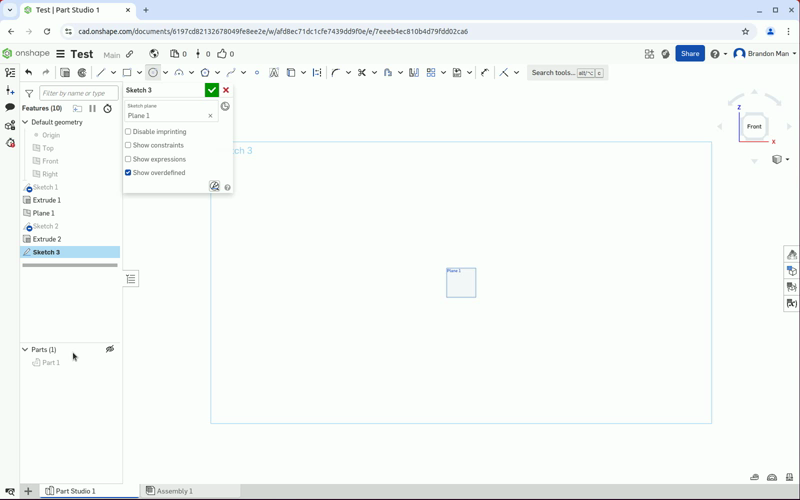
mouse_move(516, 268)
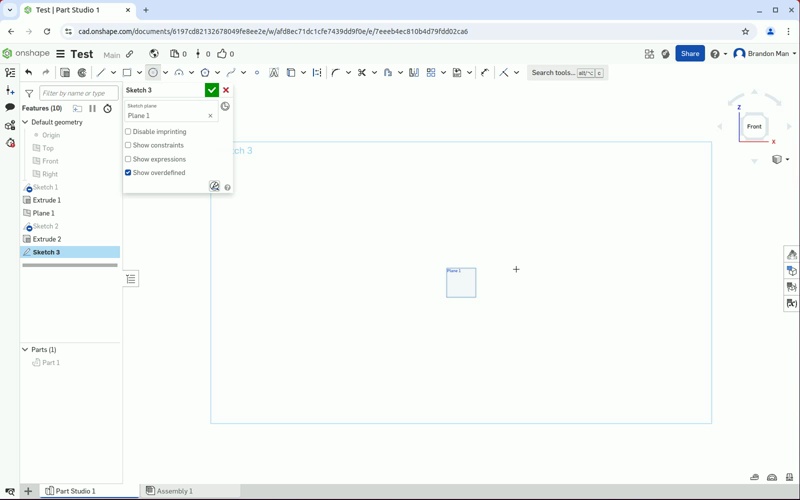
click(516, 268)
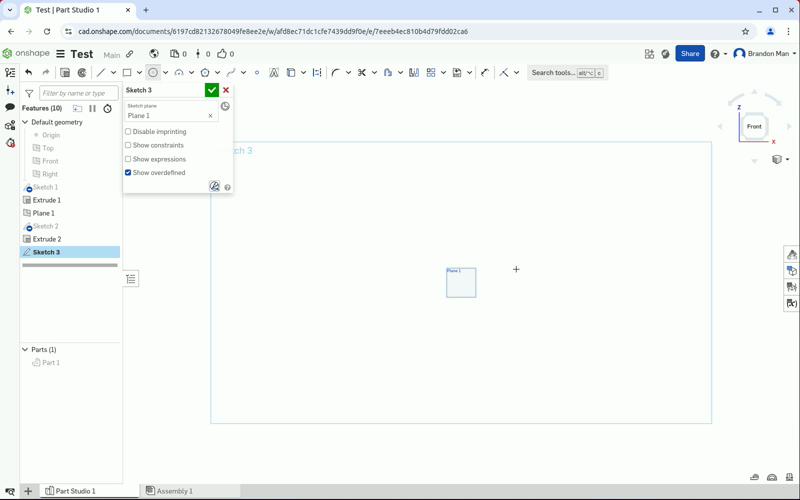
key_up(shift)
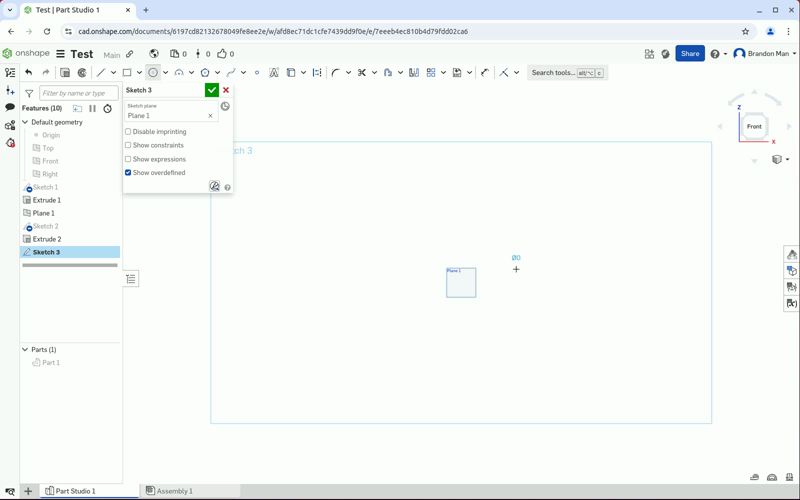
mouse_move(518, 268)
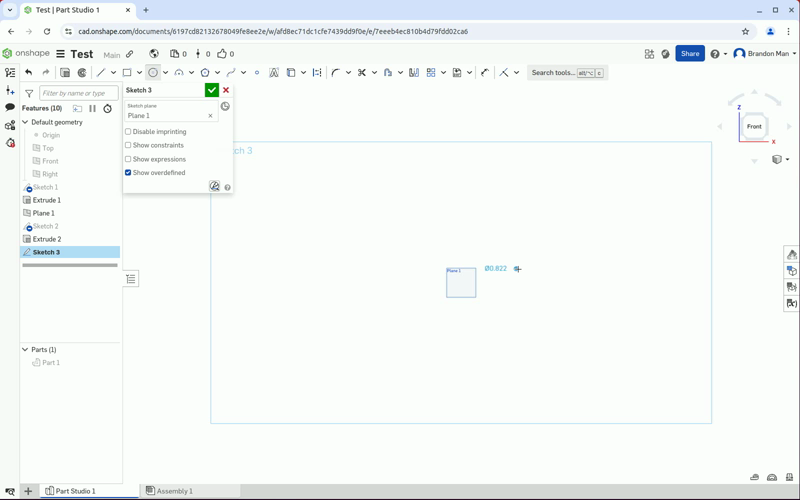
scroll(6)
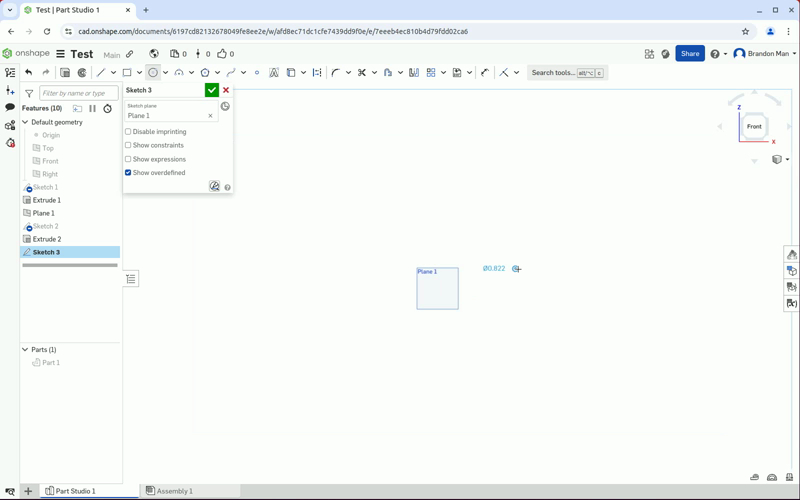
scroll(6)
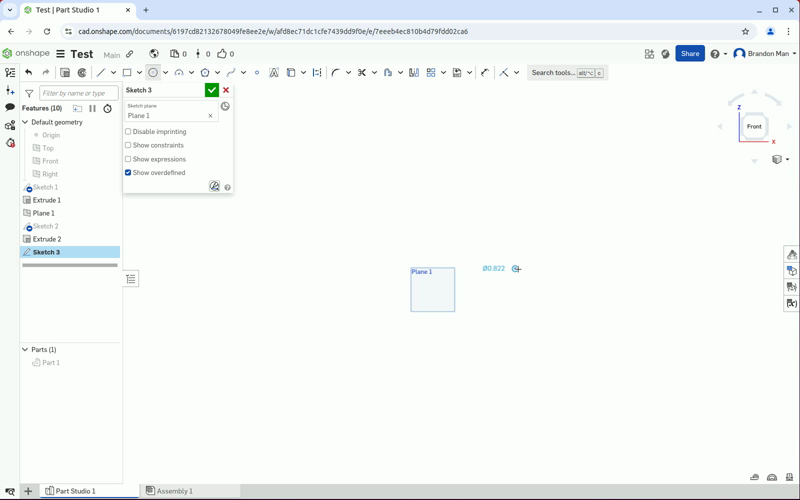
scroll(6)
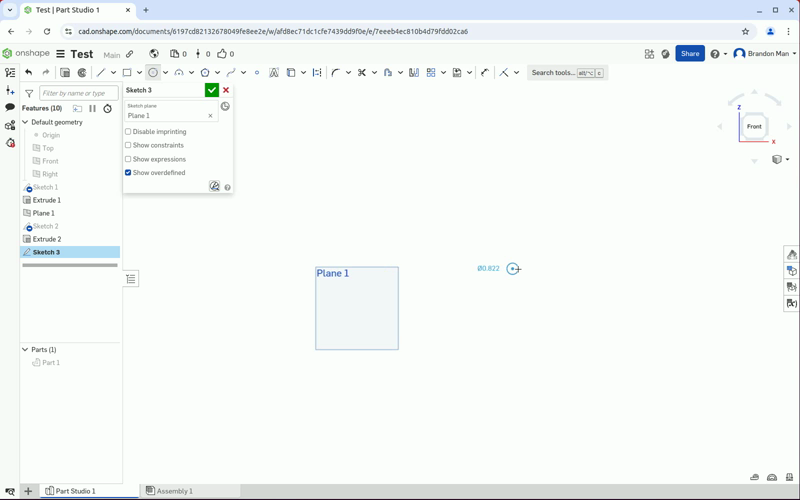
scroll(6)
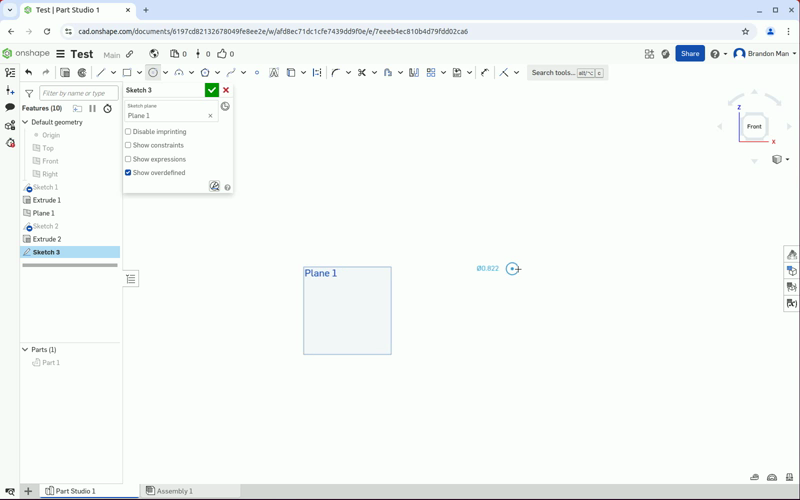
scroll(6)
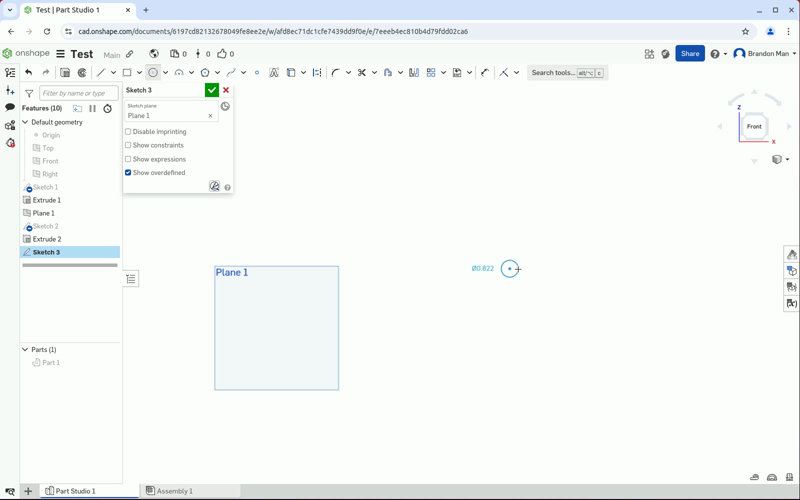
scroll(6)
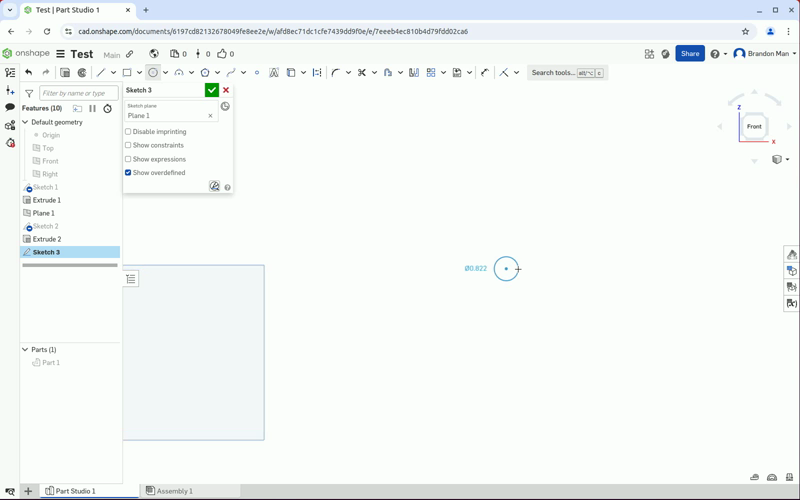
scroll(6)
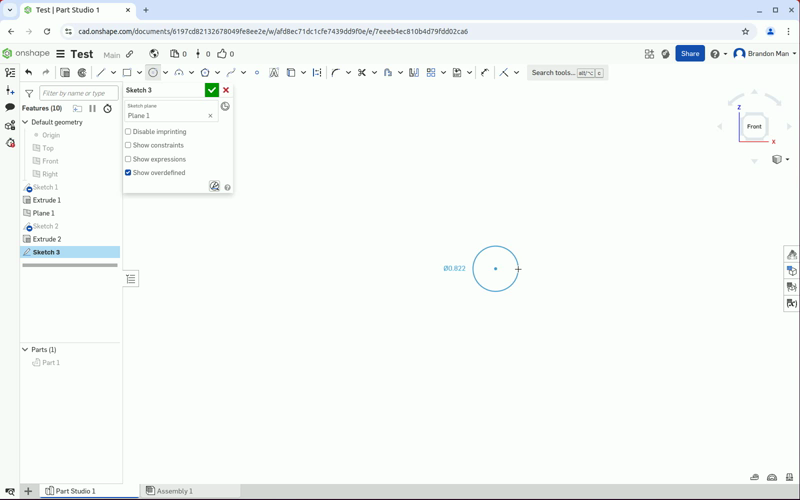
click(518, 268)
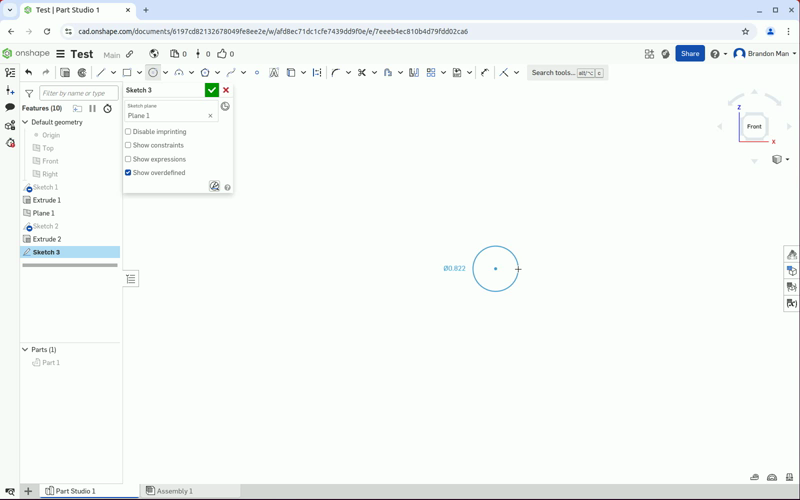
scroll(-6)
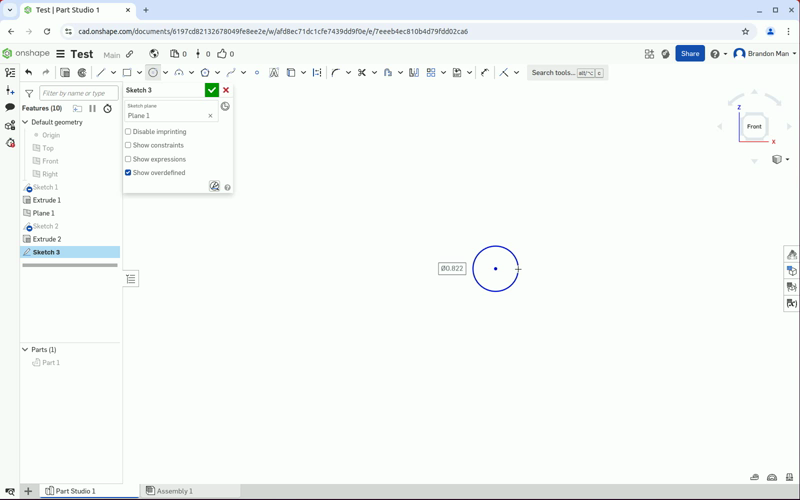
scroll(-6)
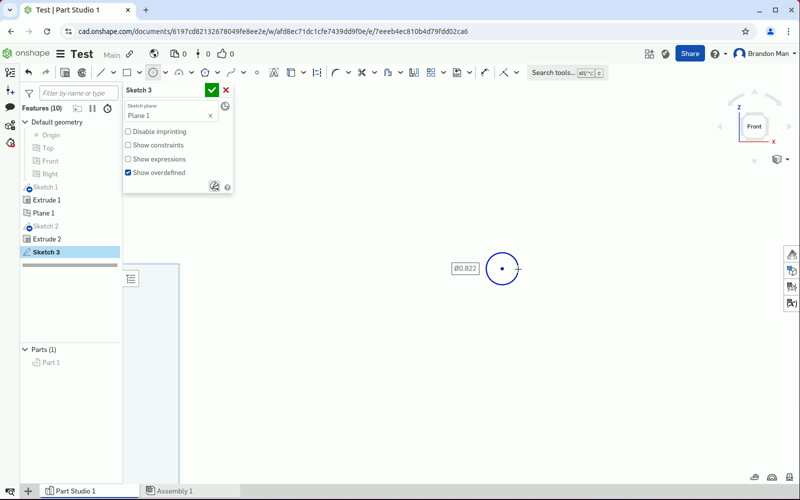
scroll(-6)
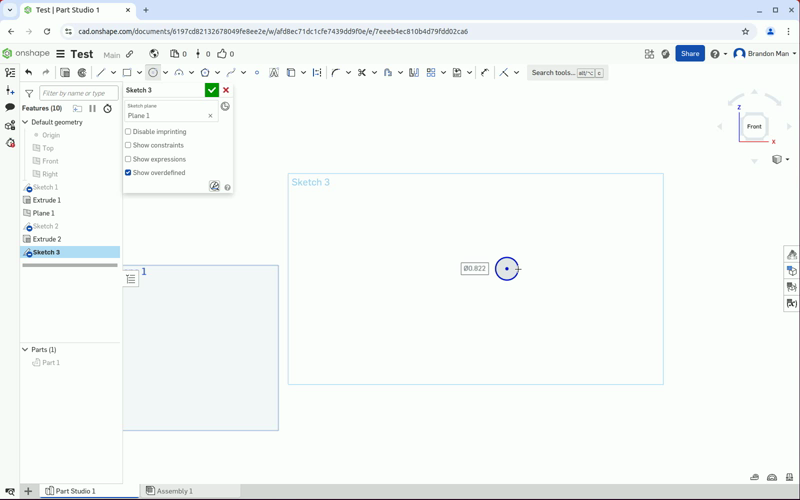
scroll(-6)
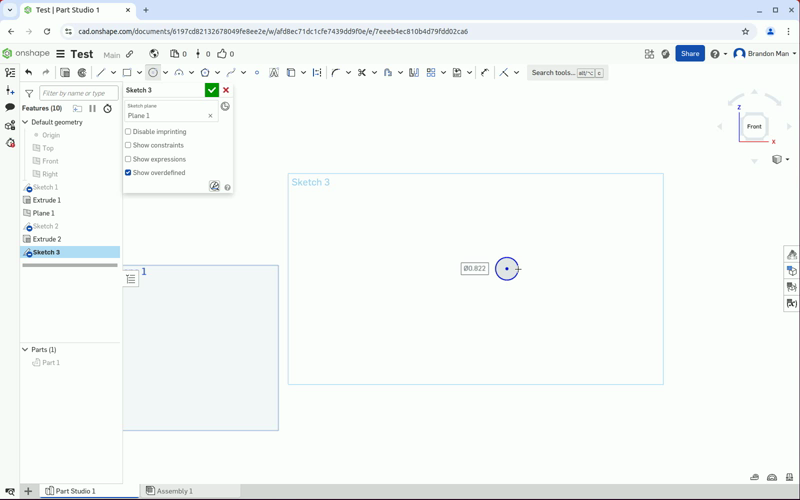
scroll(-6)
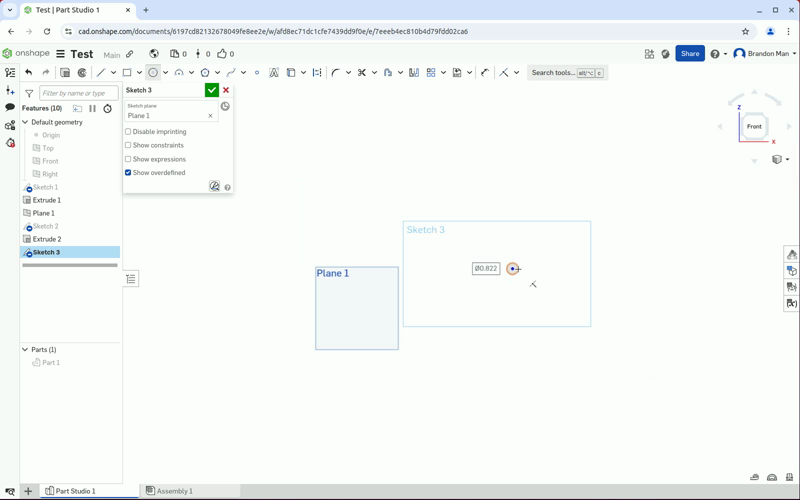
scroll(-6)
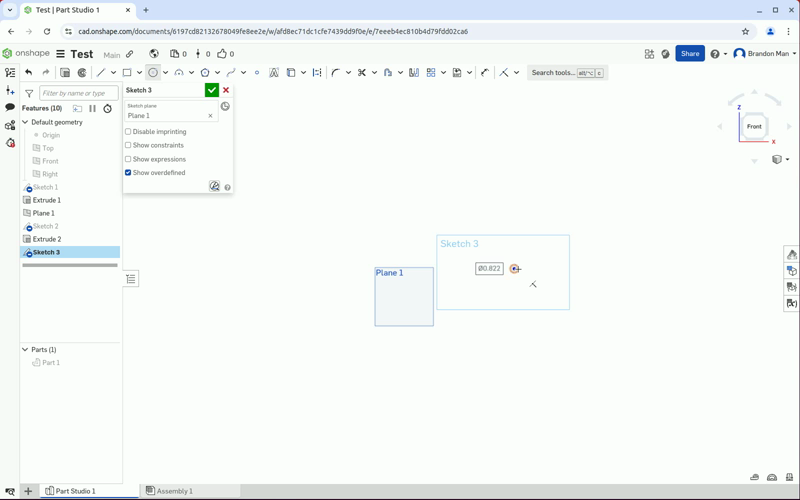
scroll(-6)
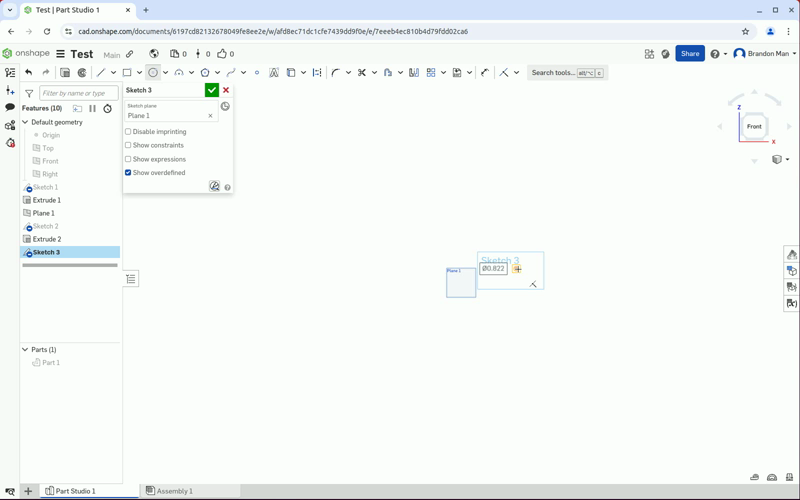
key(esc)
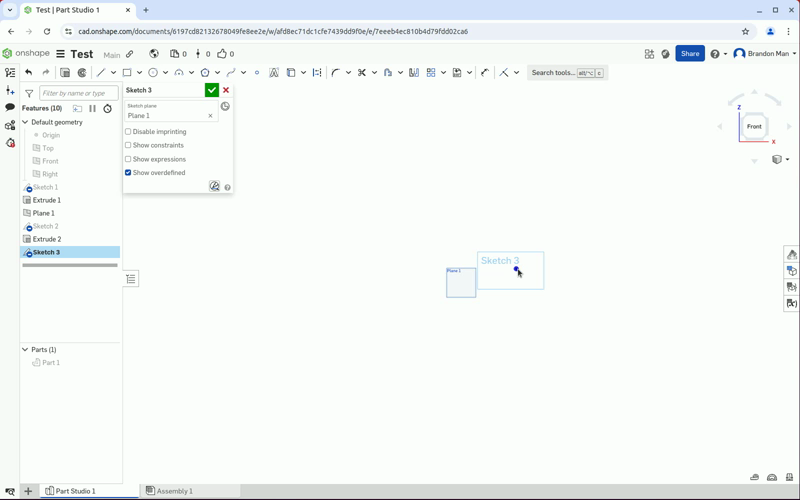
mouse_move(516, 270)
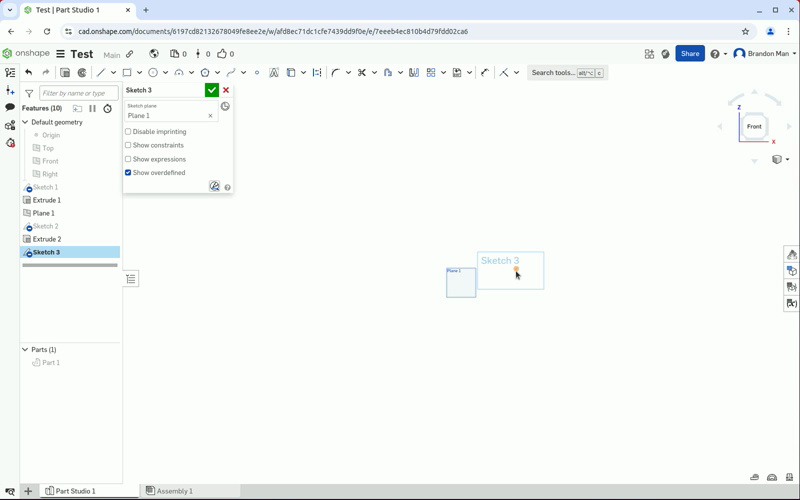
scroll(6)
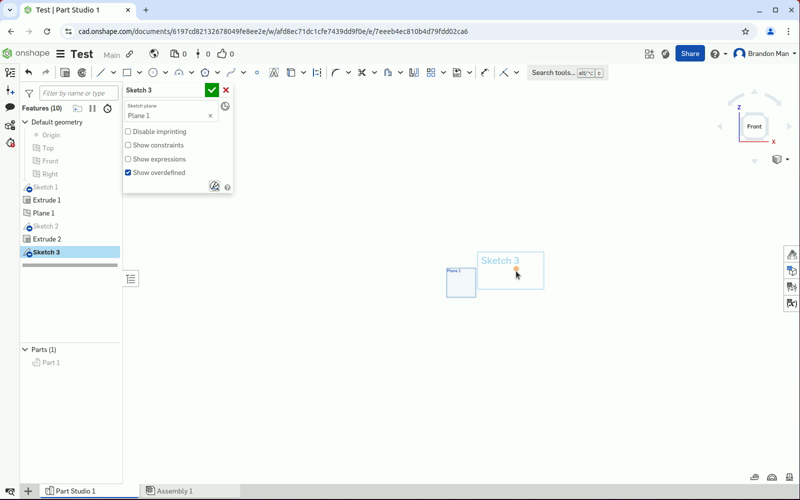
scroll(6)
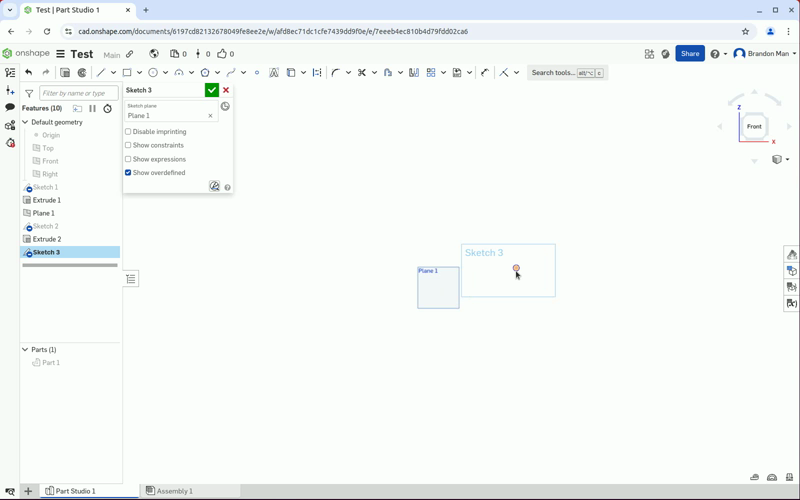
scroll(6)
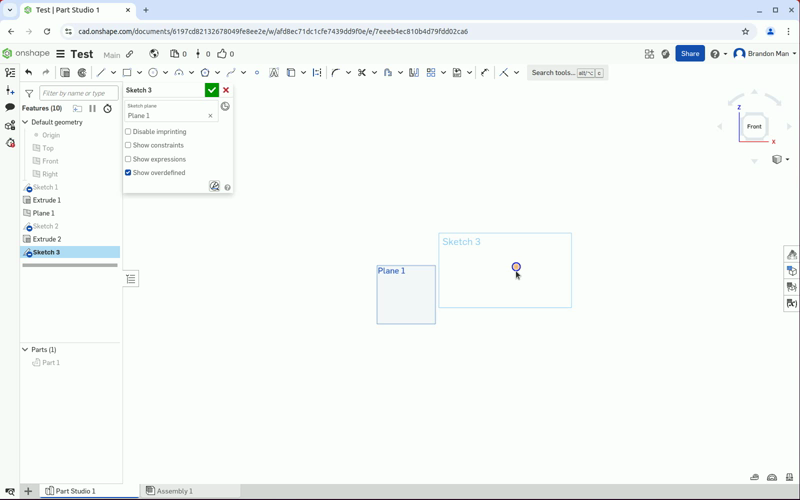
scroll(6)
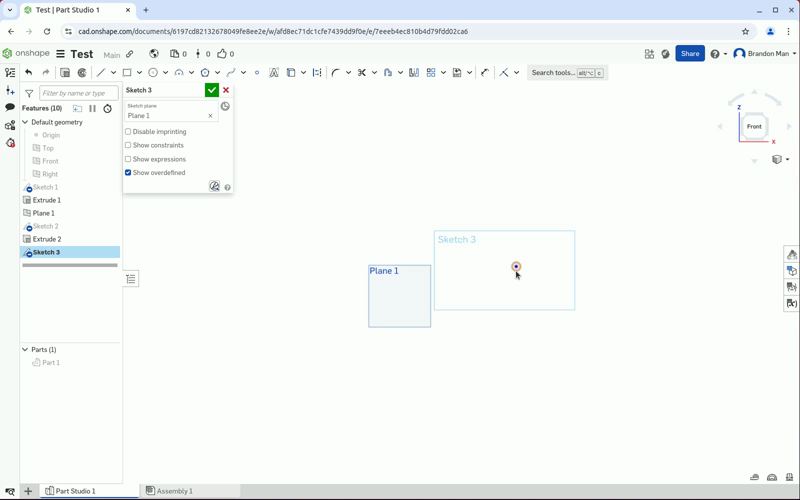
scroll(6)
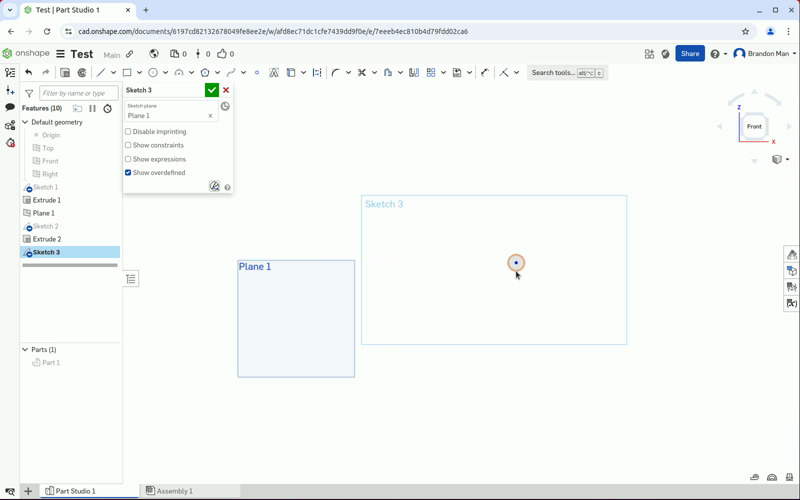
scroll(6)
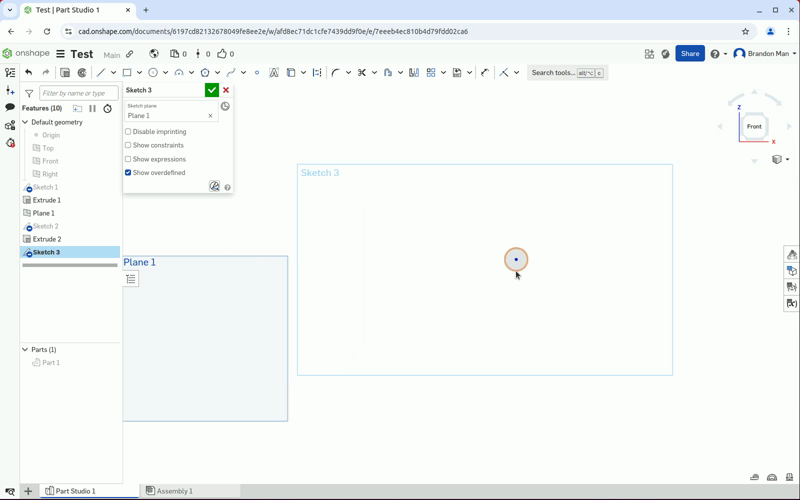
scroll(6)
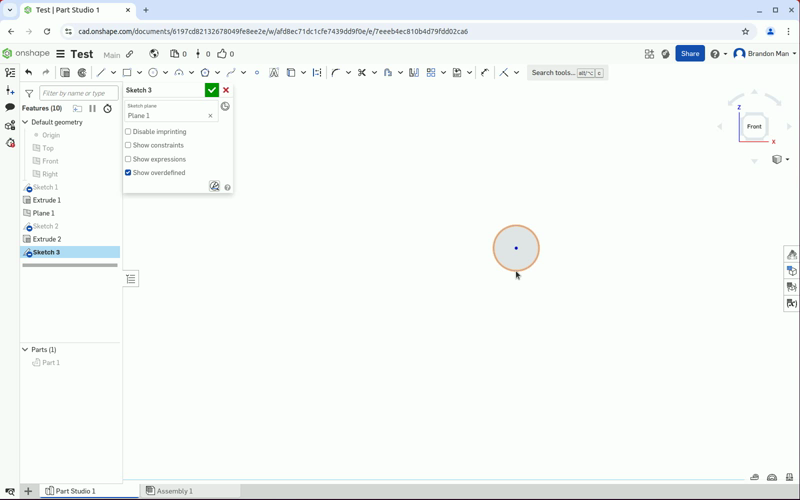
click(516, 270)
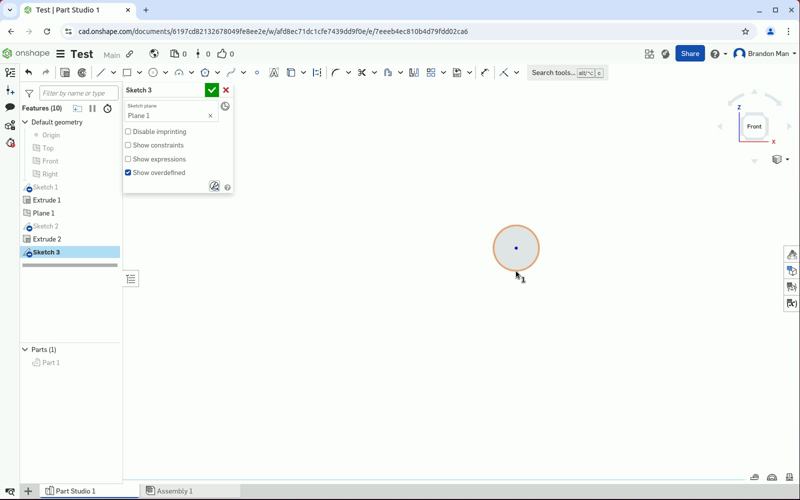
scroll(-6)
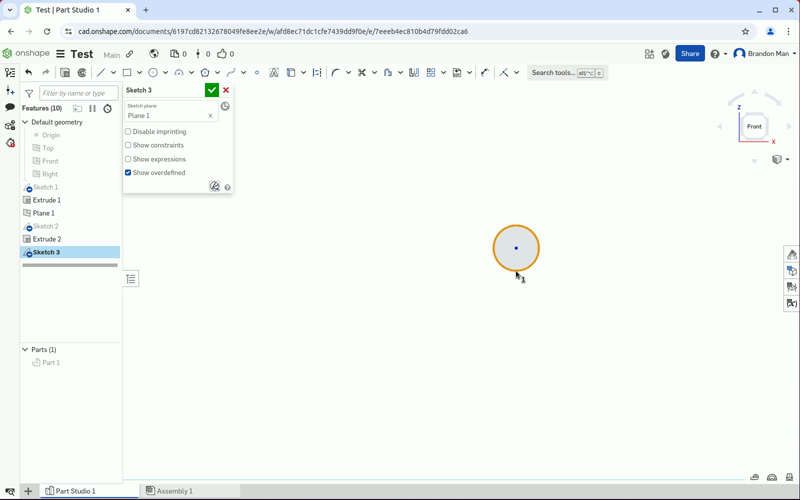
scroll(-6)
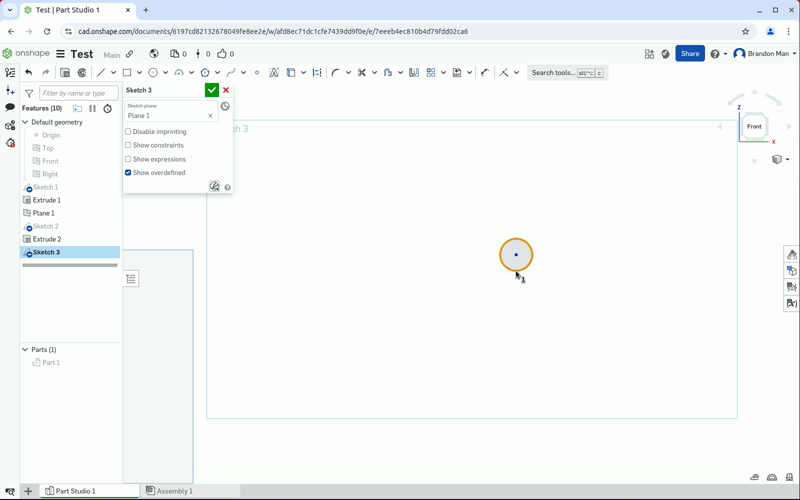
scroll(-6)
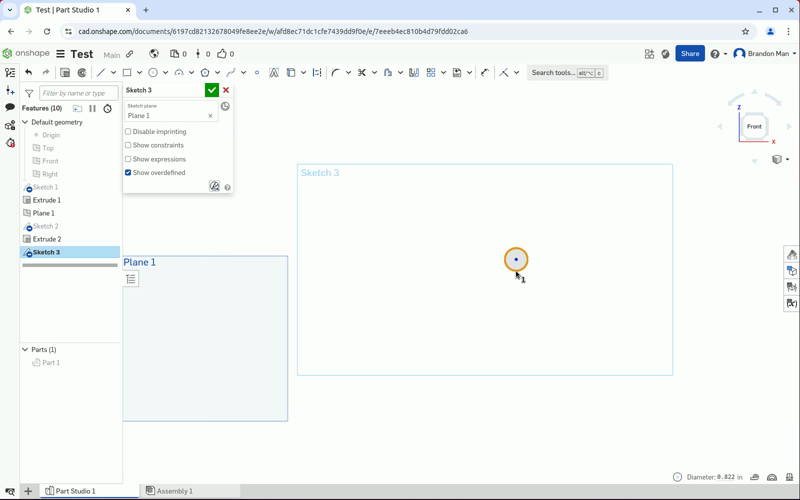
scroll(-6)
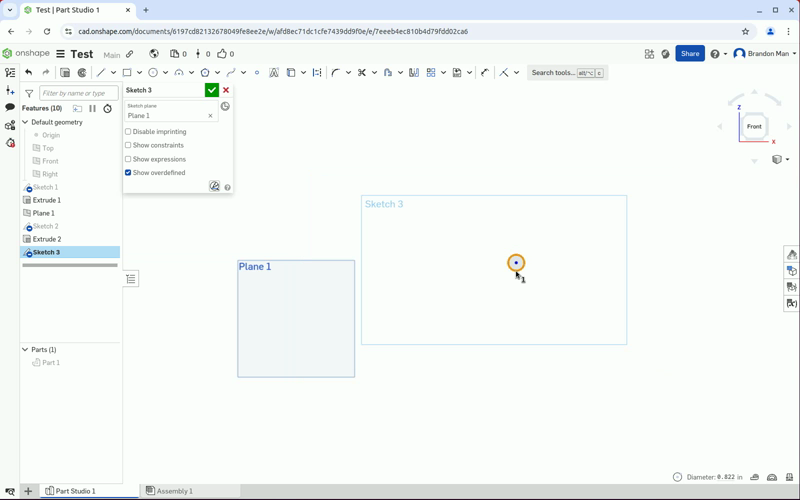
scroll(-6)
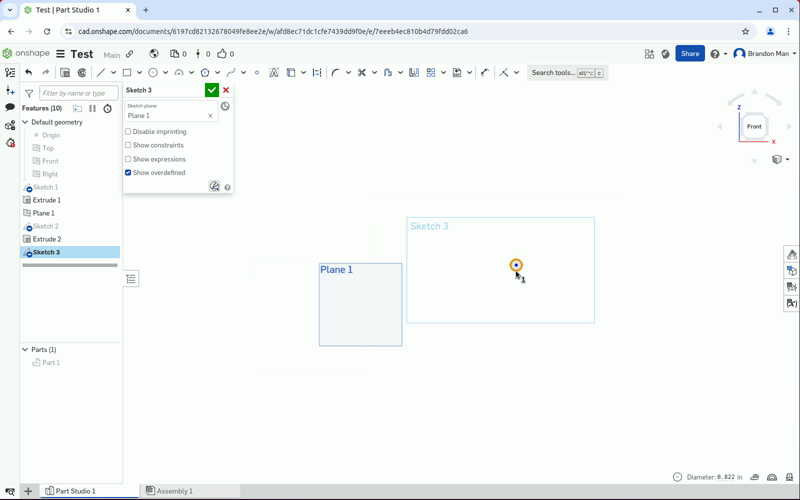
scroll(-6)
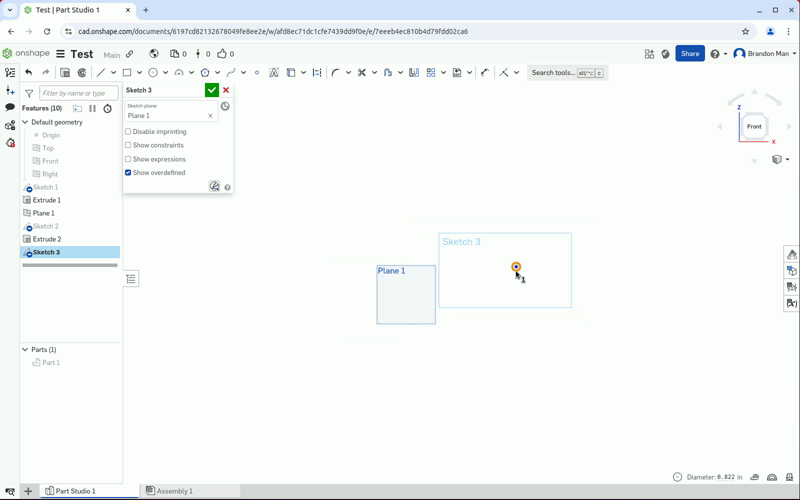
scroll(-6)
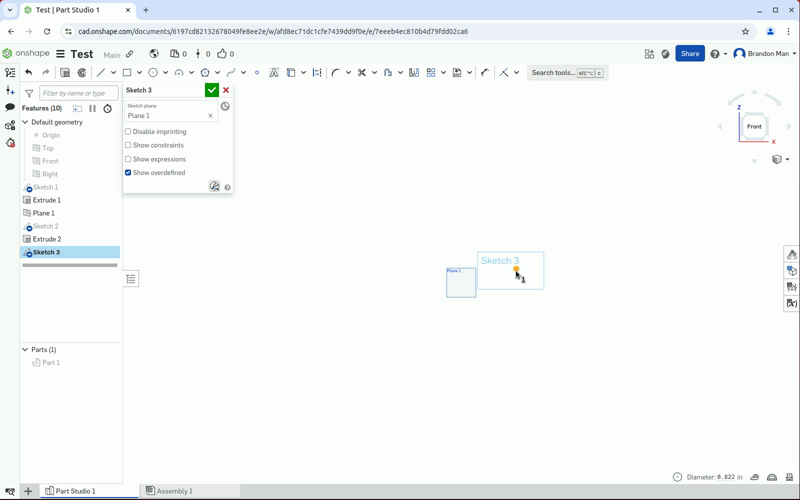
mouse_move(73, 352)
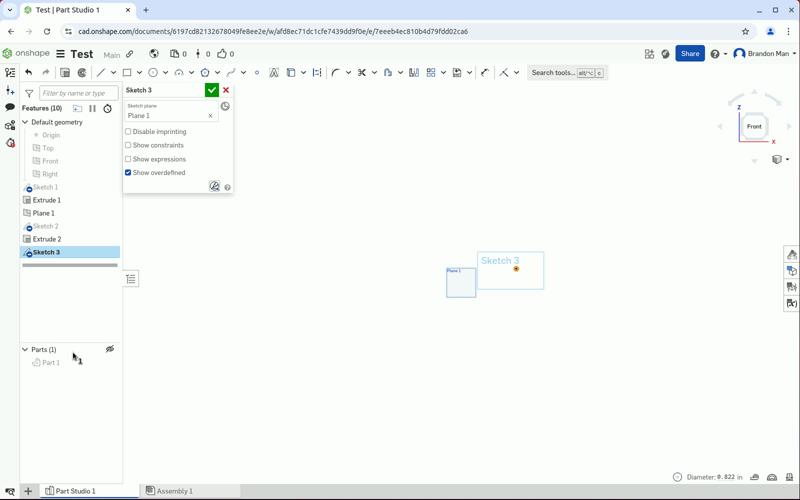
key(shift+y)
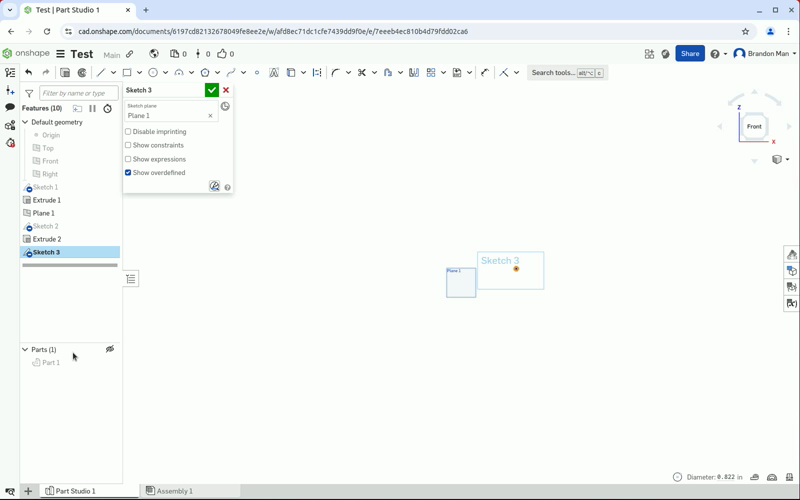
key(shift+e)
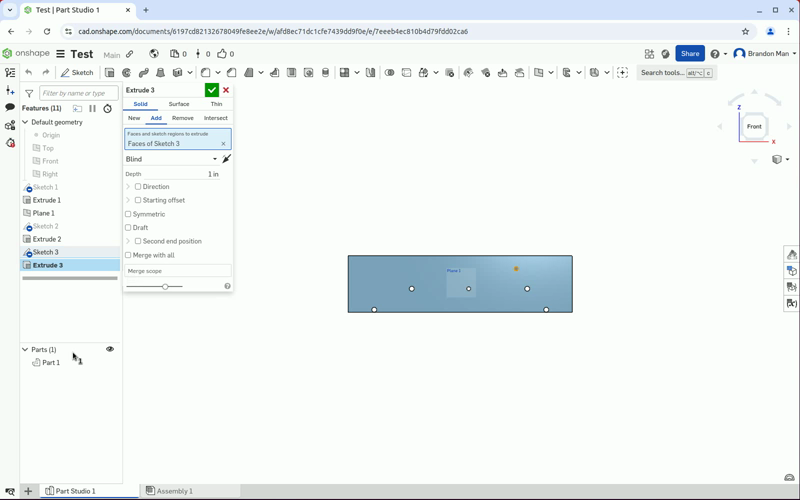
mouse_move(143, 106)
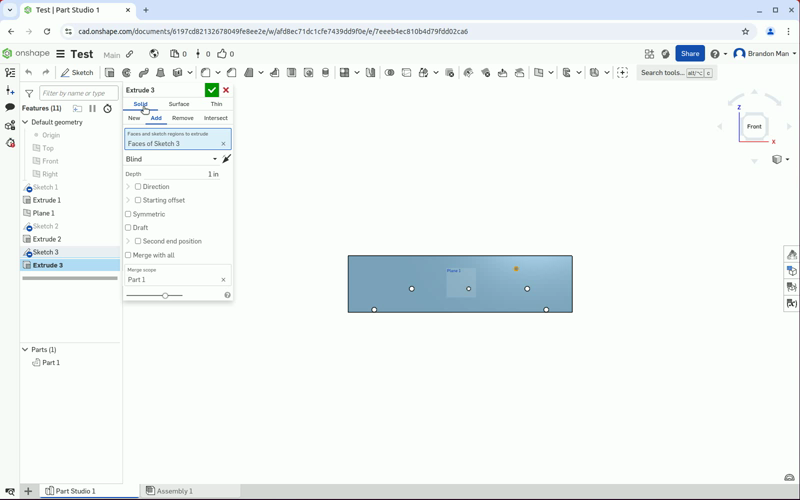
click(143, 106)
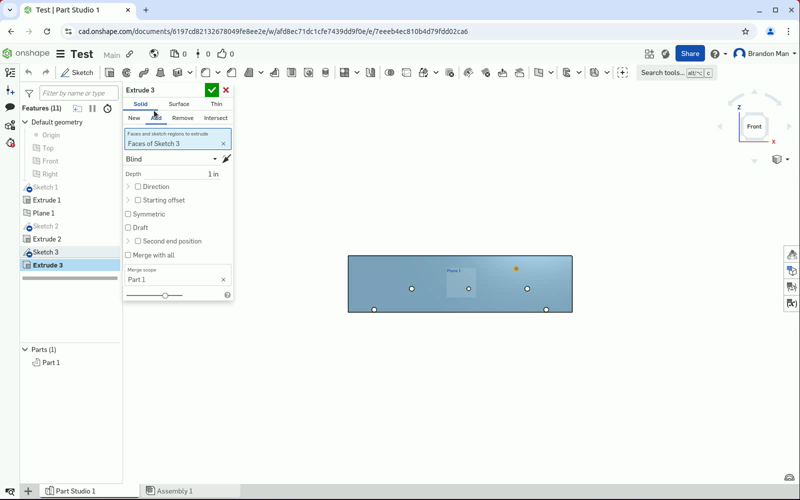
mouse_move(186, 120)
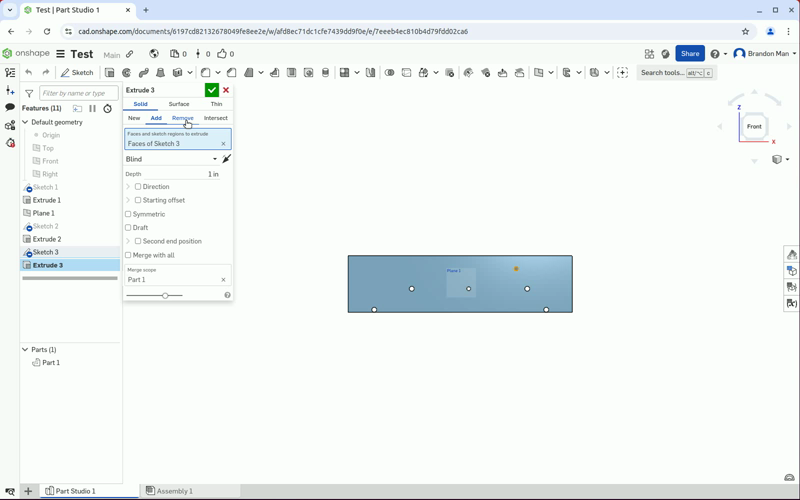
click(186, 120)
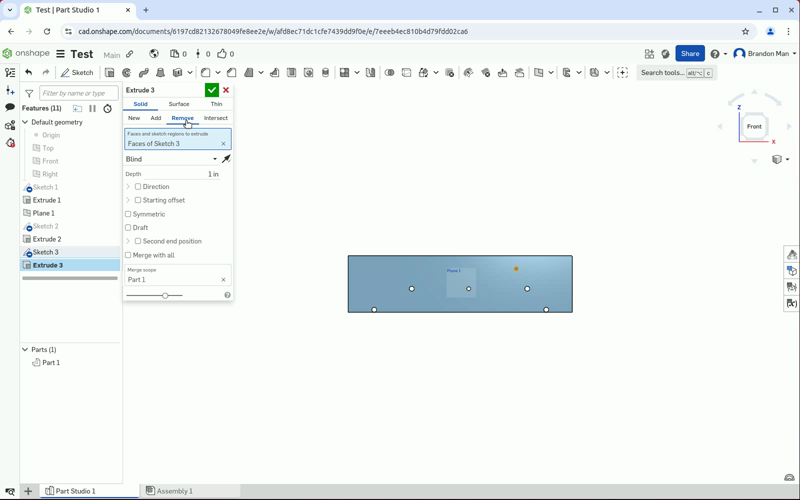
key(tab, 4)
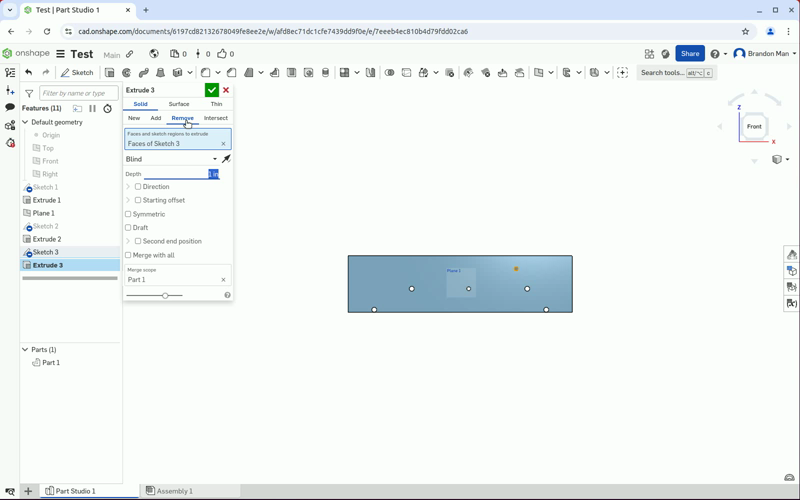
text(2.889)
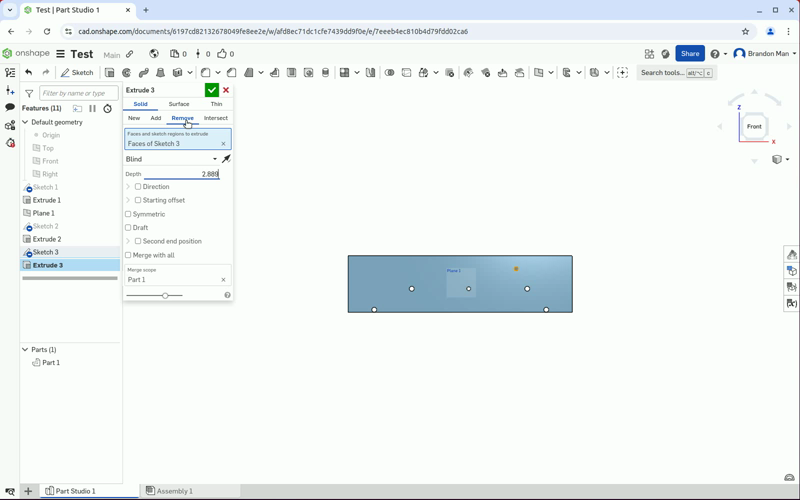
key(tab, 6)
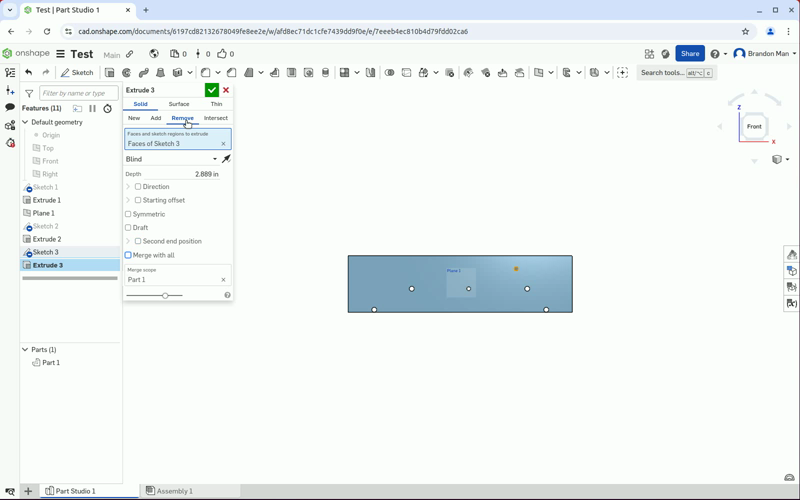
key(space)
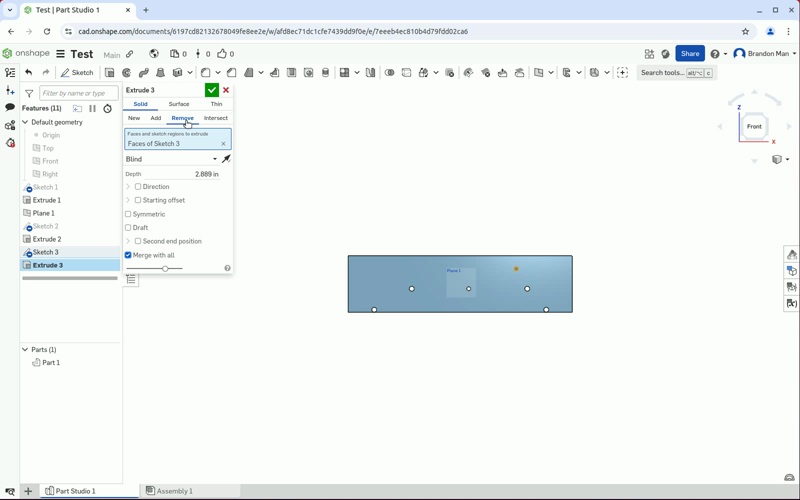
key(enter)
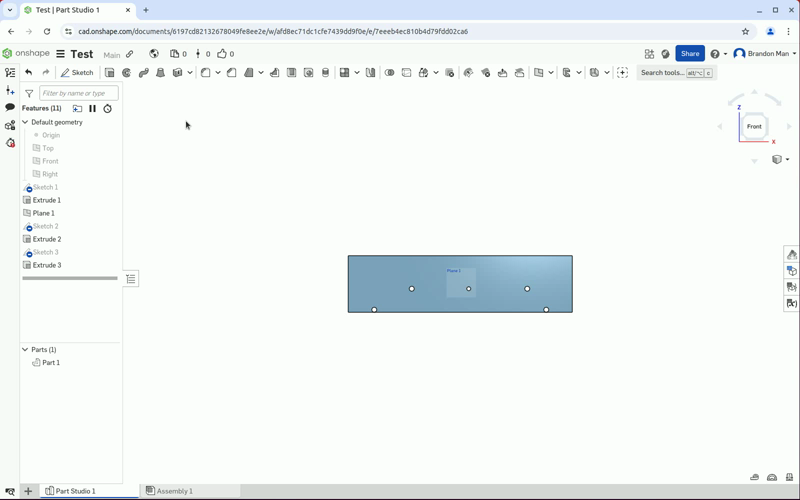
key(shift+h)
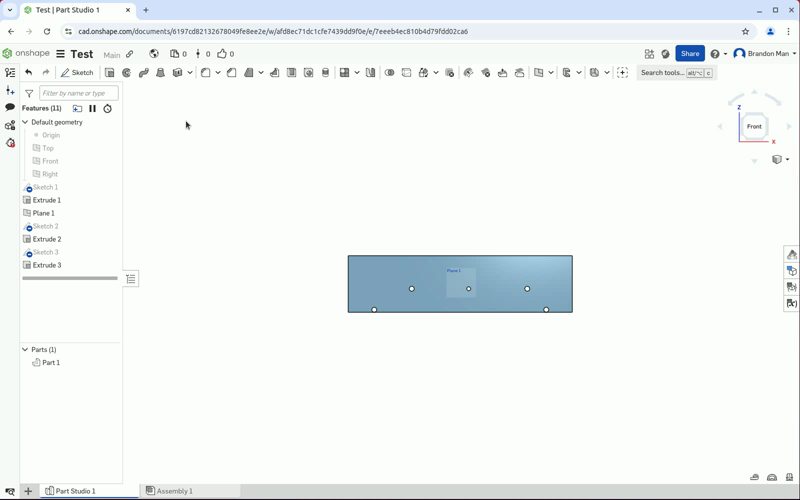
key(shift+h)
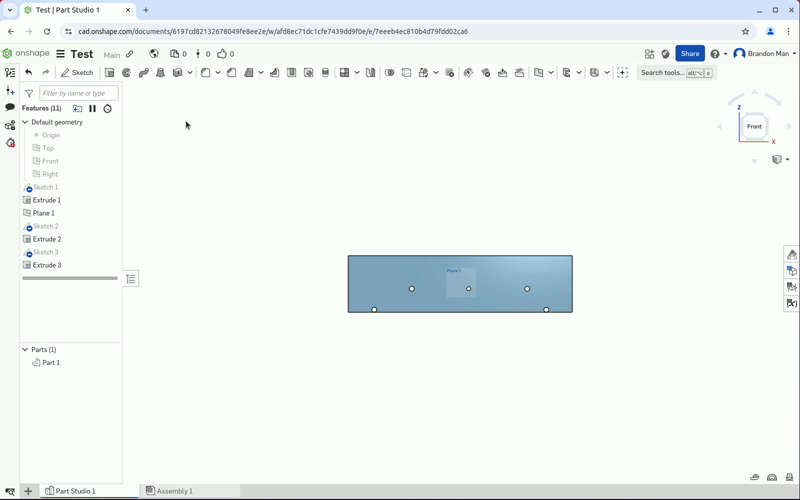
mouse_move(73, 189)
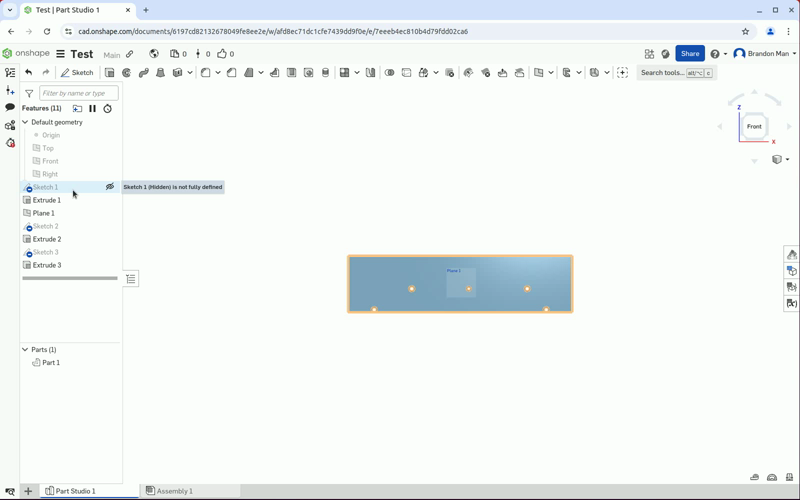
click(73, 189)
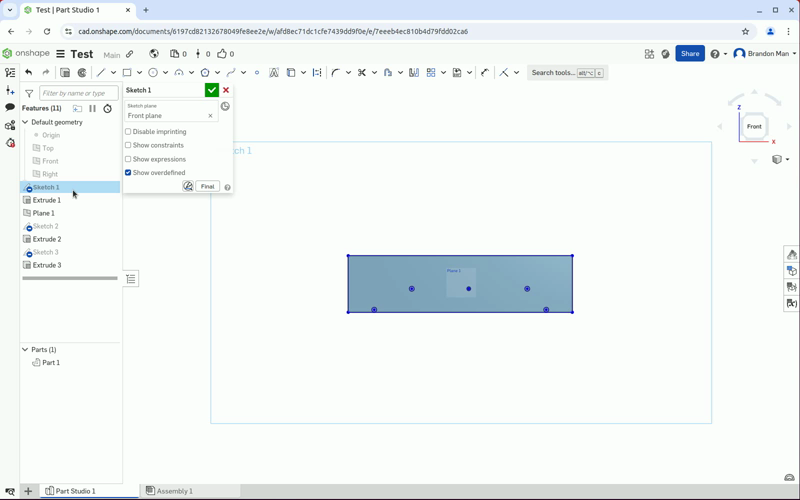
mouse_move(229, 92)
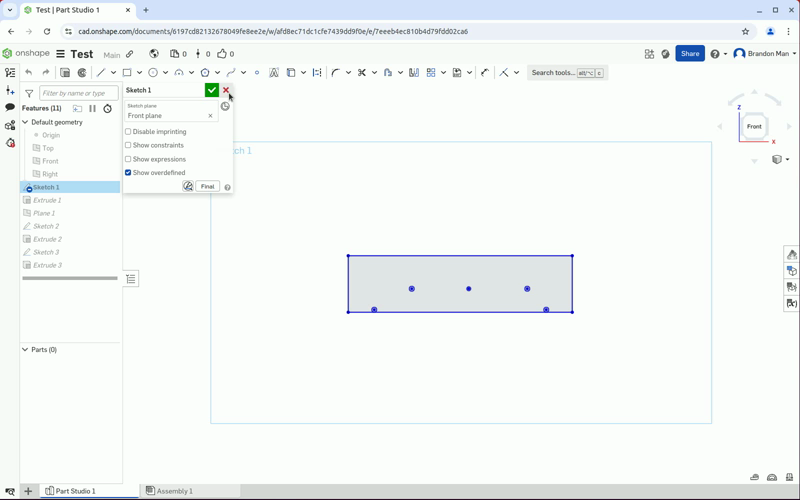
click(229, 92)
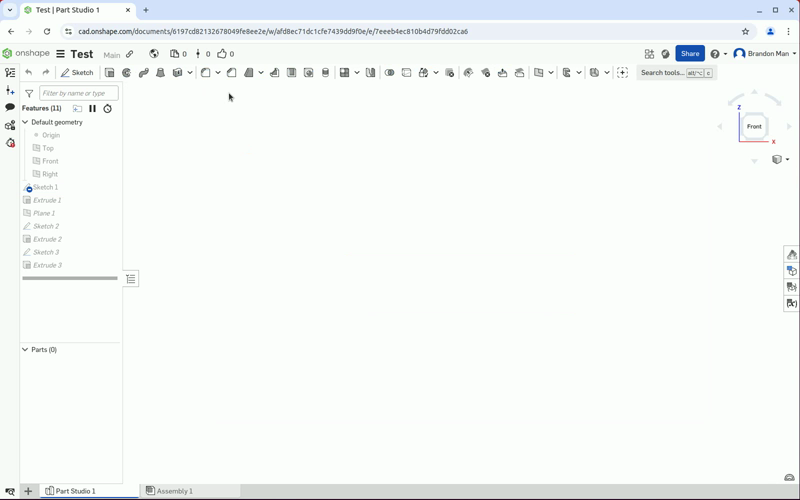
key(shift+s)
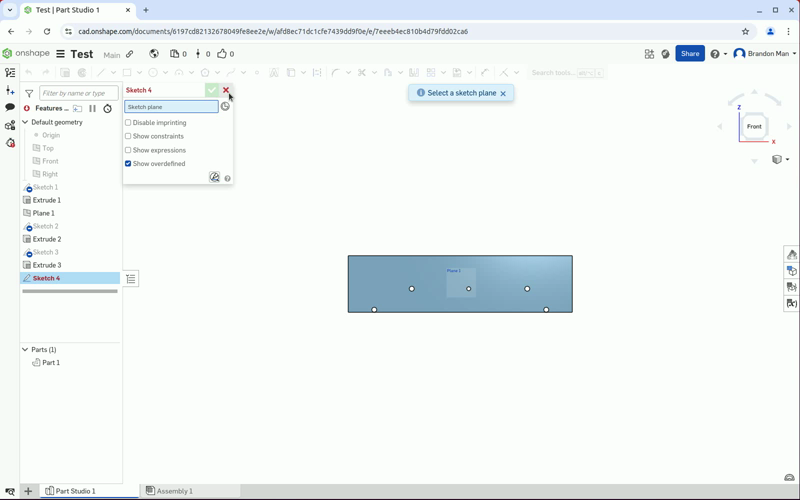
mouse_move(73, 215)
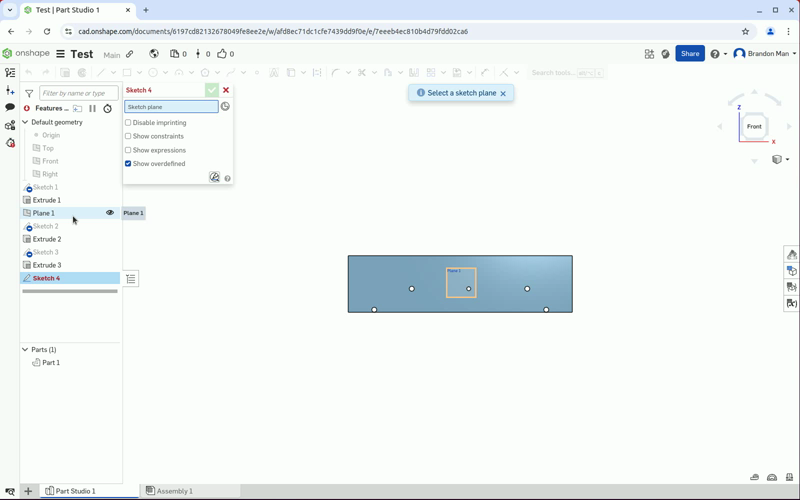
click(73, 215)
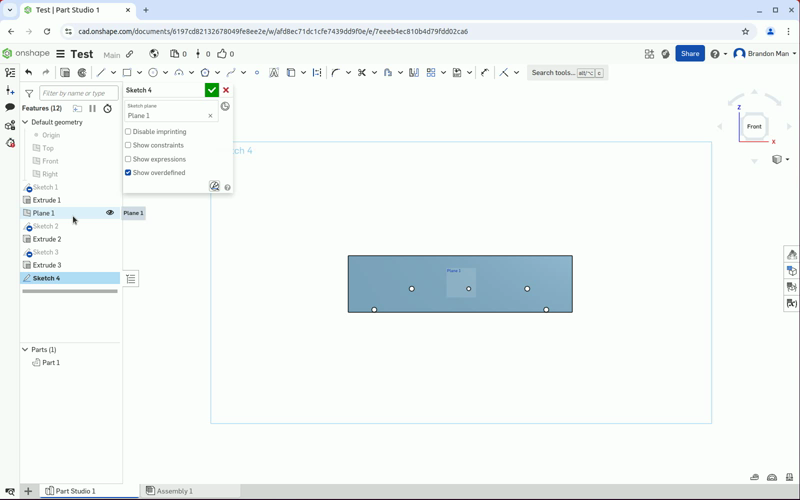
mouse_move(73, 352)
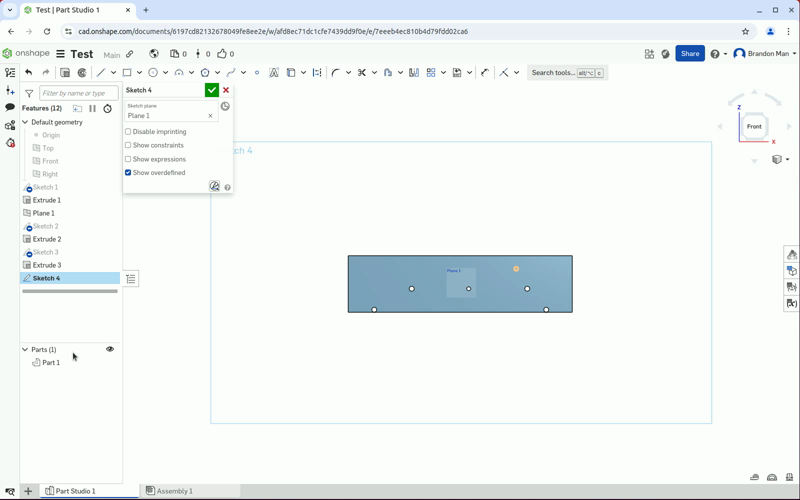
key(y)
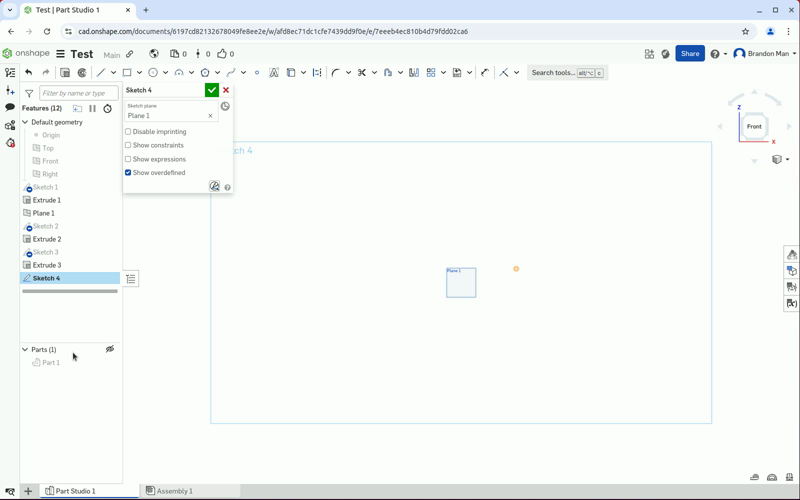
key(c)
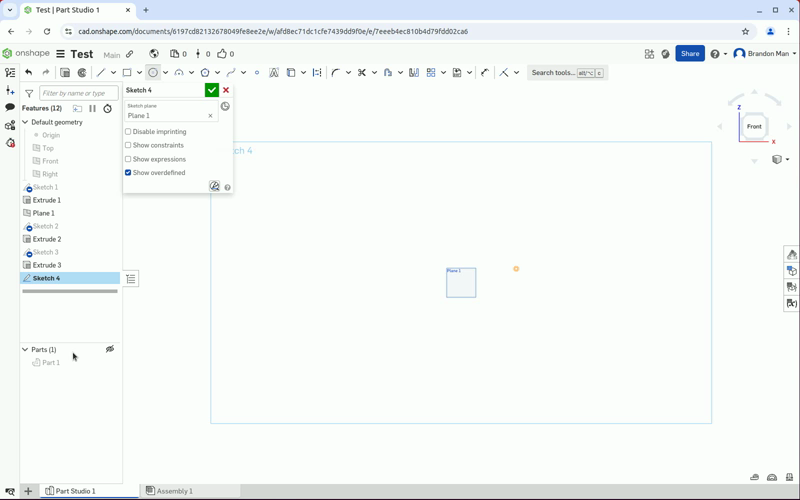
key_down(shift)
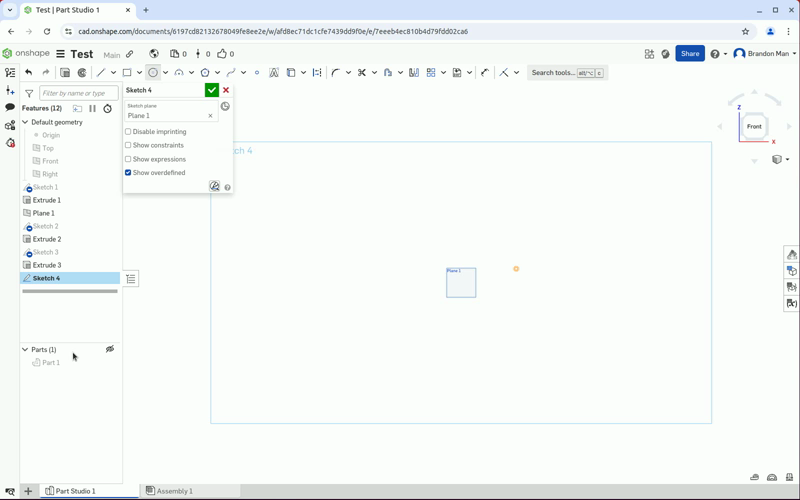
mouse_move(399, 268)
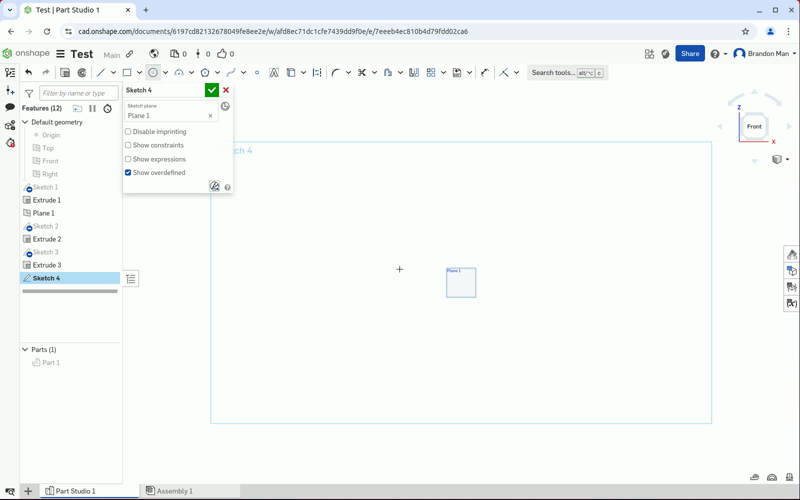
click(399, 268)
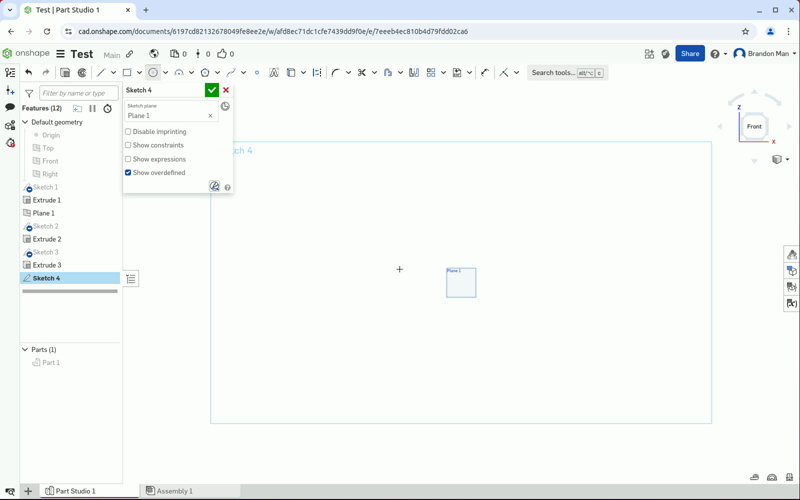
key_up(shift)
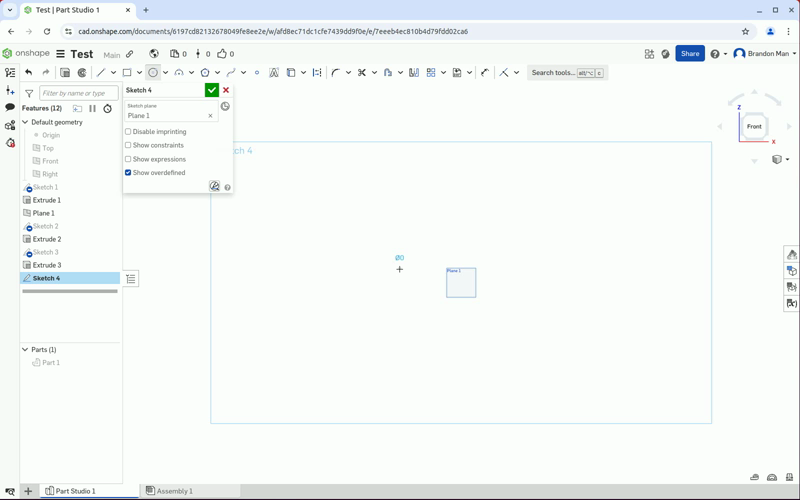
mouse_move(402, 268)
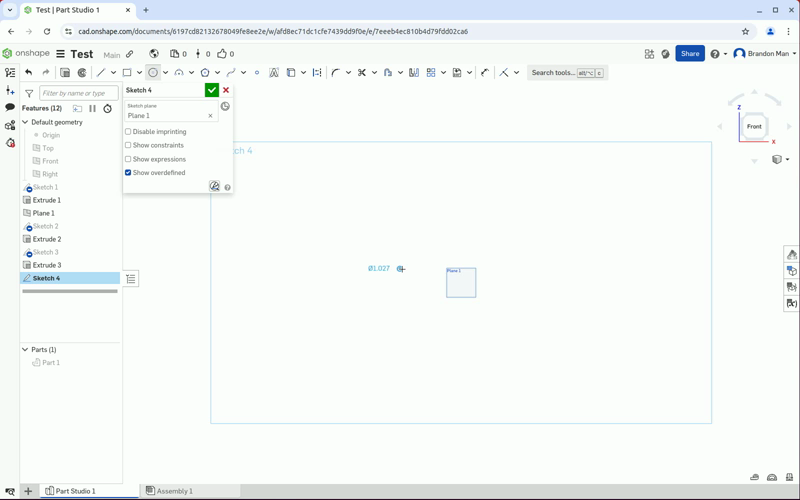
scroll(6)
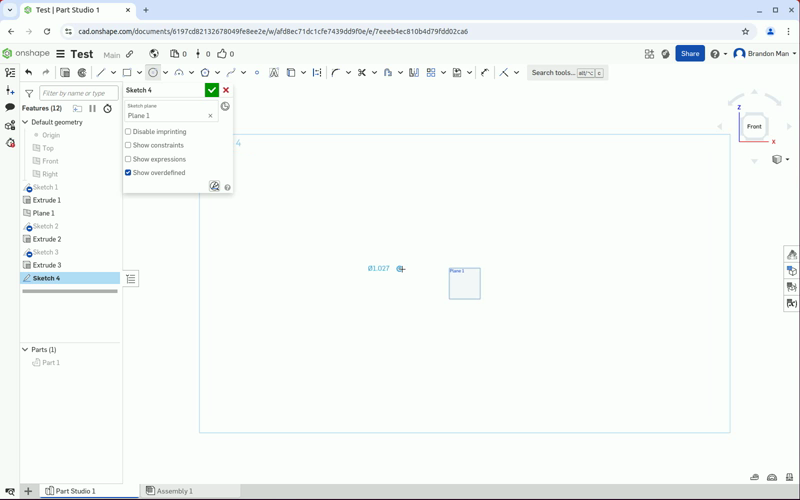
scroll(6)
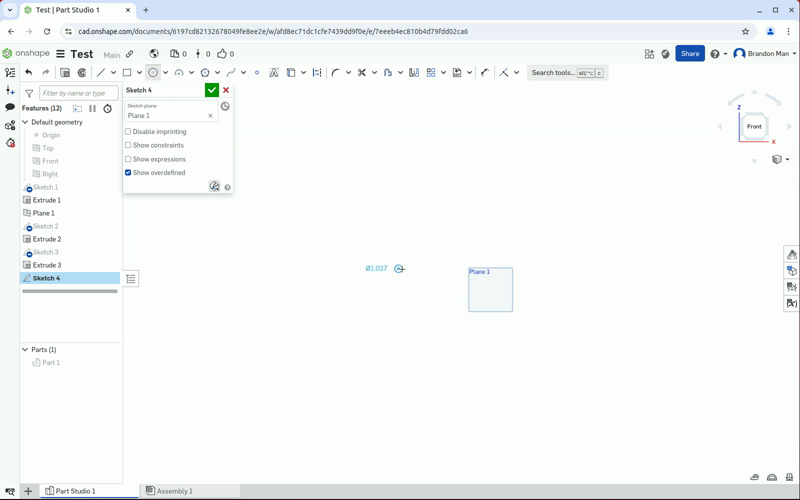
scroll(6)
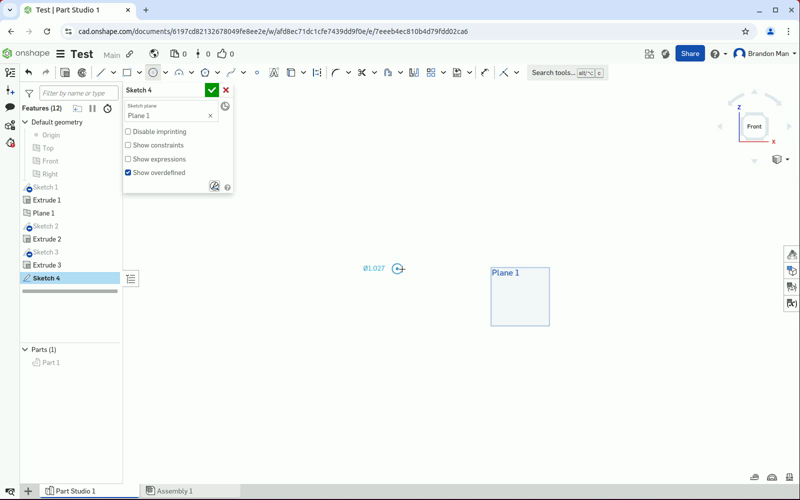
scroll(6)
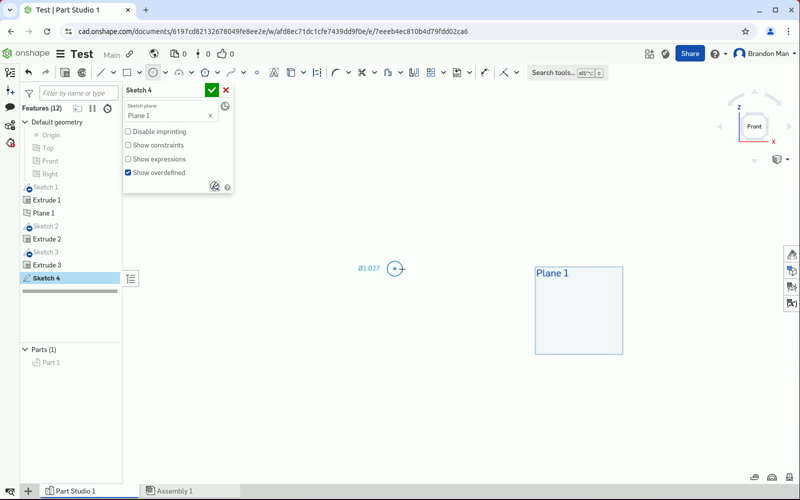
scroll(6)
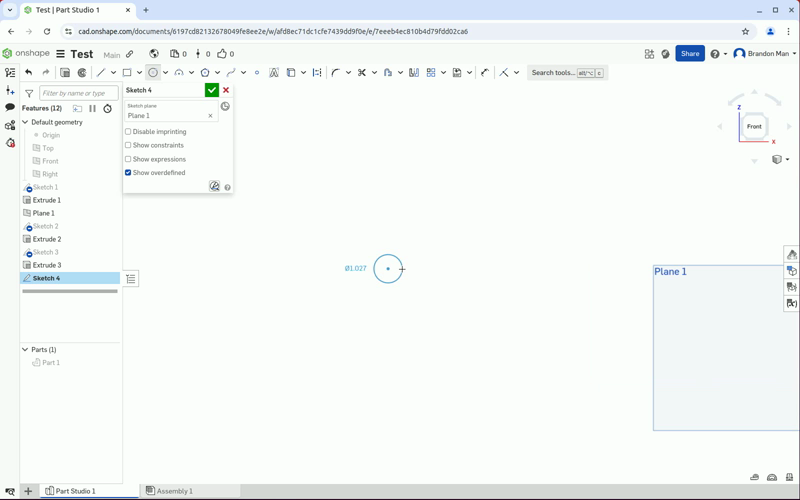
scroll(6)
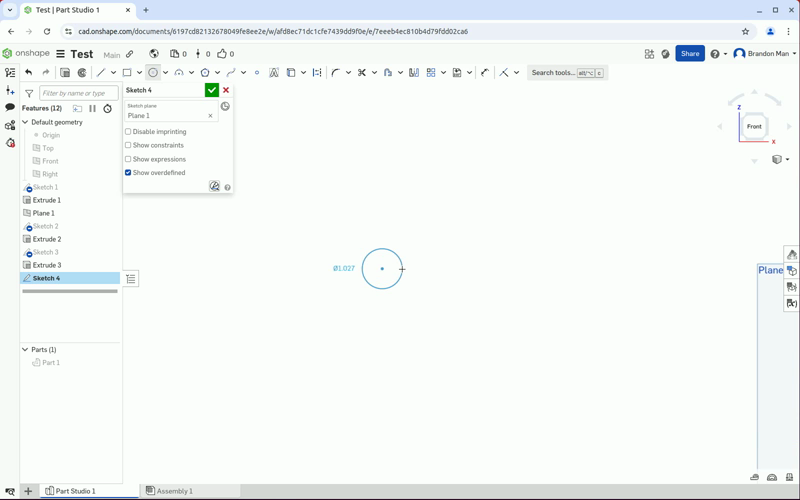
scroll(6)
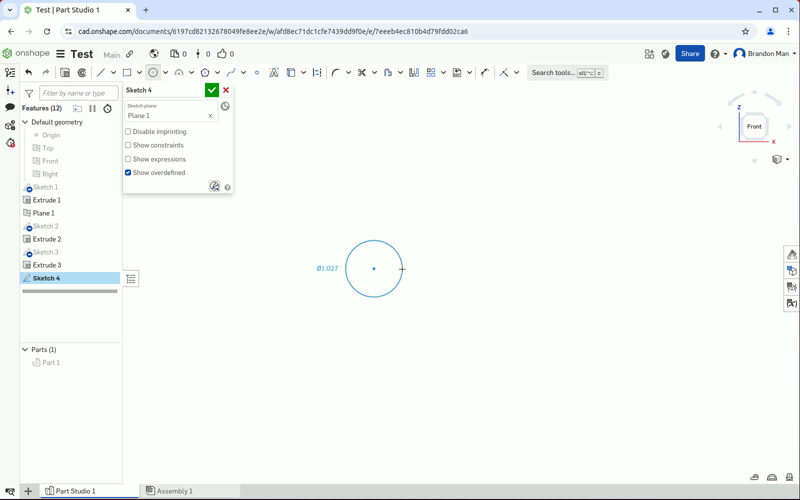
click(402, 268)
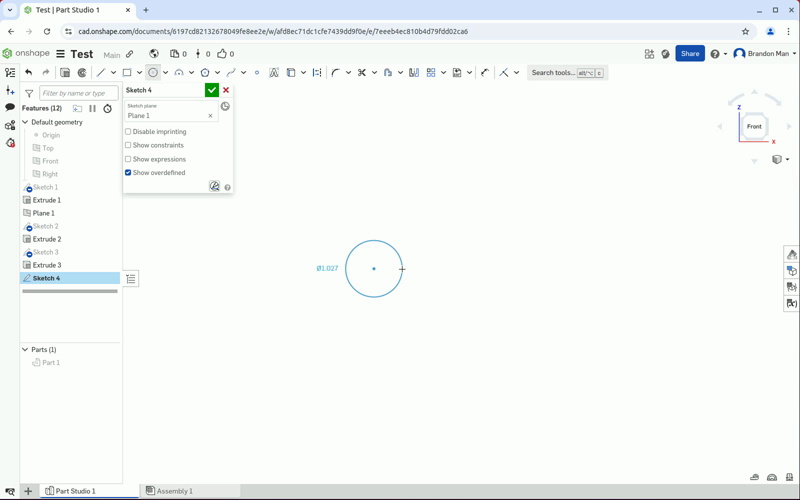
scroll(-6)
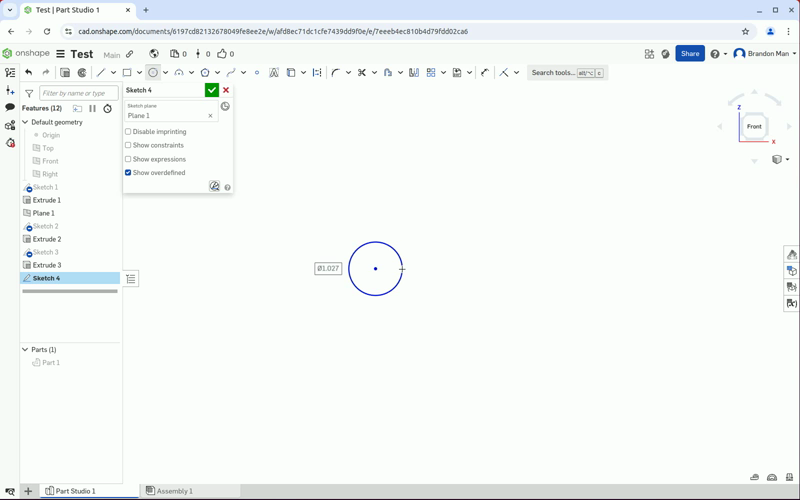
scroll(-6)
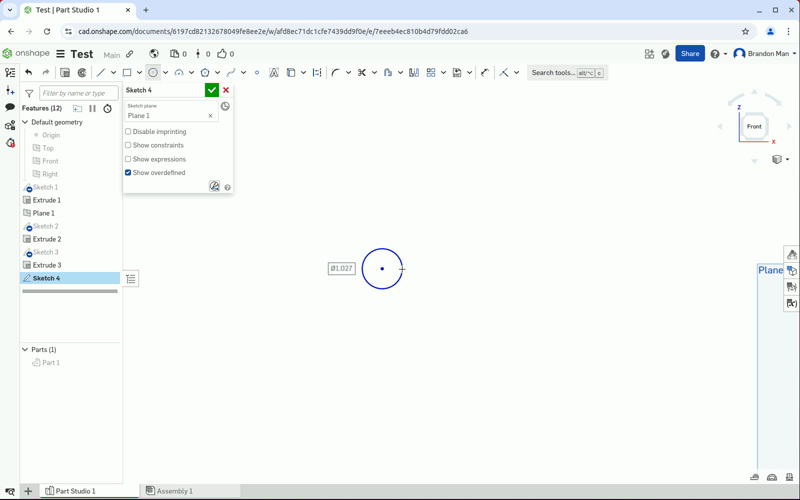
scroll(-6)
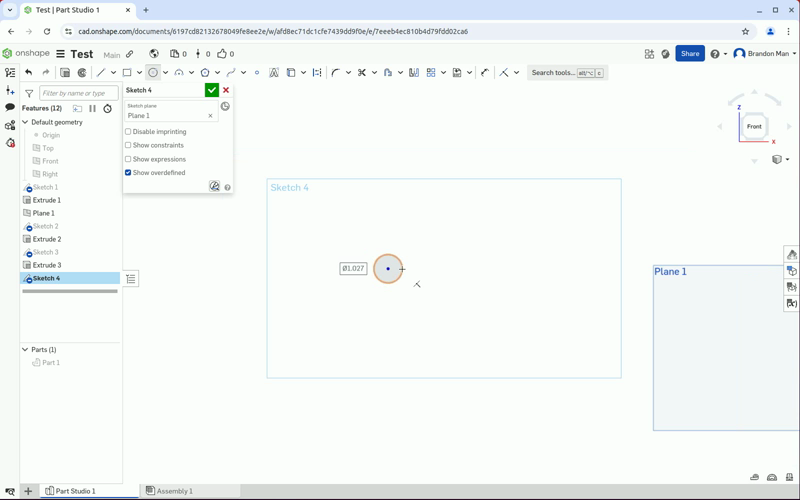
scroll(-6)
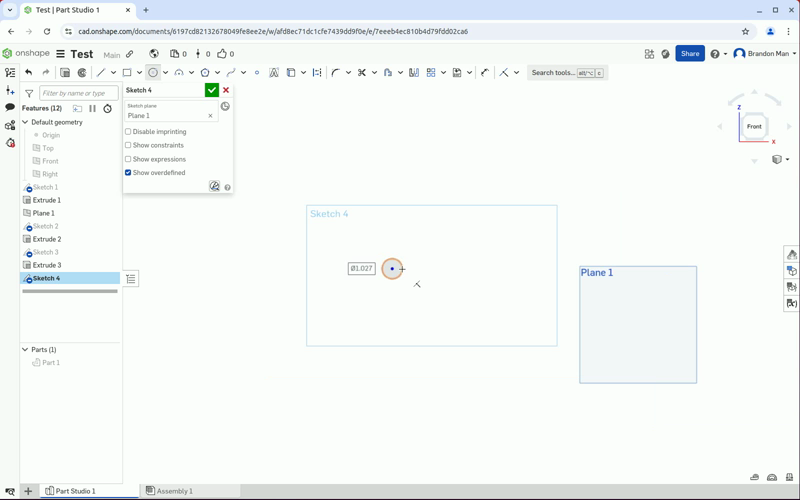
scroll(-6)
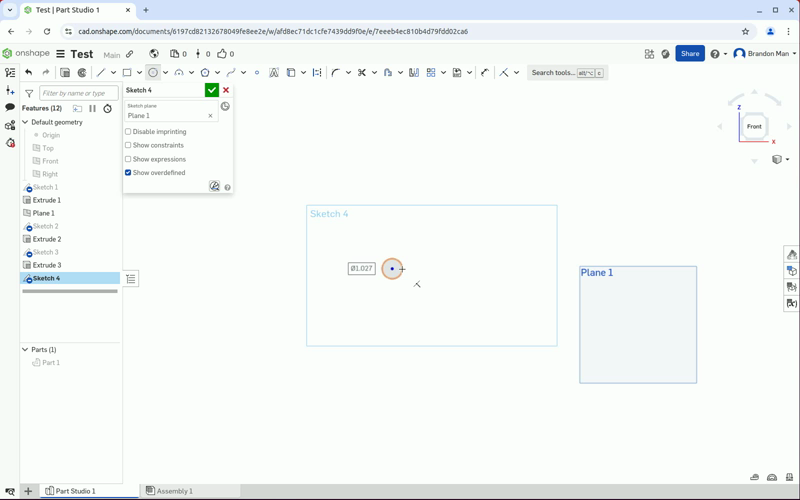
scroll(-6)
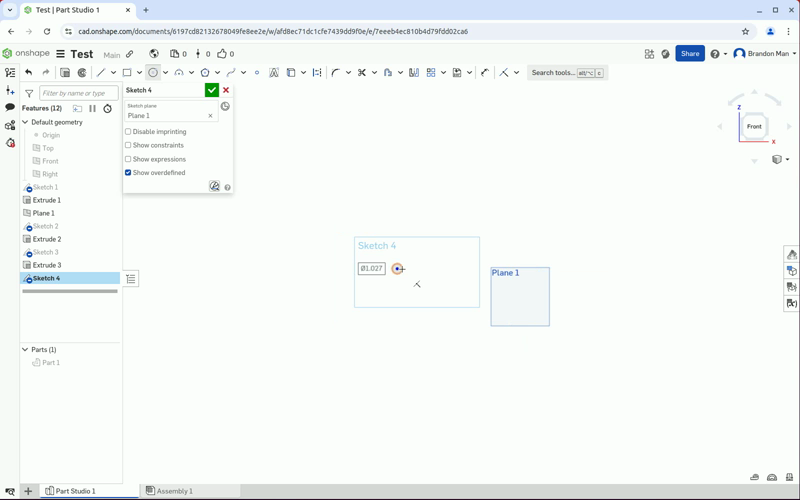
scroll(-6)
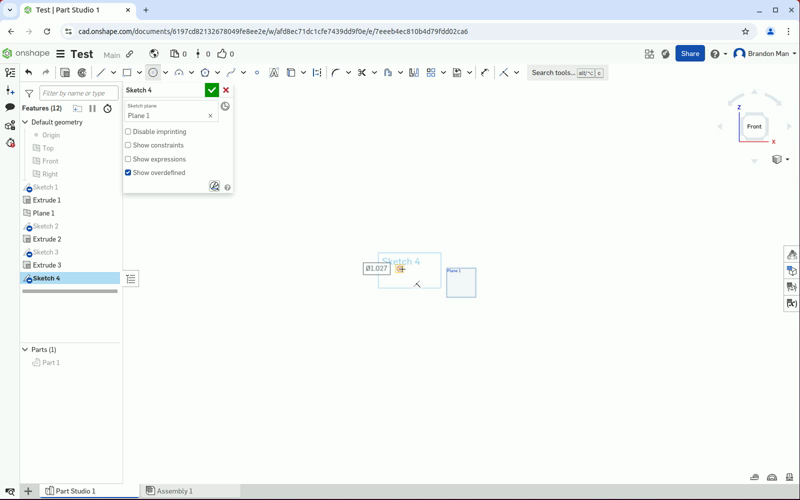
key(esc)
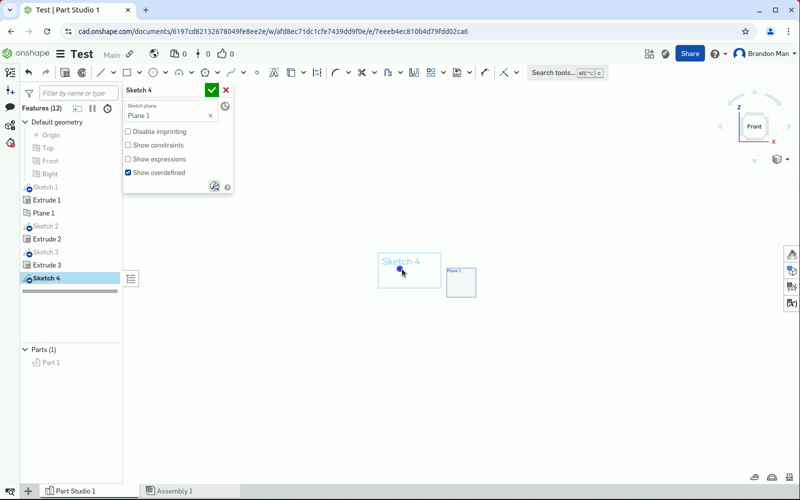
mouse_move(398, 270)
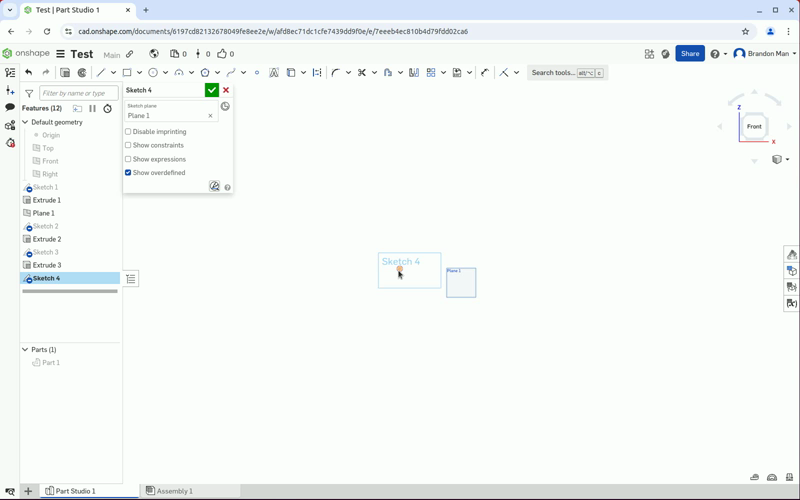
scroll(6)
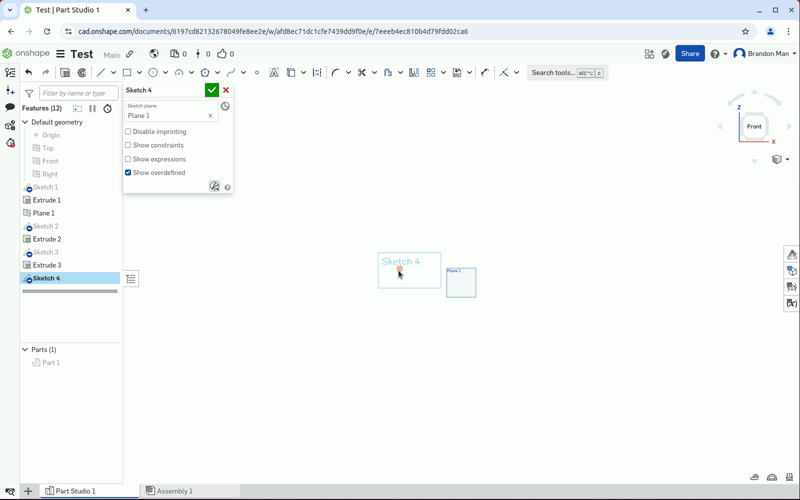
scroll(6)
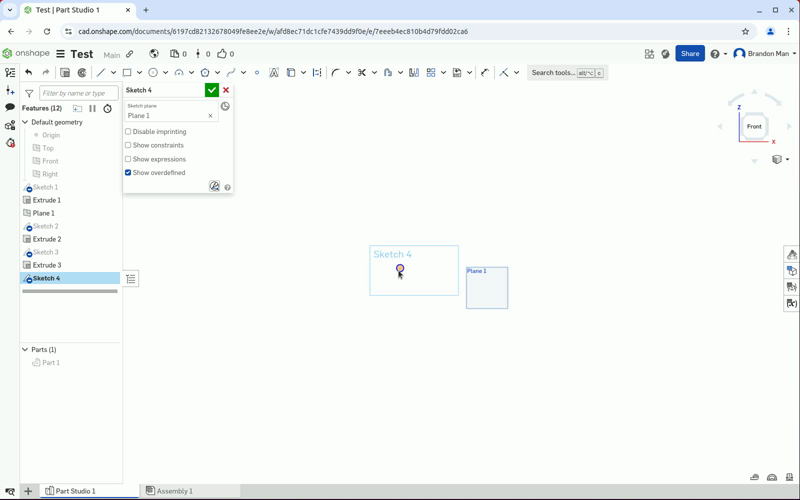
scroll(6)
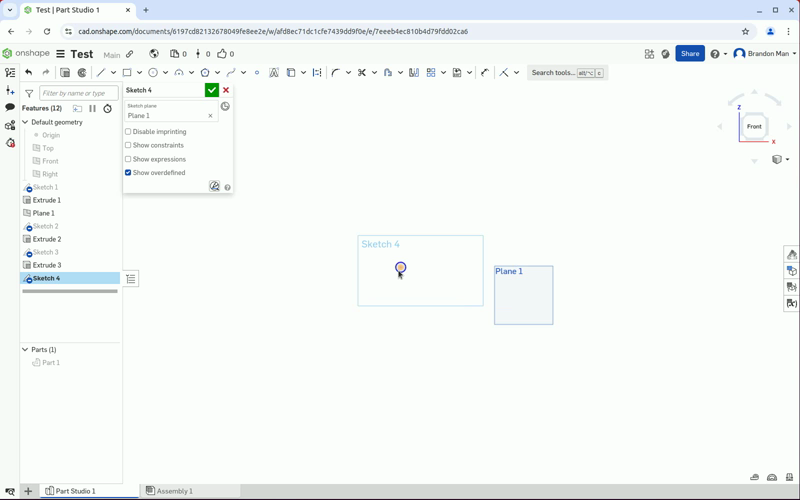
scroll(6)
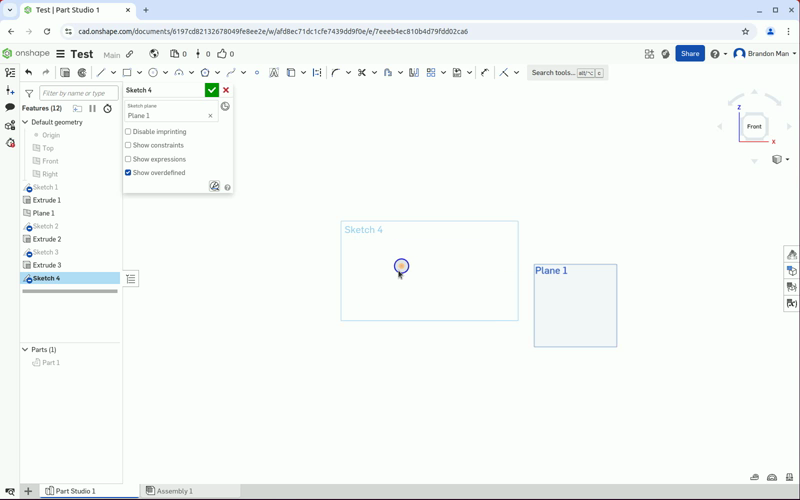
scroll(6)
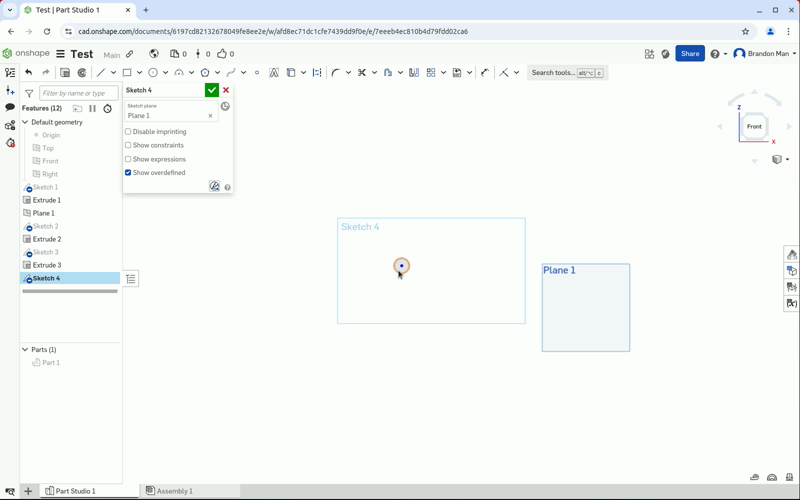
scroll(6)
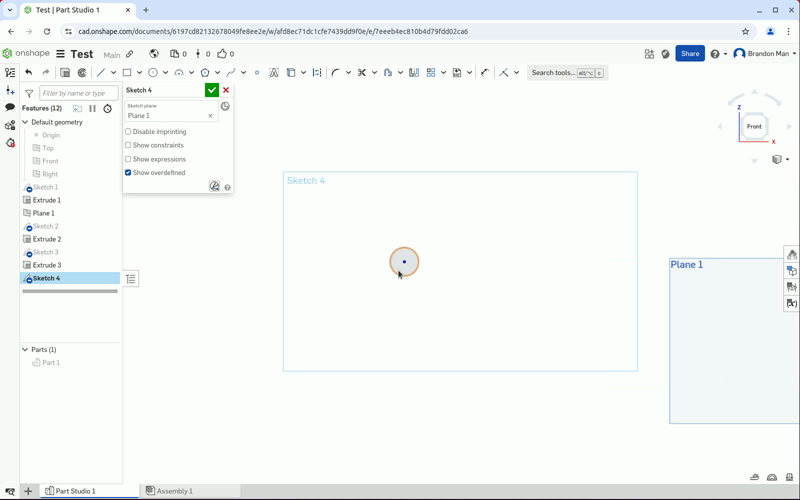
scroll(6)
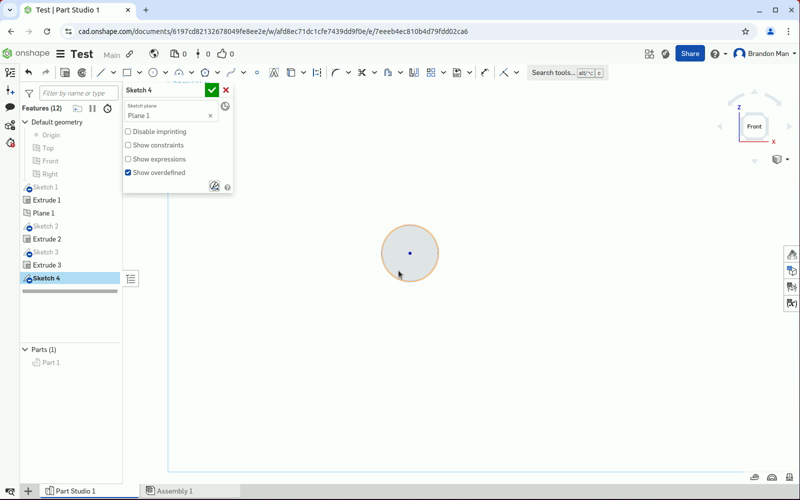
click(398, 270)
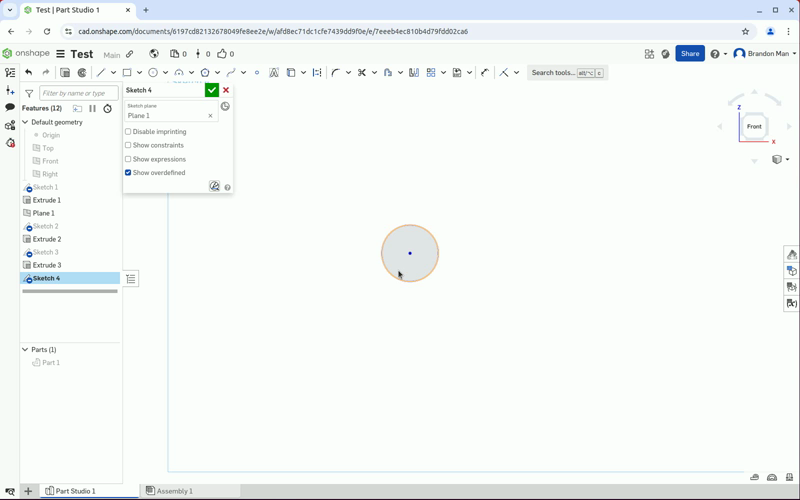
scroll(-6)
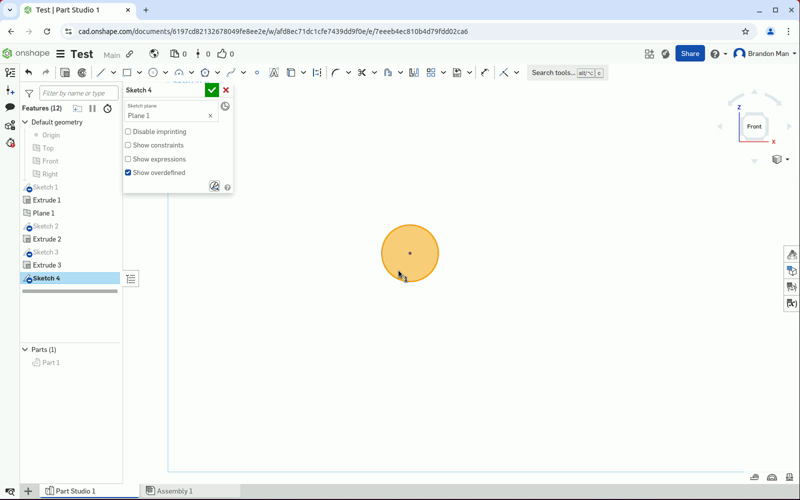
scroll(-6)
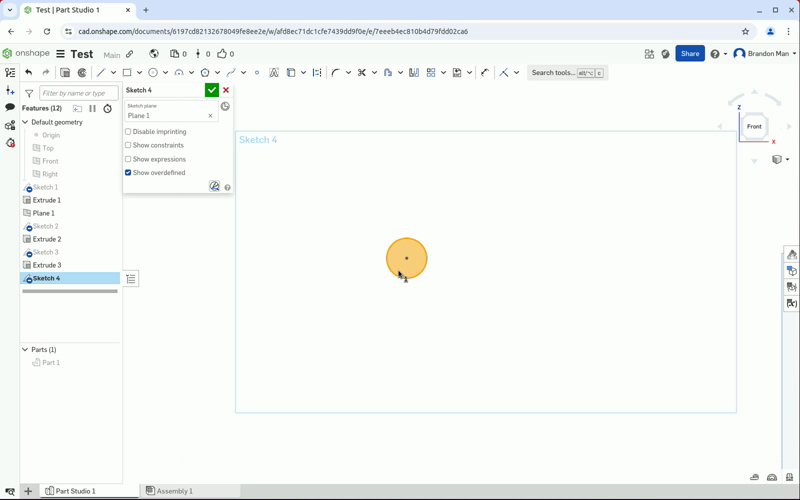
scroll(-6)
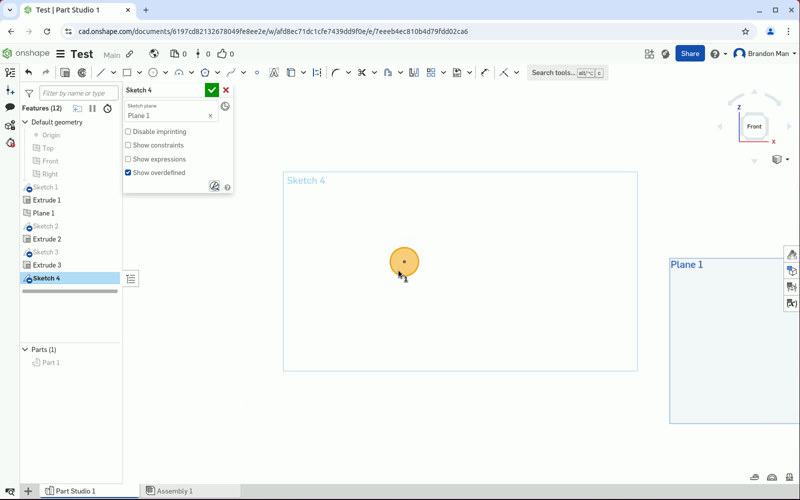
scroll(-6)
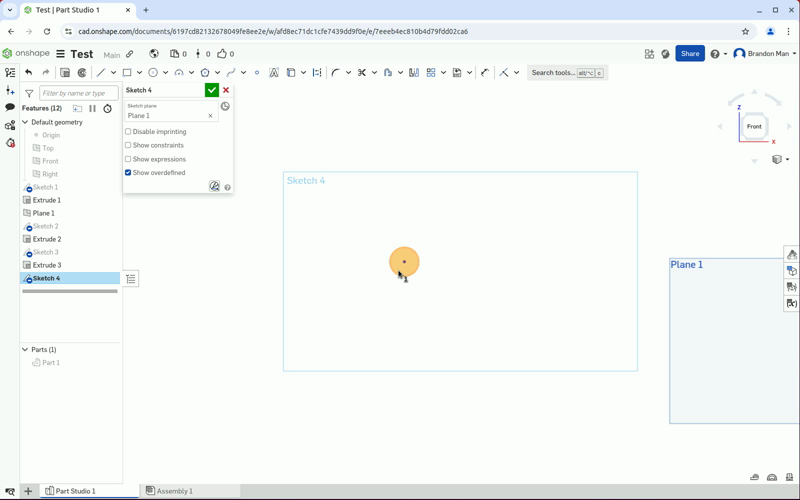
scroll(-6)
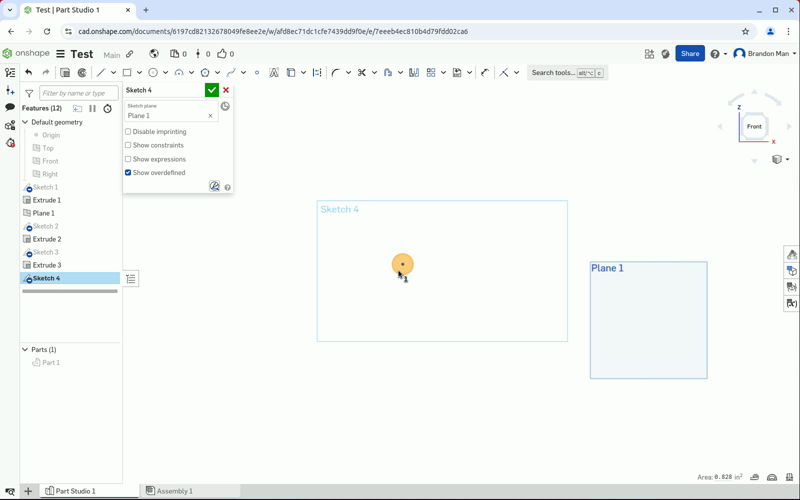
scroll(-6)
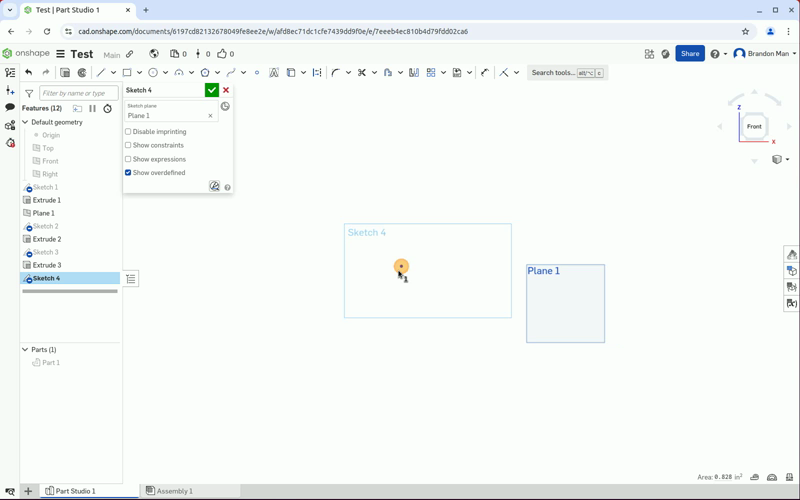
scroll(-6)
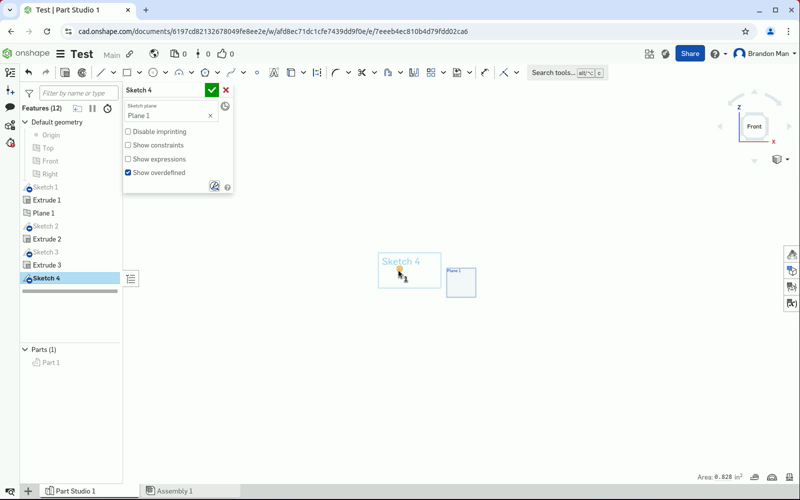
mouse_move(73, 352)
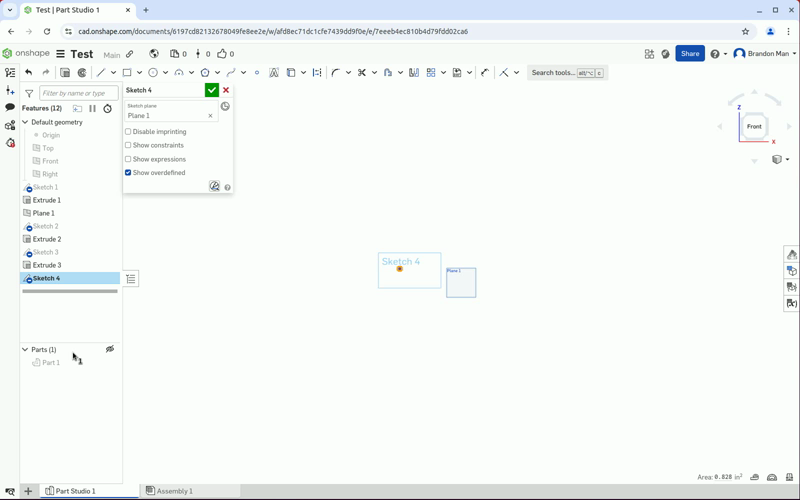
key(shift+y)
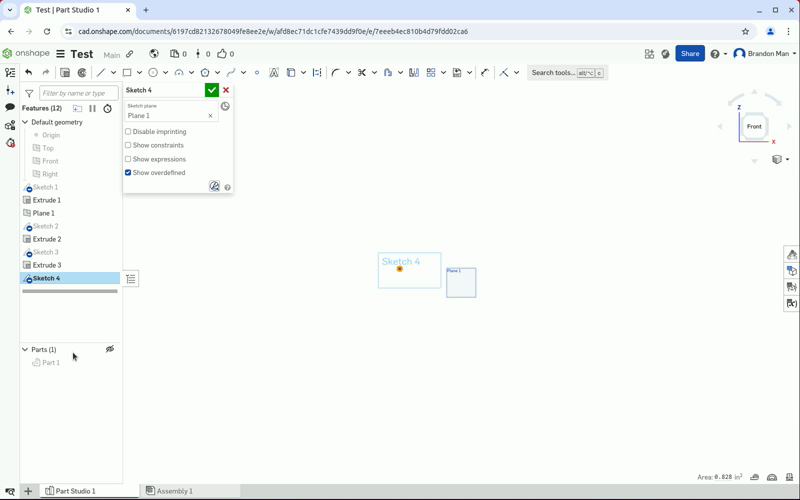
key(shift+e)
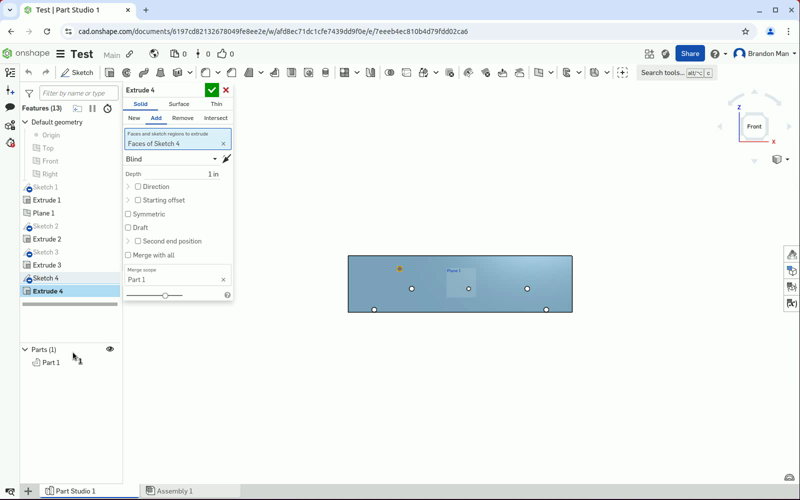
mouse_move(143, 106)
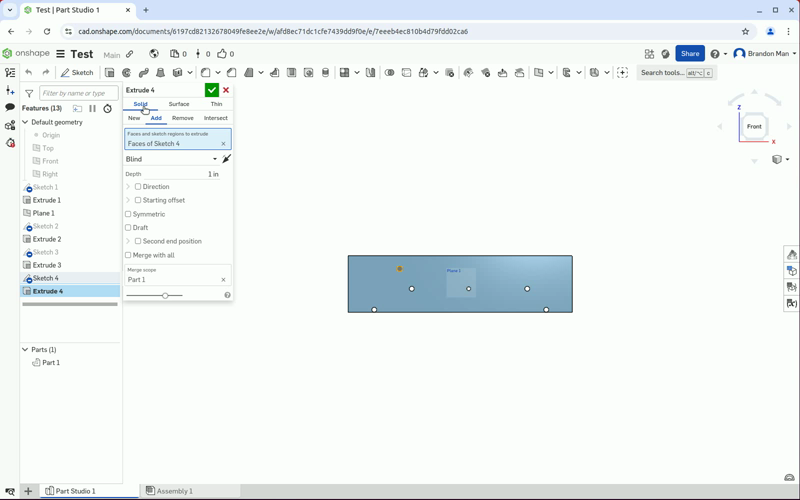
click(143, 106)
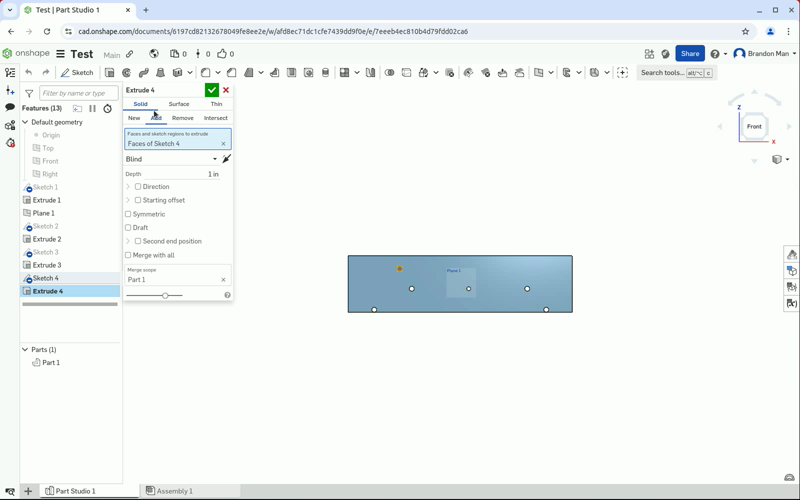
mouse_move(186, 120)
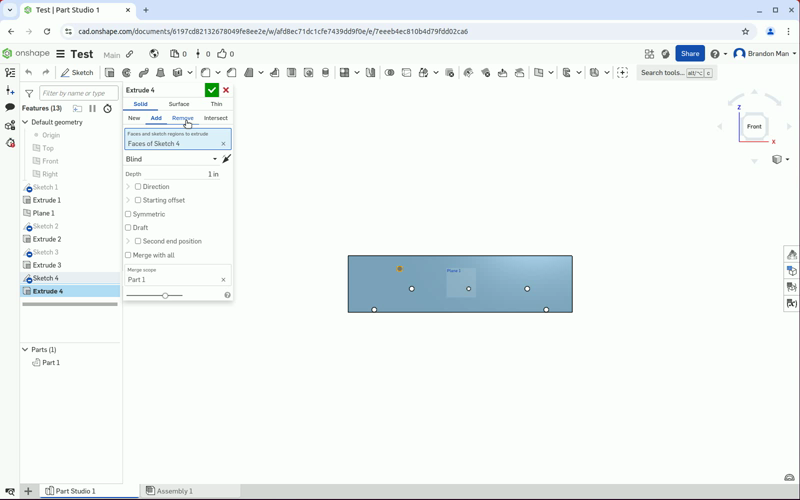
click(186, 120)
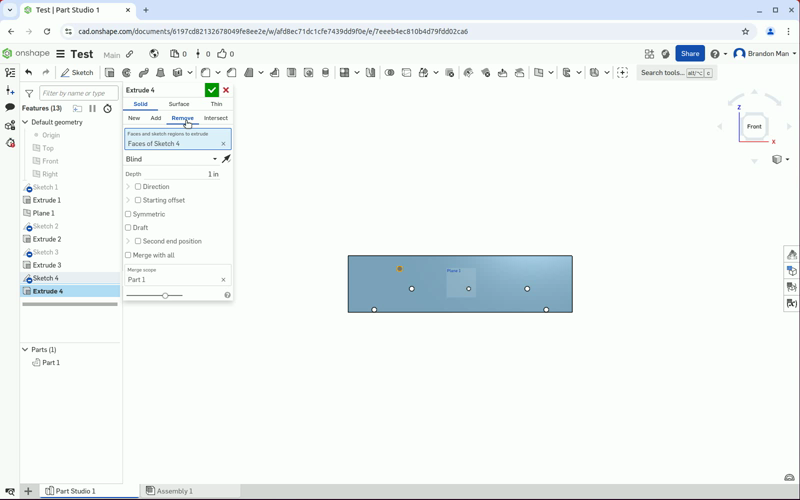
key(tab, 4)
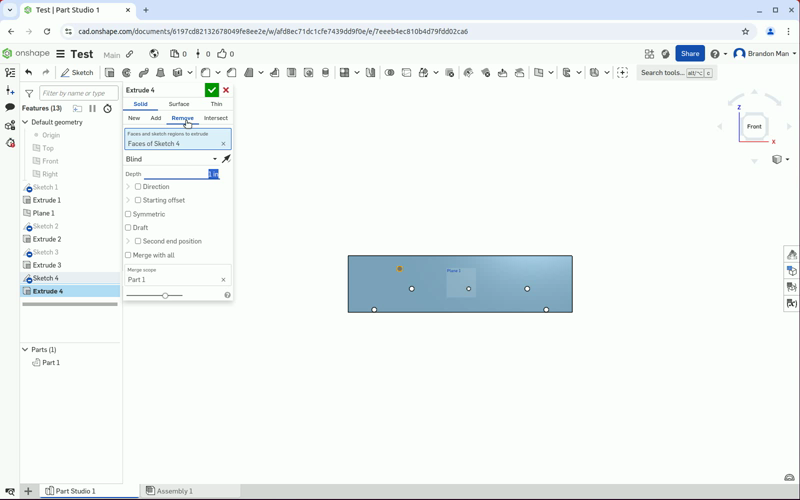
text(2.889)
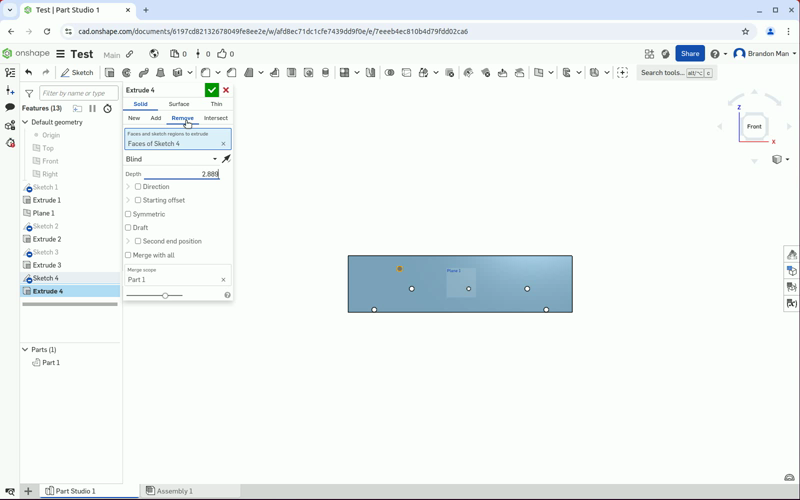
key(tab, 6)
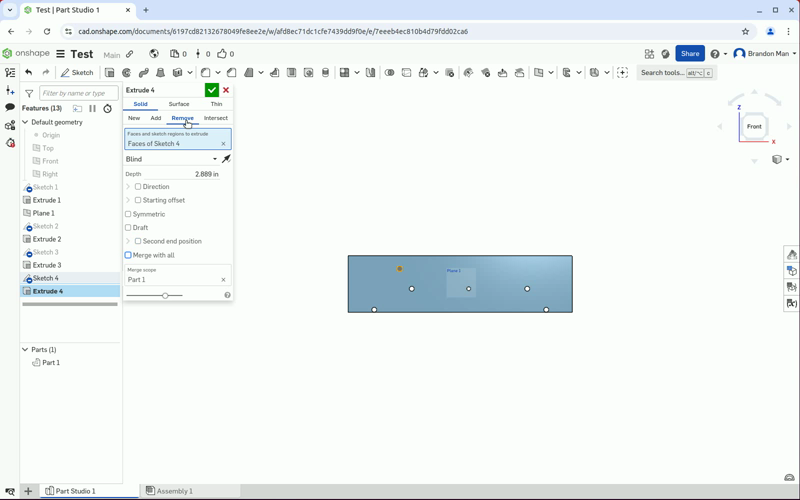
key(space)
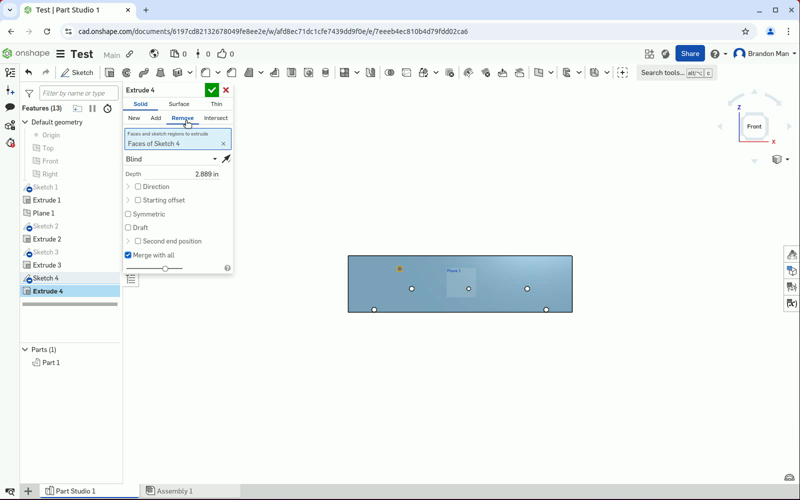
key(enter)
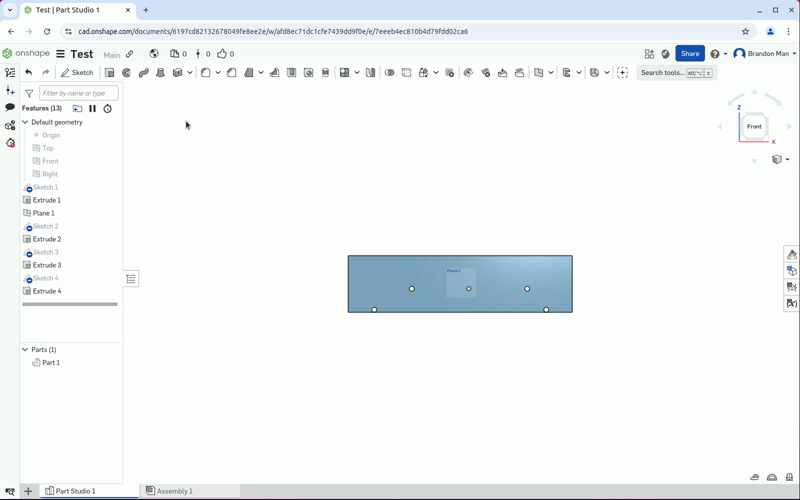
key(shift+h)
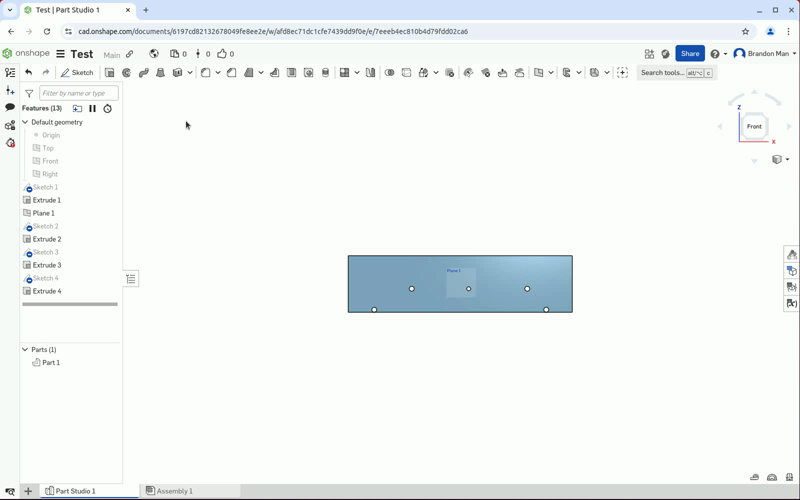
key(shift+h)
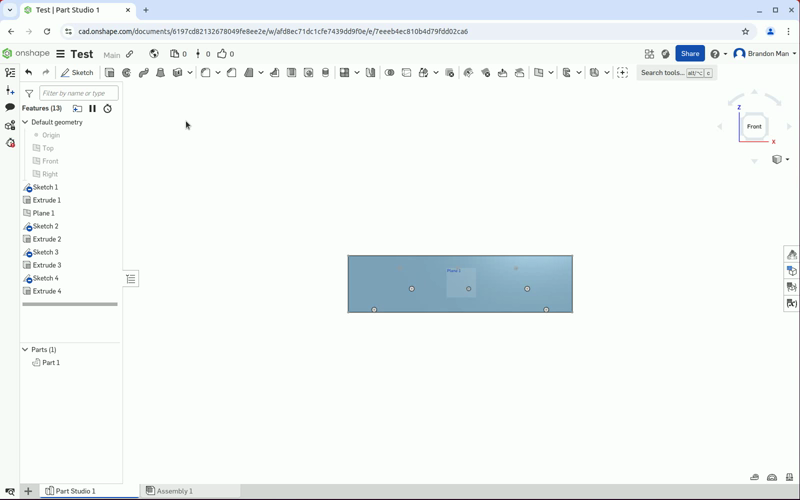
key(shift+7)
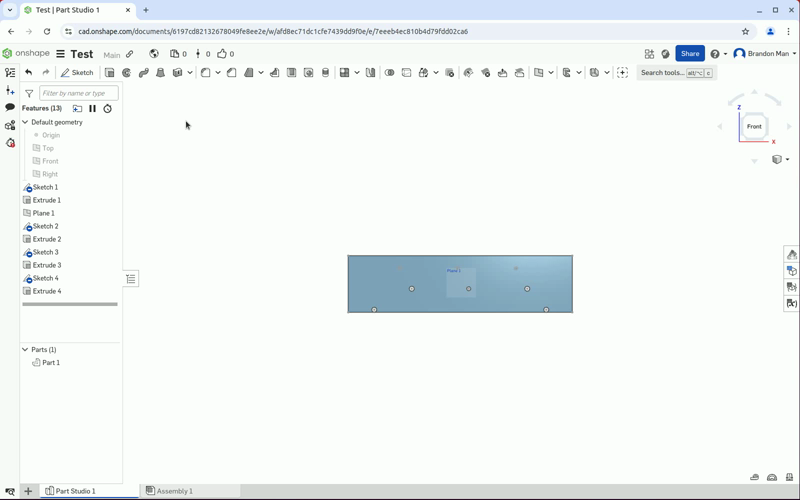
key(left, 2)
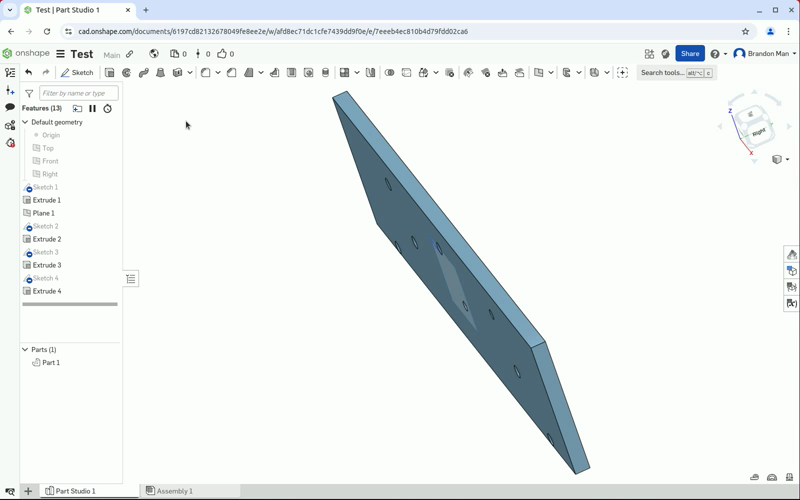
key(down, 2)
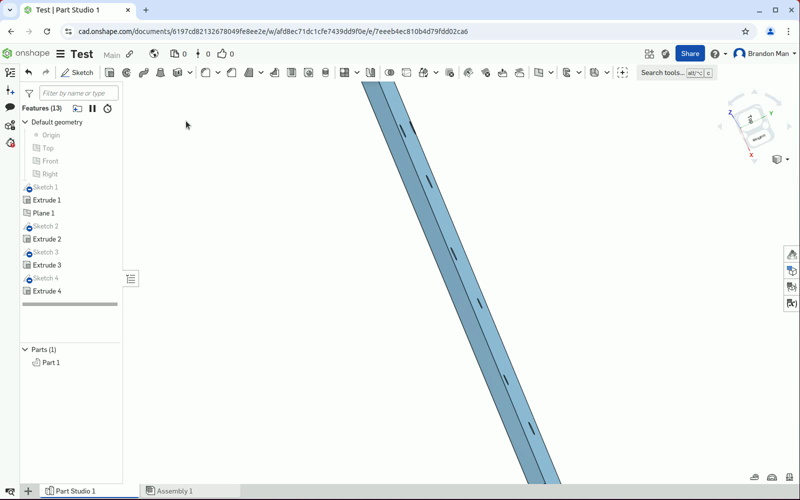
key(up, 2)
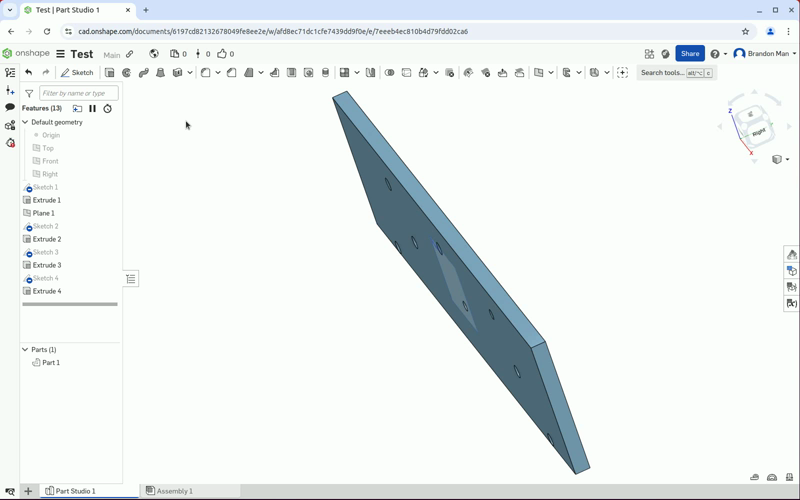
key(right, 2)
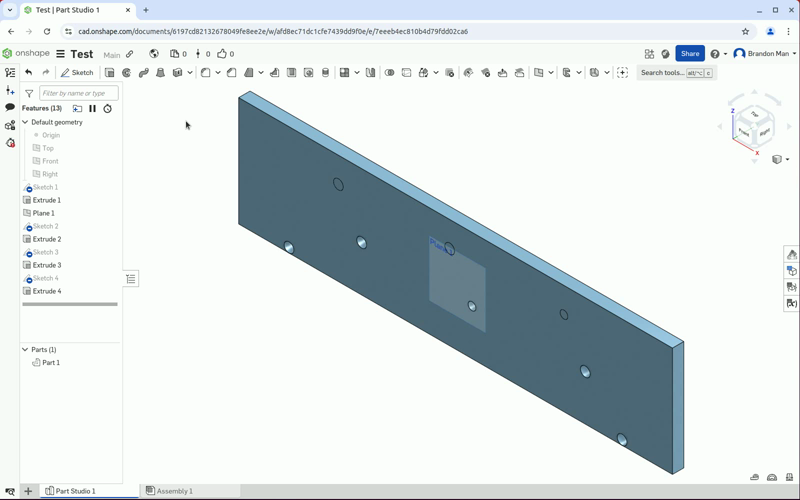
mouse_move(73, 189)
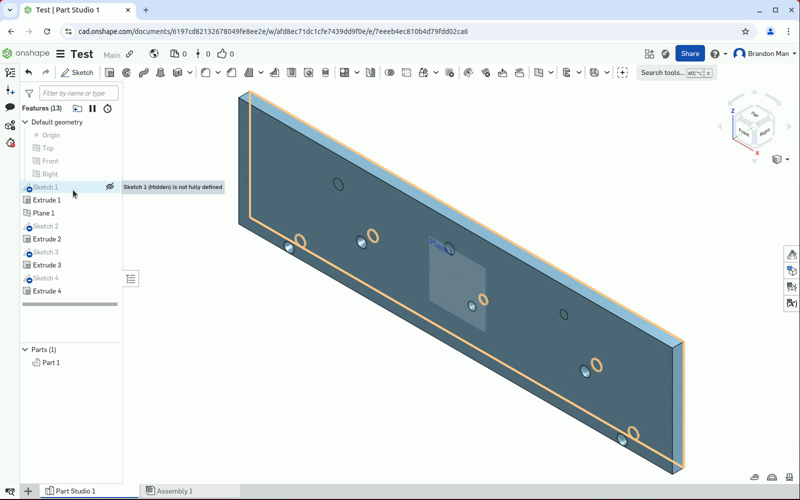
click(73, 189)